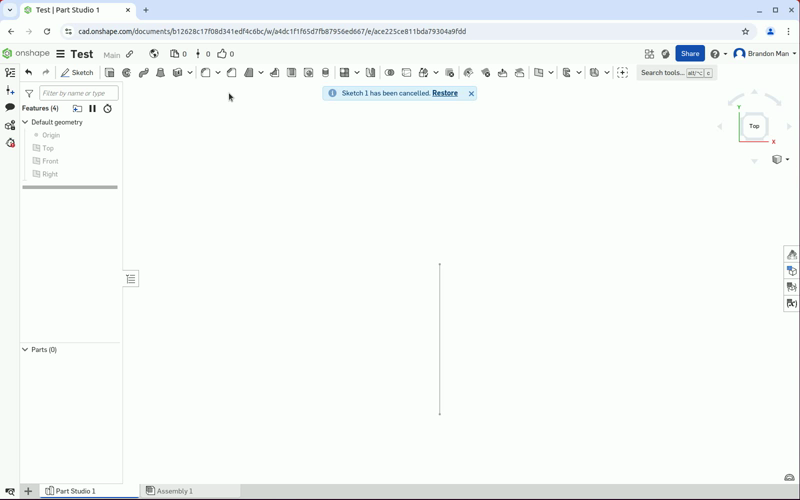
key(shift+h)
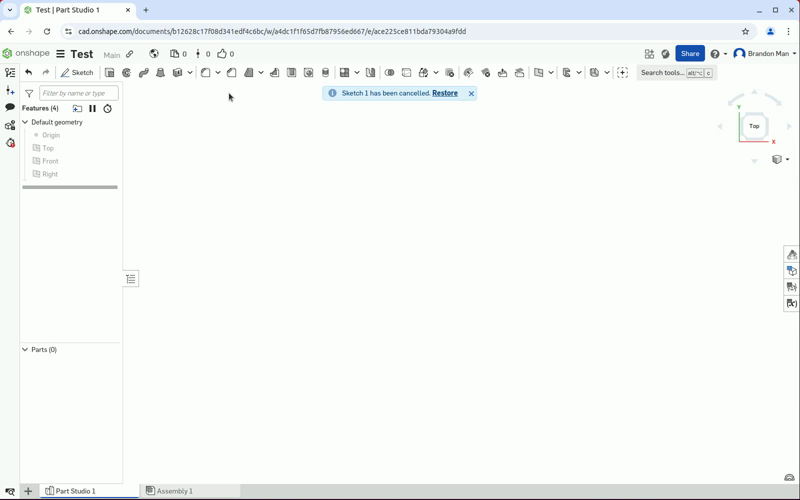
key(shift+s)
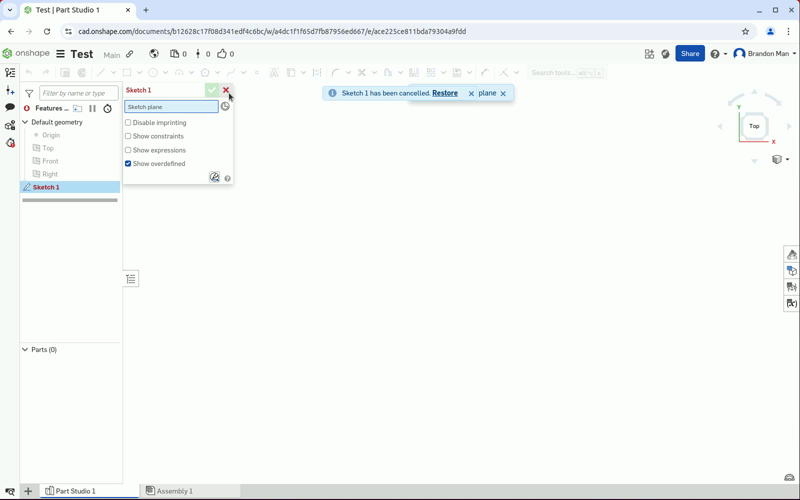
mouse_move(73, 150)
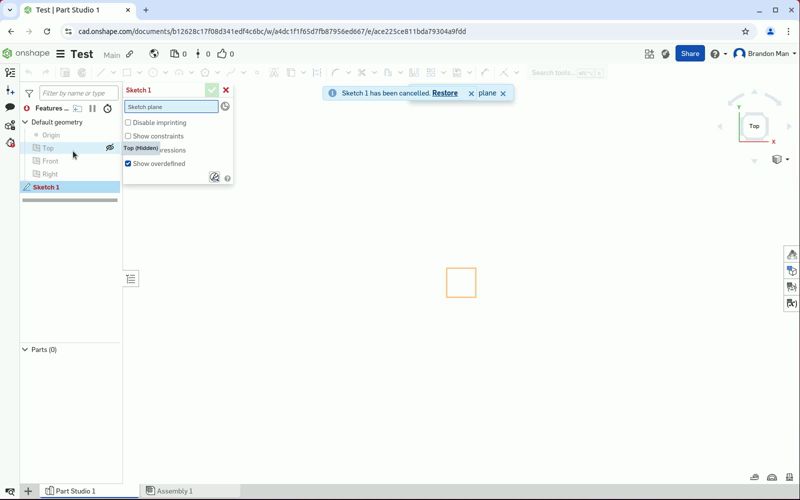
click(73, 150)
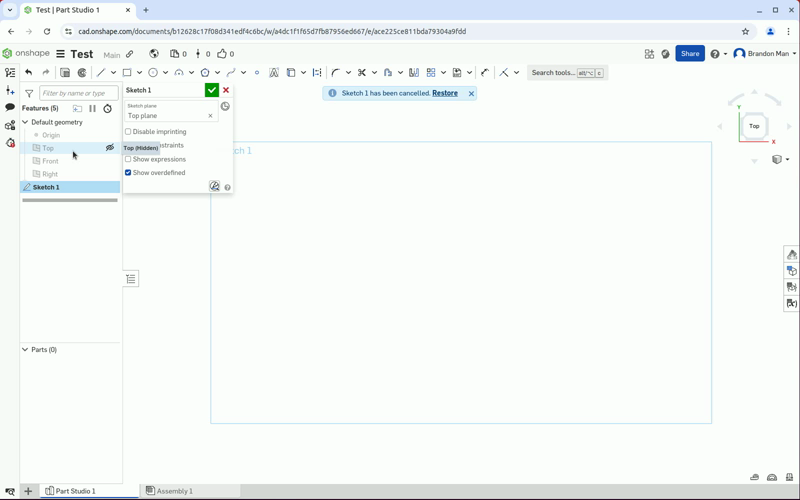
mouse_move(73, 352)
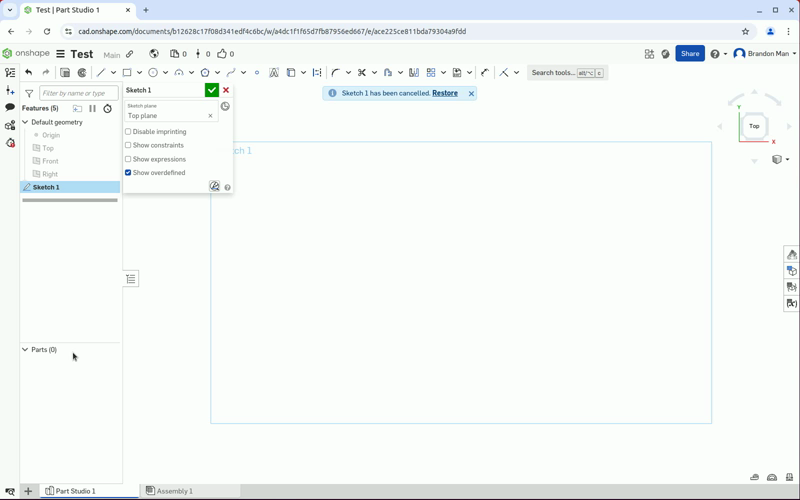
key(y)
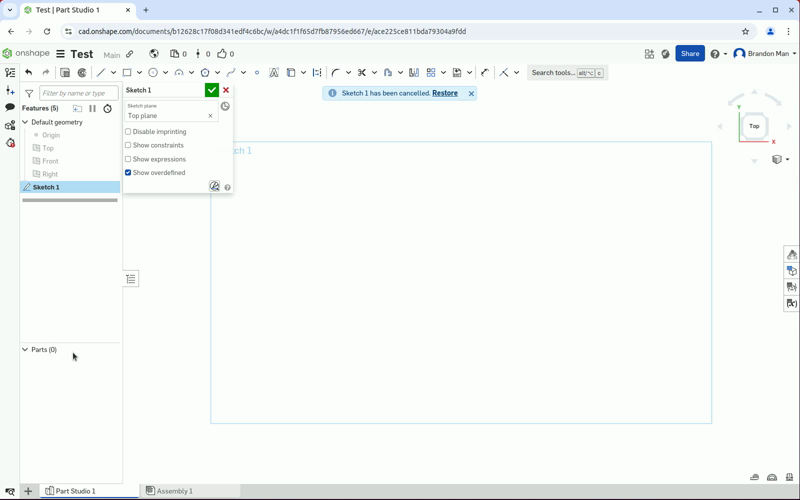
key(a)
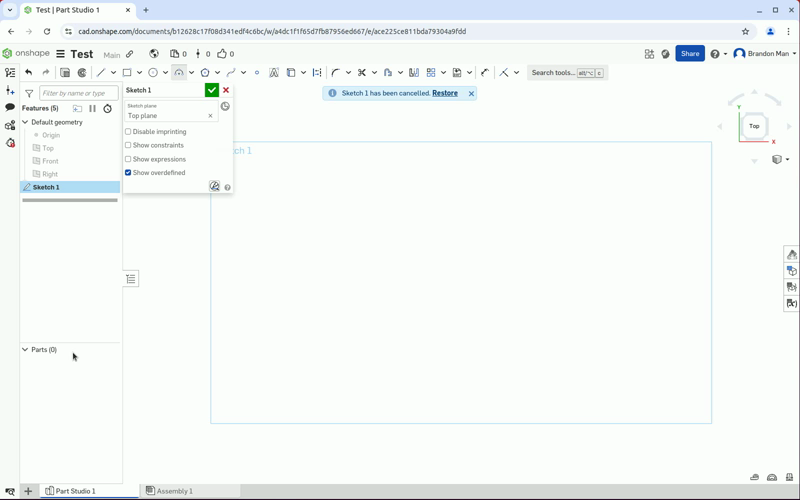
key_down(shift)
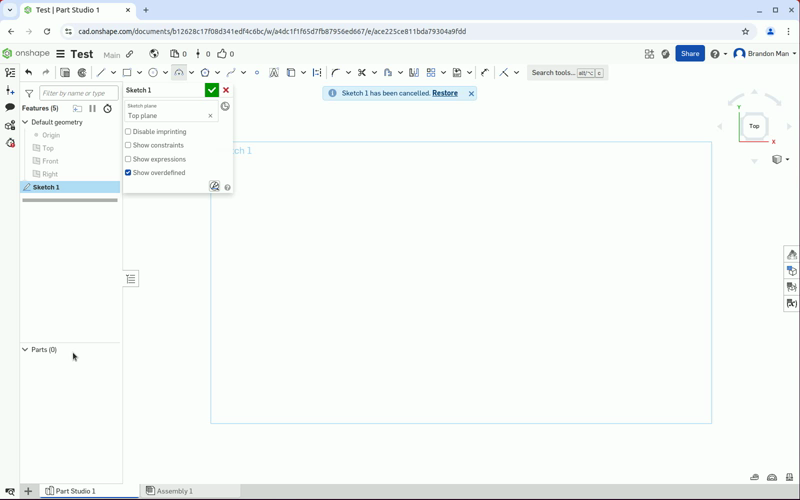
mouse_move(538, 184)
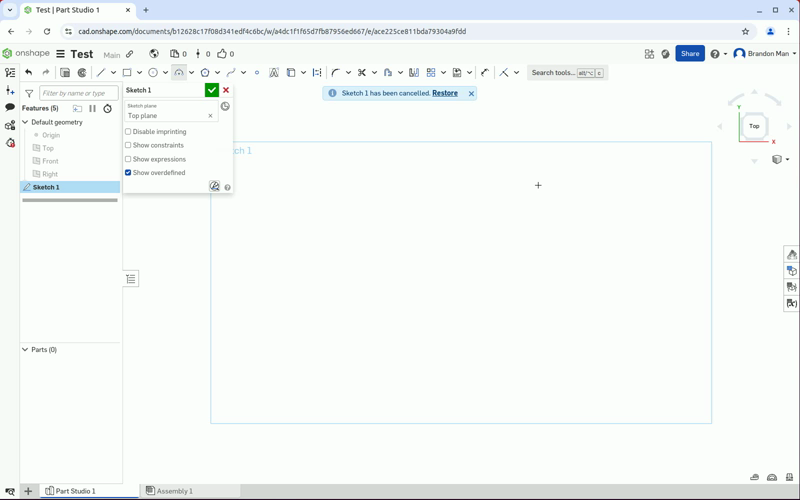
click(538, 184)
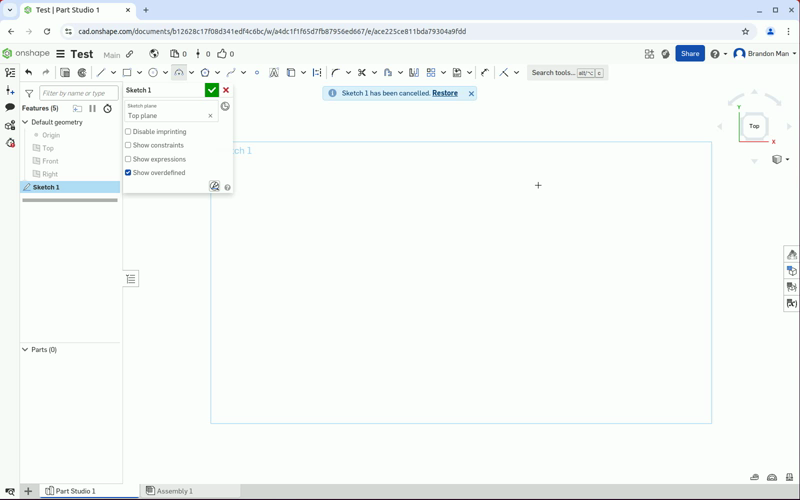
key_up(shift)
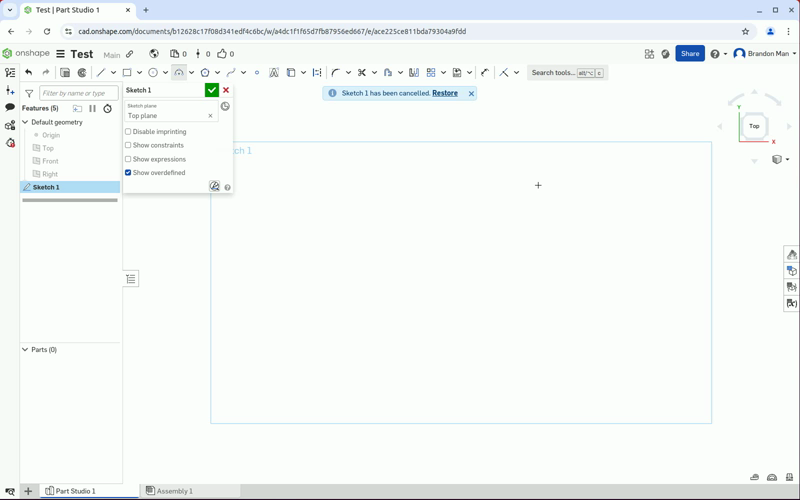
key_down(shift)
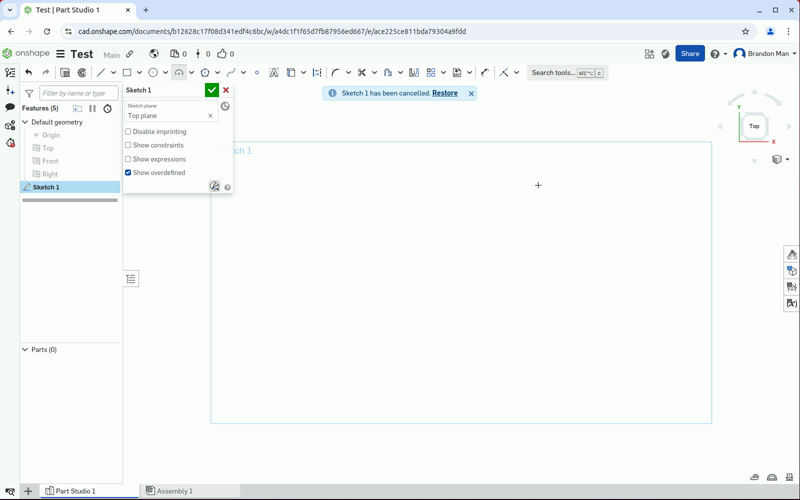
mouse_move(542, 188)
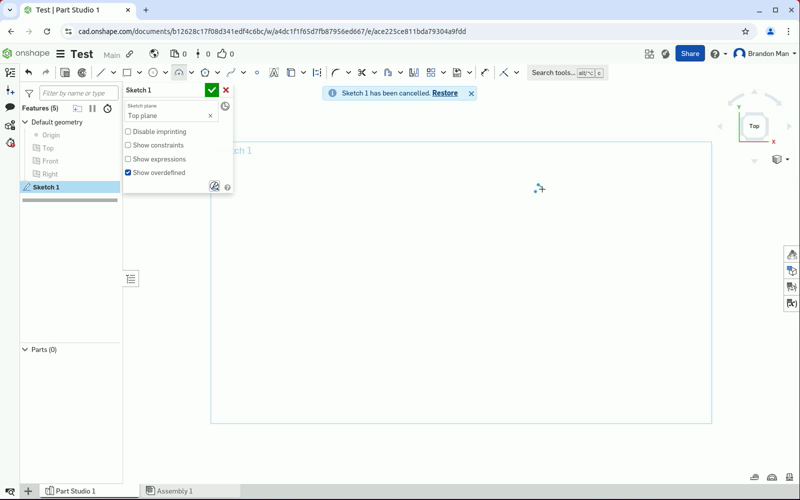
scroll(6)
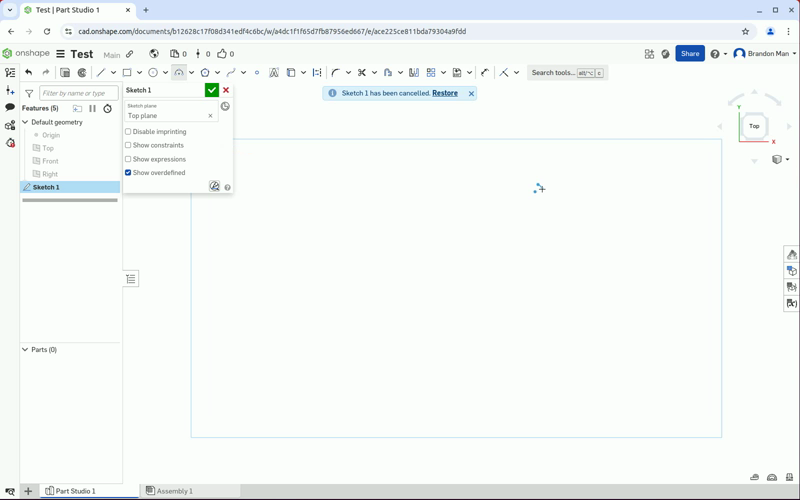
scroll(6)
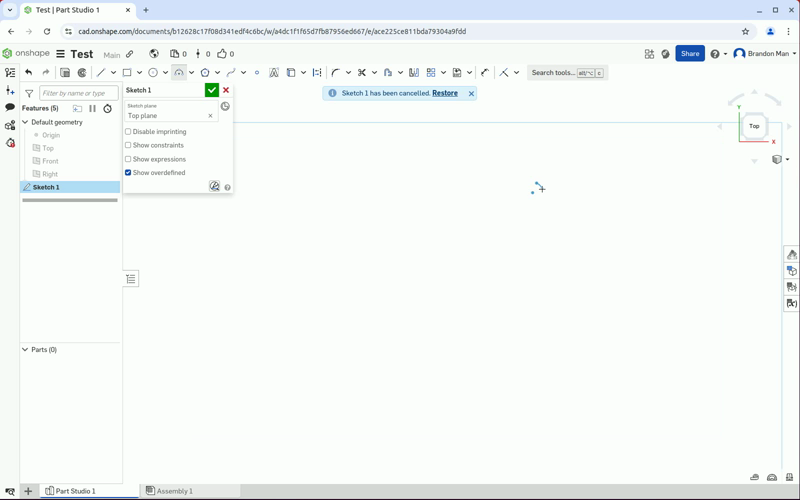
scroll(6)
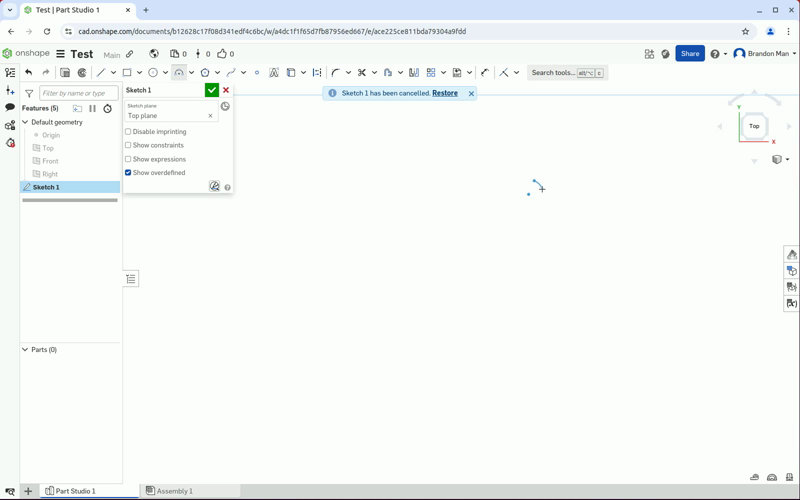
scroll(6)
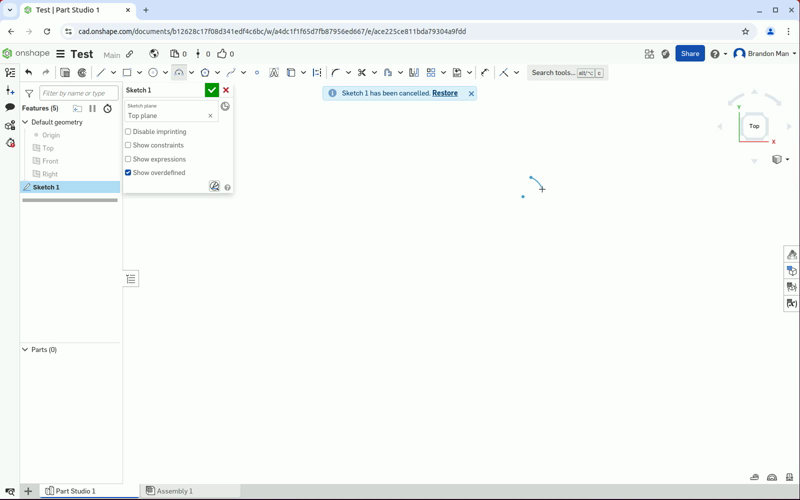
scroll(6)
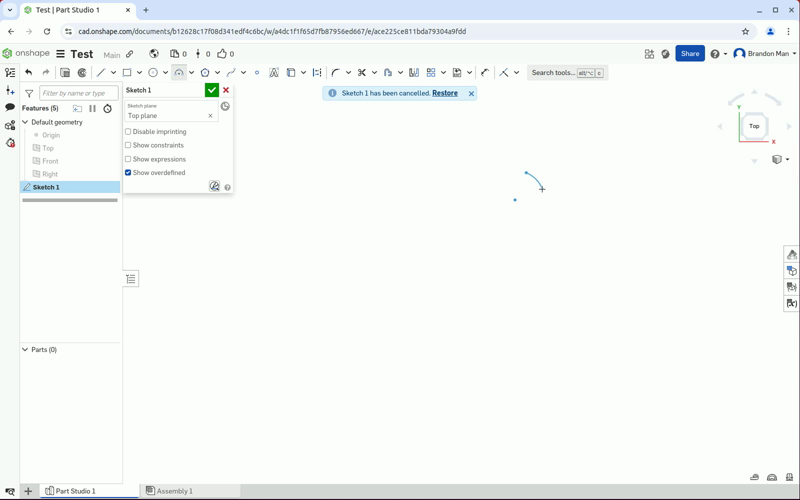
scroll(6)
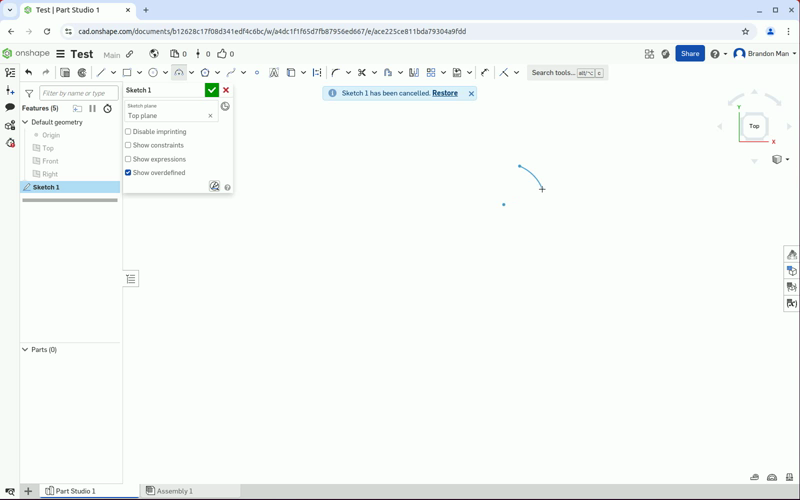
scroll(6)
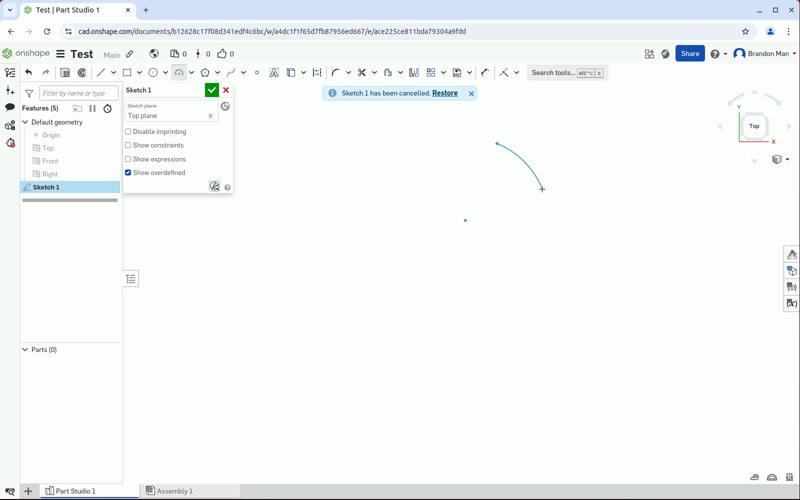
click(542, 188)
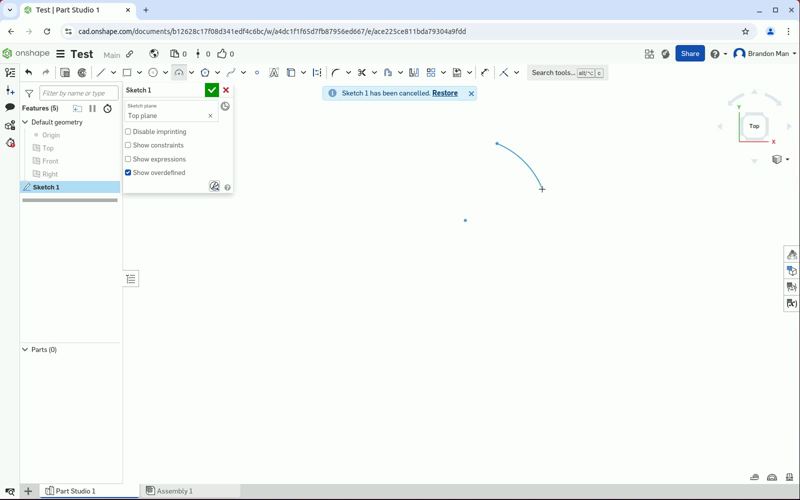
scroll(-6)
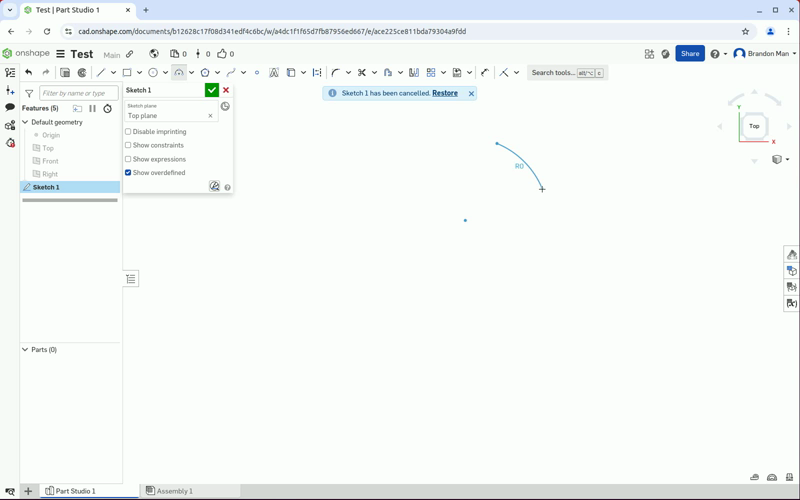
scroll(-6)
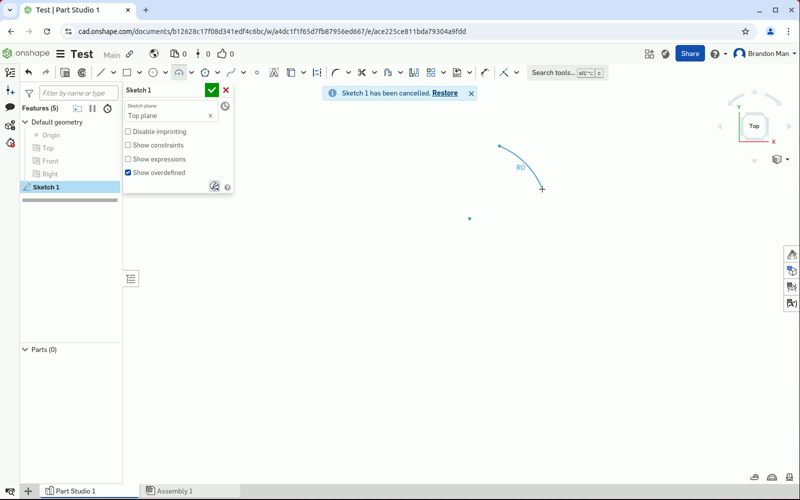
scroll(-6)
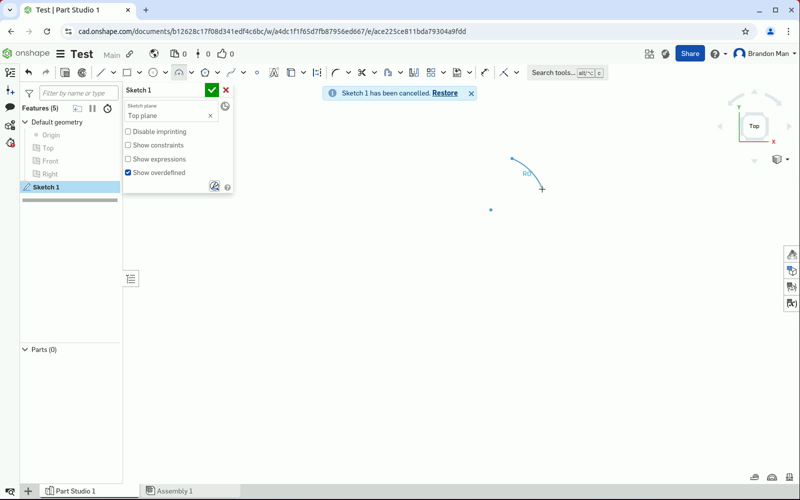
scroll(-6)
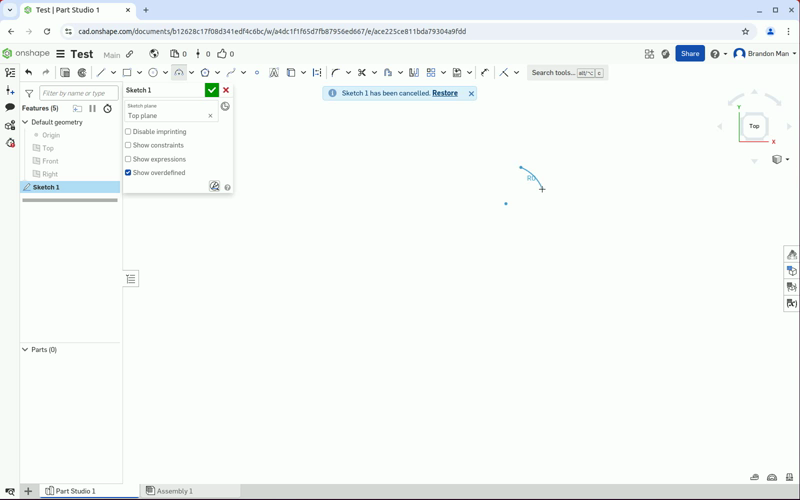
scroll(-6)
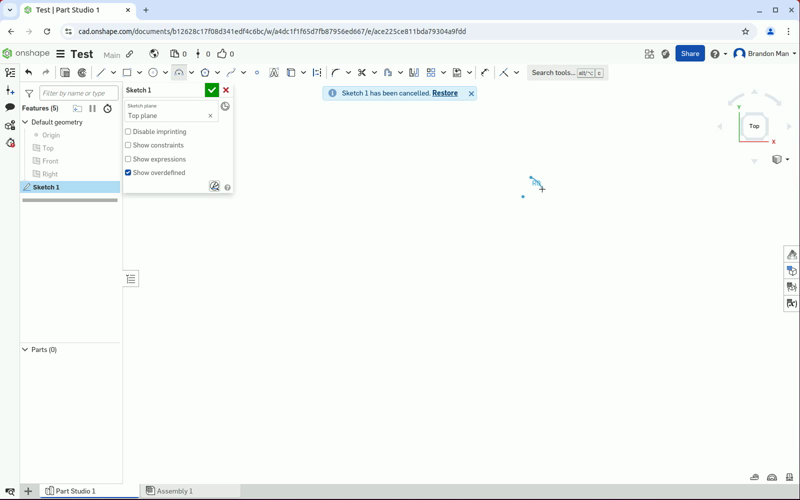
scroll(-6)
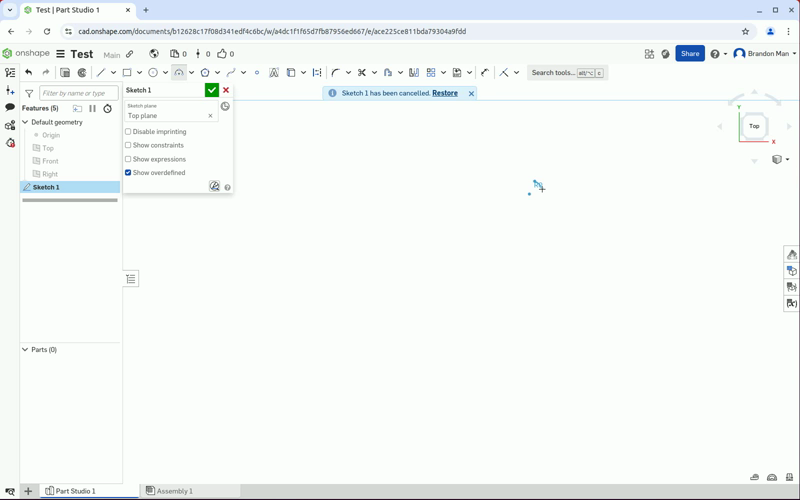
scroll(-6)
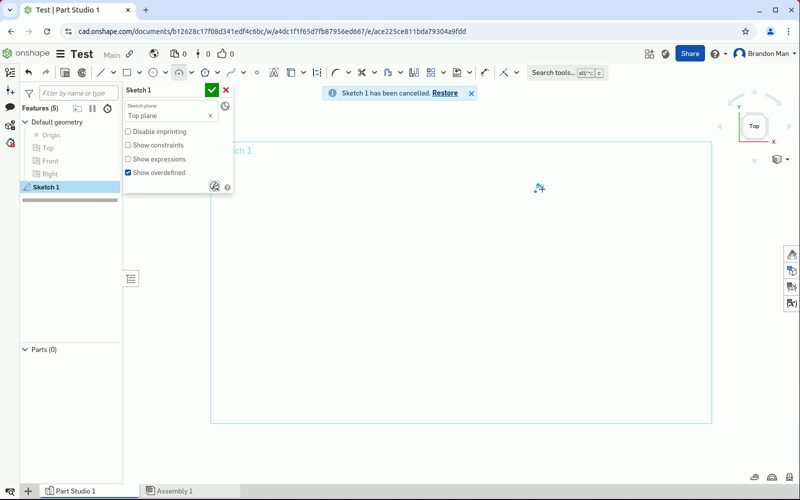
mouse_move(539, 187)
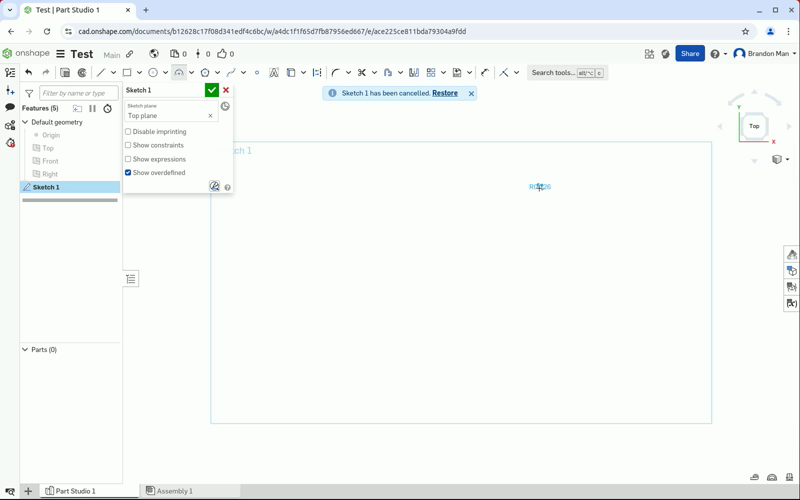
scroll(6)
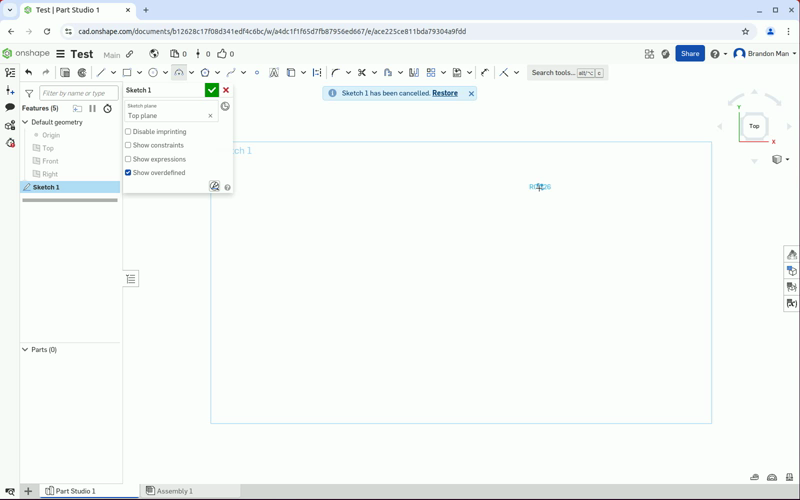
scroll(6)
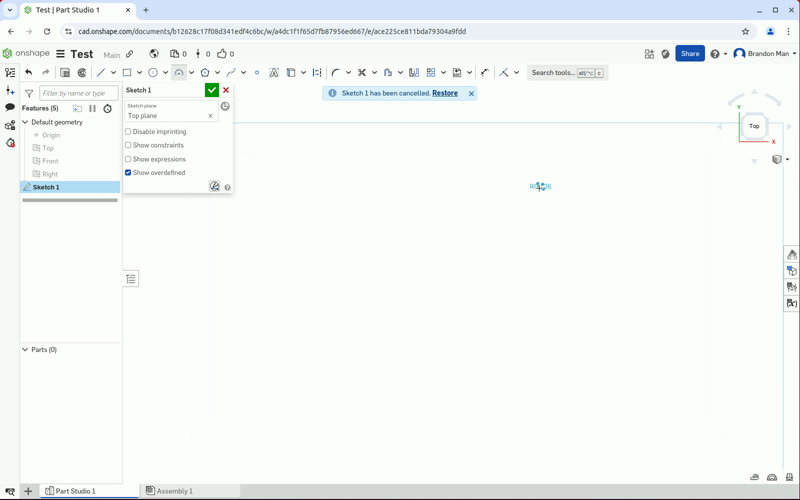
scroll(6)
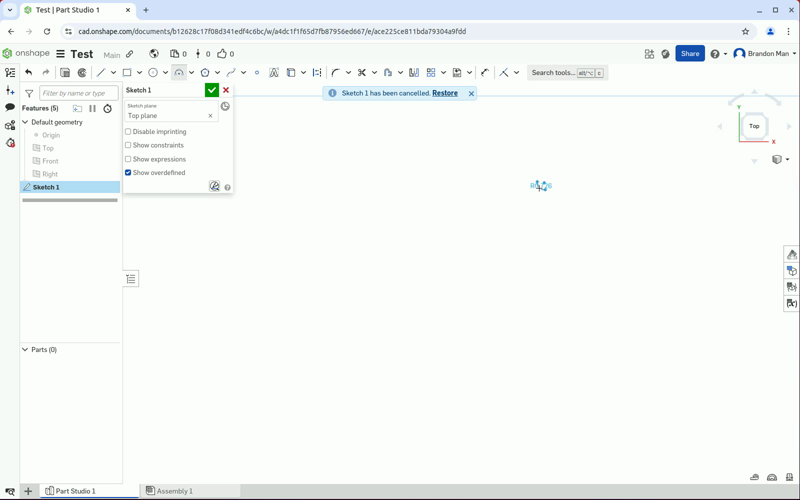
scroll(6)
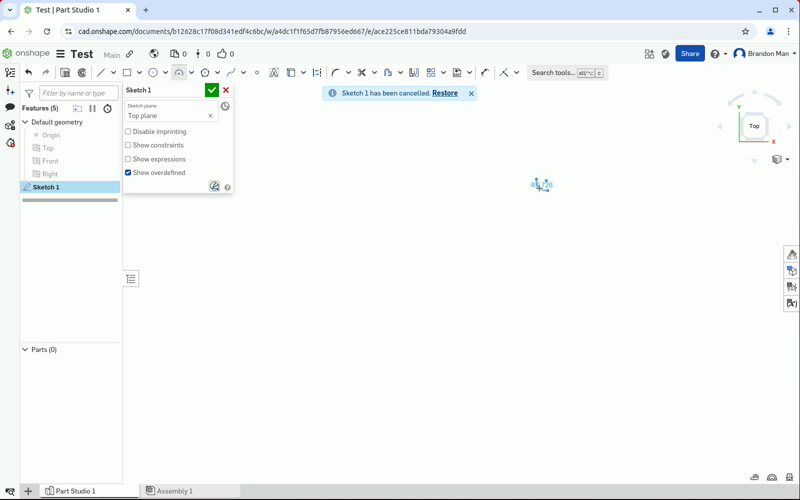
scroll(6)
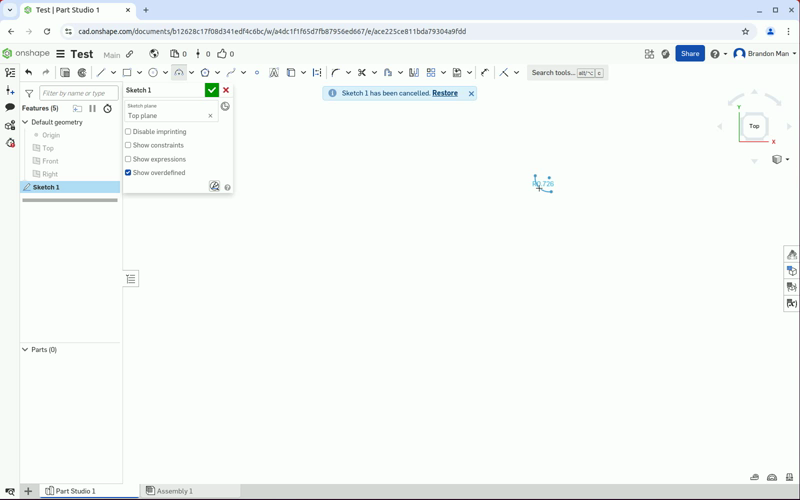
scroll(6)
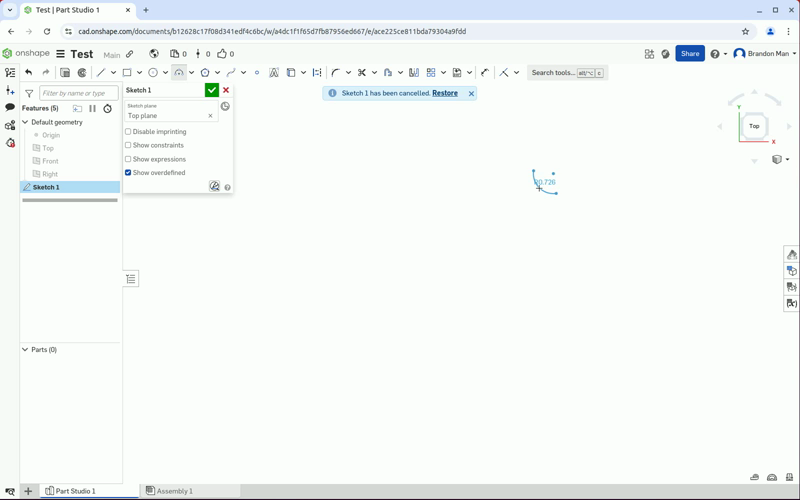
scroll(6)
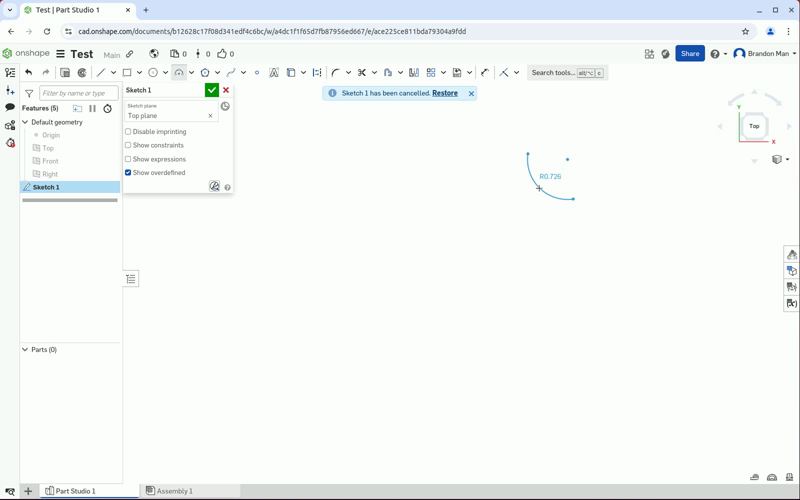
click(539, 187)
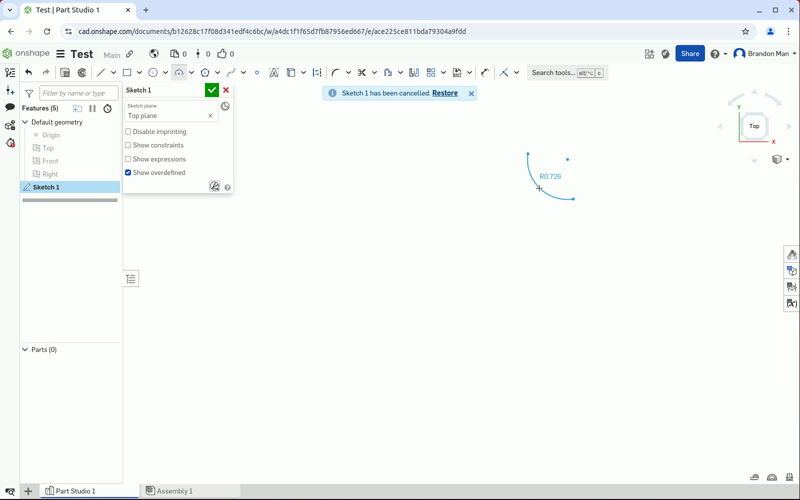
scroll(-6)
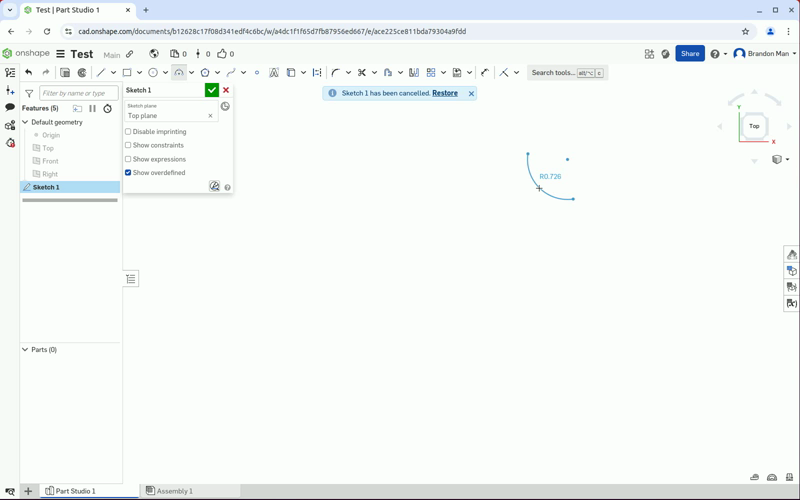
scroll(-6)
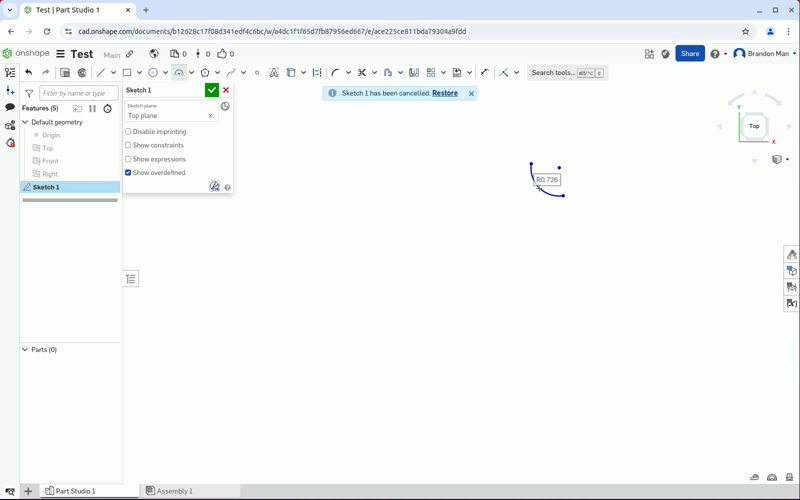
scroll(-6)
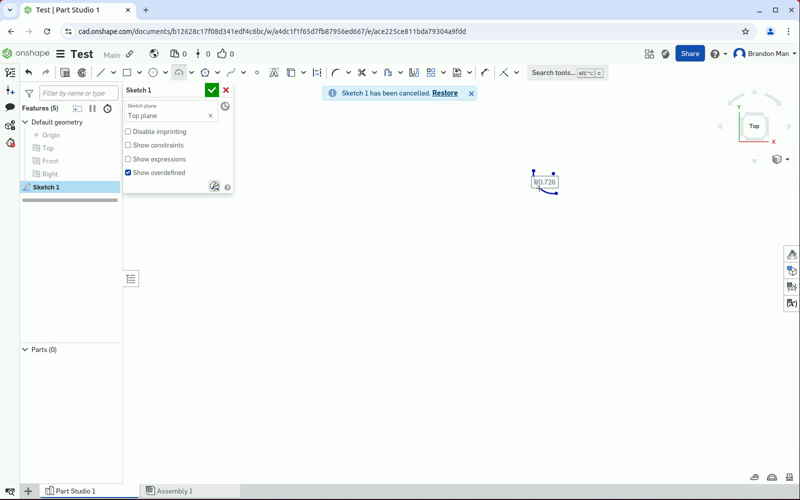
scroll(-6)
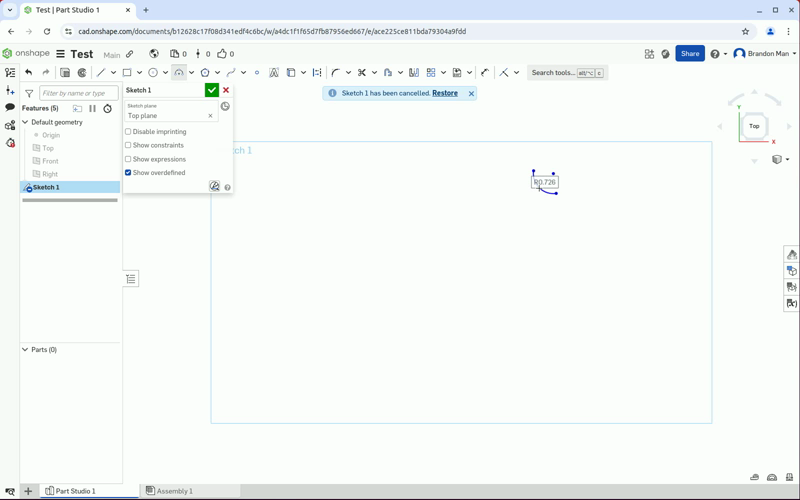
scroll(-6)
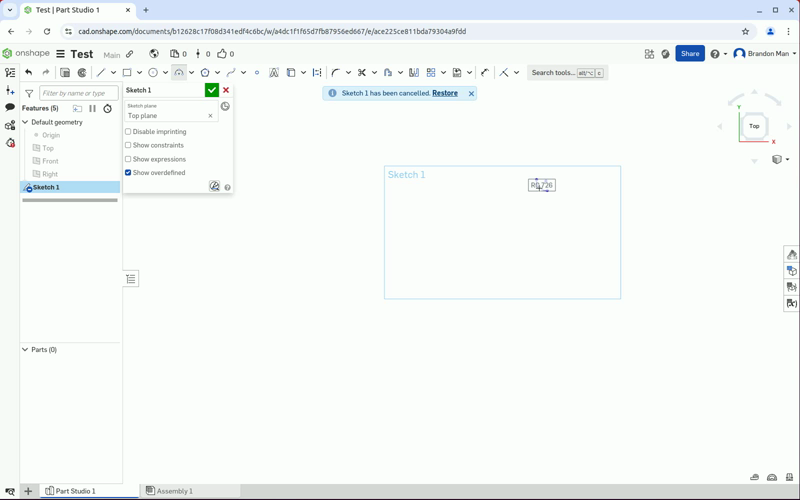
scroll(-6)
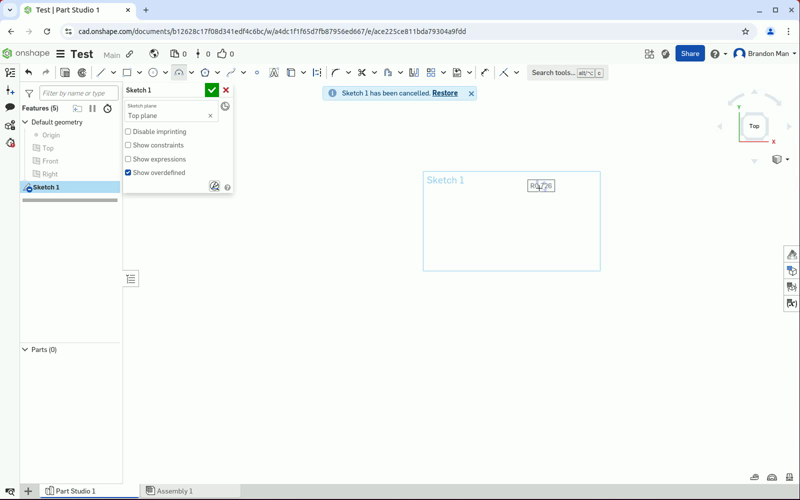
scroll(-6)
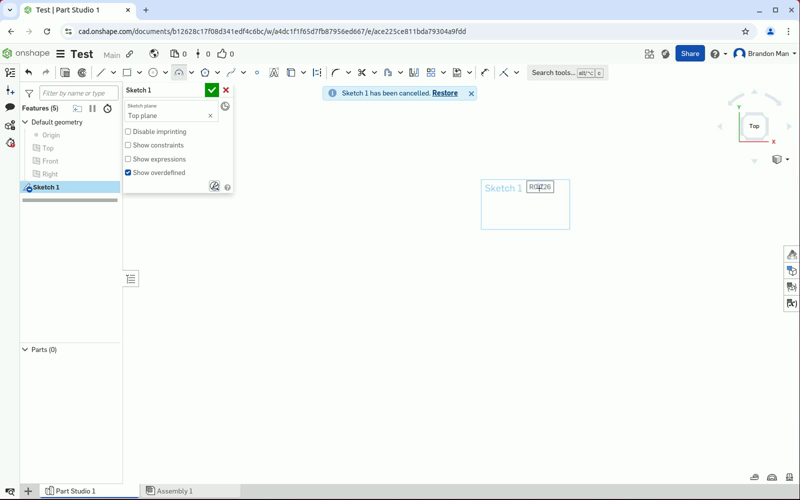
key_up(shift)
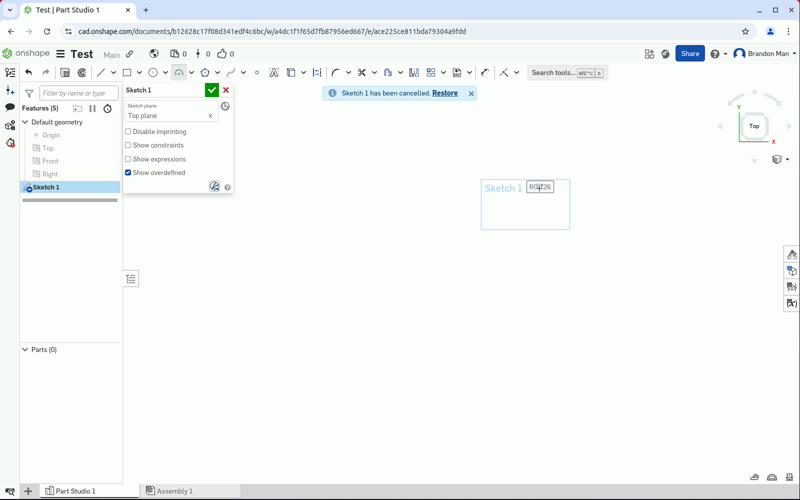
key(esc)
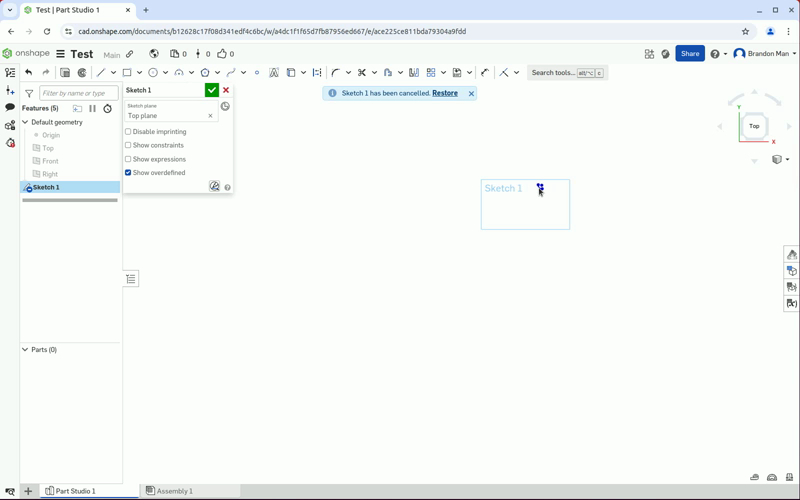
key(l)
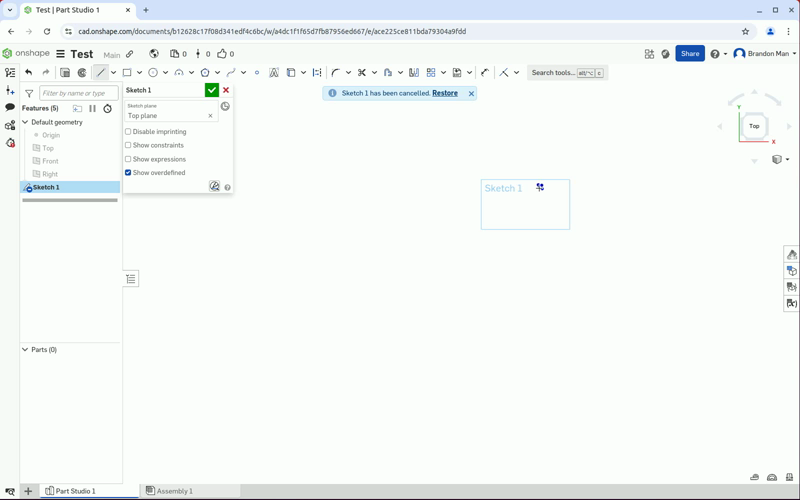
mouse_move(542, 188)
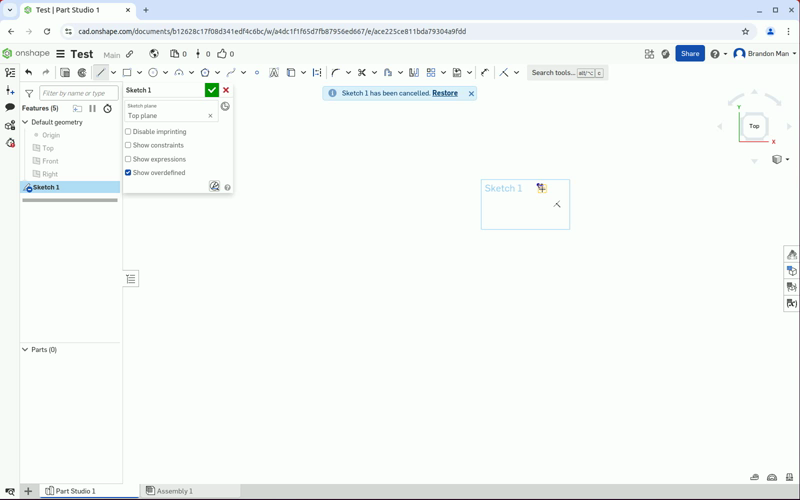
scroll(6)
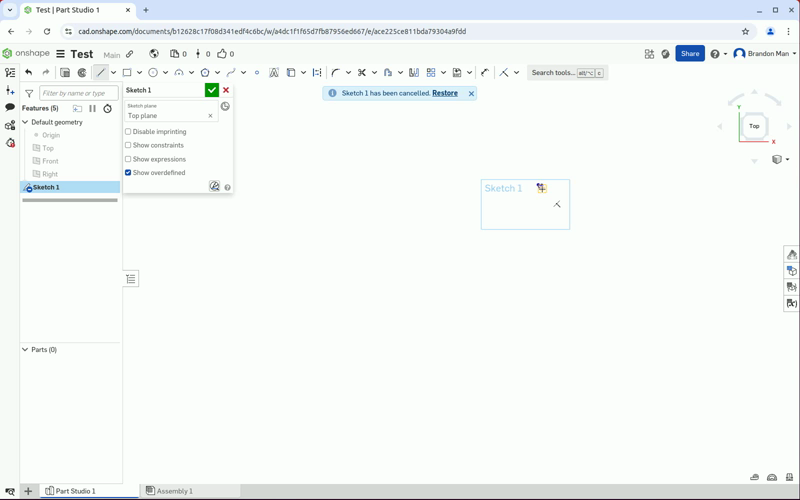
scroll(6)
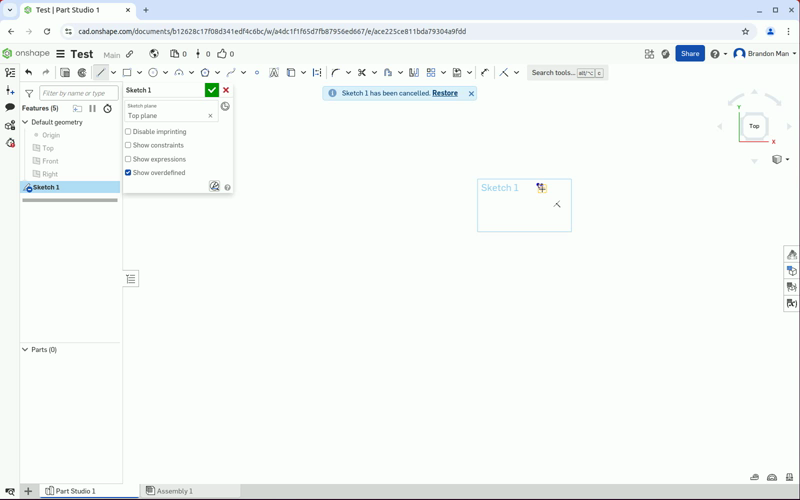
scroll(6)
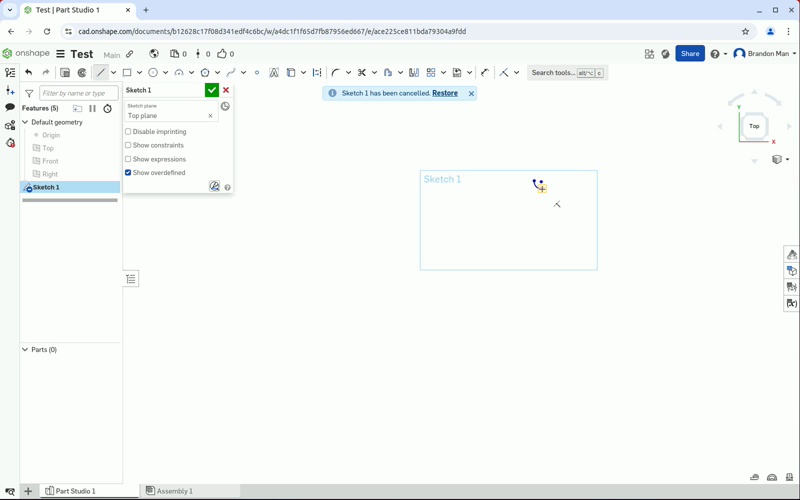
scroll(6)
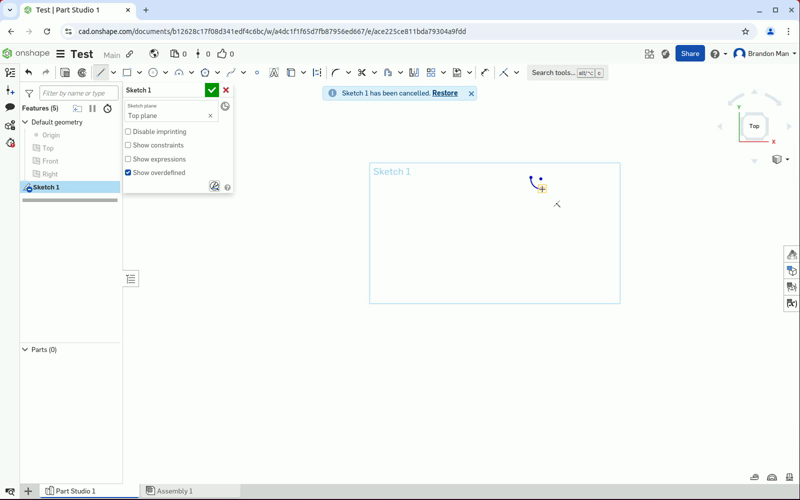
scroll(6)
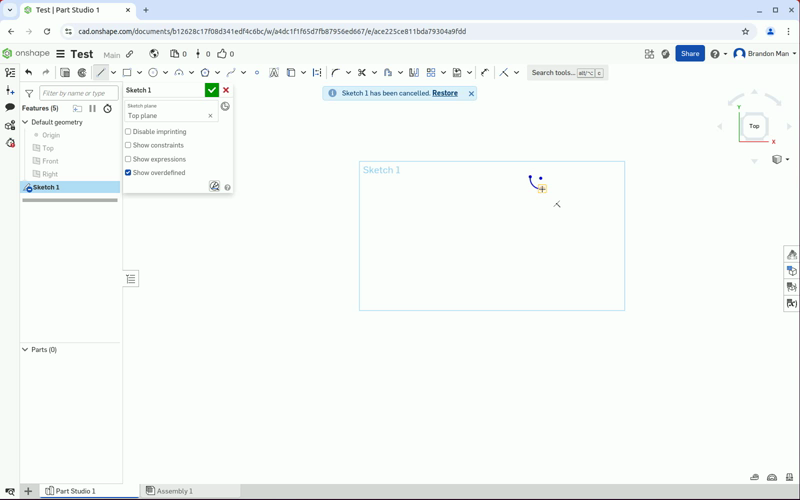
scroll(6)
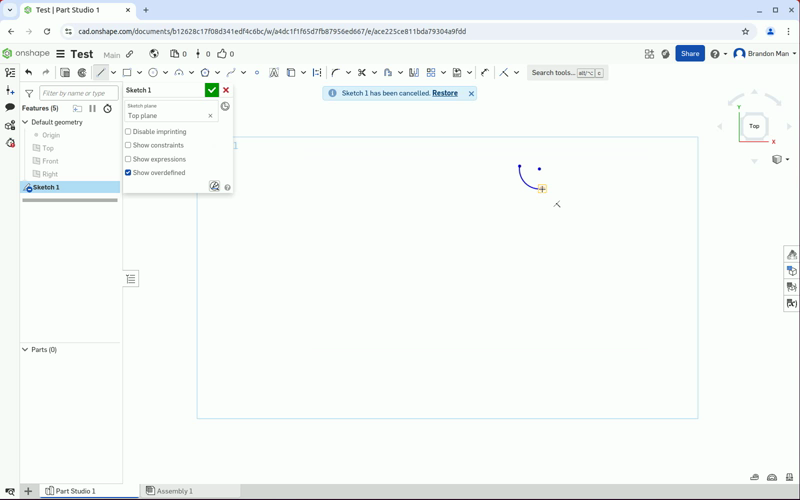
scroll(6)
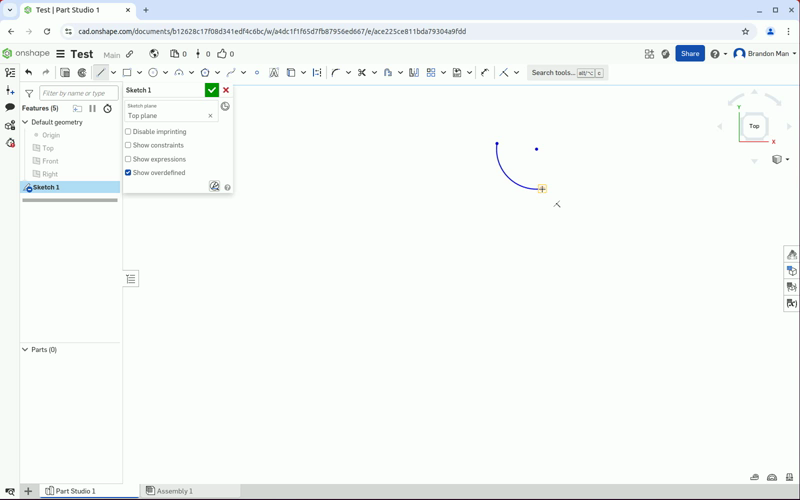
click(542, 188)
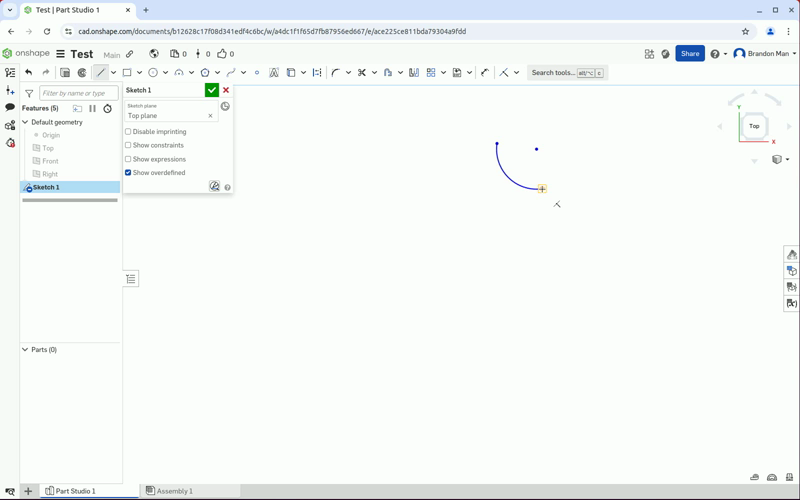
scroll(-6)
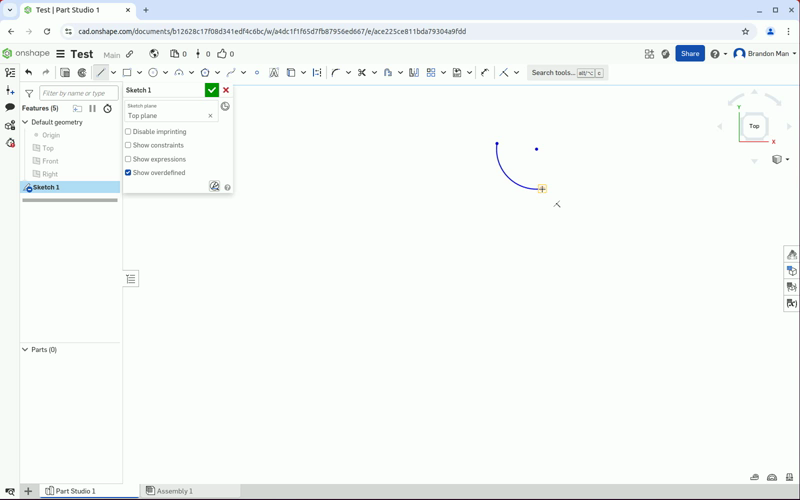
scroll(-6)
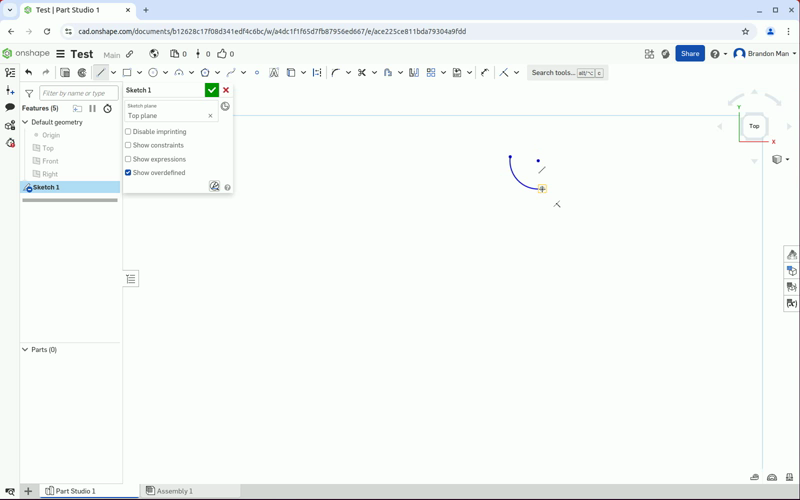
scroll(-6)
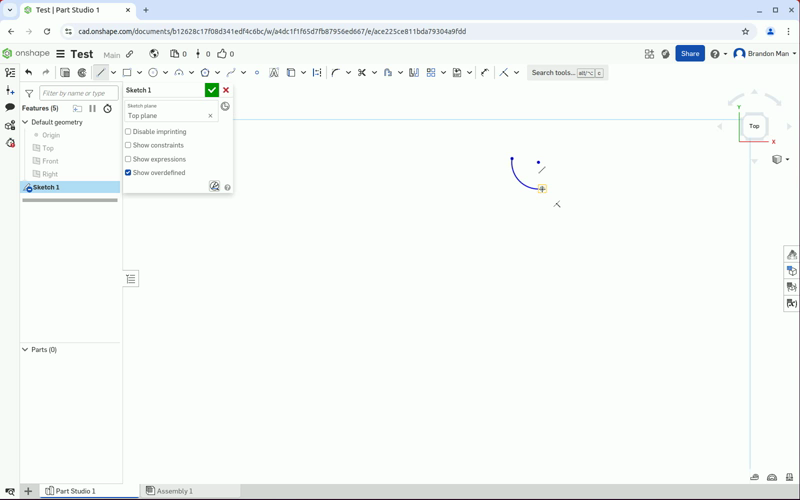
scroll(-6)
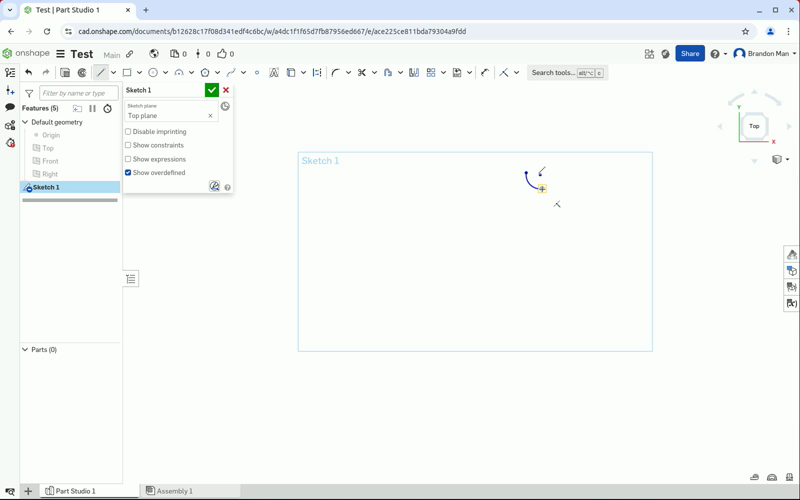
scroll(-6)
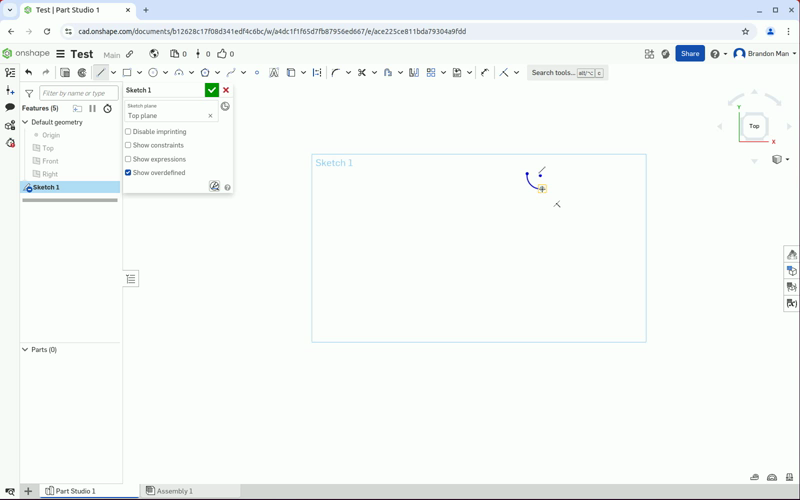
scroll(-6)
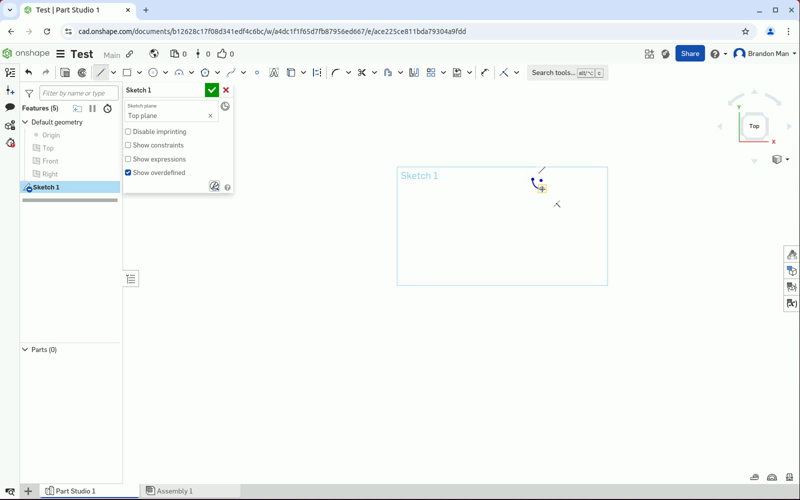
scroll(-6)
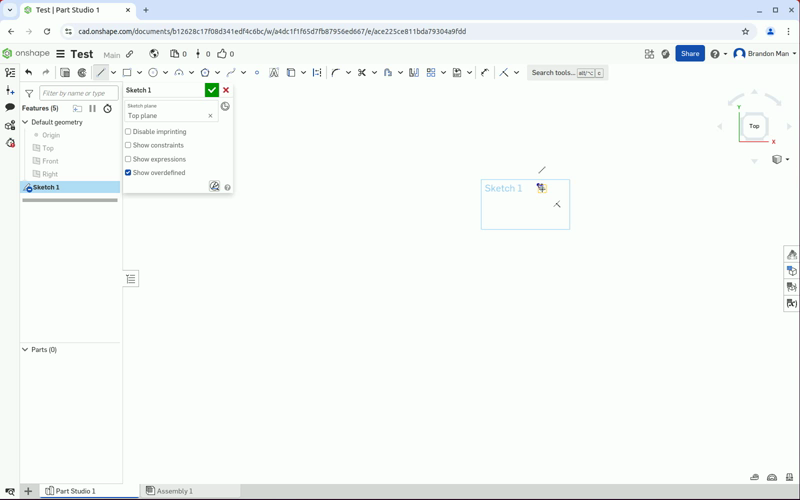
key_down(shift)
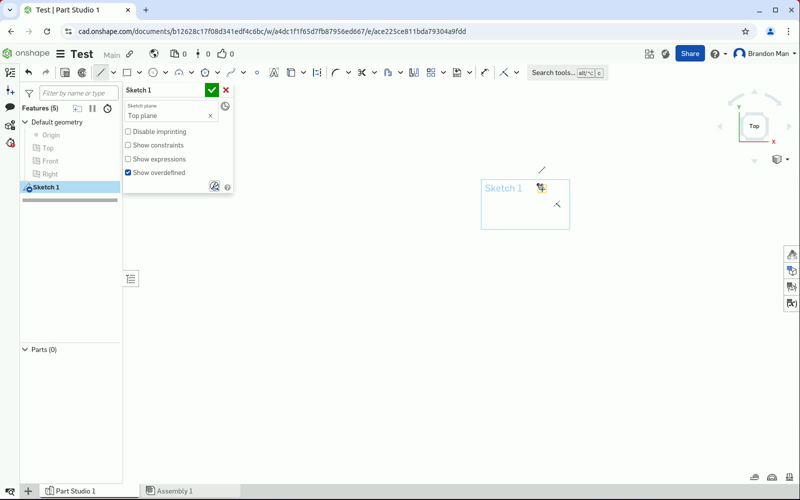
mouse_move(572, 188)
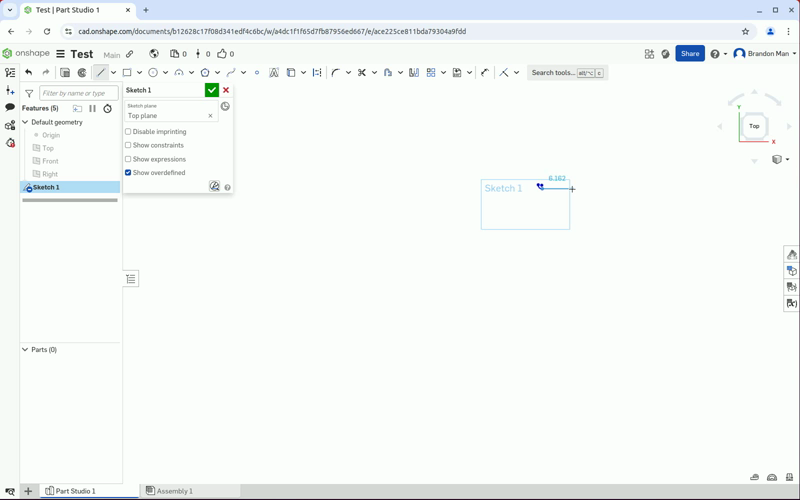
mouse_move(570, 188)
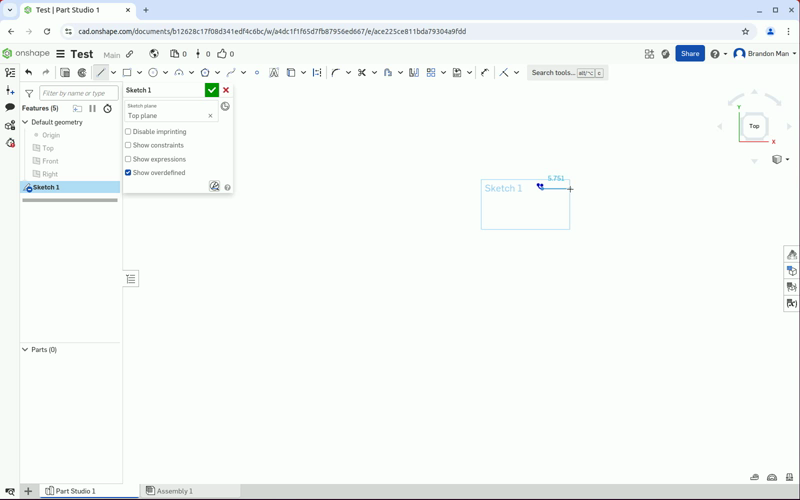
click(570, 188)
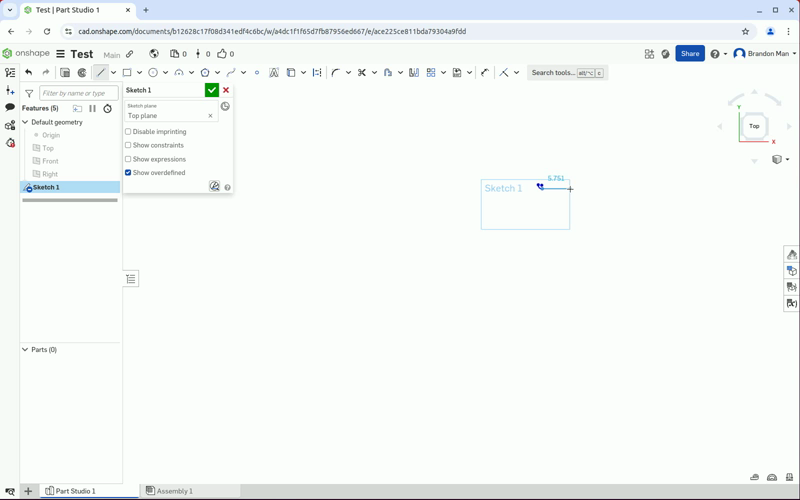
key_up(shift)
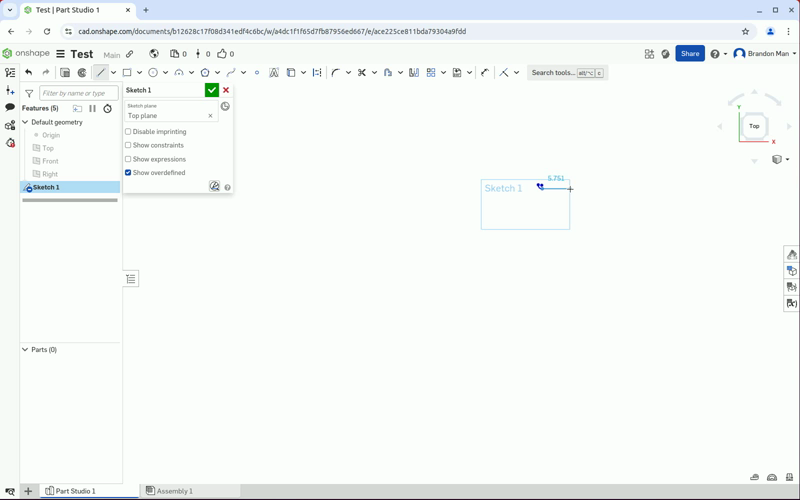
key(esc)
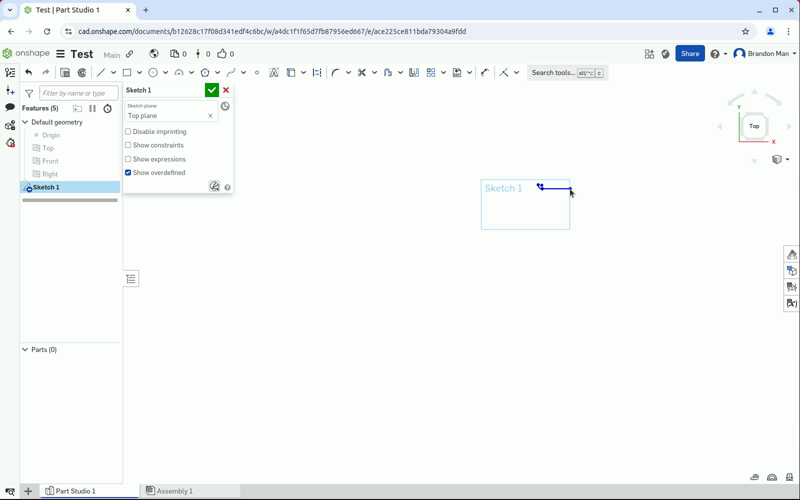
key(a)
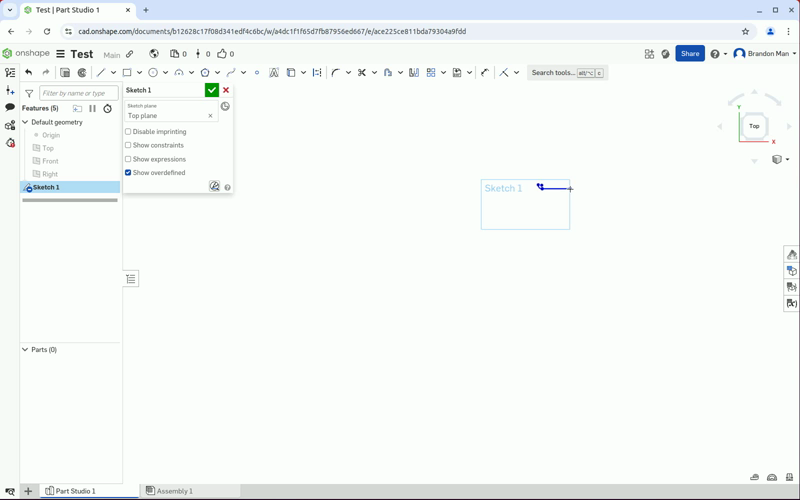
mouse_move(570, 188)
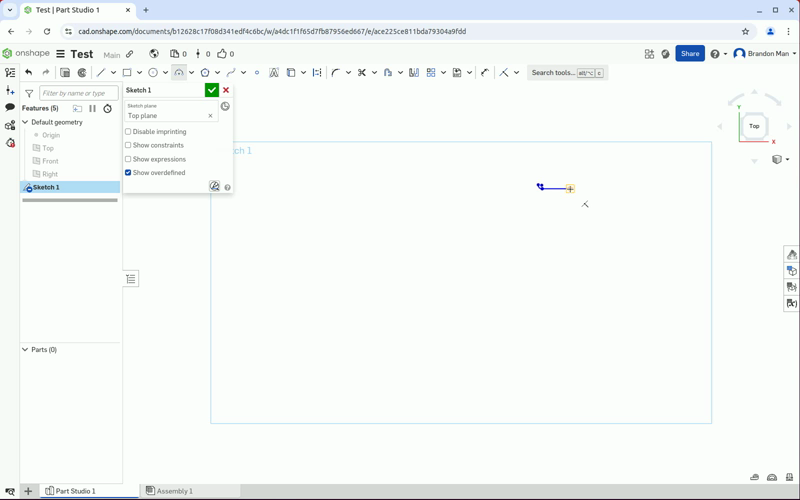
click(570, 188)
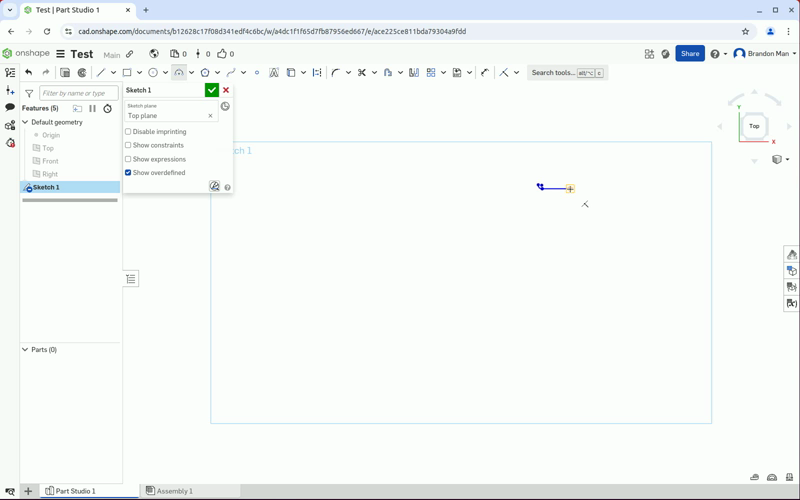
key_down(shift)
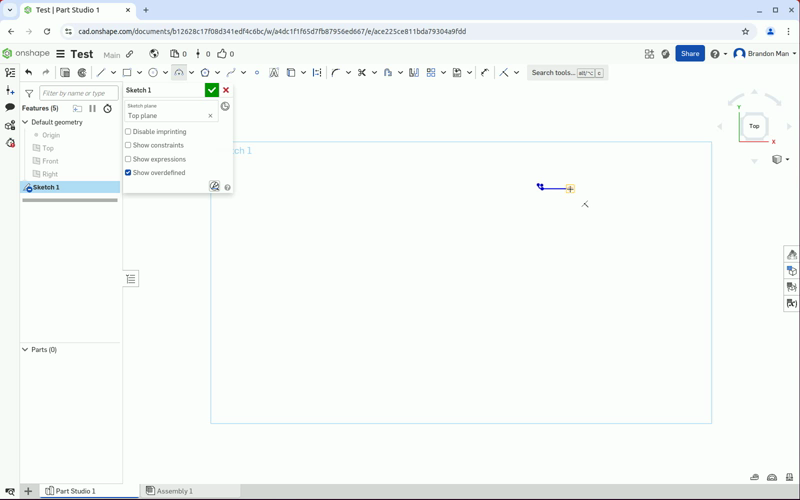
mouse_move(574, 184)
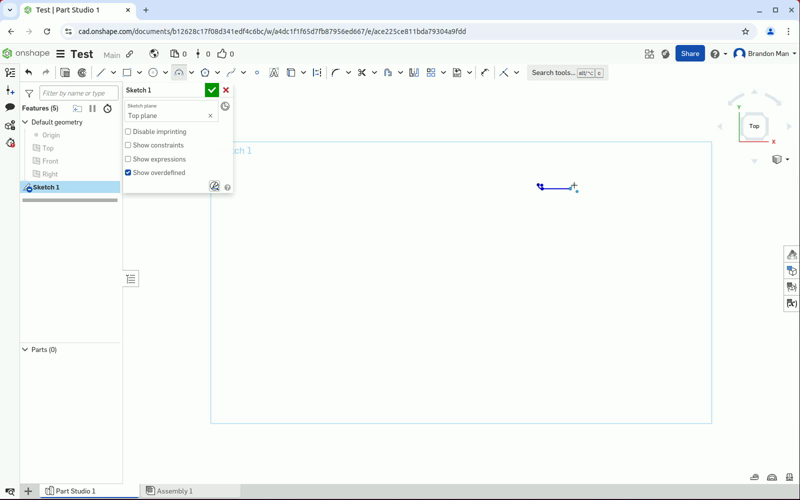
scroll(6)
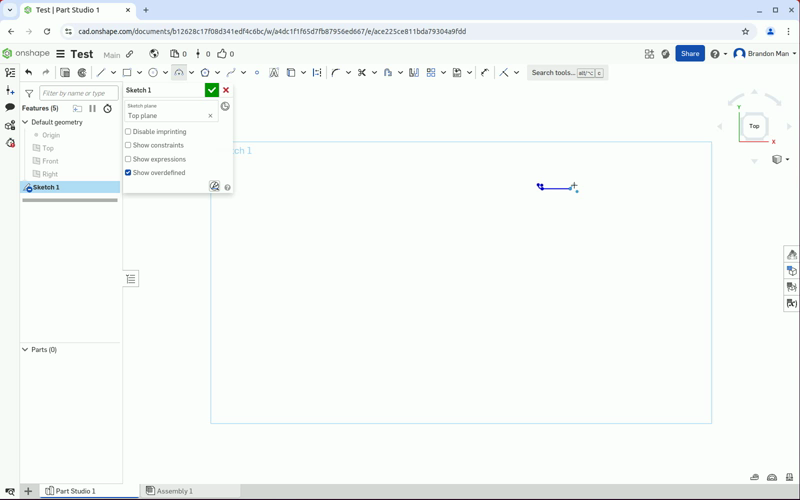
scroll(6)
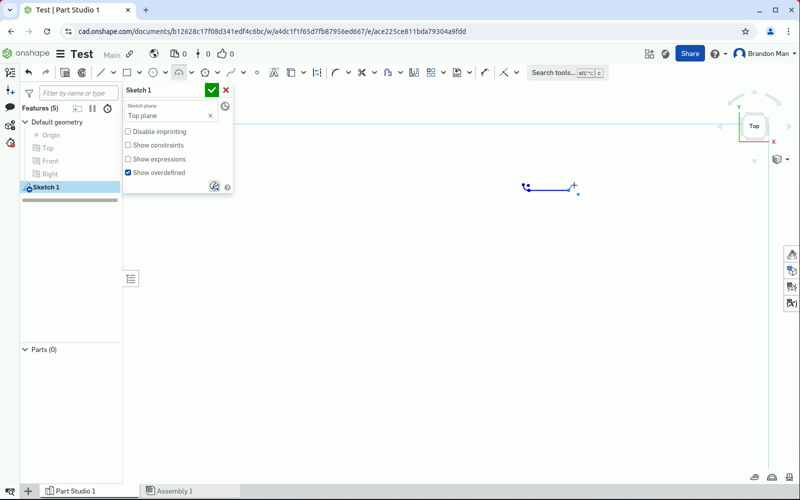
scroll(6)
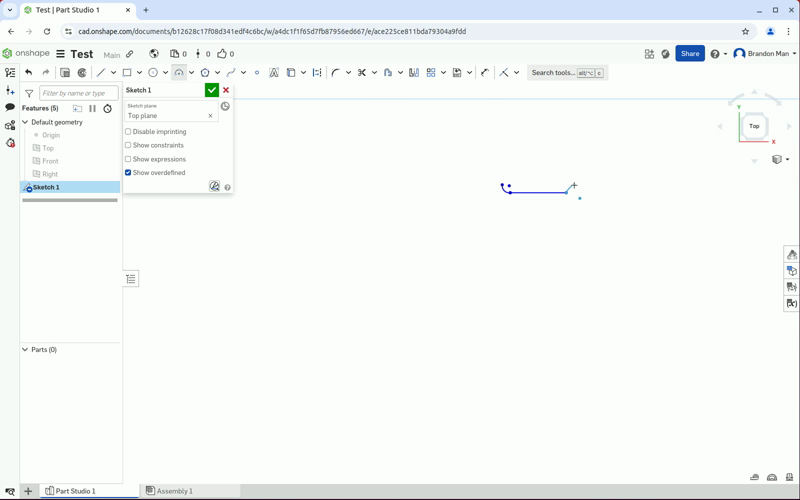
scroll(6)
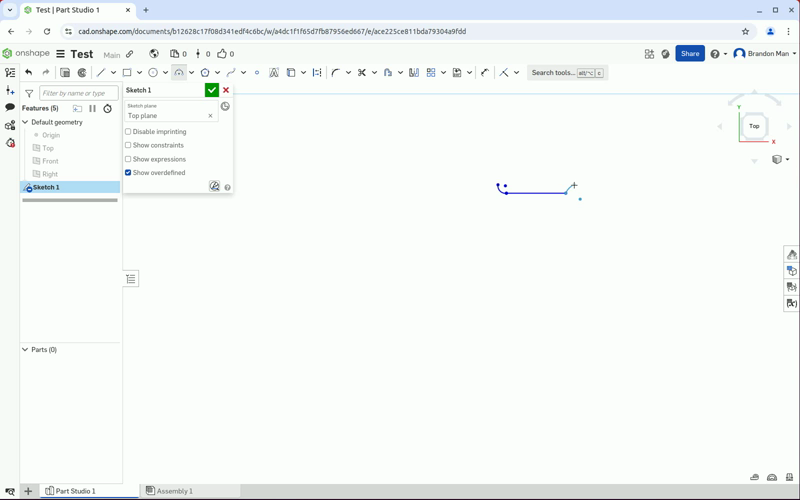
scroll(6)
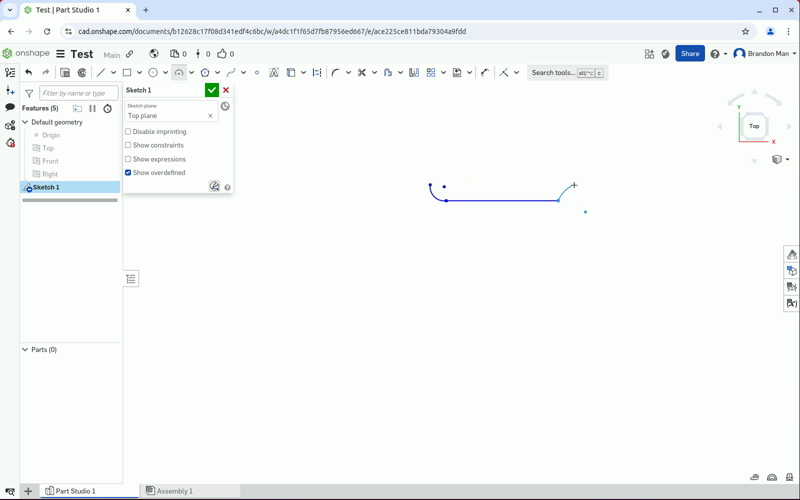
scroll(6)
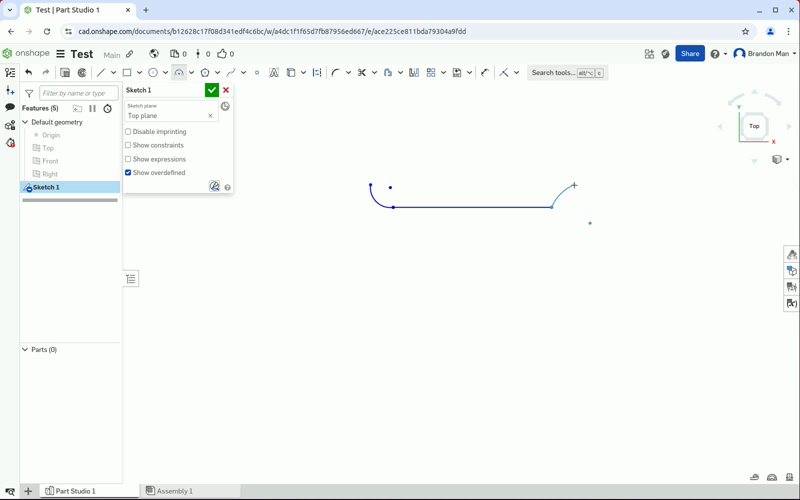
scroll(6)
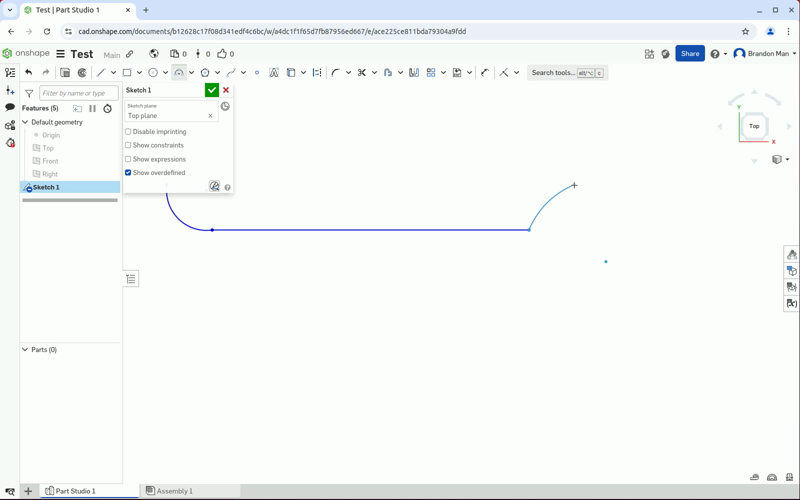
click(574, 184)
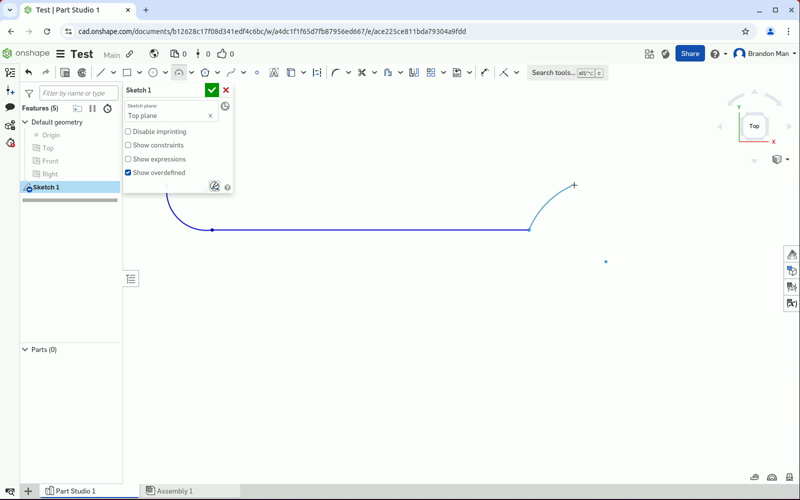
scroll(-6)
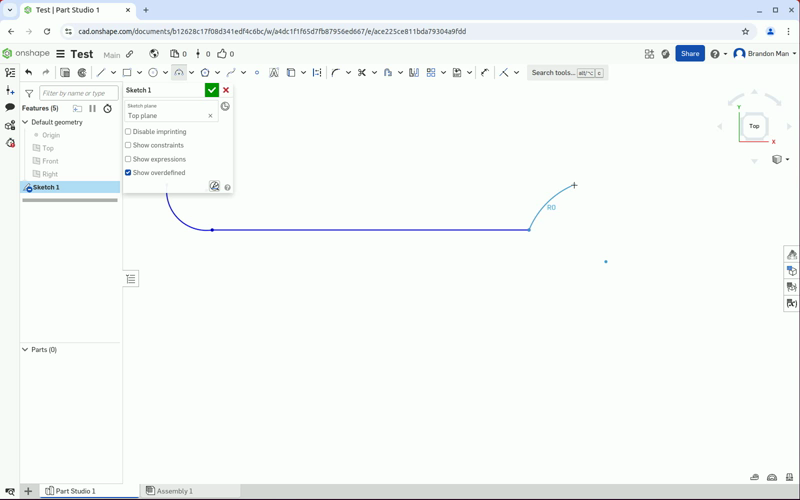
scroll(-6)
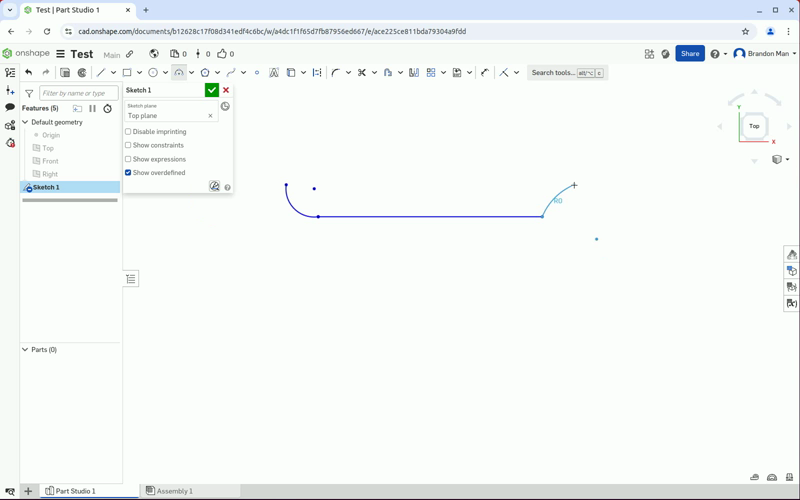
scroll(-6)
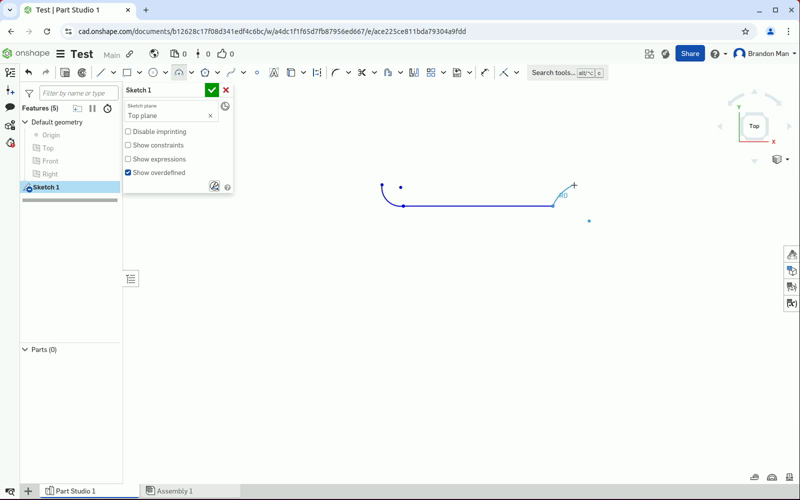
scroll(-6)
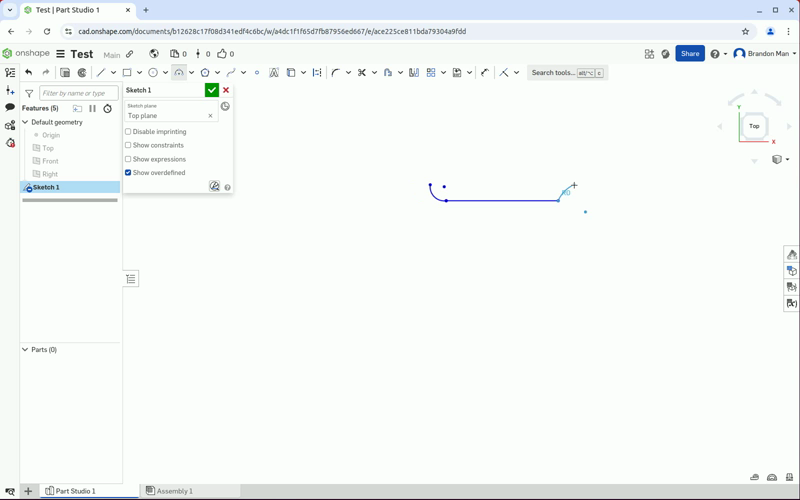
scroll(-6)
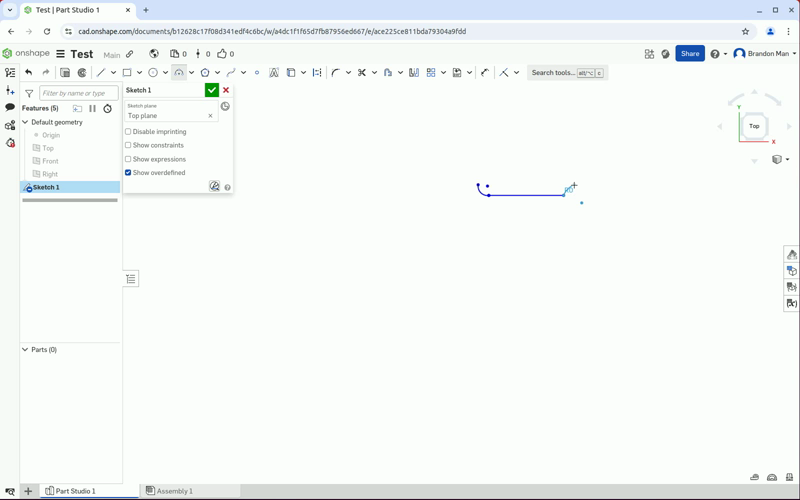
scroll(-6)
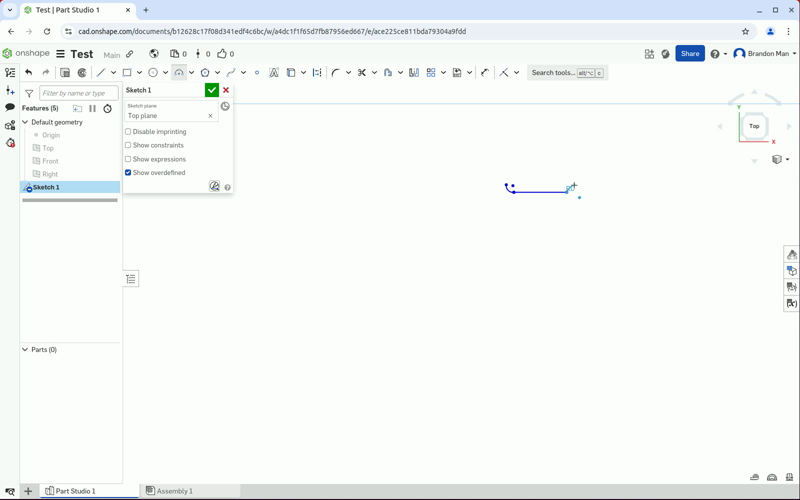
scroll(-6)
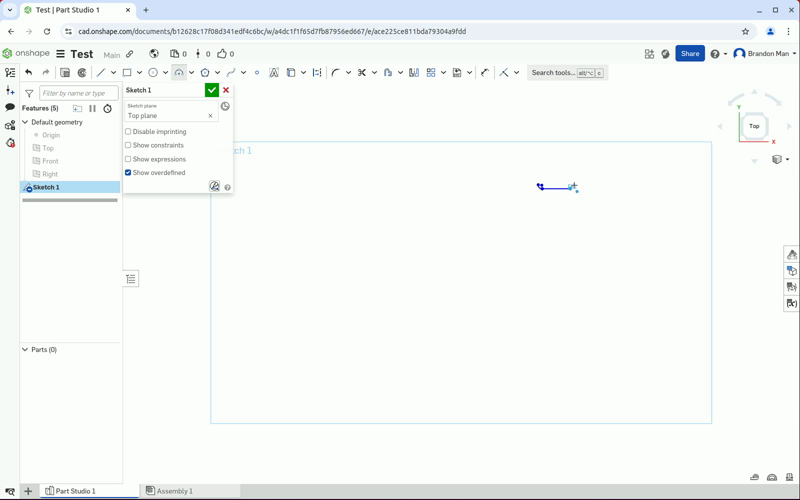
mouse_move(573, 187)
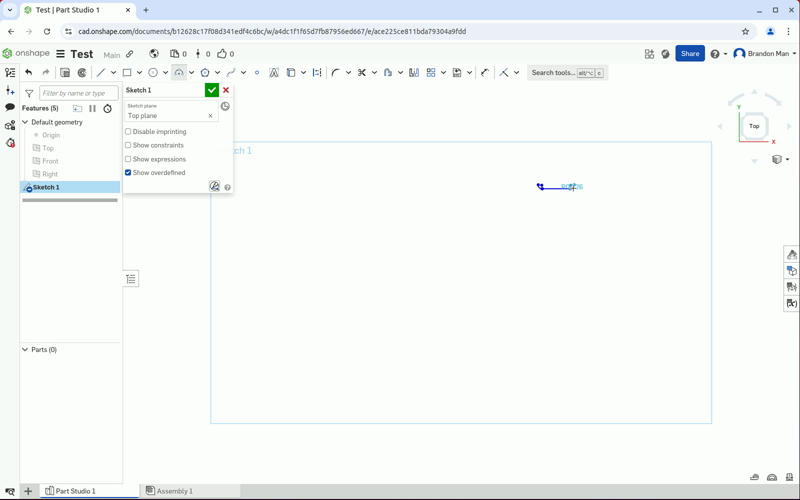
scroll(6)
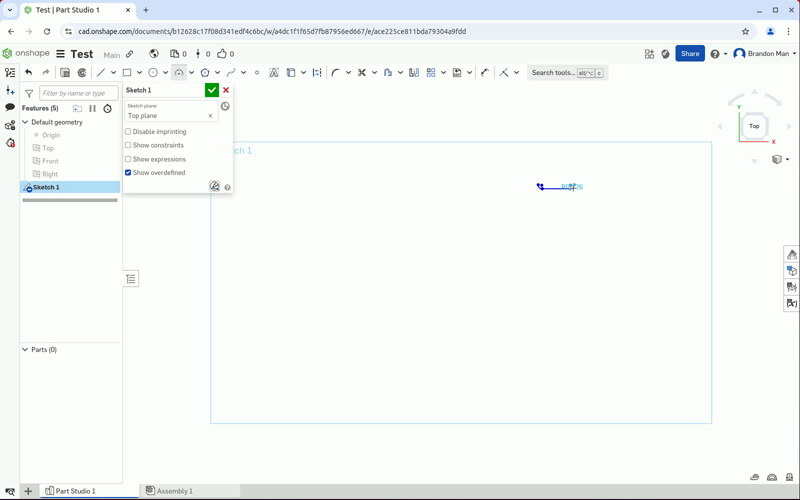
scroll(6)
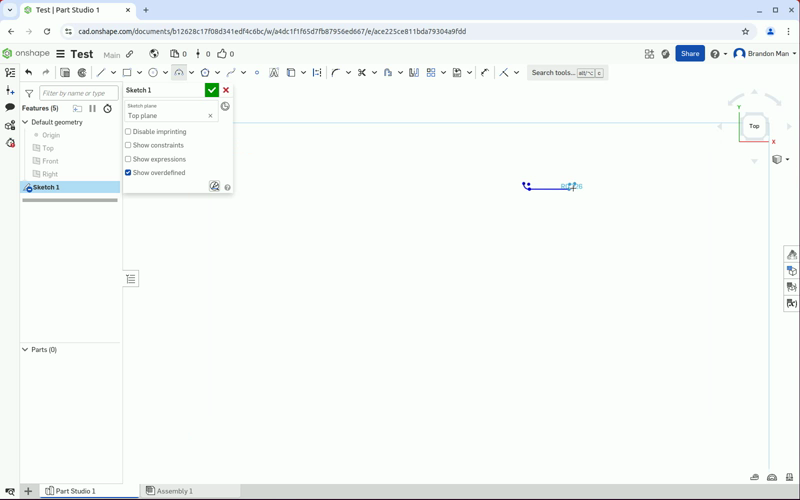
scroll(6)
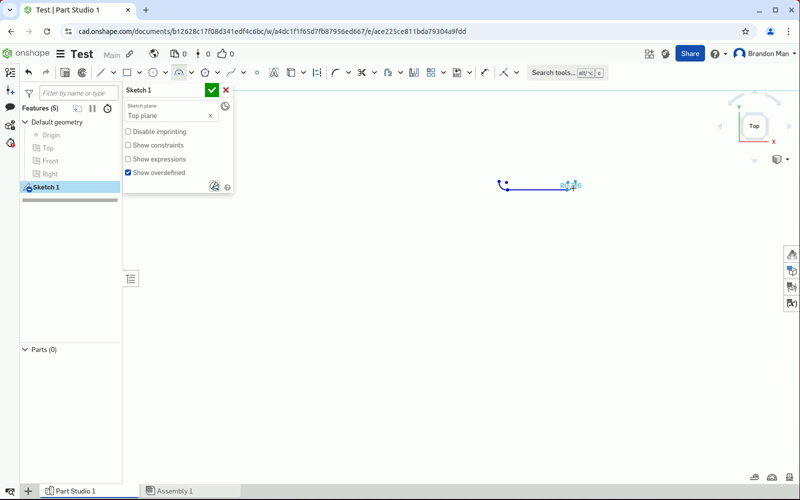
scroll(6)
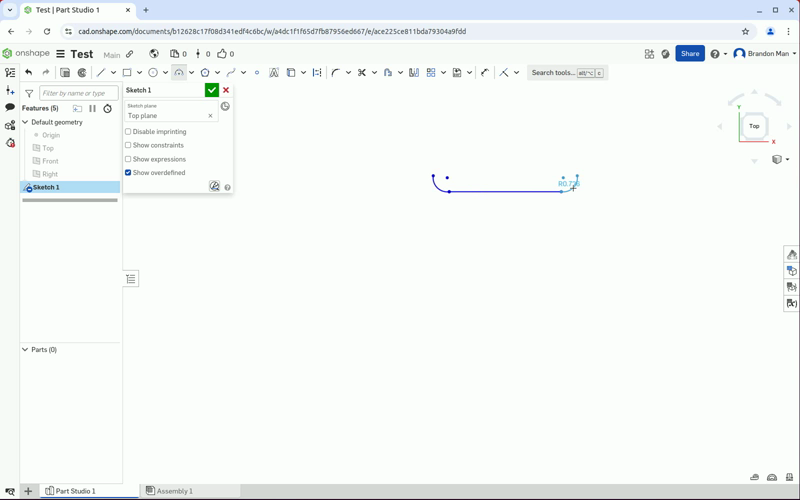
scroll(6)
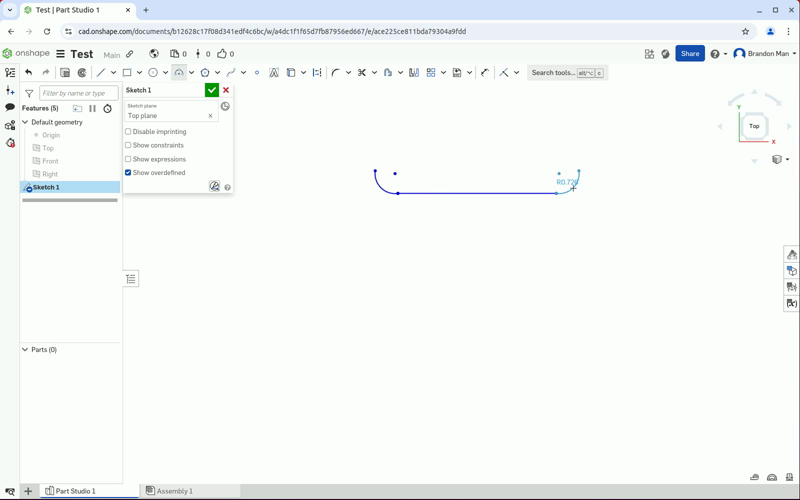
scroll(6)
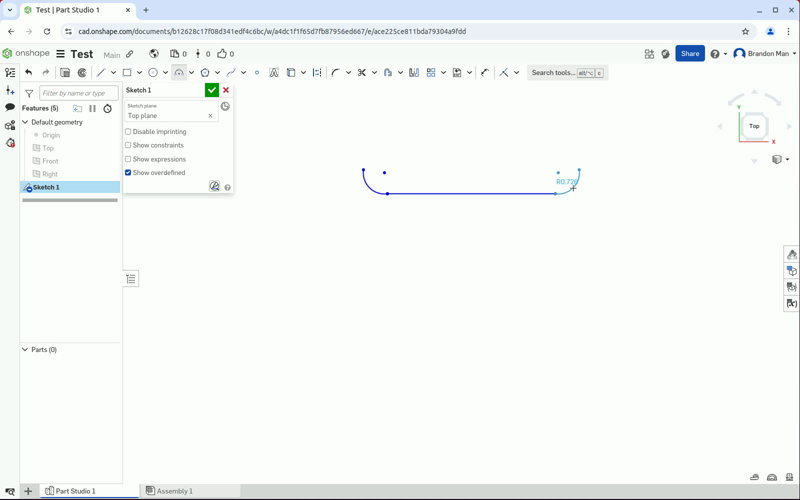
scroll(6)
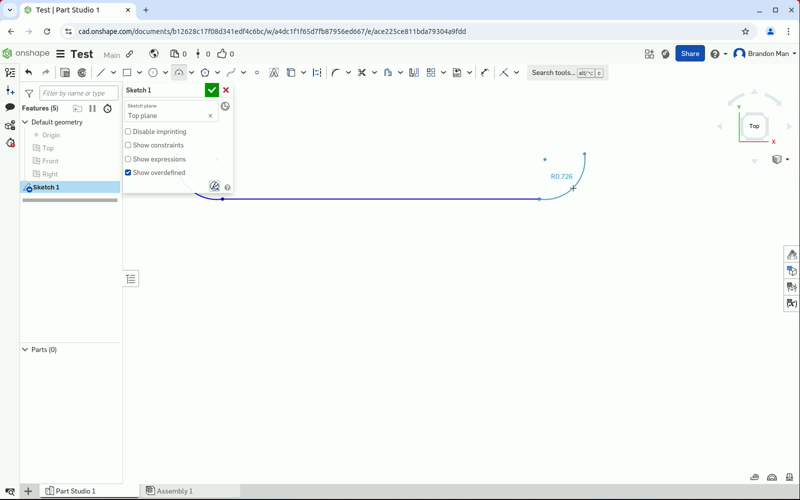
click(573, 187)
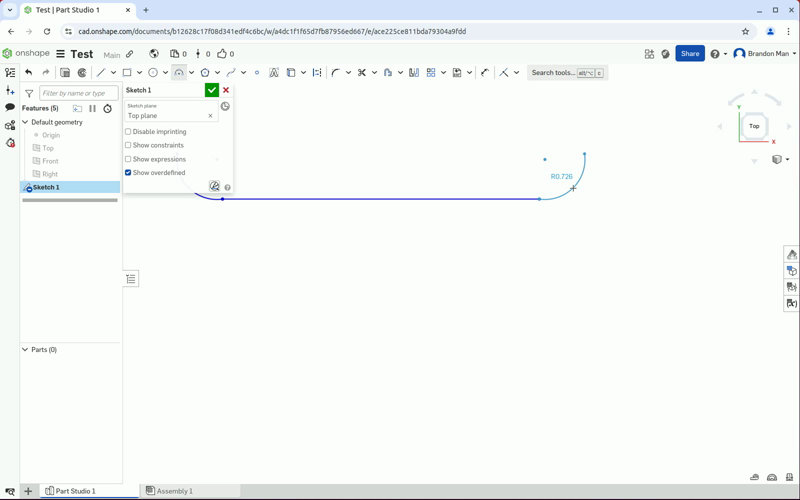
scroll(-6)
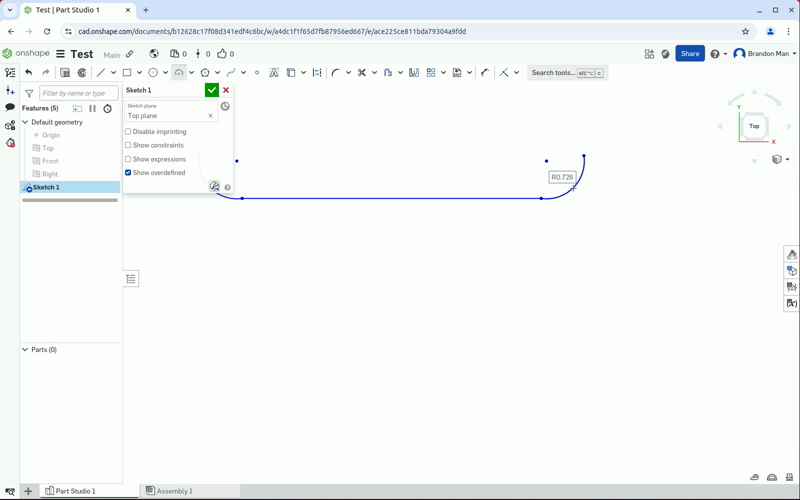
scroll(-6)
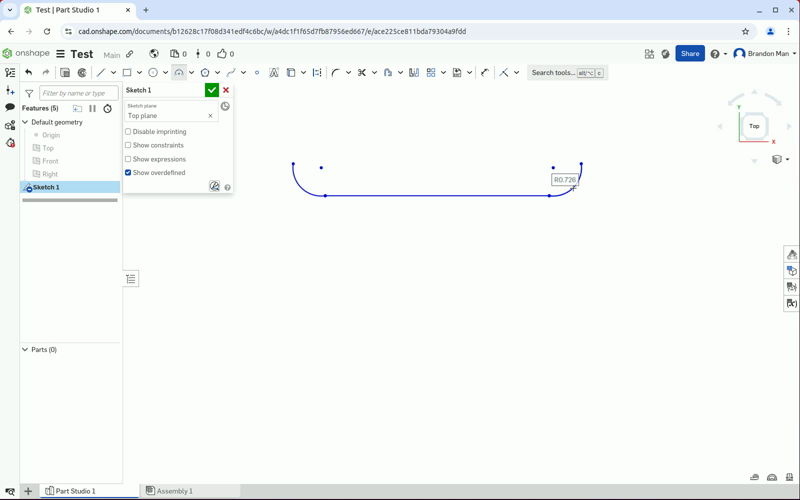
scroll(-6)
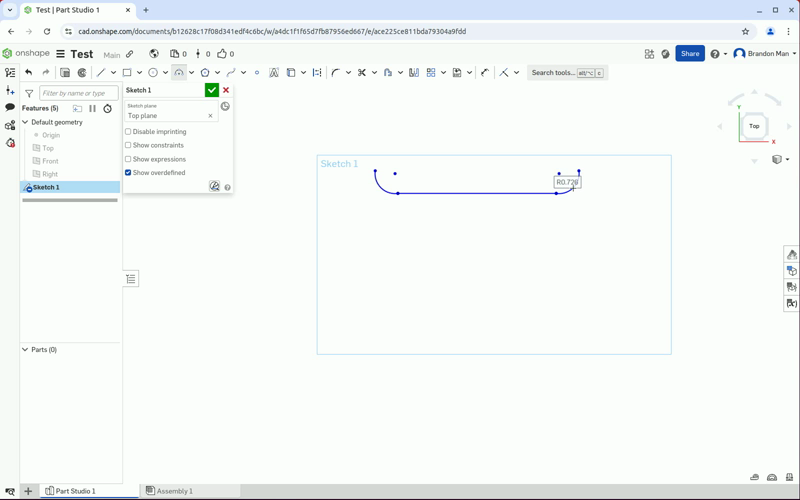
scroll(-6)
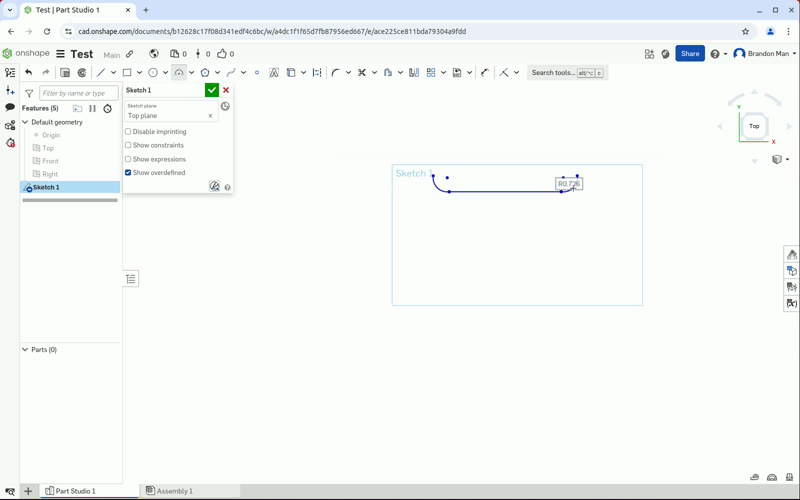
scroll(-6)
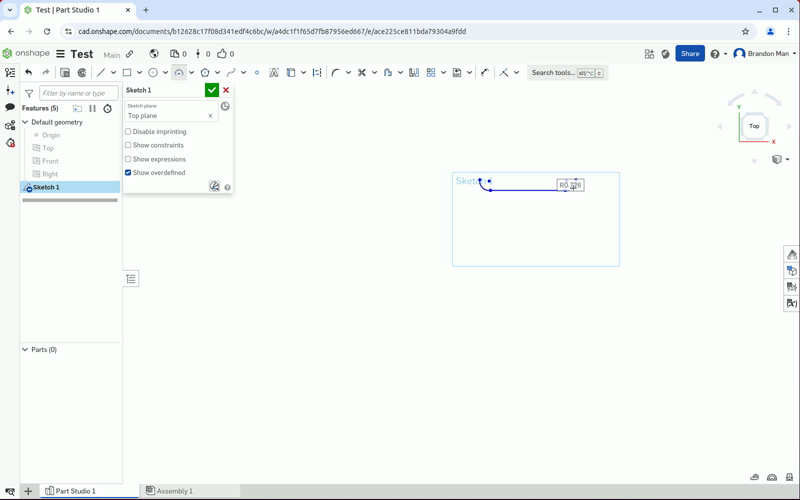
scroll(-6)
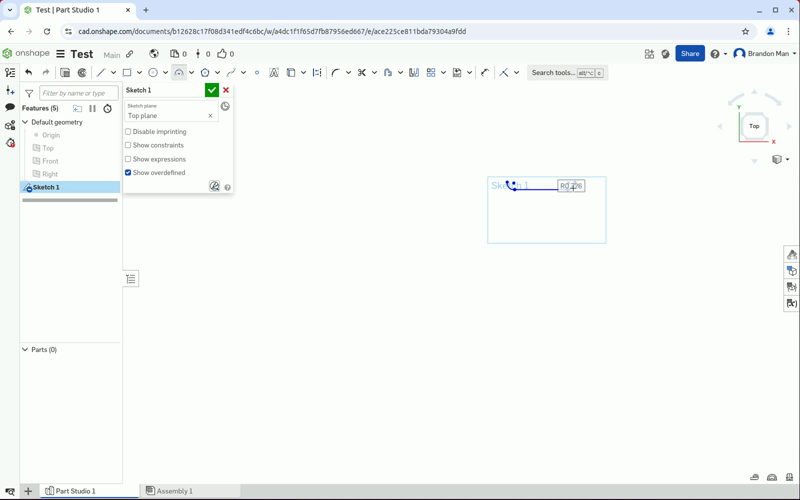
scroll(-6)
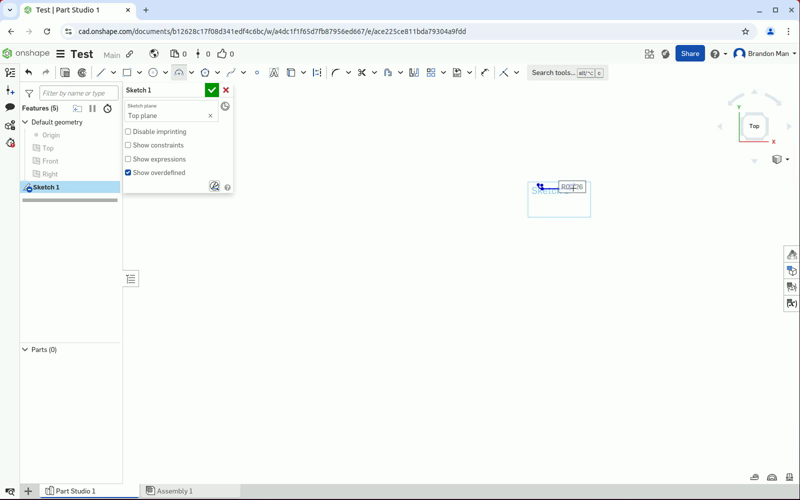
key_up(shift)
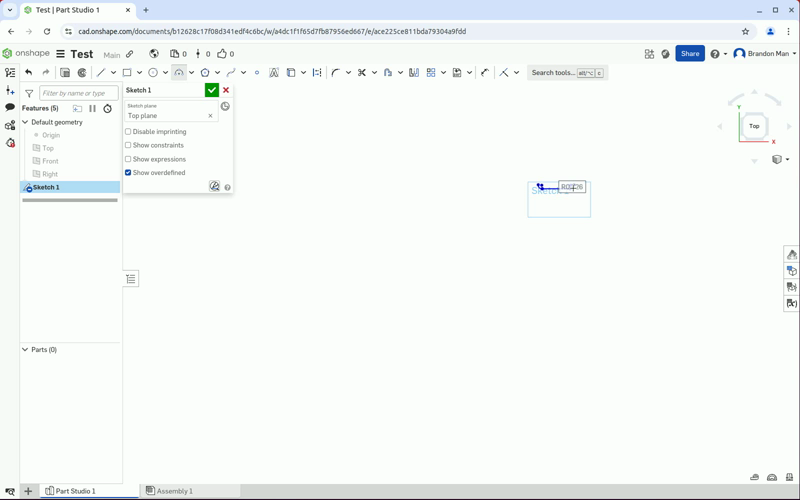
key(esc)
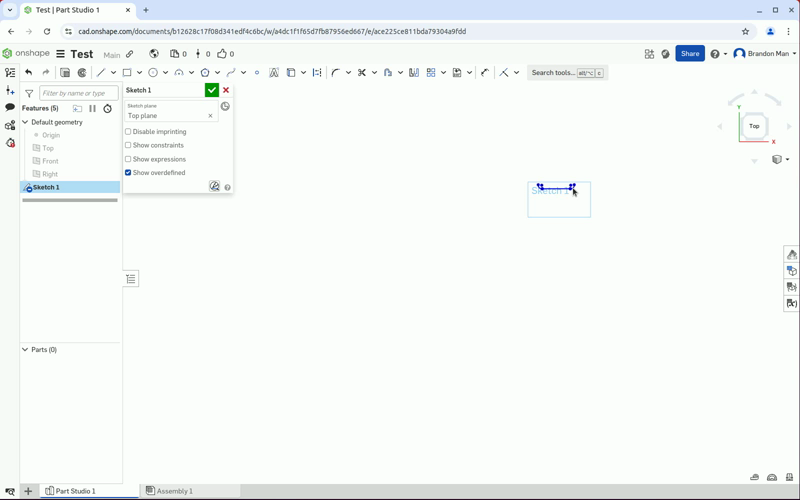
key(l)
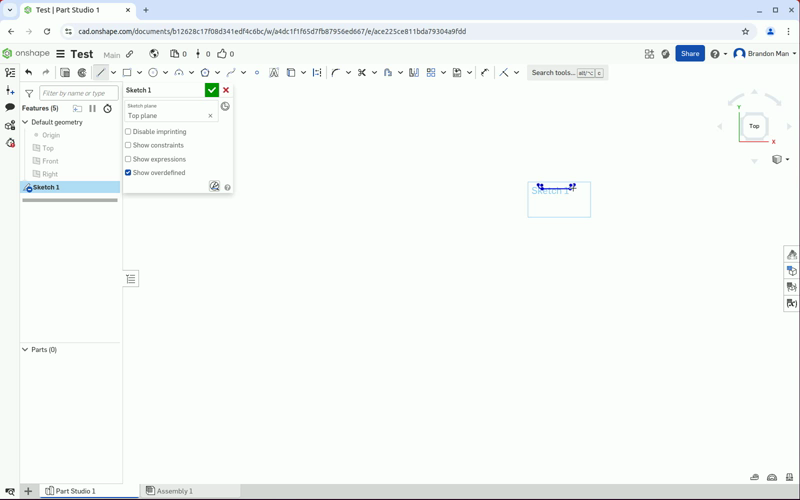
mouse_move(574, 184)
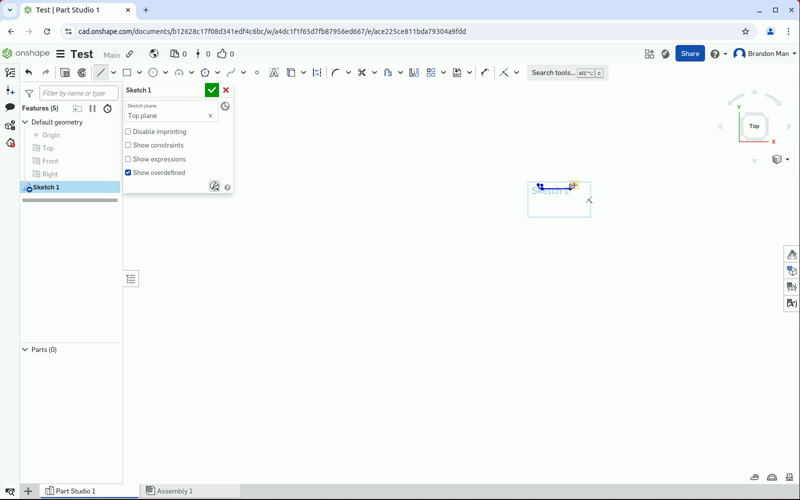
scroll(6)
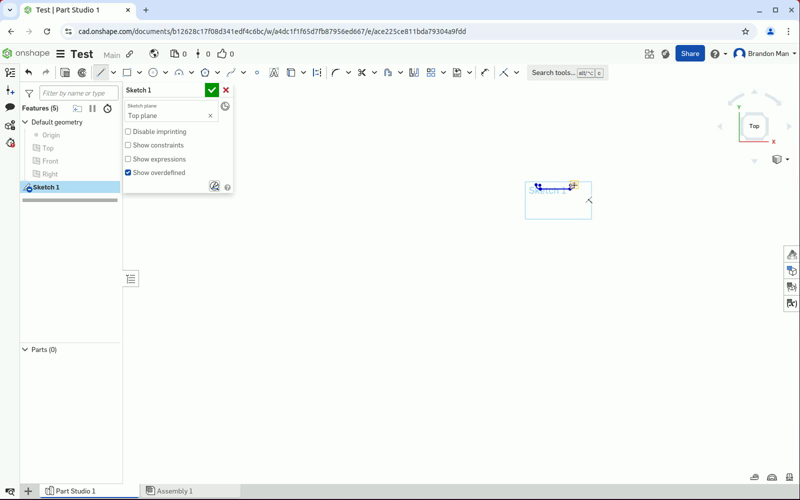
scroll(6)
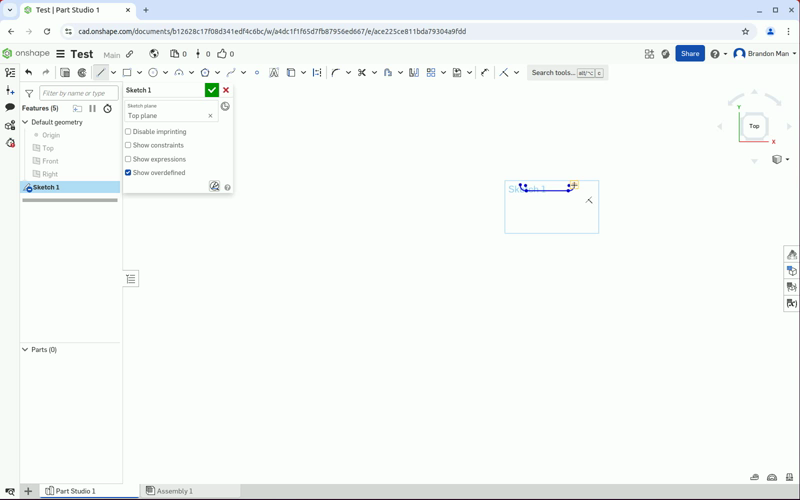
scroll(6)
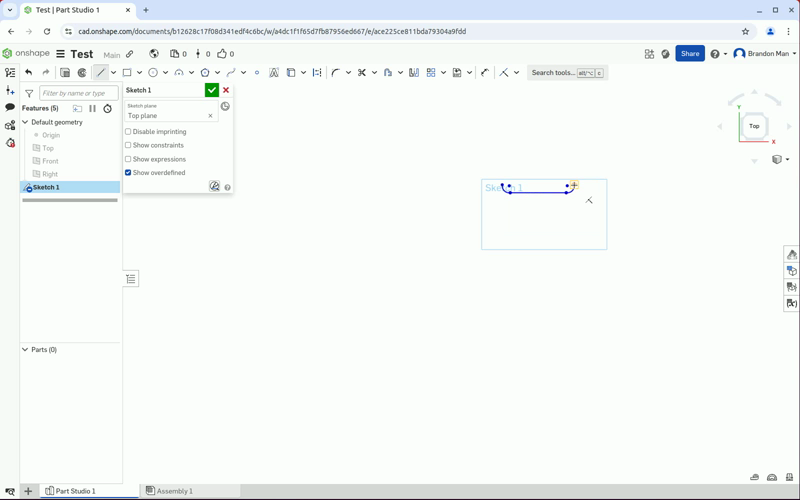
scroll(6)
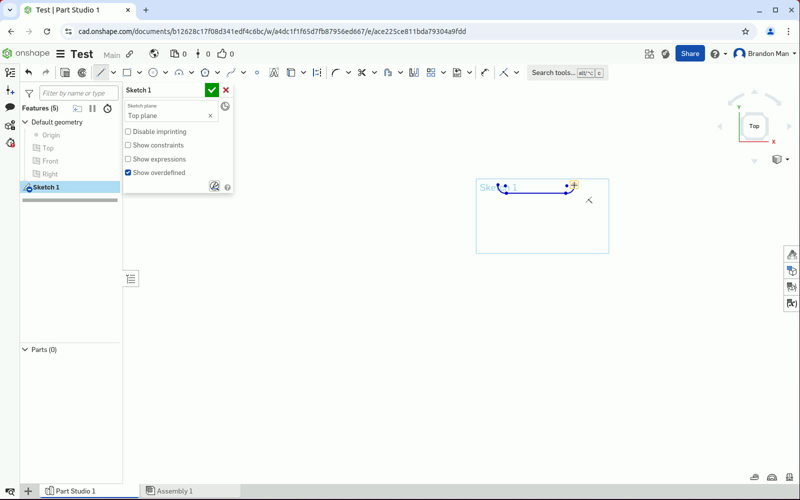
scroll(6)
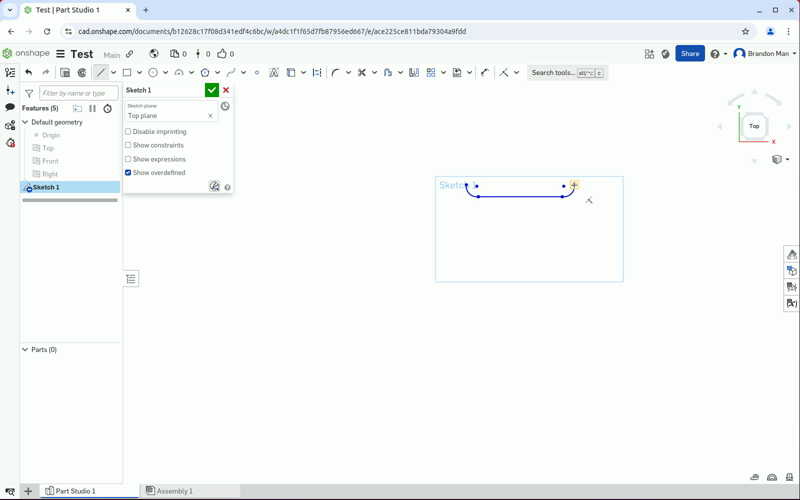
scroll(6)
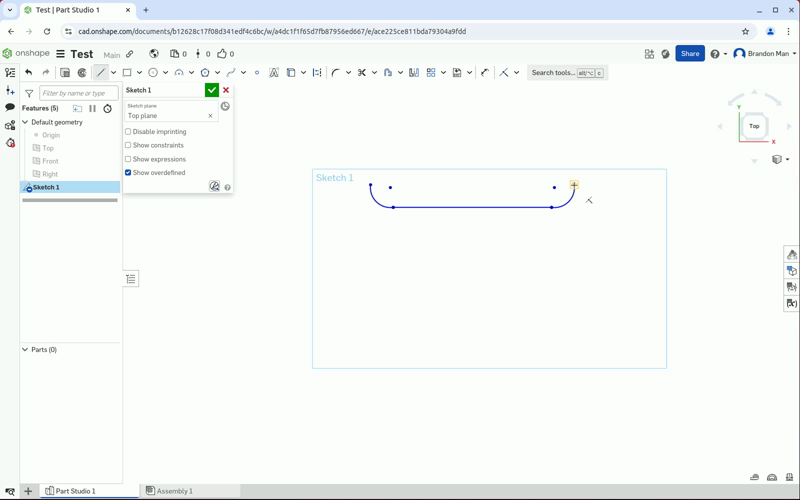
scroll(6)
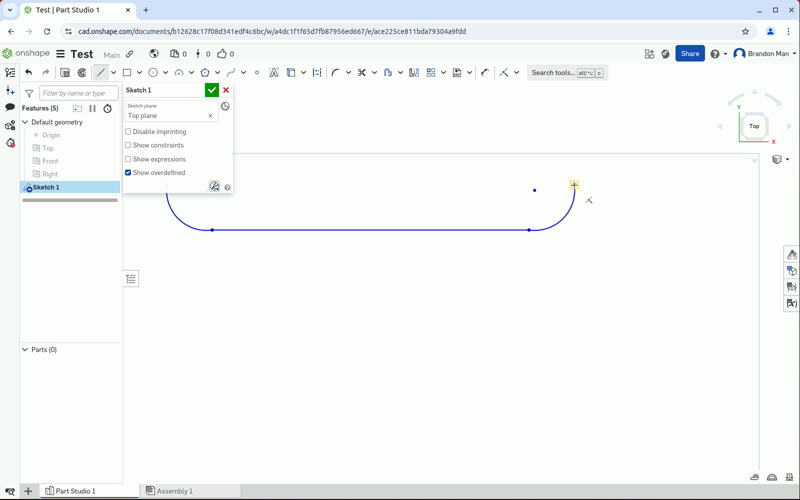
click(574, 184)
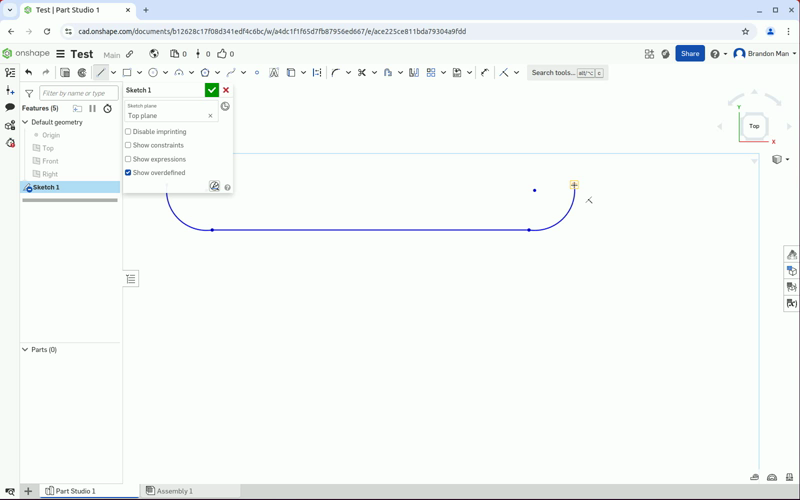
scroll(-6)
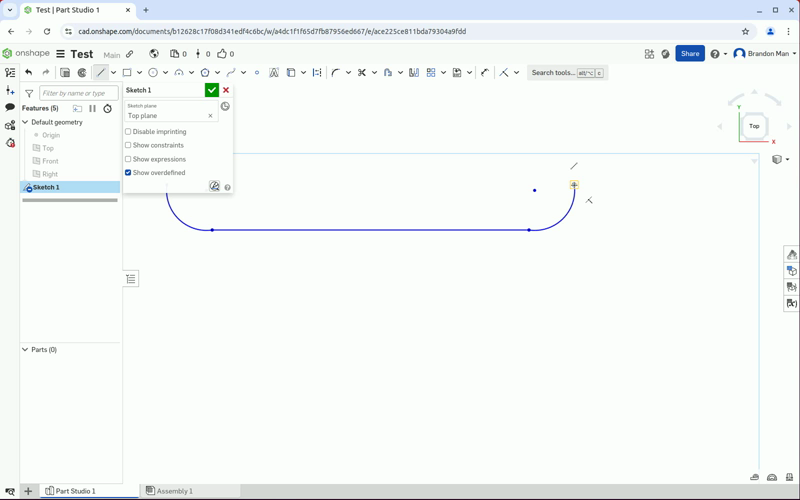
scroll(-6)
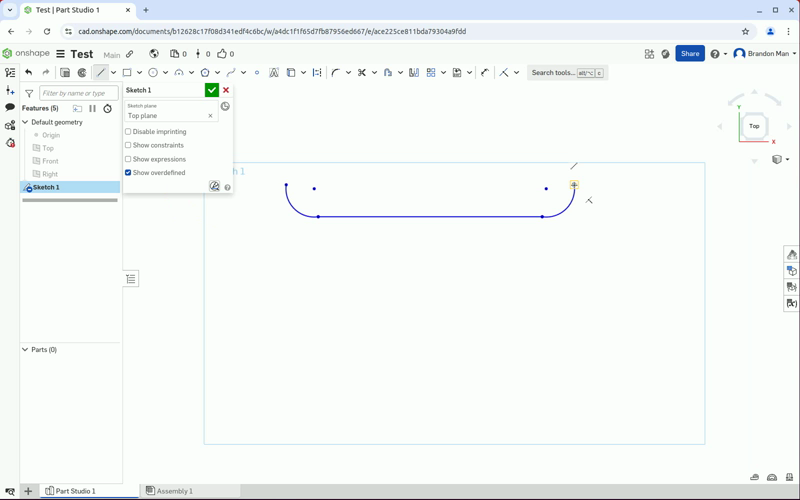
scroll(-6)
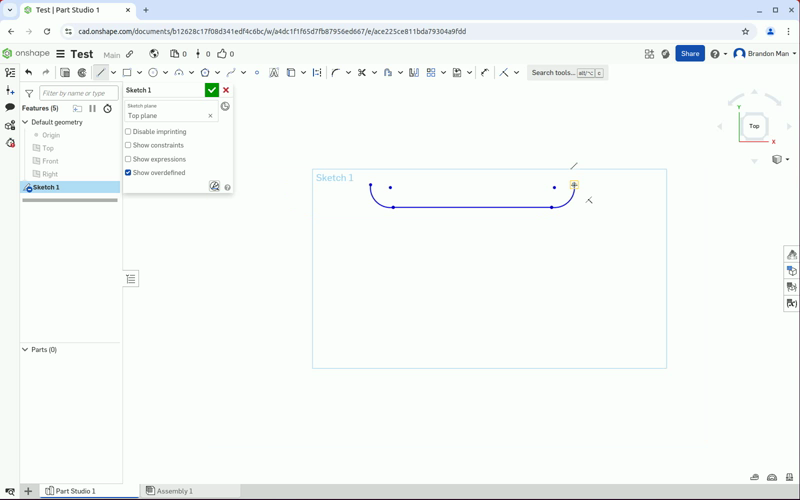
scroll(-6)
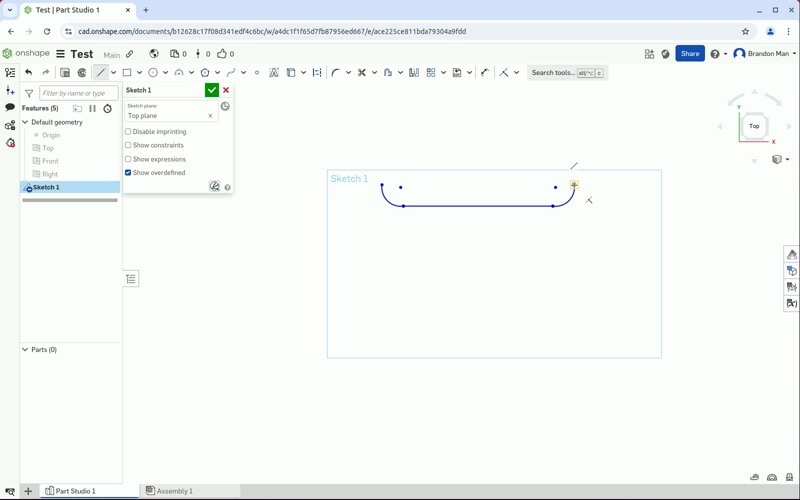
scroll(-6)
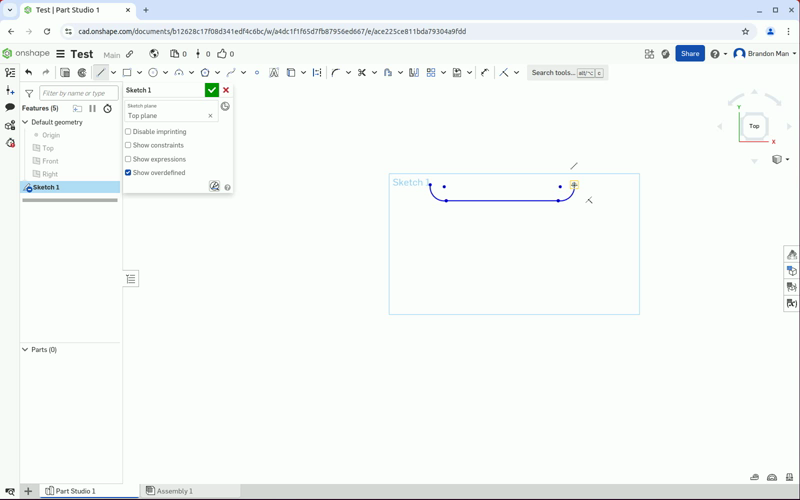
scroll(-6)
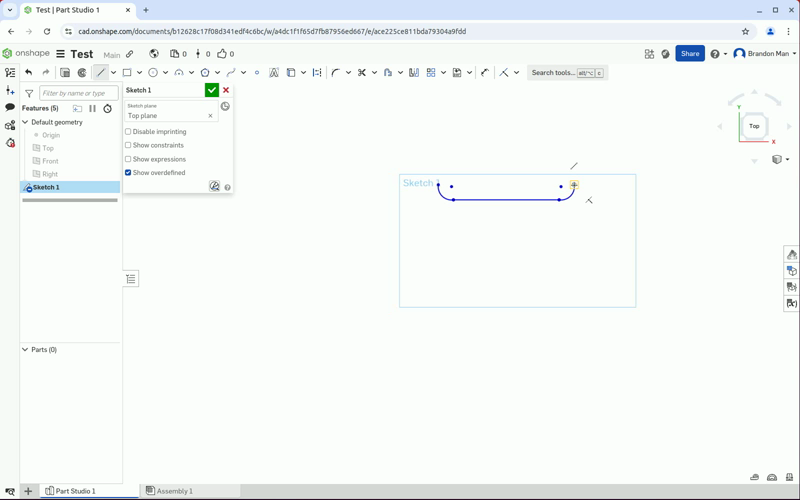
scroll(-6)
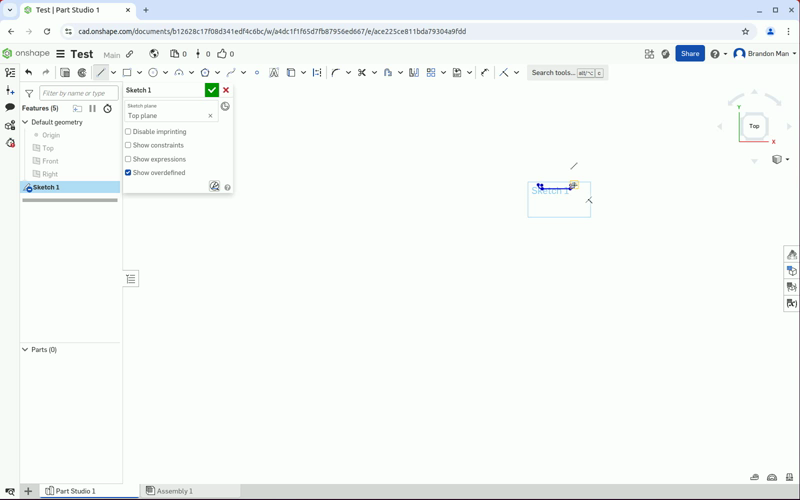
key_down(shift)
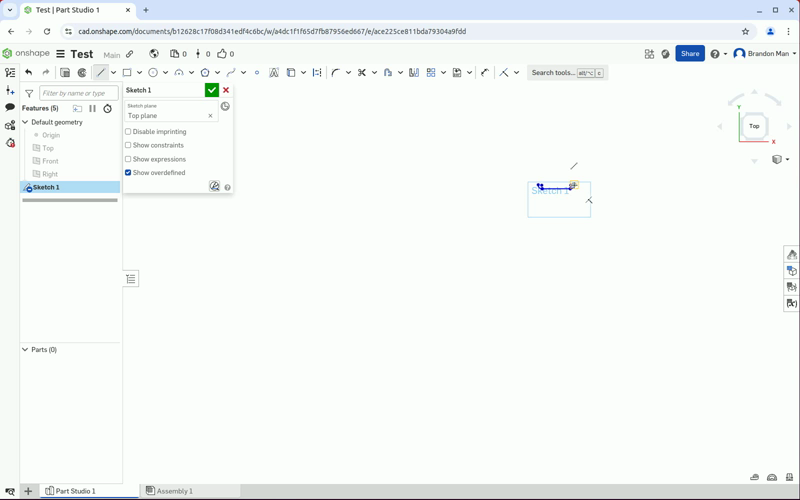
mouse_move(589, 184)
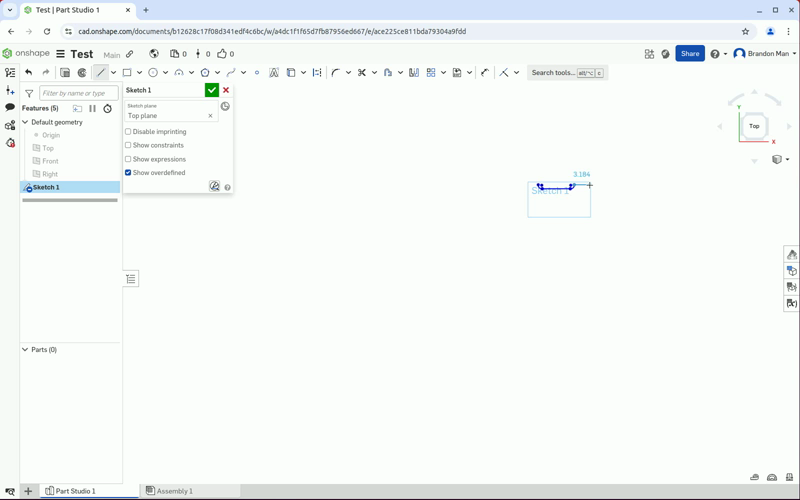
mouse_move(574, 174)
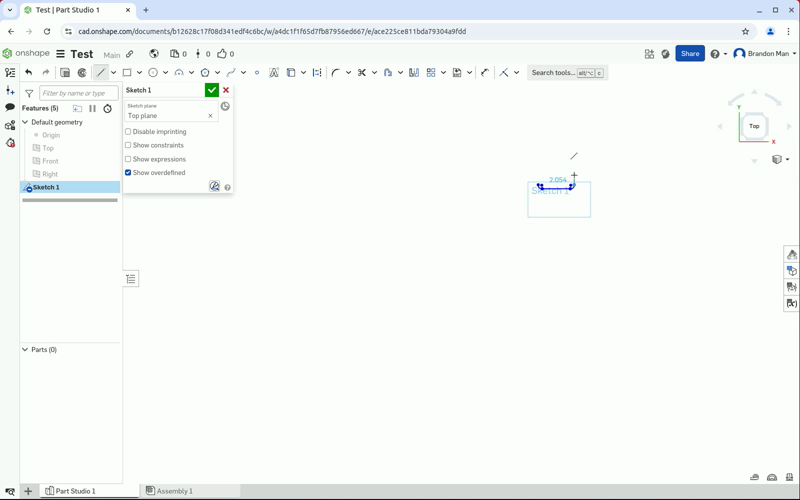
click(574, 174)
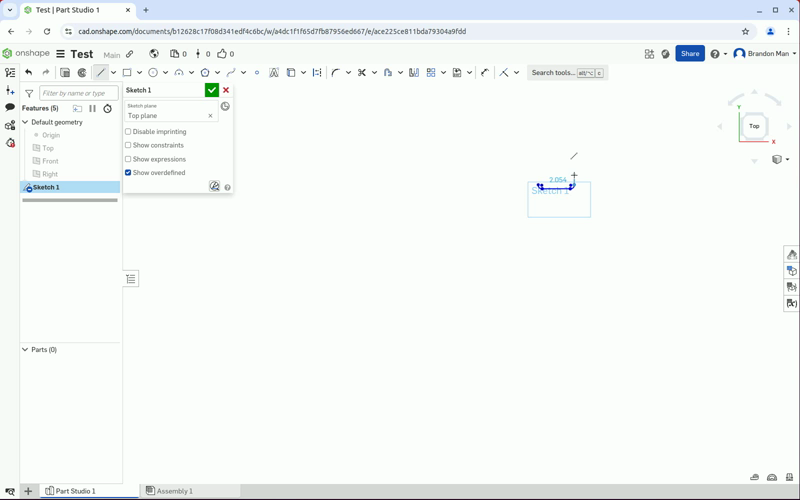
key_up(shift)
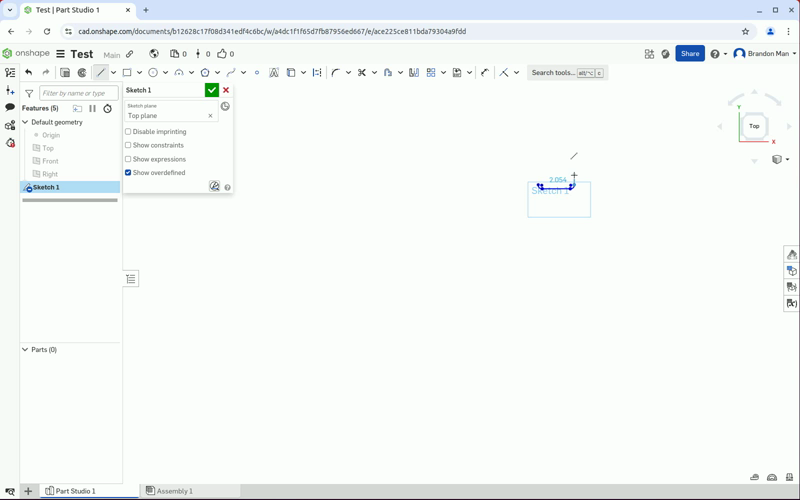
key_down(shift)
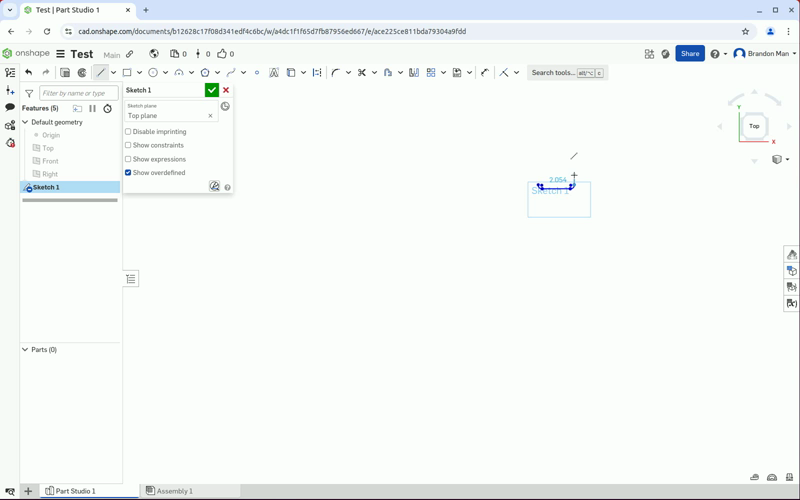
mouse_move(589, 174)
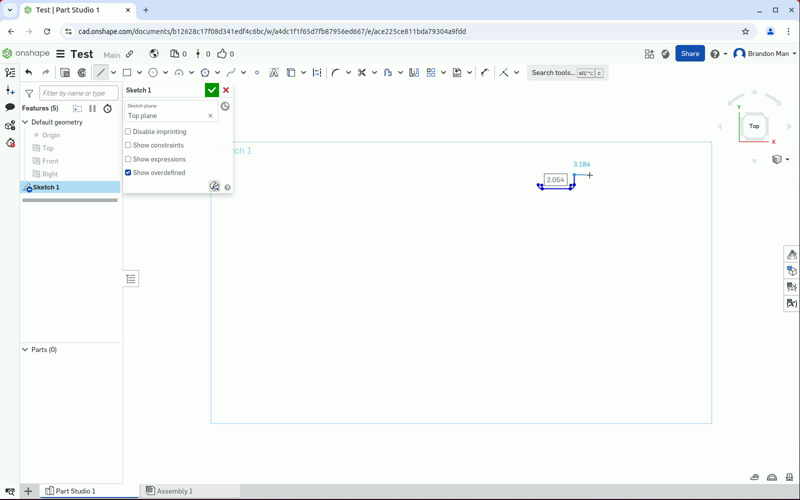
mouse_move(538, 174)
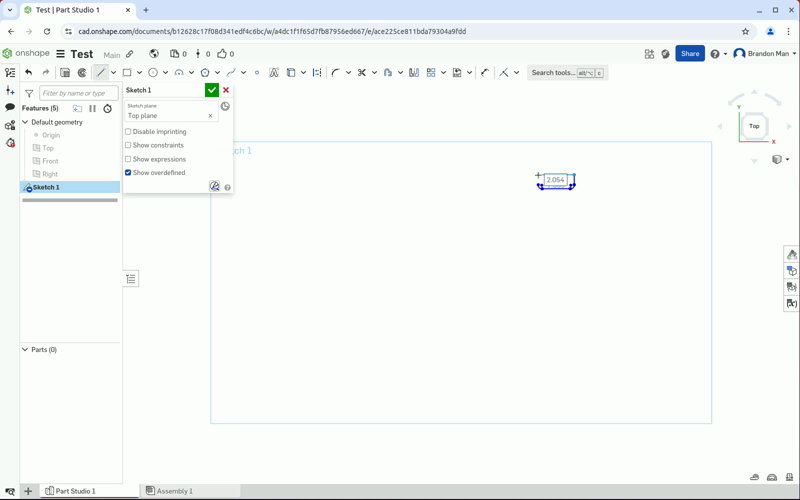
click(538, 174)
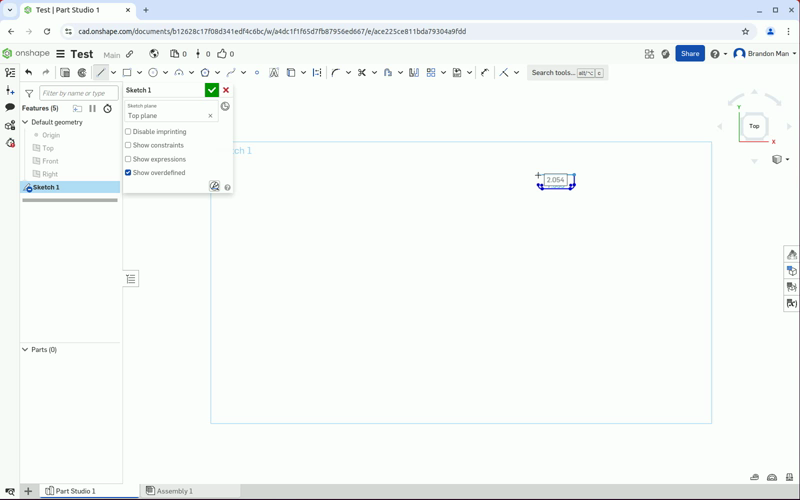
key_up(shift)
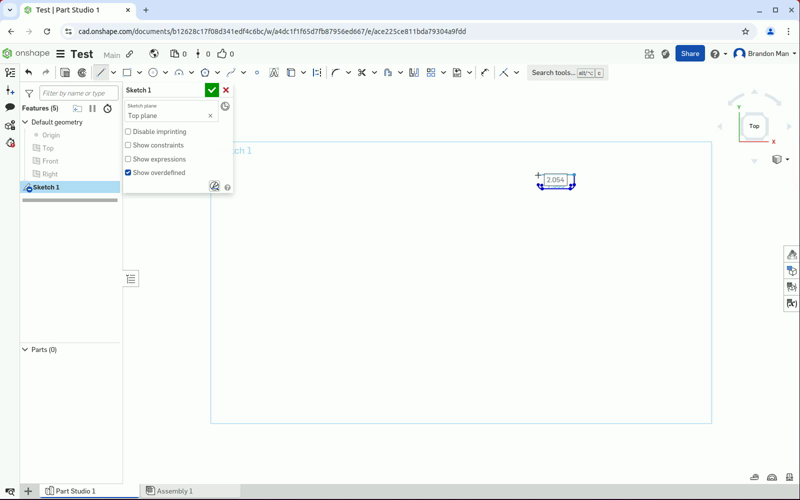
mouse_move(568, 174)
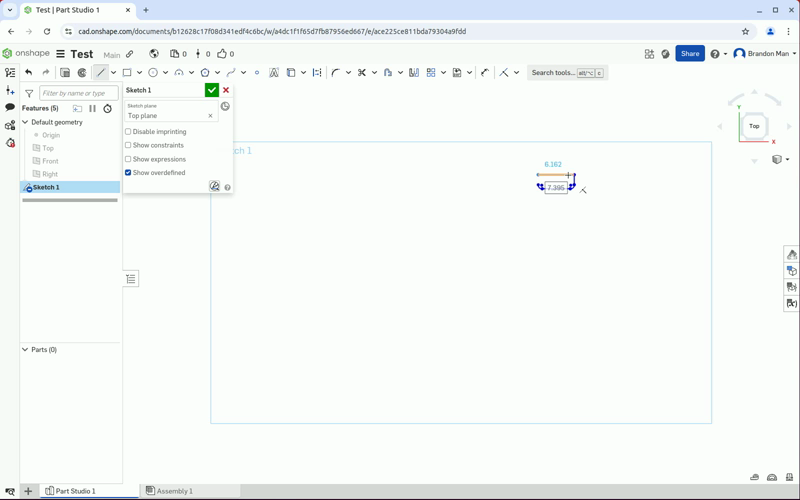
key_down(shift)
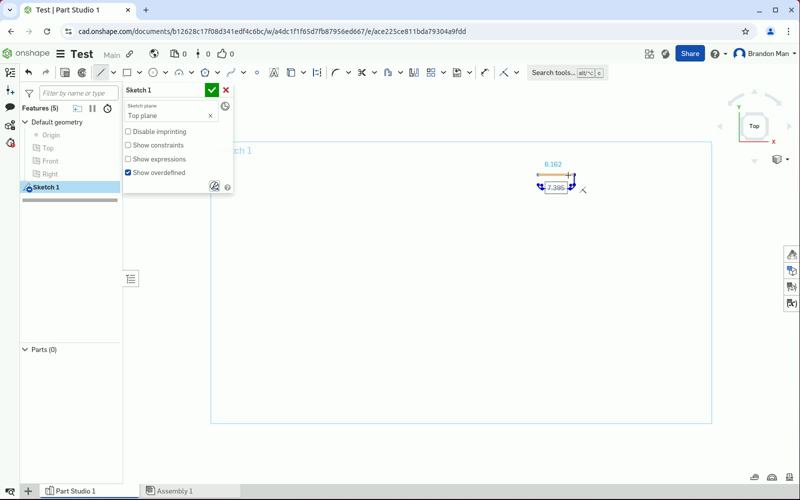
mouse_move(538, 184)
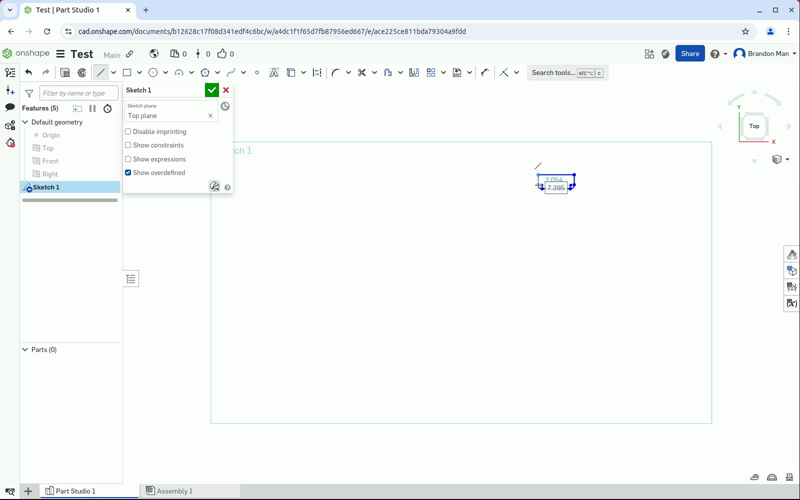
scroll(6)
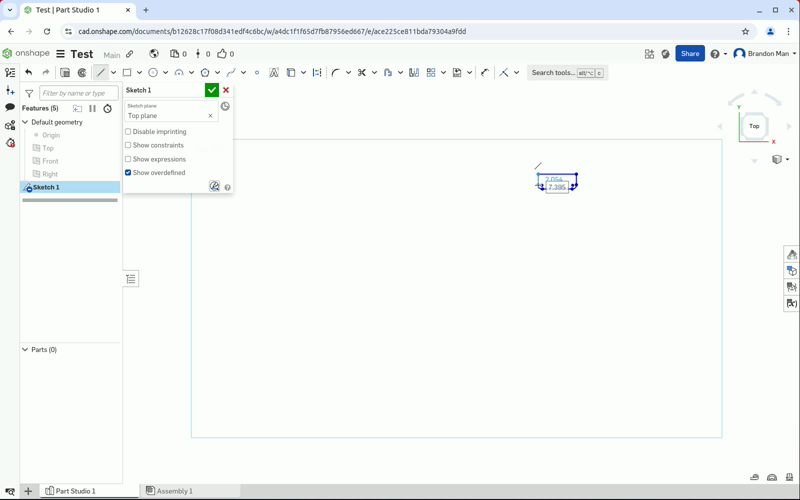
scroll(6)
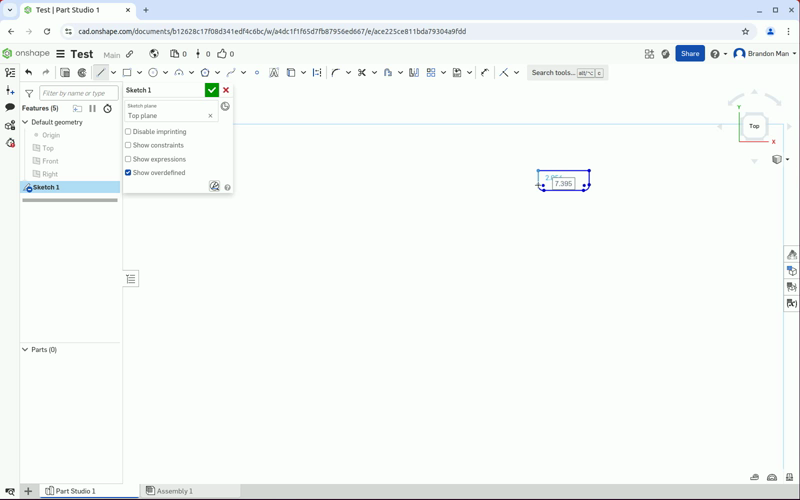
scroll(6)
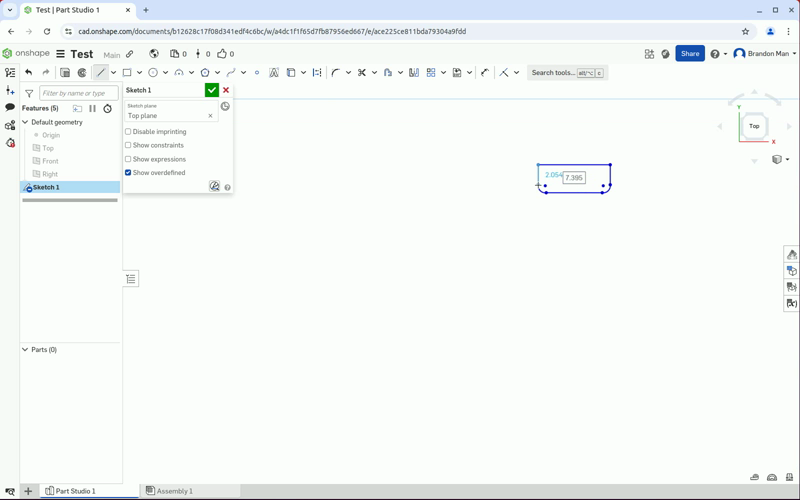
scroll(6)
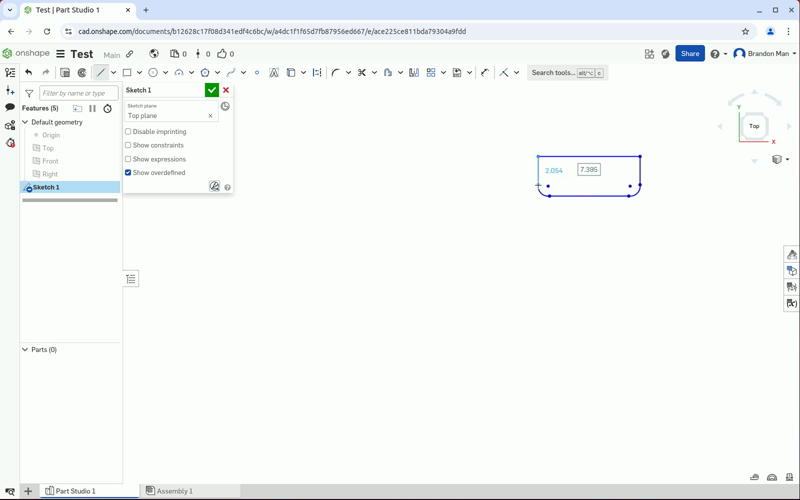
scroll(6)
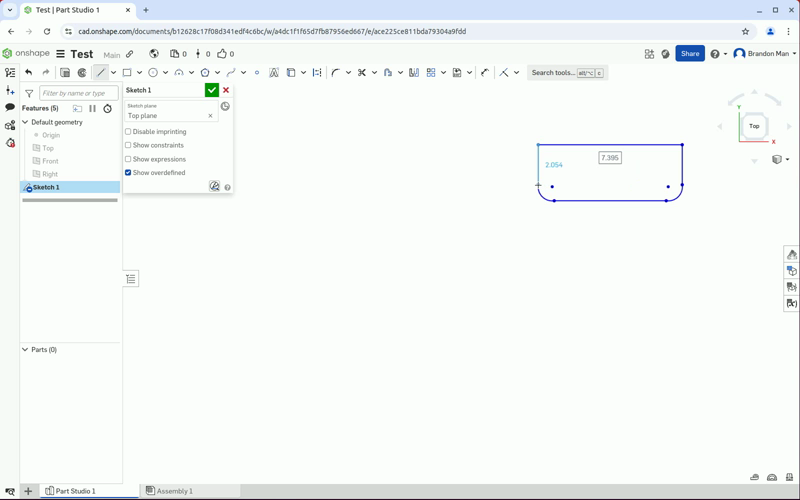
scroll(6)
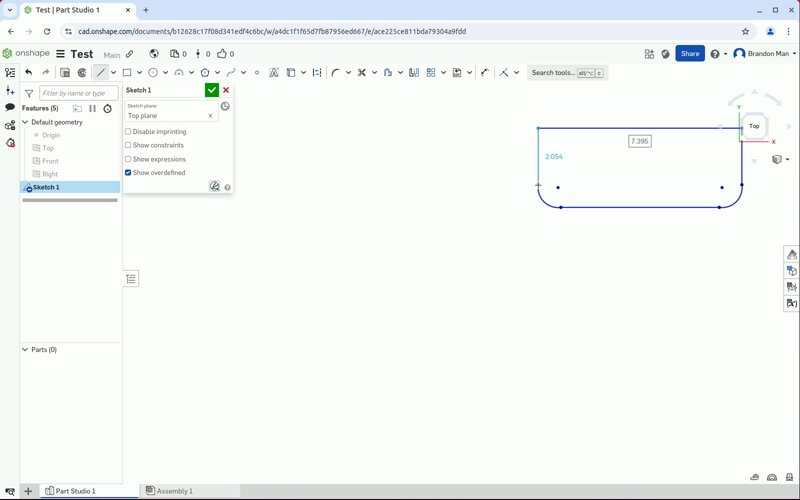
scroll(6)
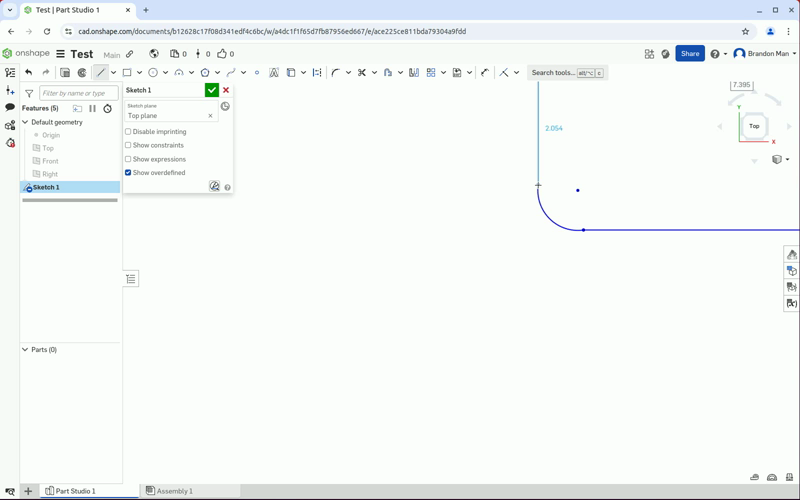
key_up(shift)
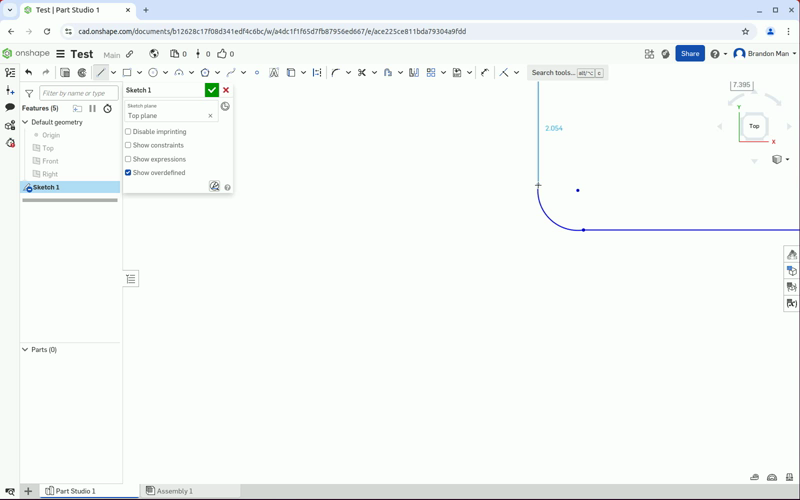
click(538, 184)
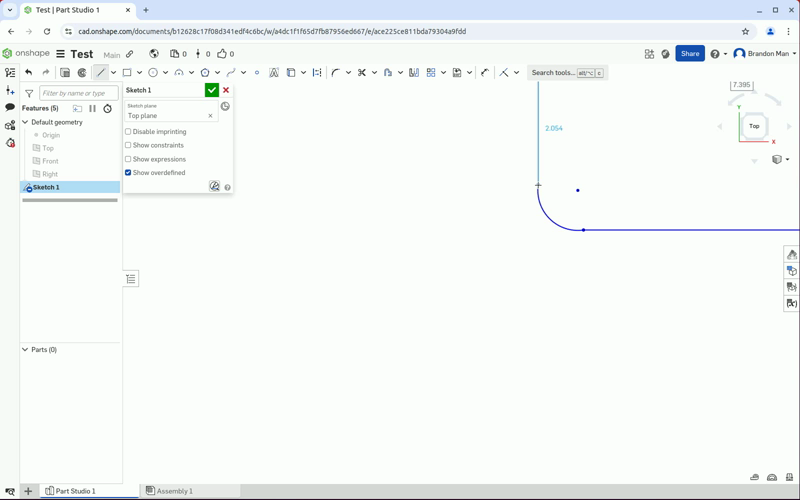
scroll(-6)
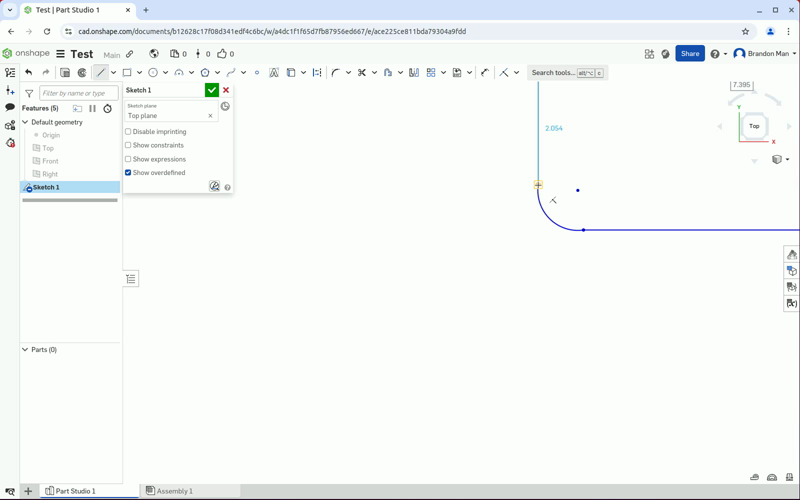
scroll(-6)
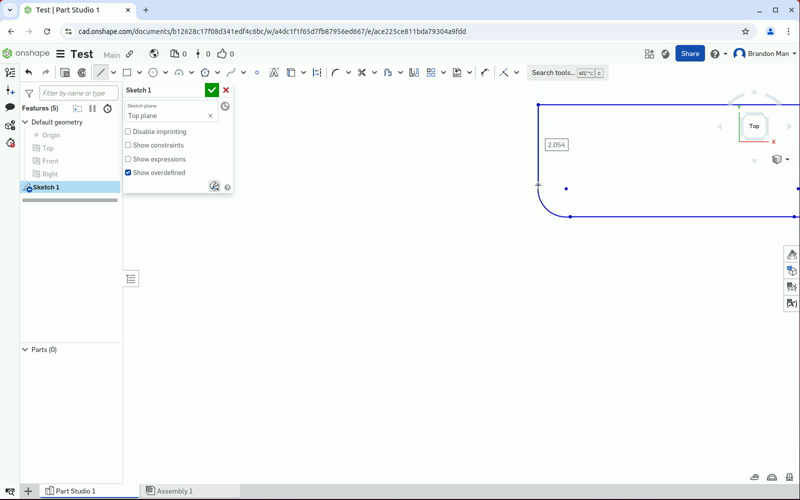
scroll(-6)
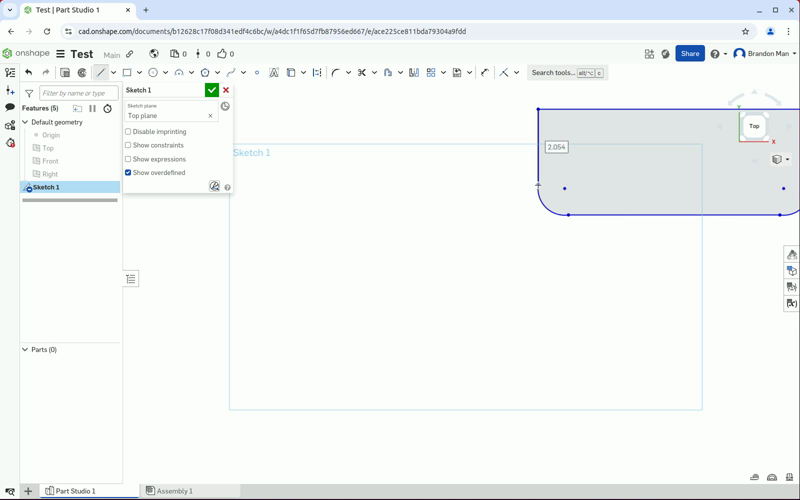
scroll(-6)
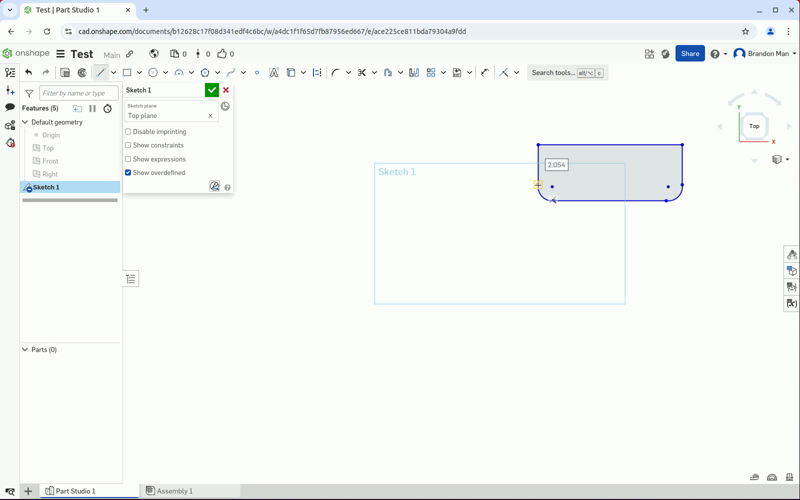
scroll(-6)
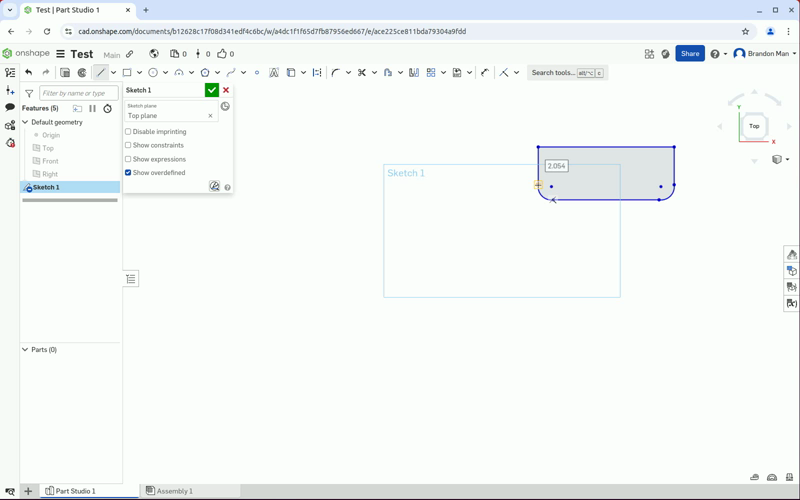
scroll(-6)
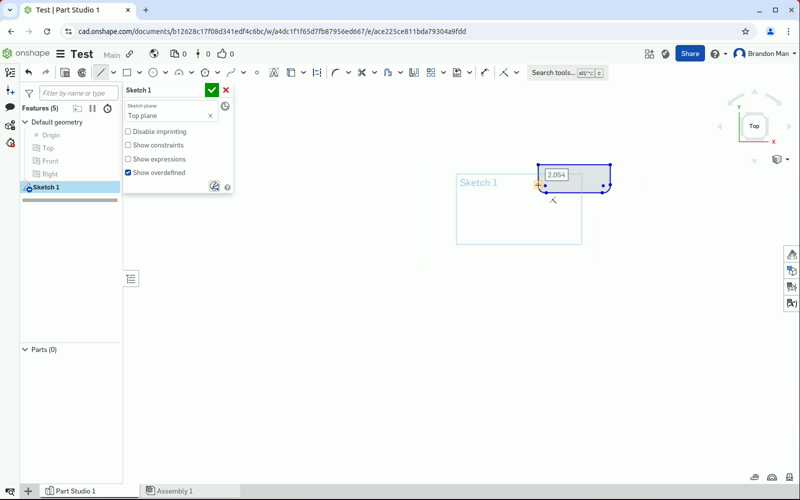
scroll(-6)
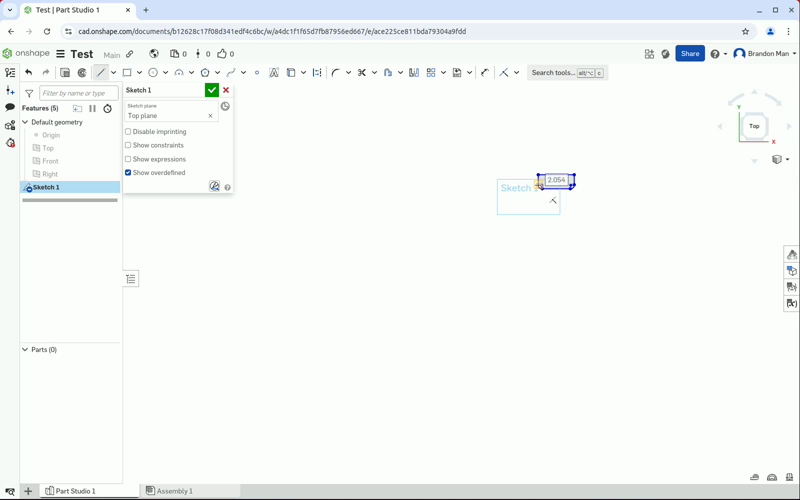
key(esc)
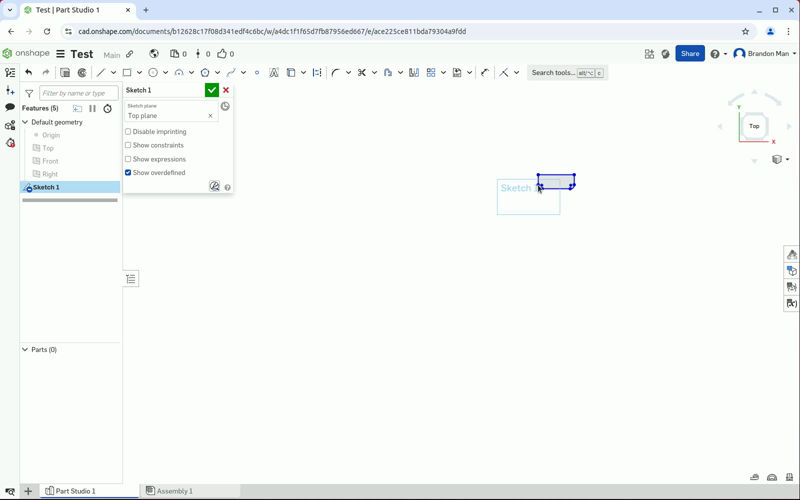
key(c)
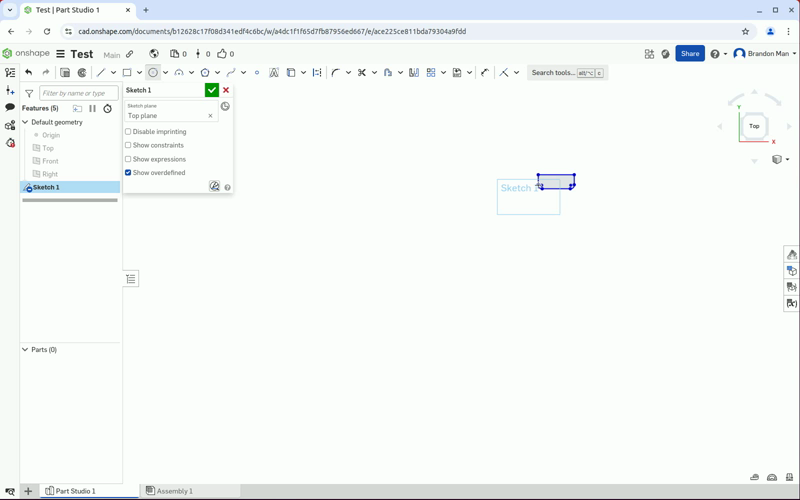
key_down(shift)
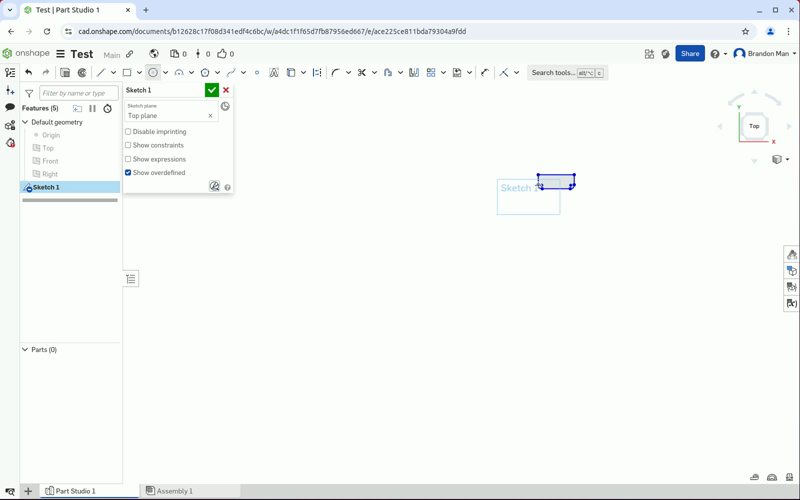
mouse_move(545, 181)
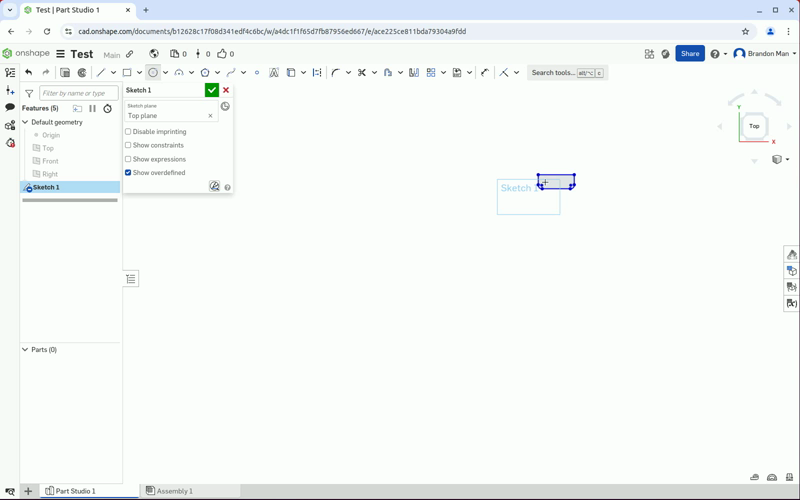
scroll(6)
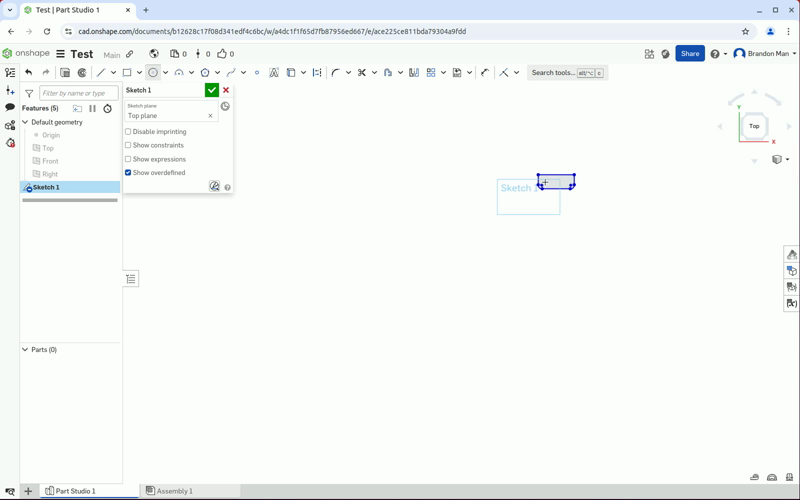
scroll(6)
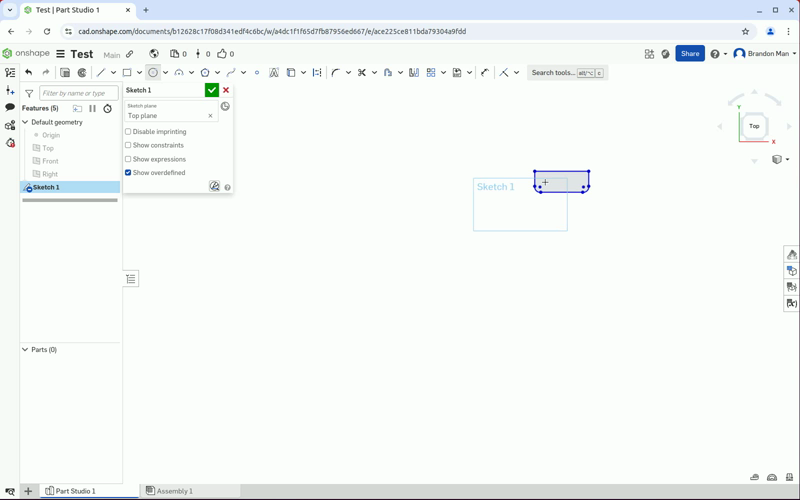
scroll(6)
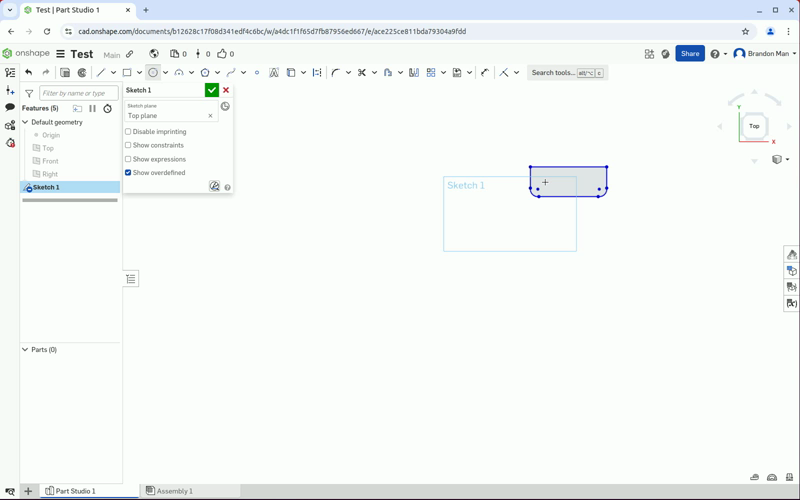
scroll(6)
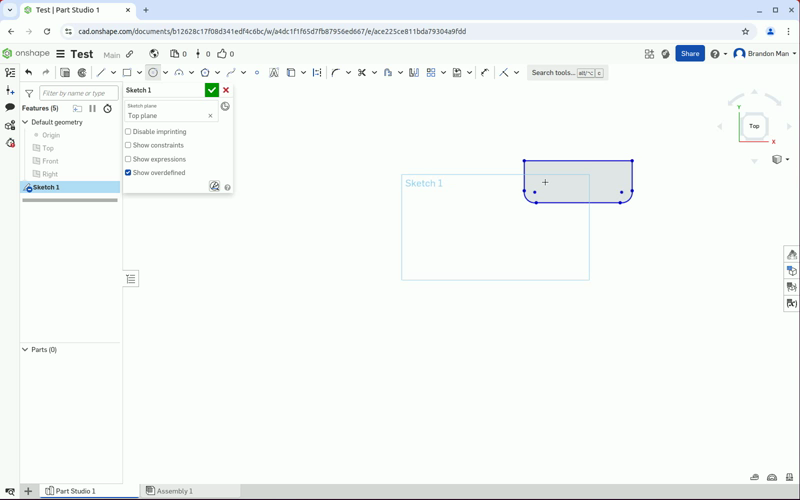
scroll(6)
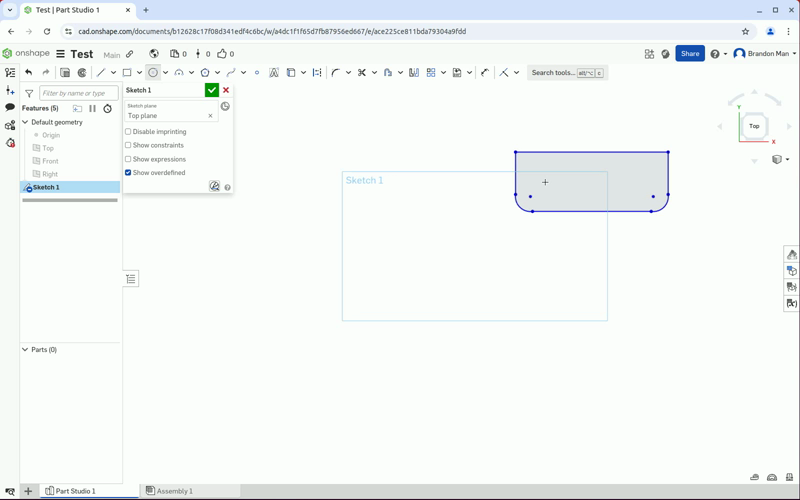
scroll(6)
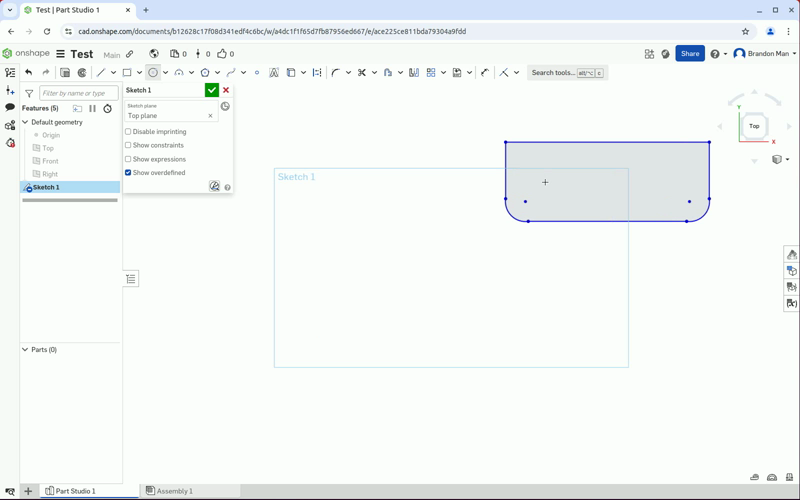
scroll(6)
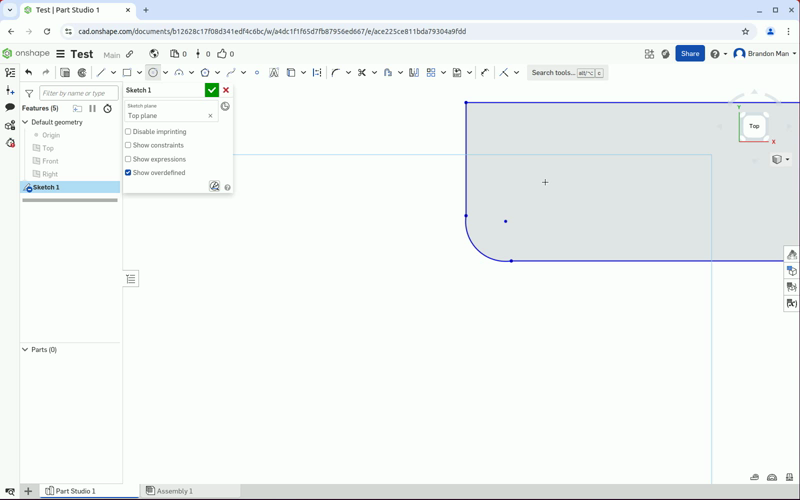
click(545, 181)
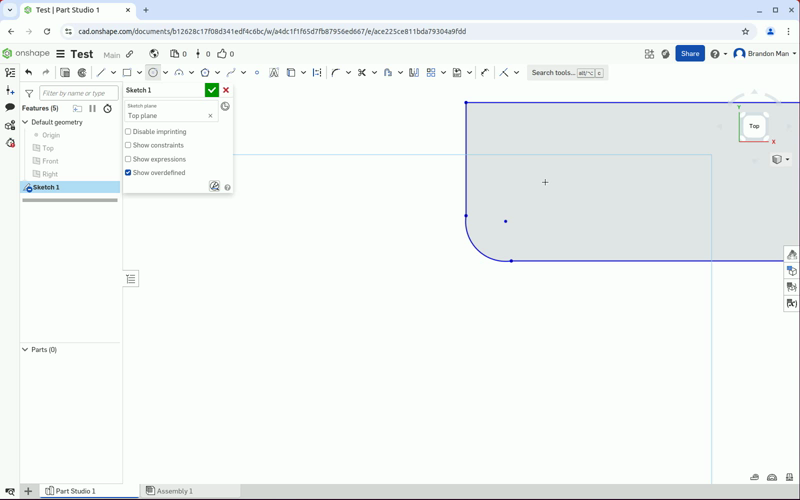
scroll(-6)
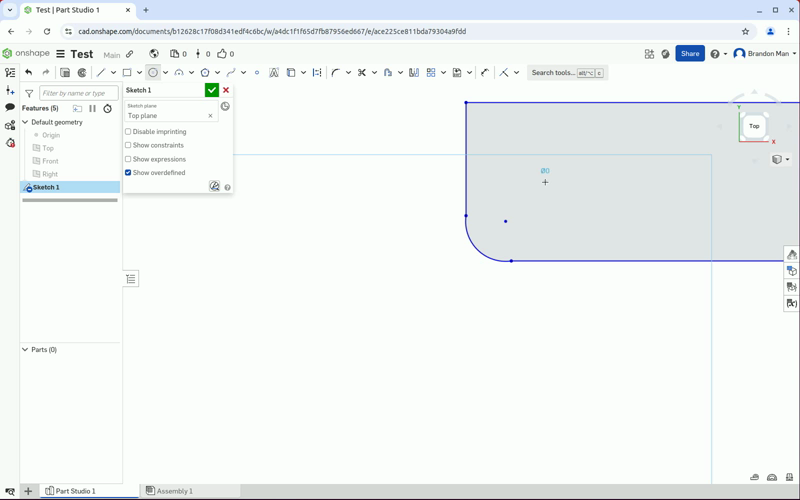
scroll(-6)
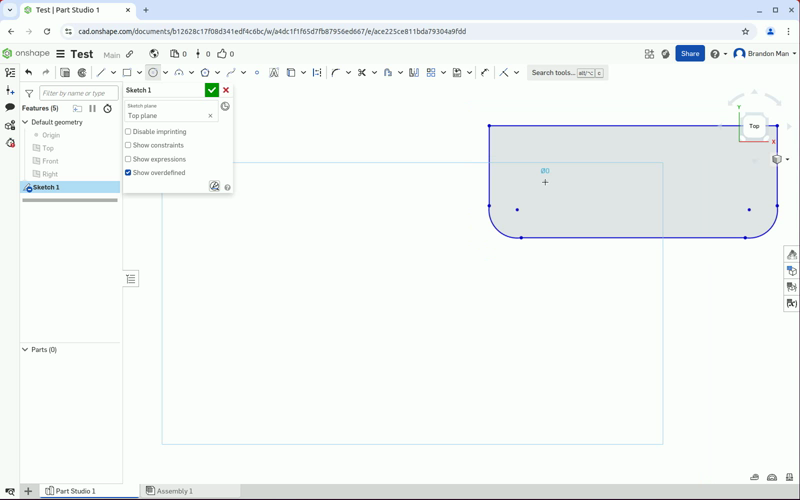
scroll(-6)
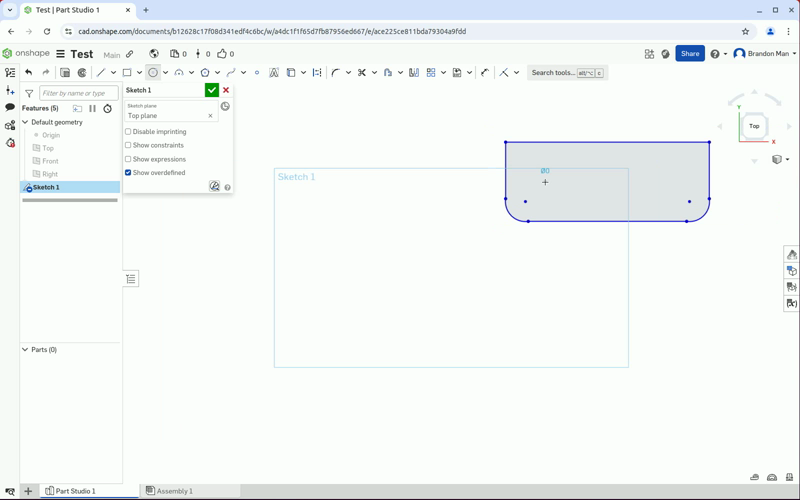
scroll(-6)
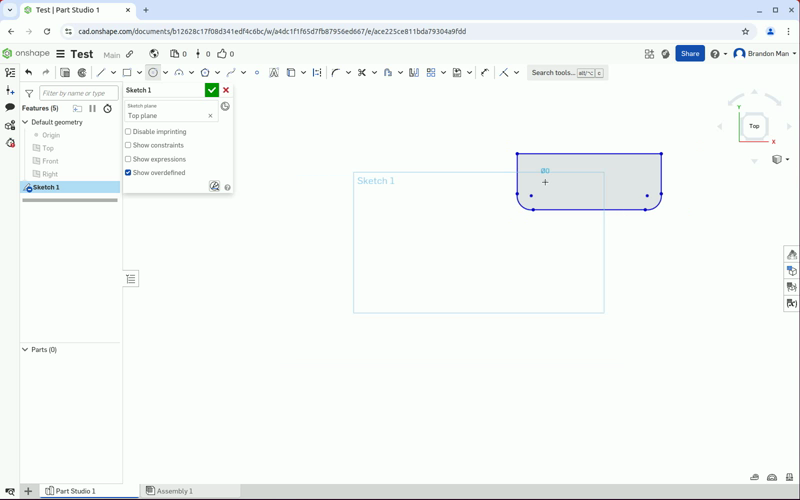
scroll(-6)
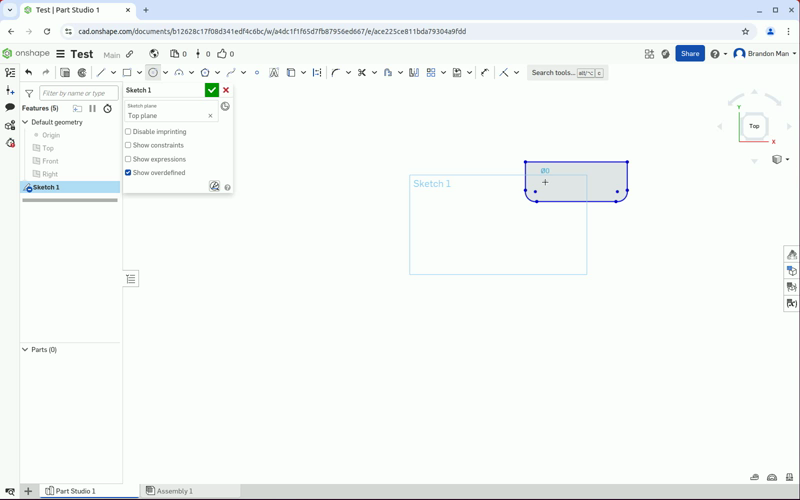
scroll(-6)
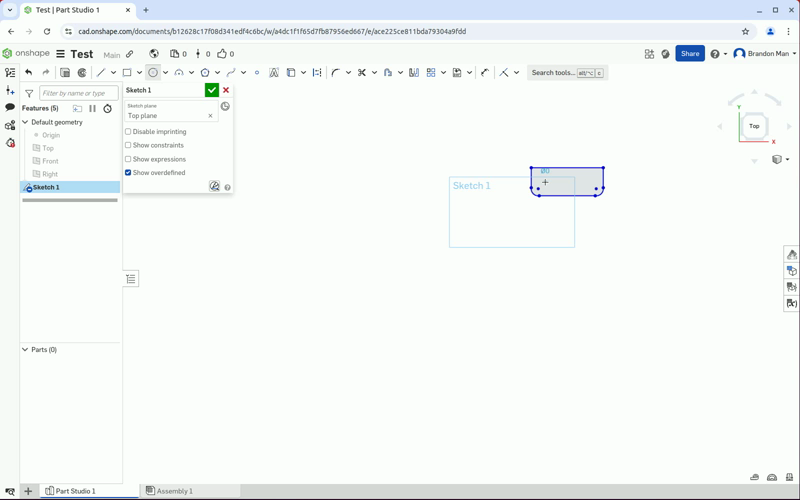
scroll(-6)
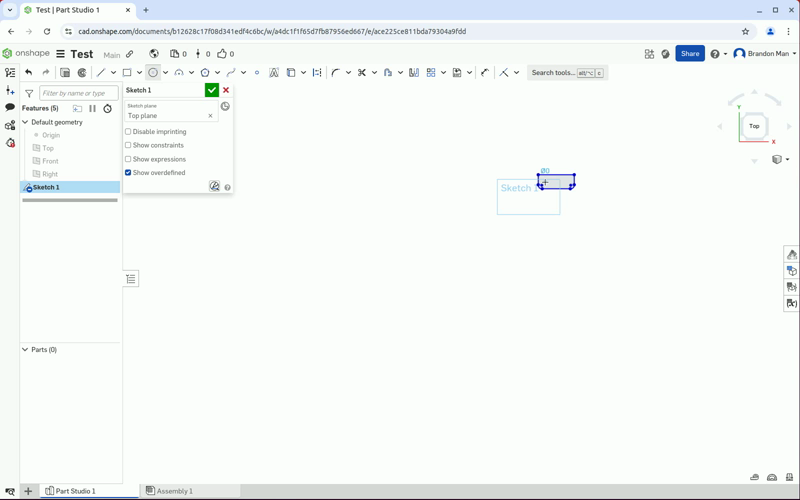
key_up(shift)
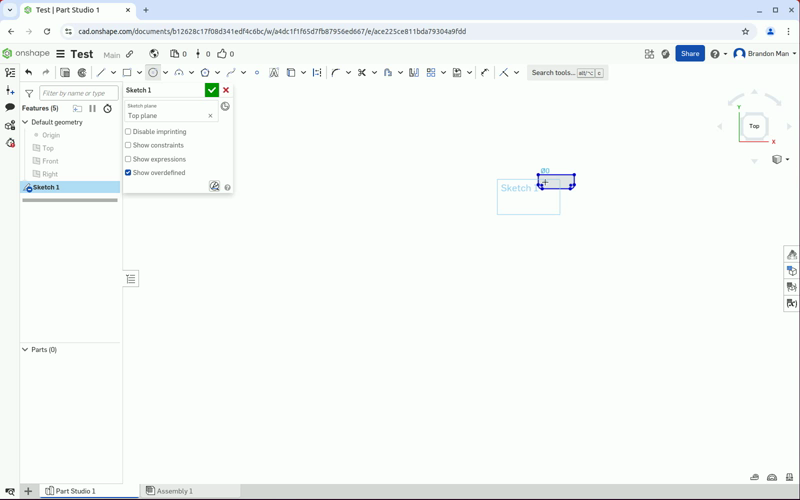
mouse_move(547, 181)
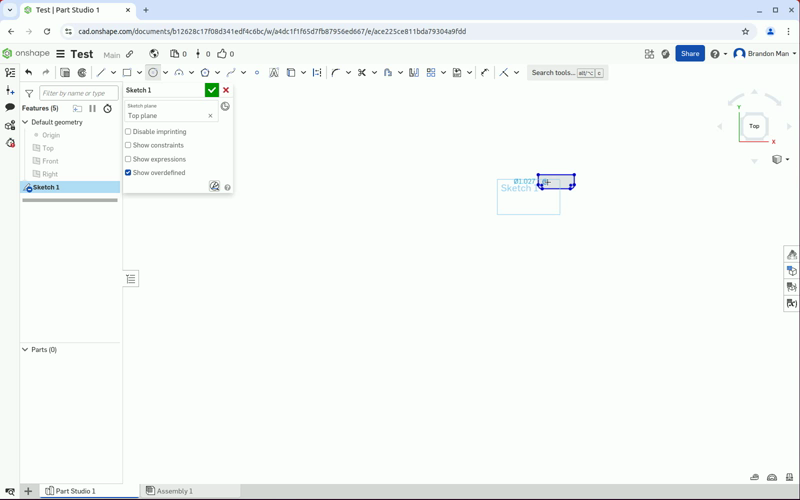
scroll(6)
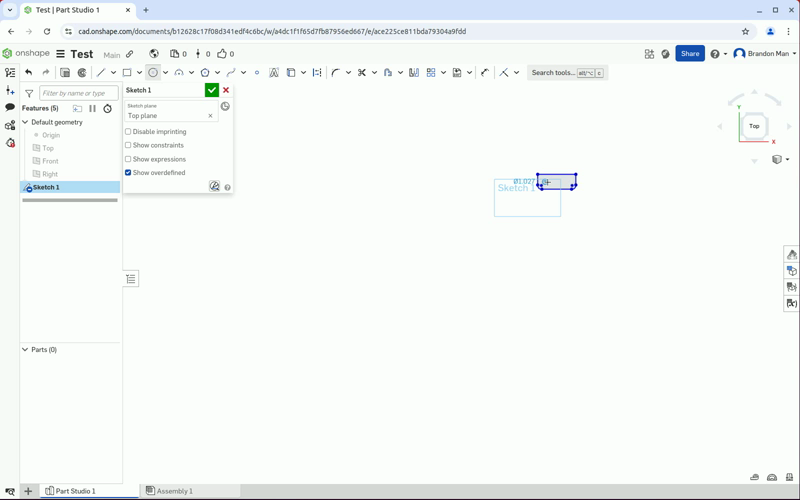
scroll(6)
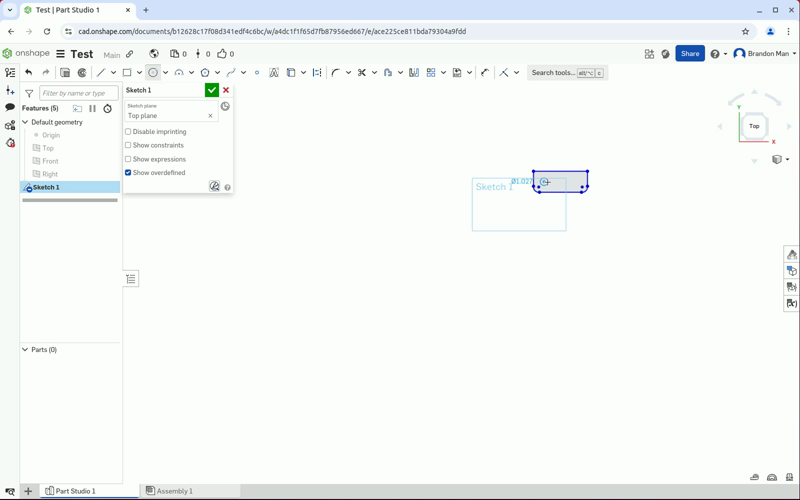
scroll(6)
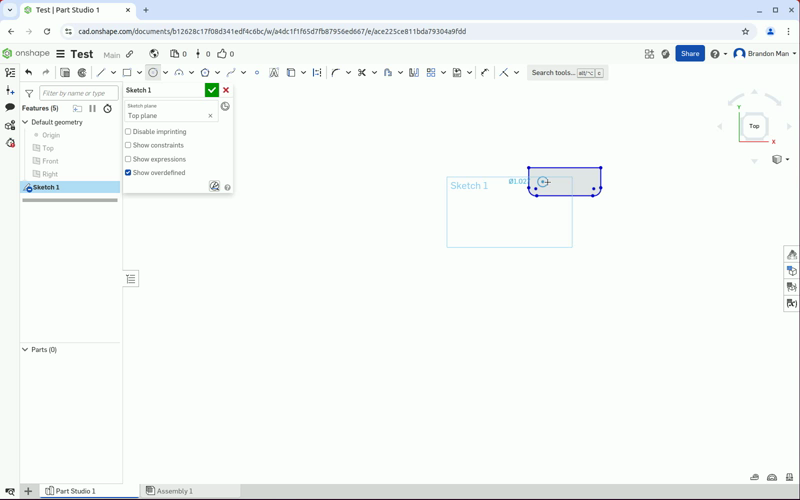
scroll(6)
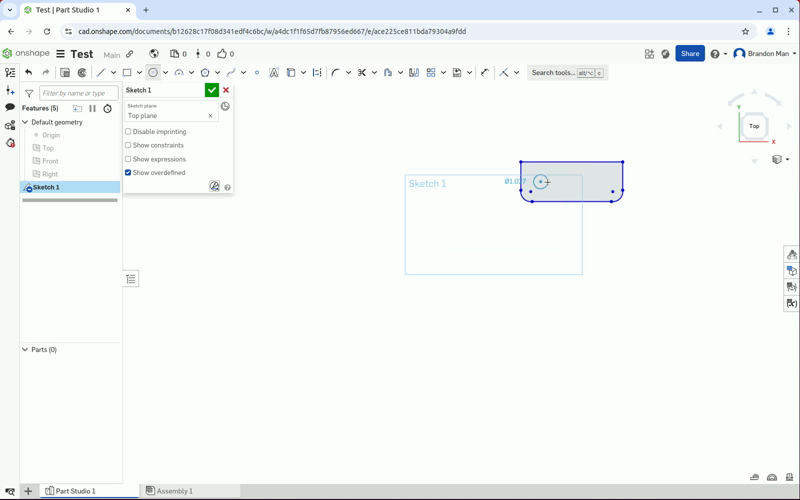
scroll(6)
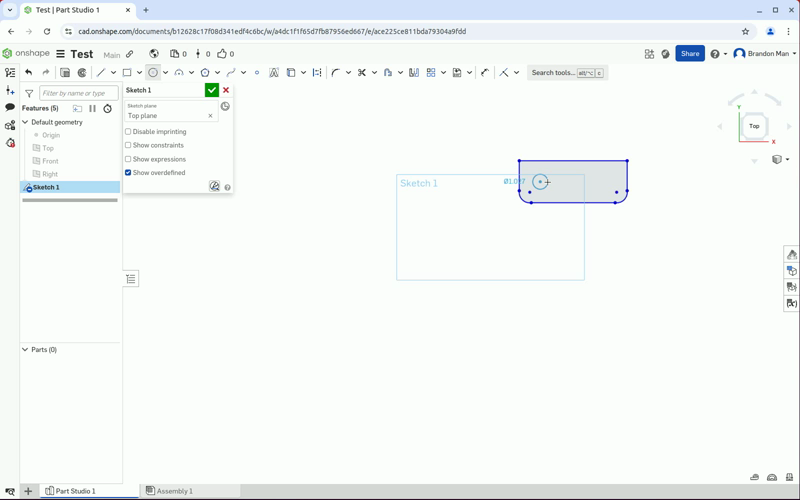
scroll(6)
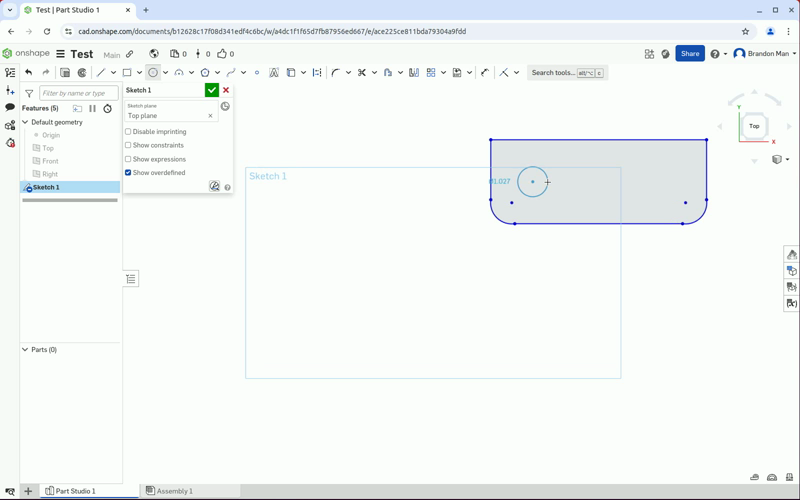
scroll(6)
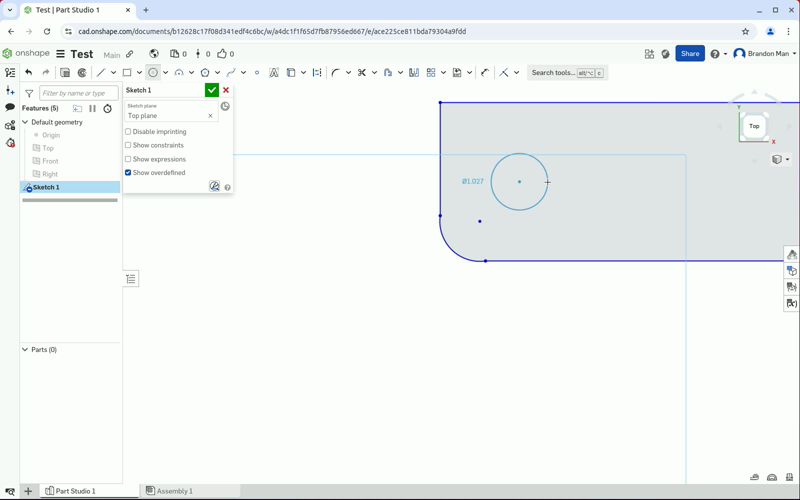
click(547, 181)
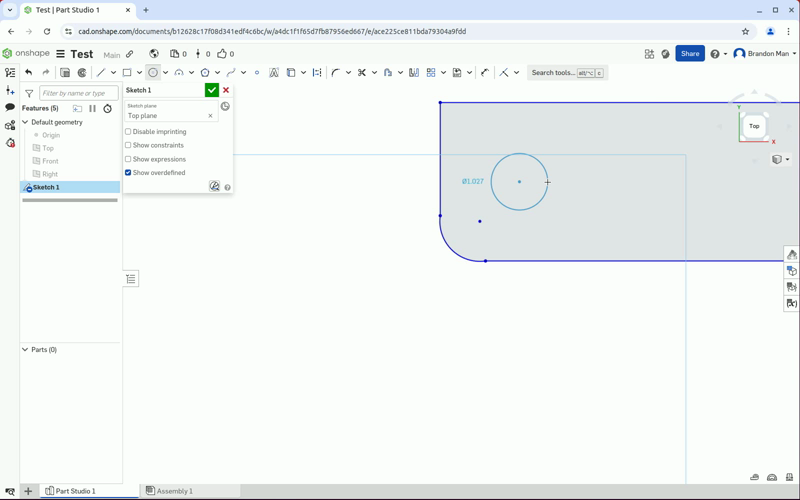
scroll(-6)
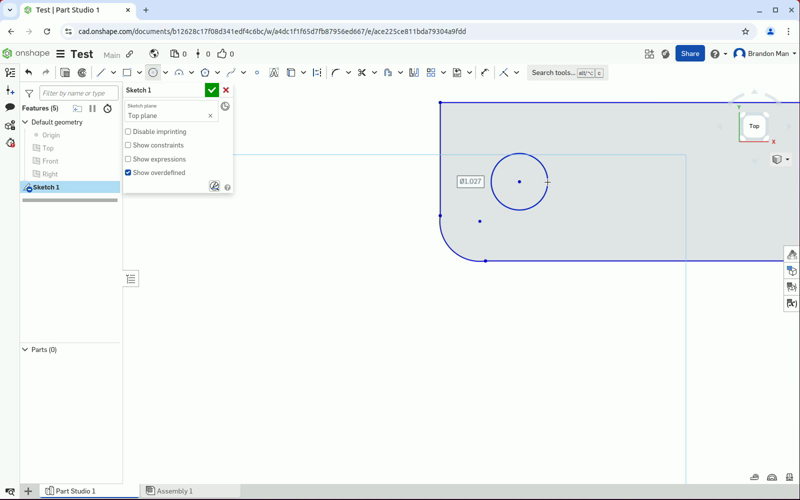
scroll(-6)
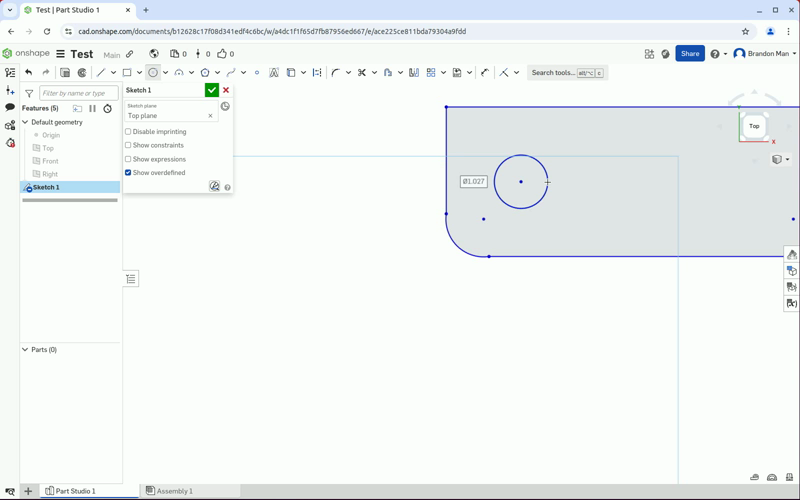
scroll(-6)
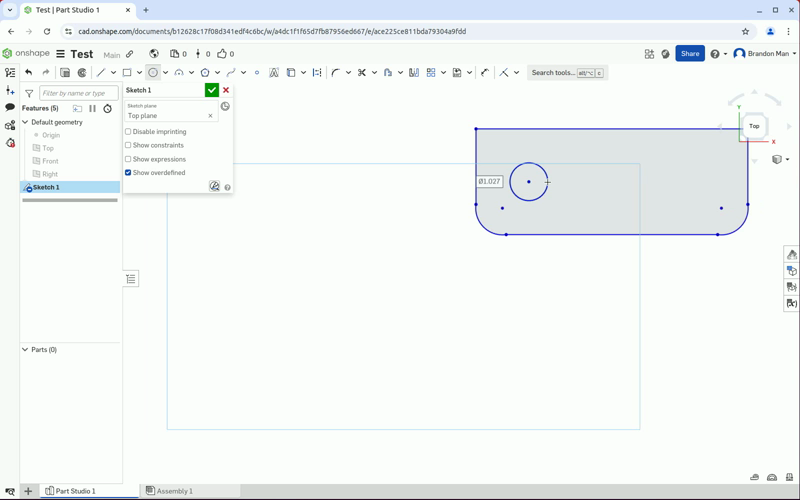
scroll(-6)
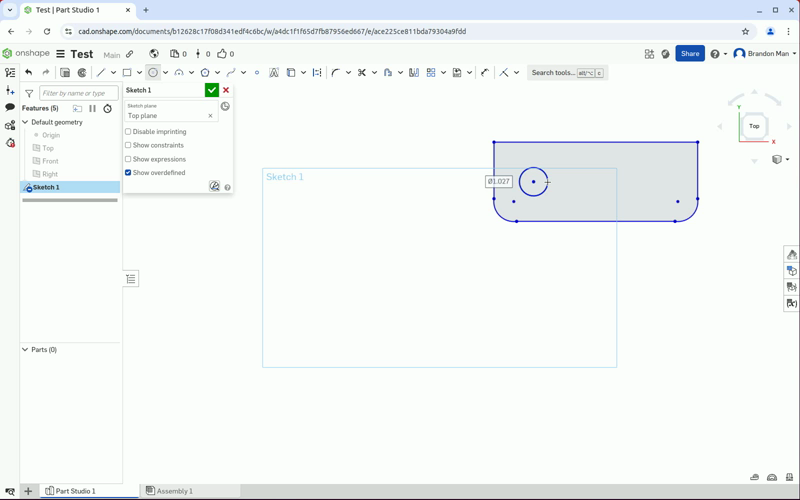
scroll(-6)
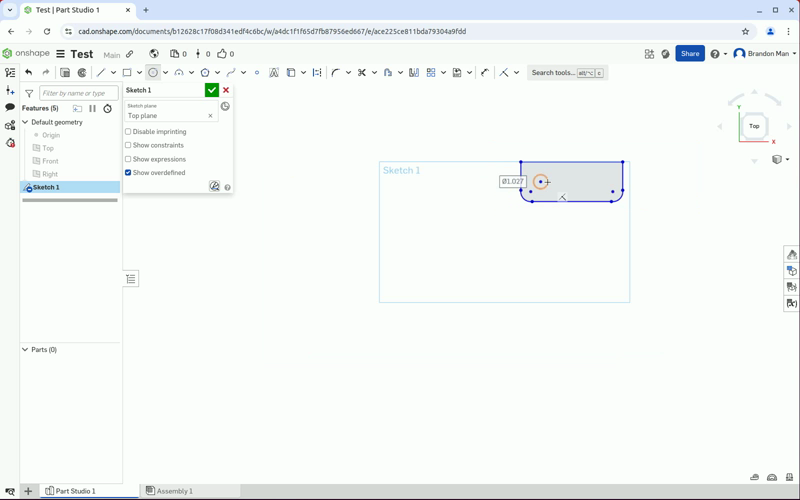
scroll(-6)
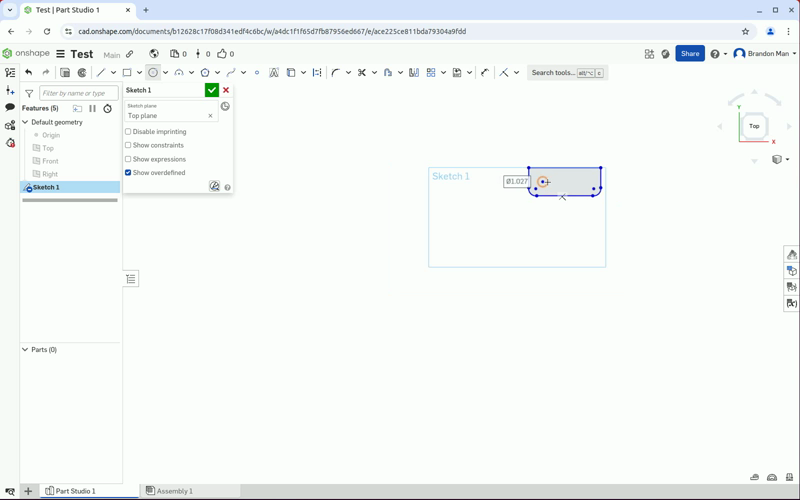
scroll(-6)
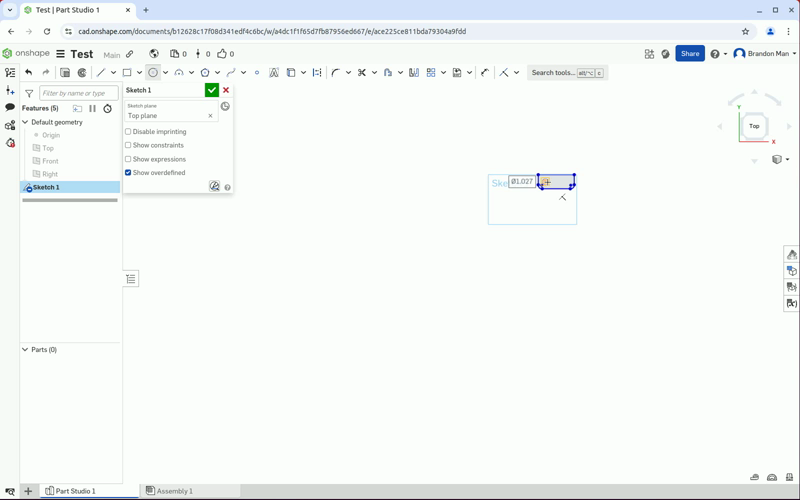
key(esc)
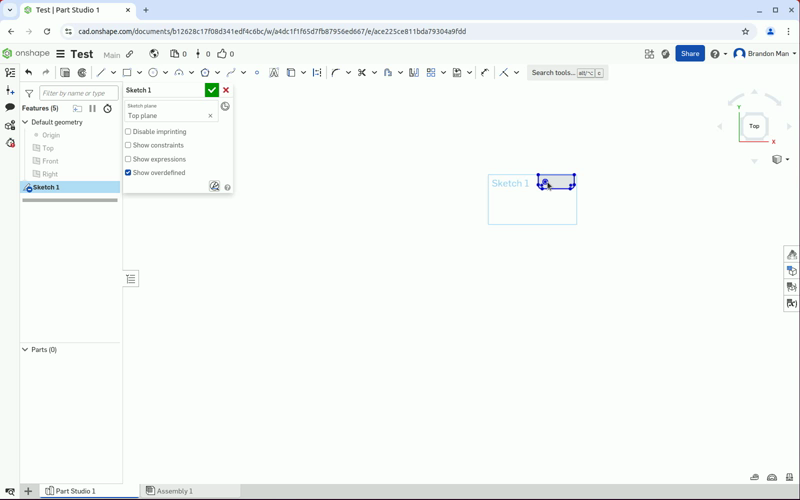
key(c)
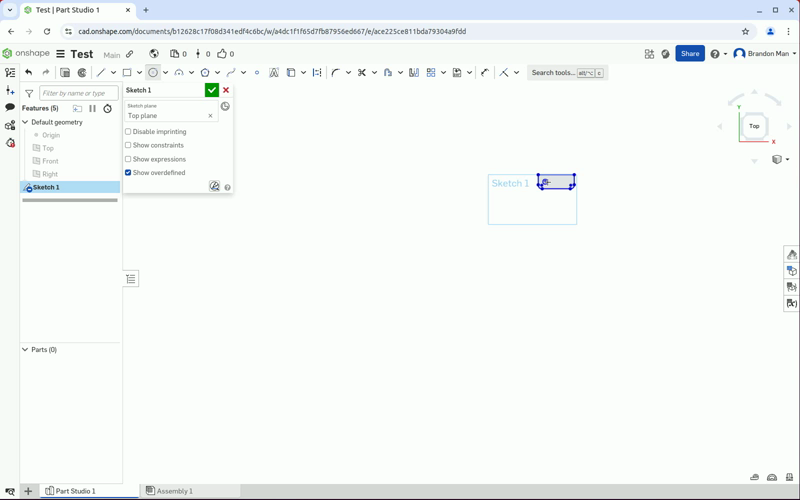
key_down(shift)
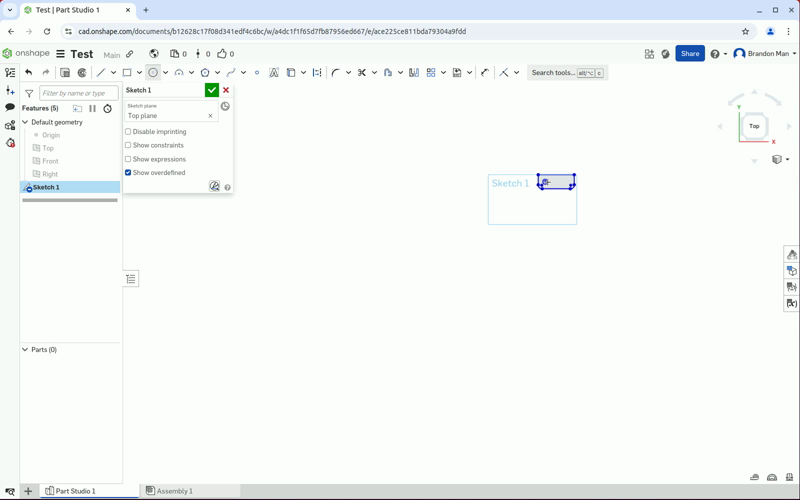
mouse_move(567, 181)
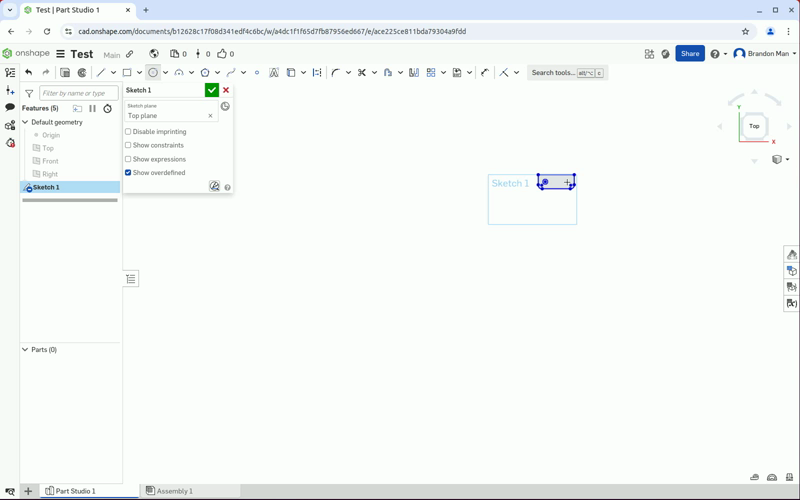
scroll(6)
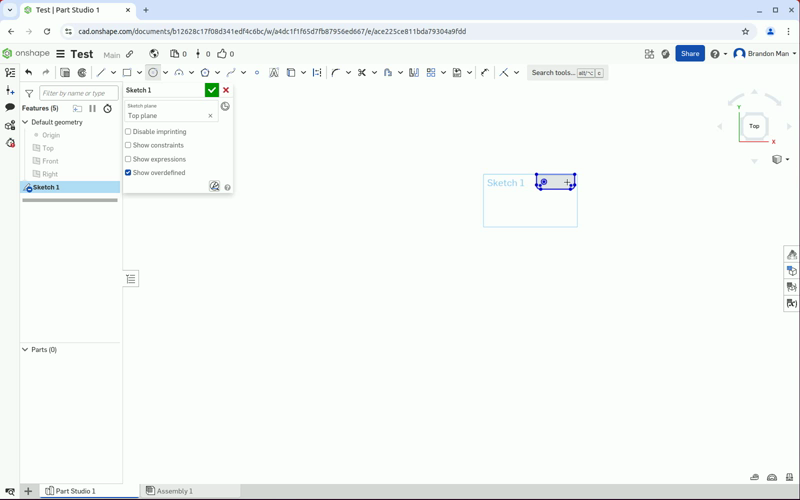
scroll(6)
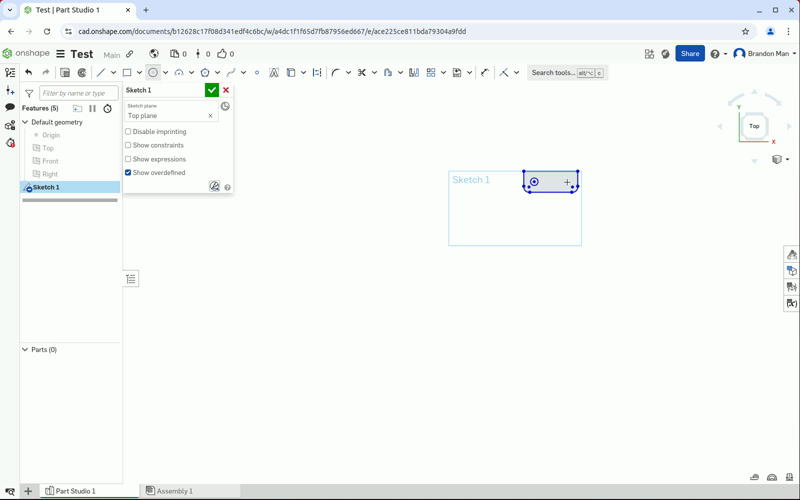
scroll(6)
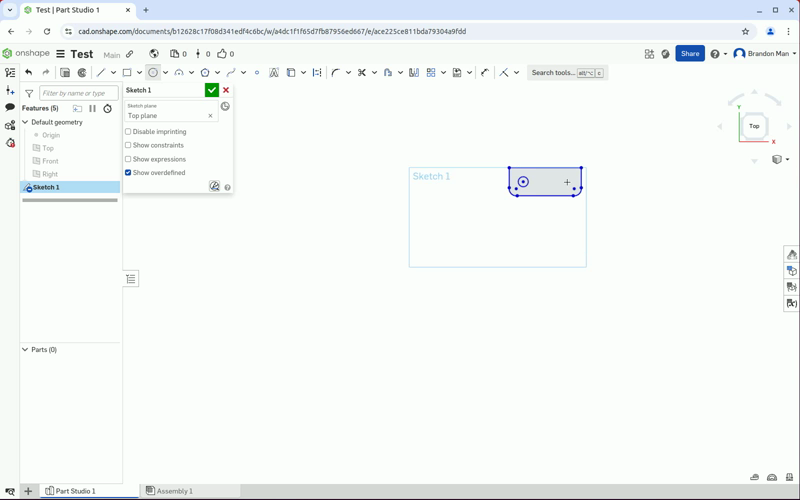
scroll(6)
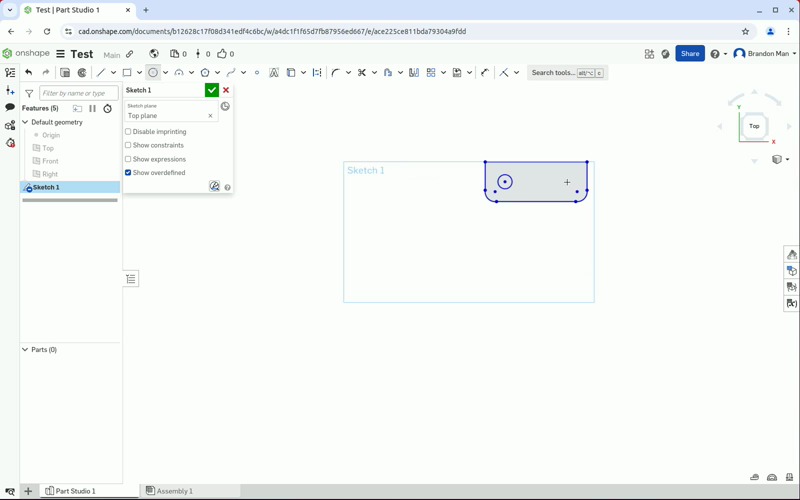
scroll(6)
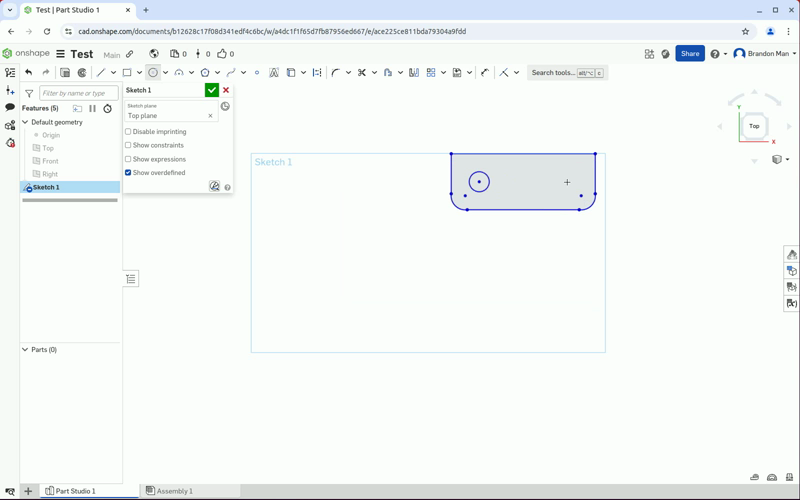
scroll(6)
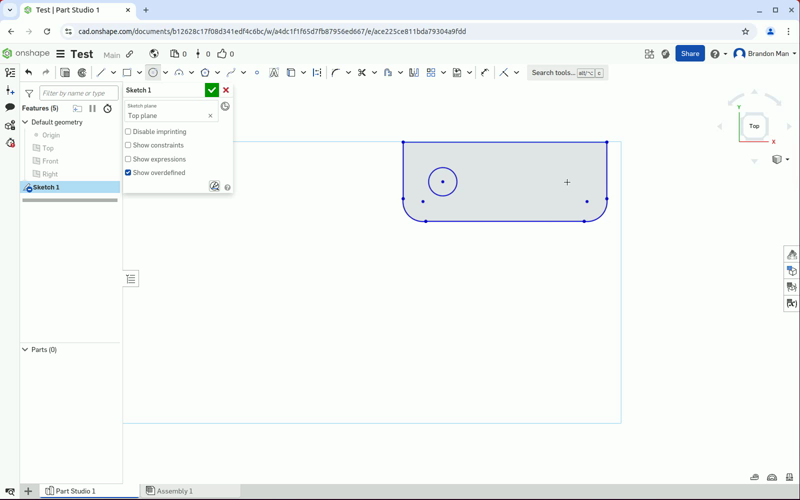
scroll(6)
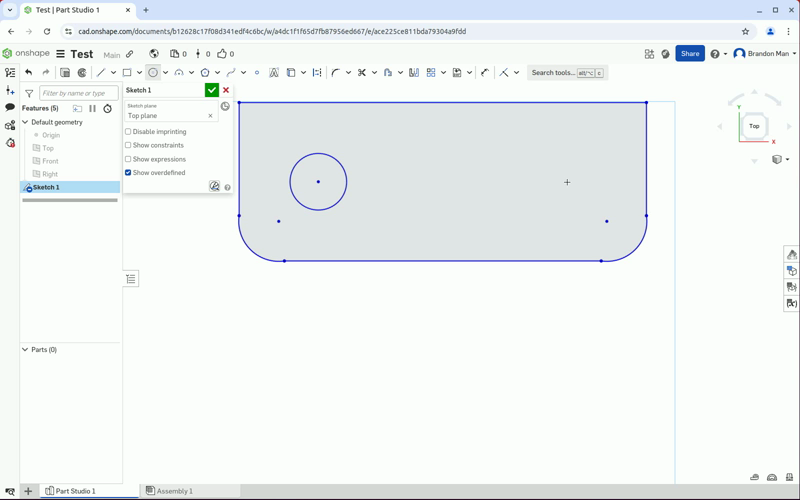
click(567, 181)
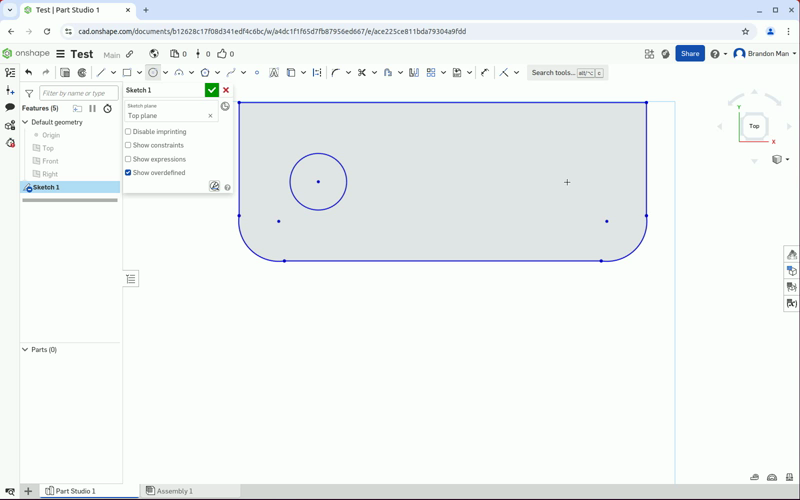
scroll(-6)
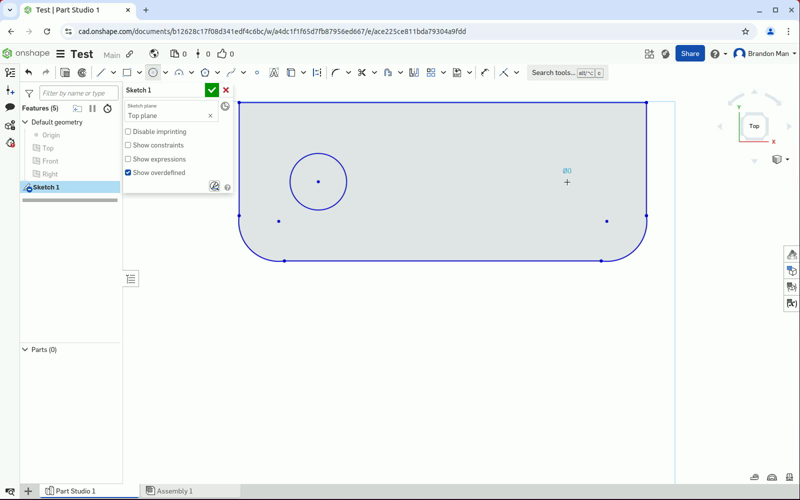
scroll(-6)
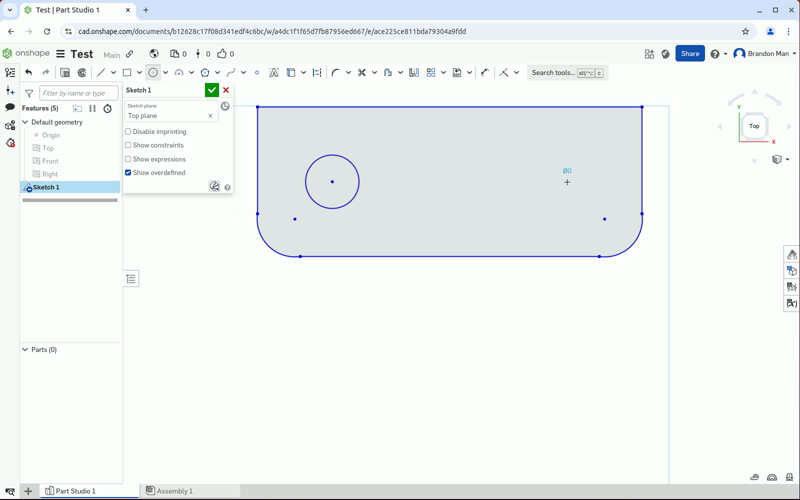
scroll(-6)
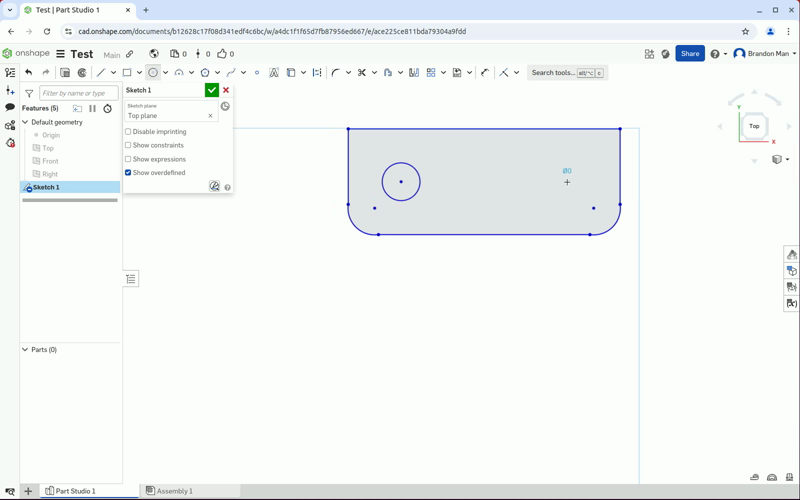
scroll(-6)
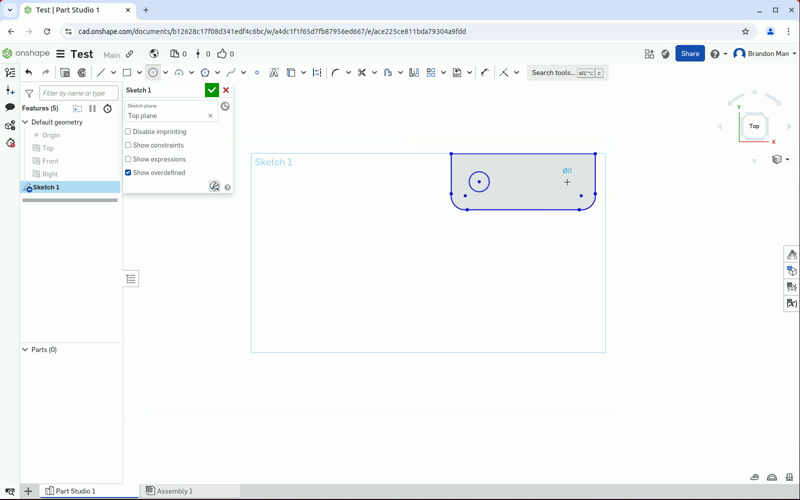
scroll(-6)
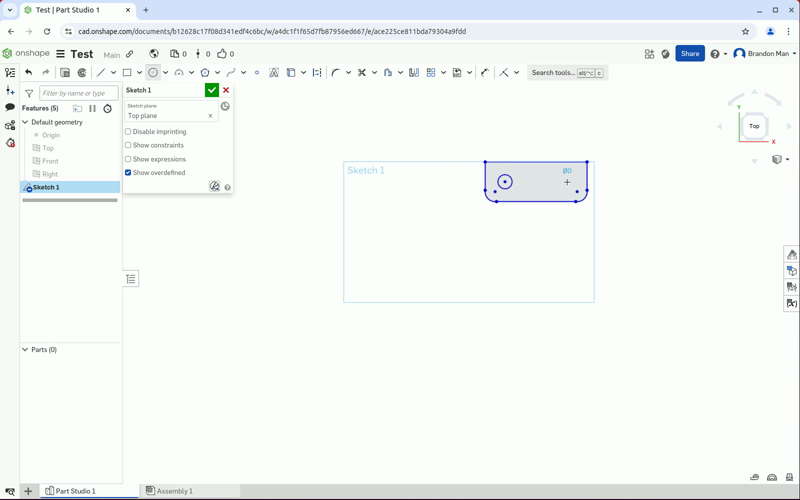
scroll(-6)
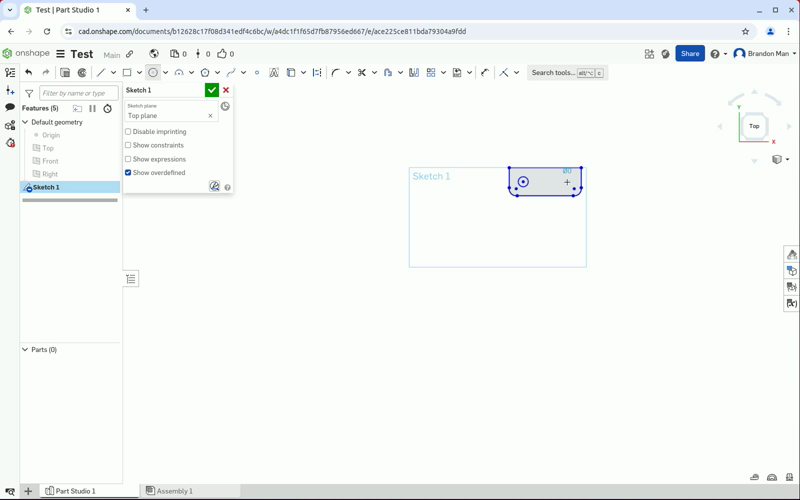
scroll(-6)
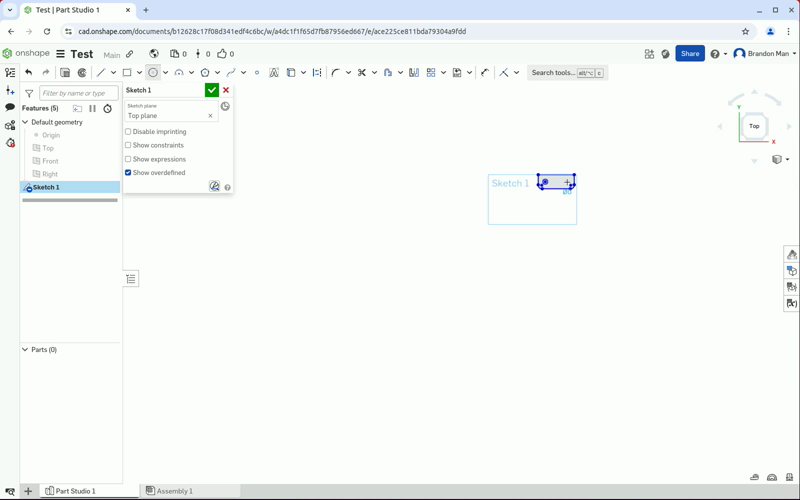
key_up(shift)
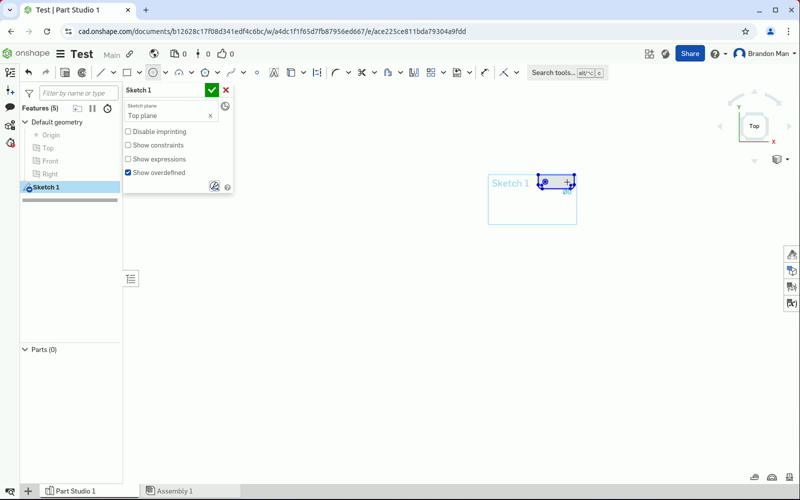
mouse_move(570, 181)
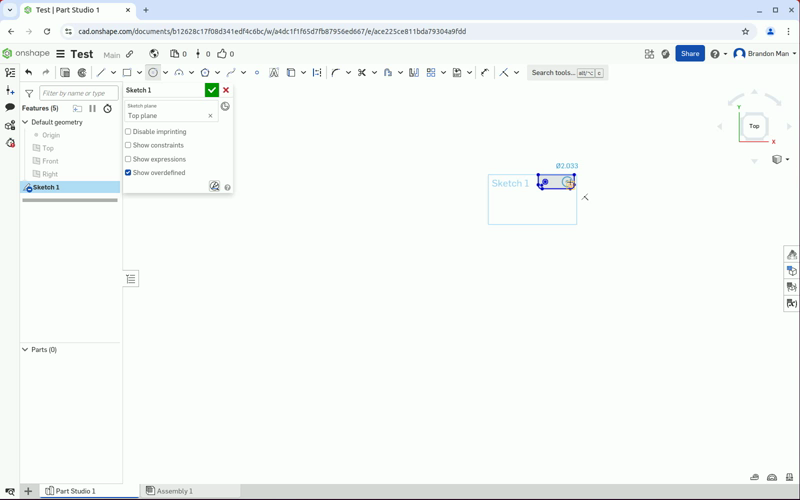
scroll(6)
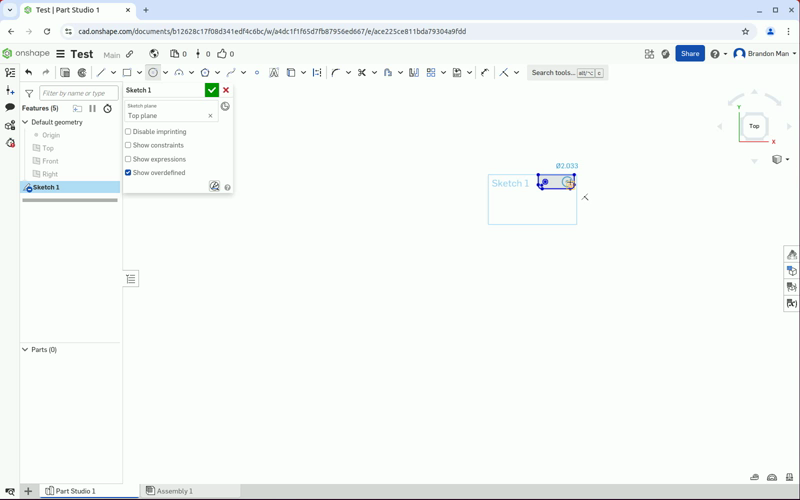
scroll(6)
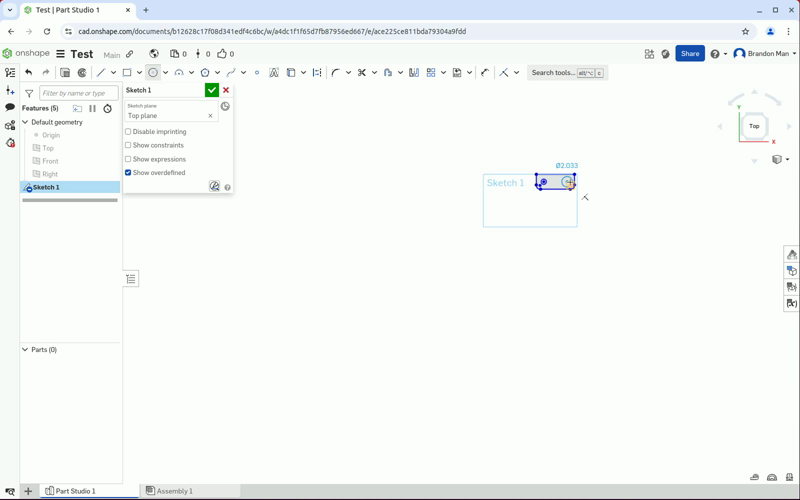
scroll(6)
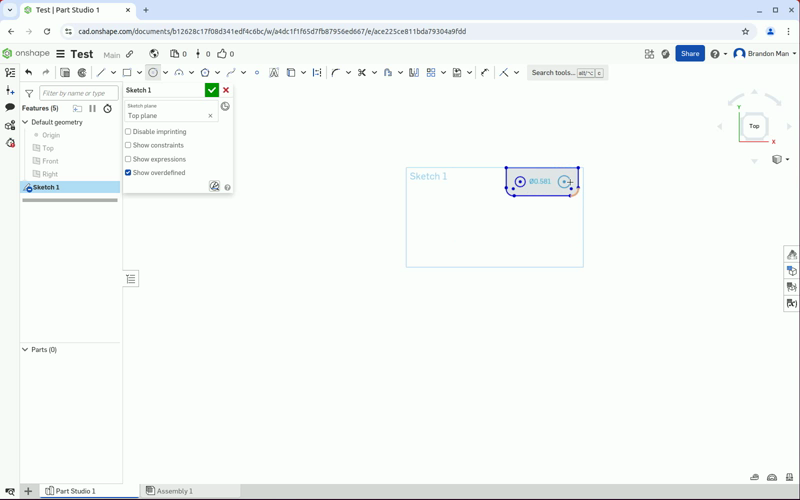
scroll(6)
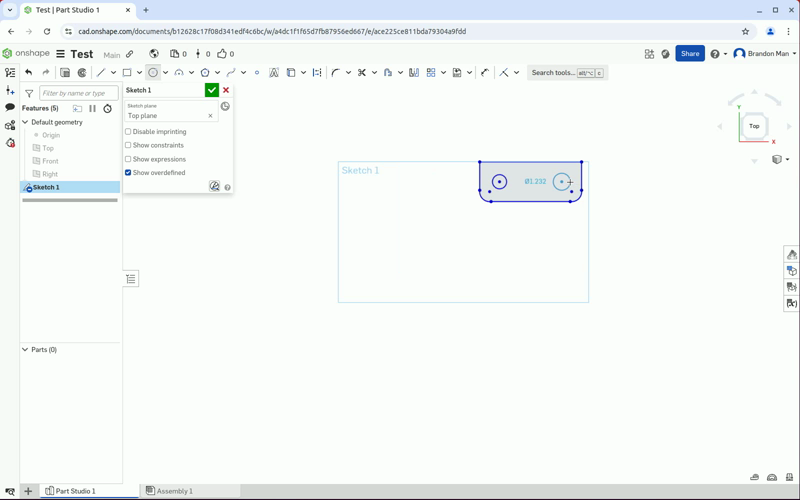
scroll(6)
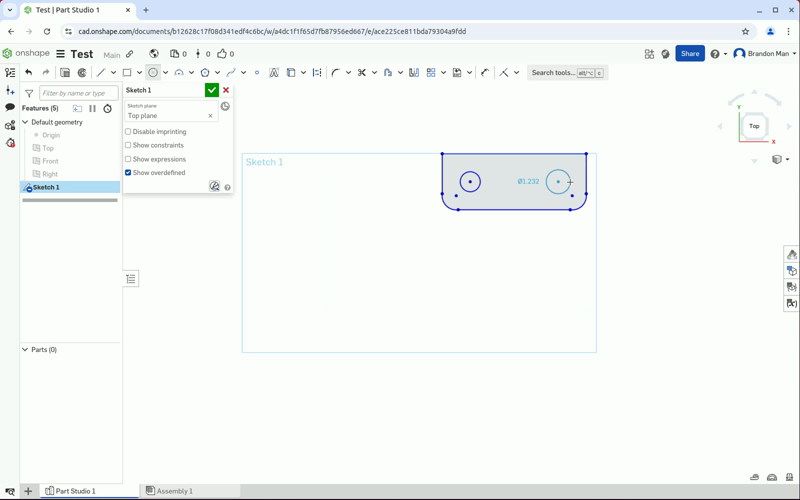
scroll(6)
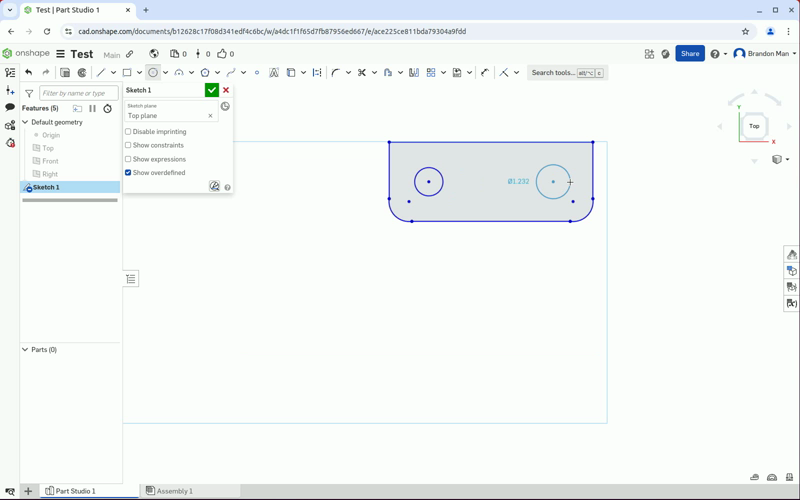
scroll(6)
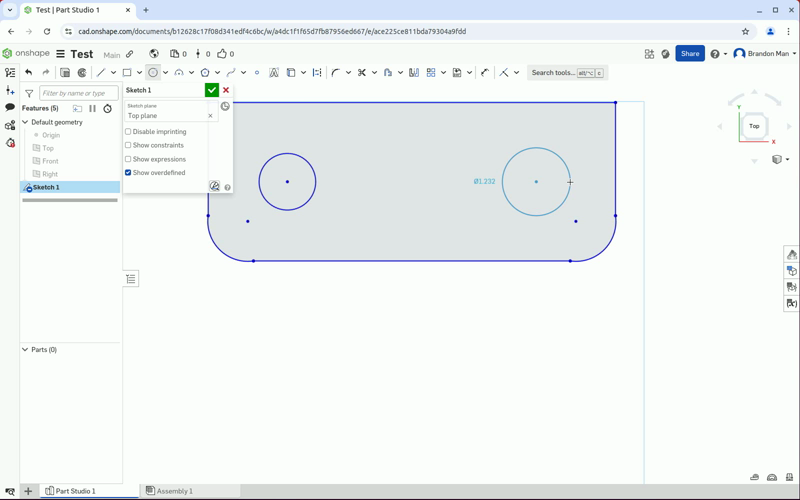
click(570, 181)
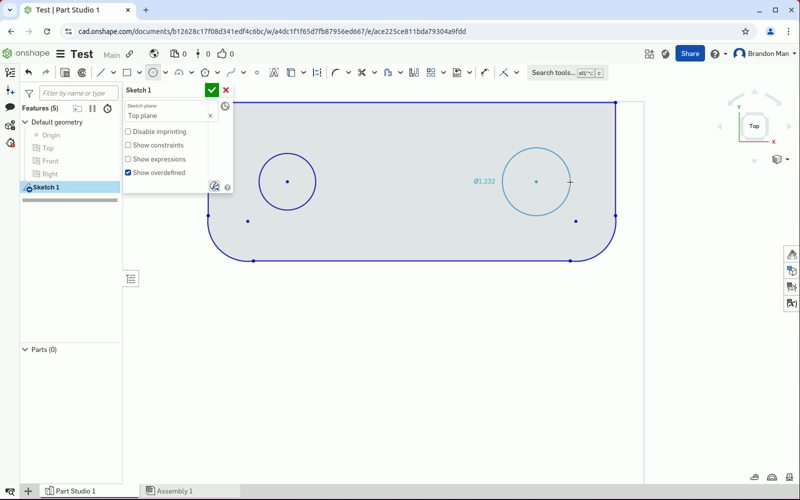
scroll(-6)
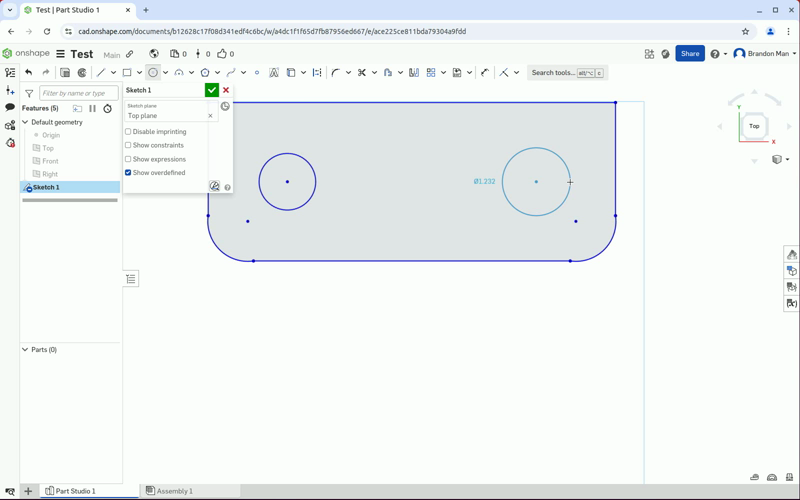
scroll(-6)
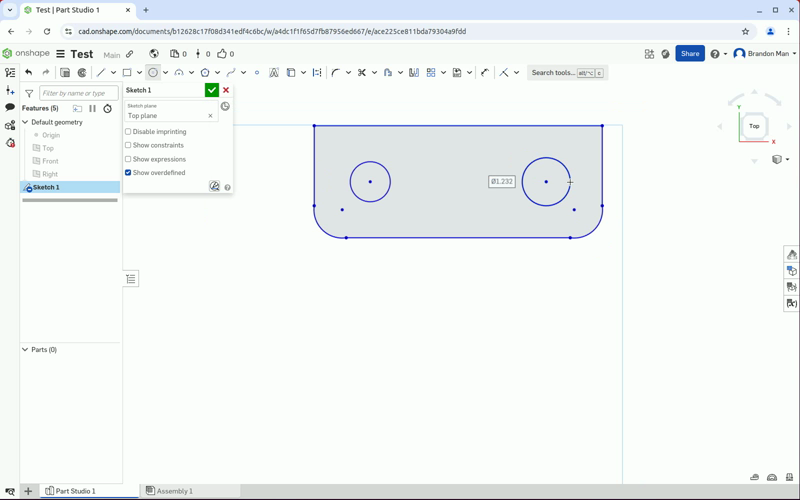
scroll(-6)
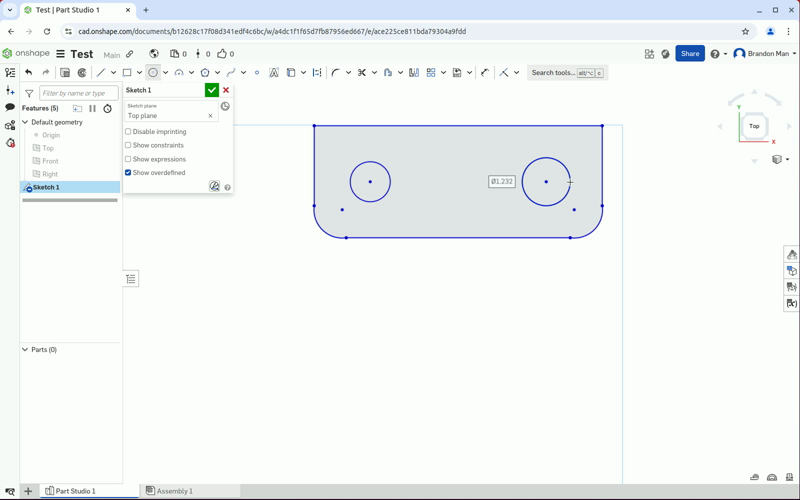
scroll(-6)
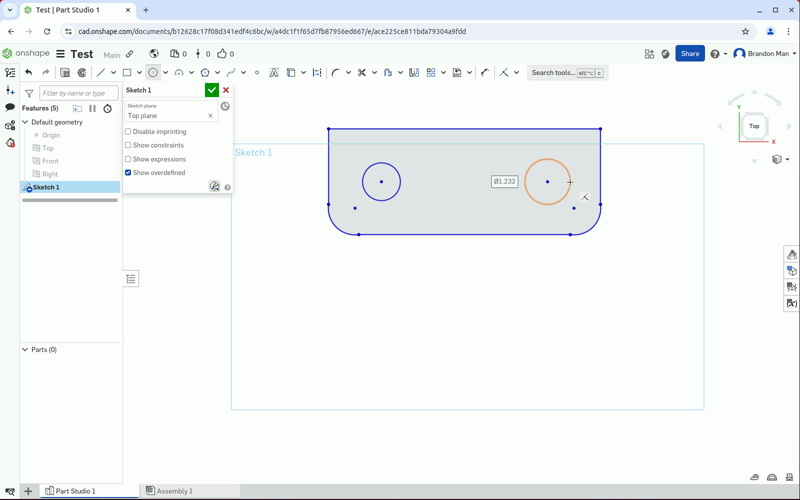
scroll(-6)
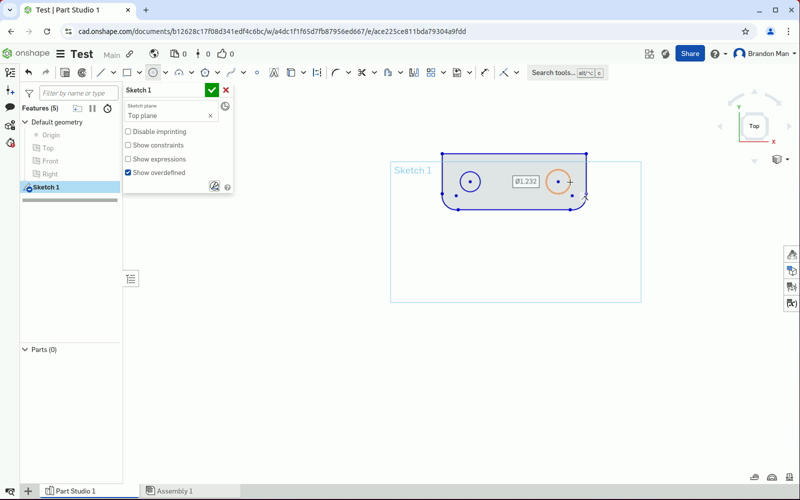
scroll(-6)
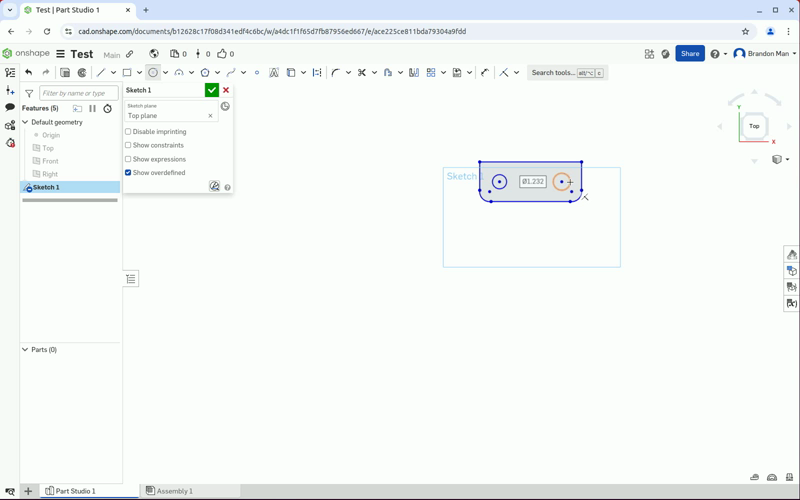
scroll(-6)
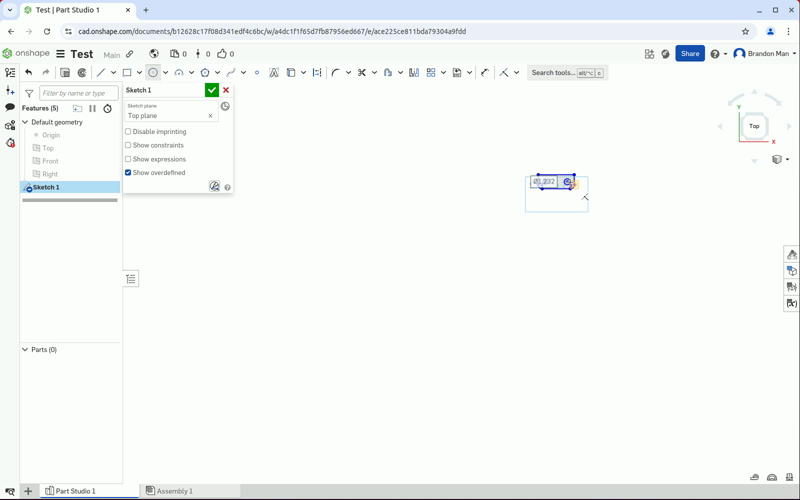
key(esc)
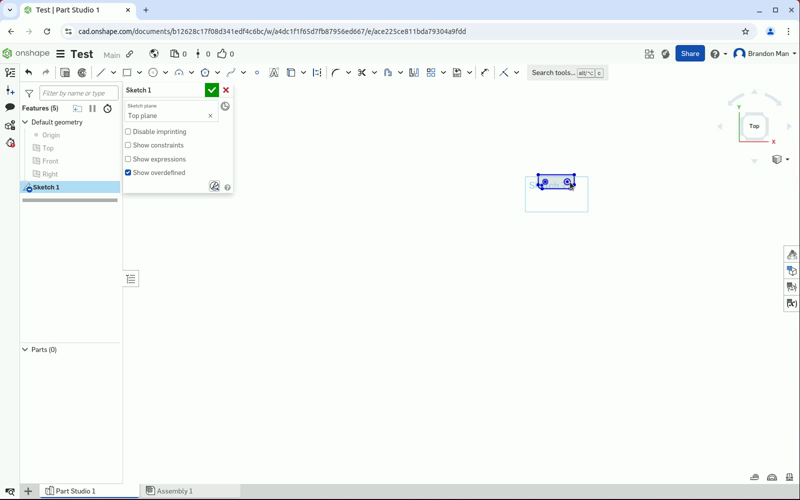
mouse_move(541, 182)
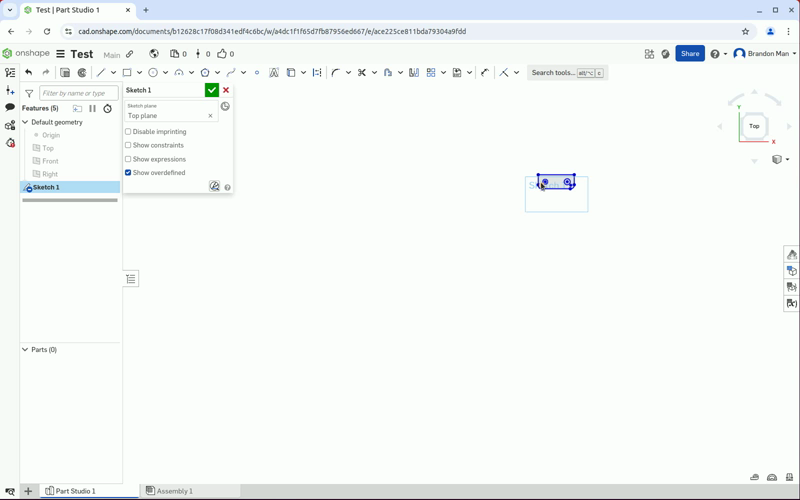
scroll(6)
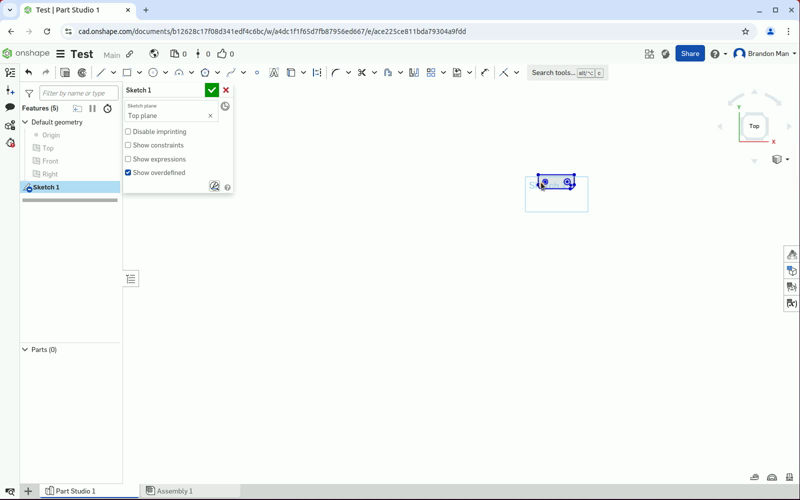
scroll(6)
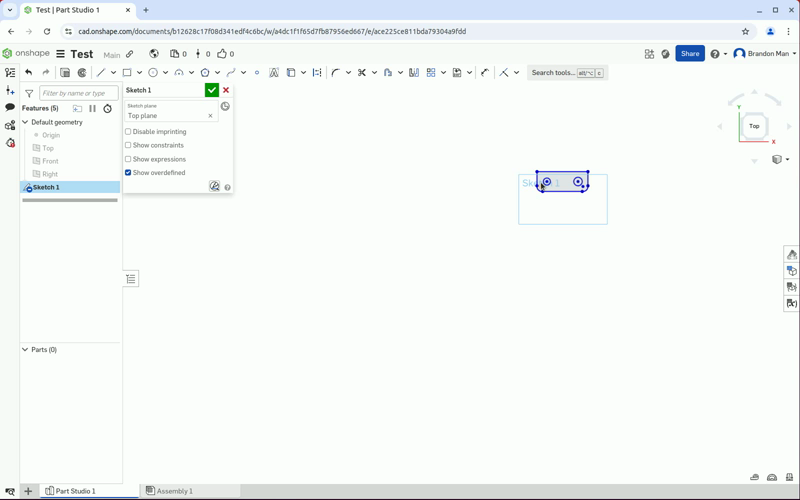
scroll(6)
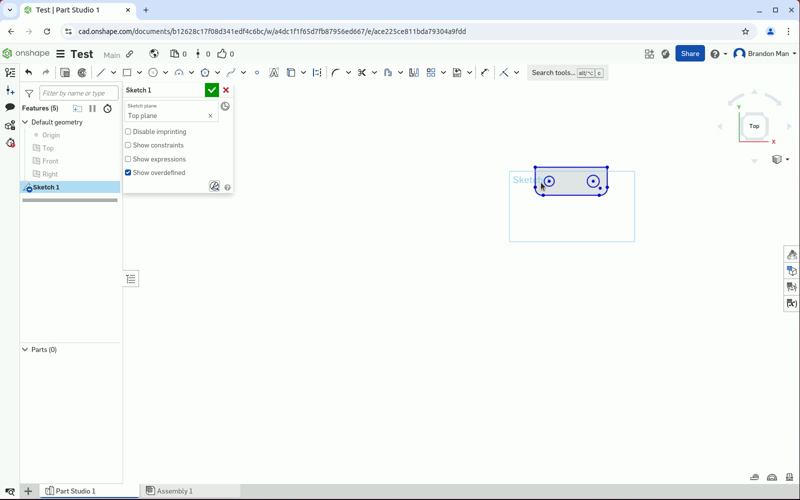
scroll(6)
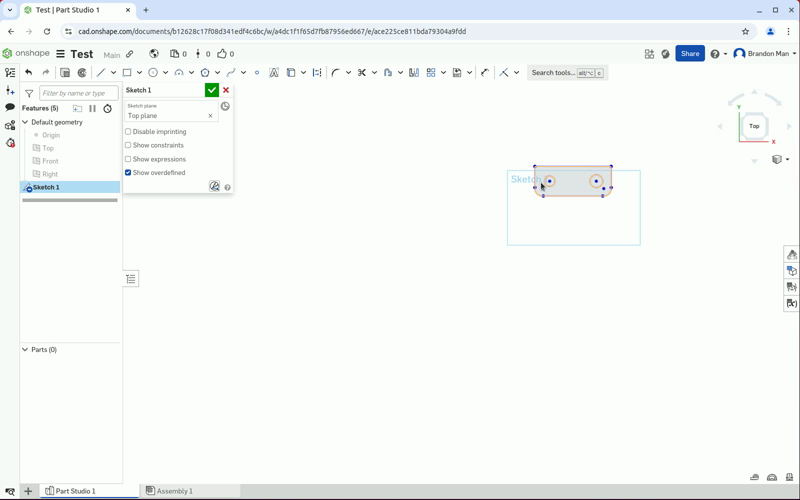
scroll(6)
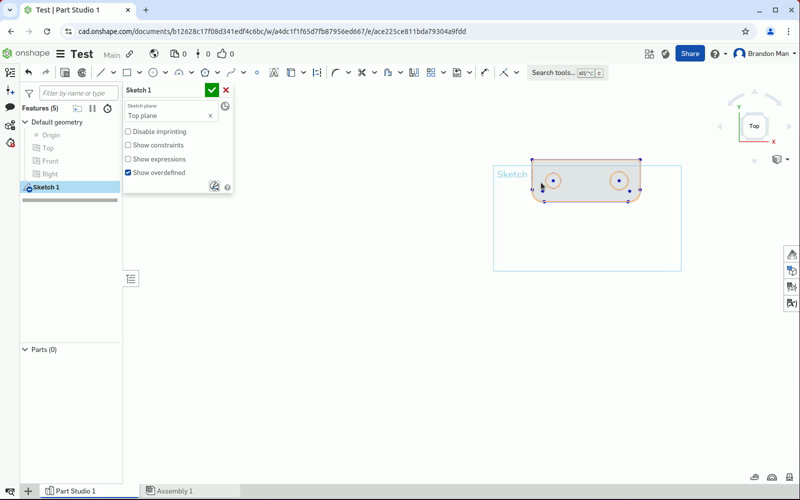
scroll(6)
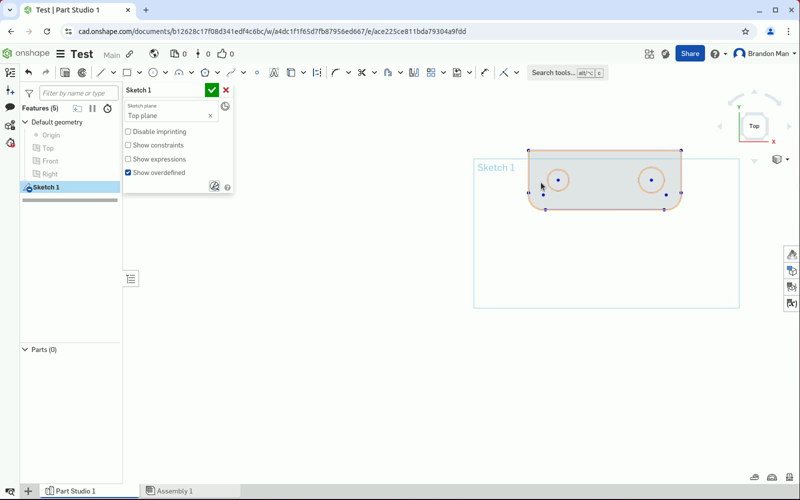
scroll(6)
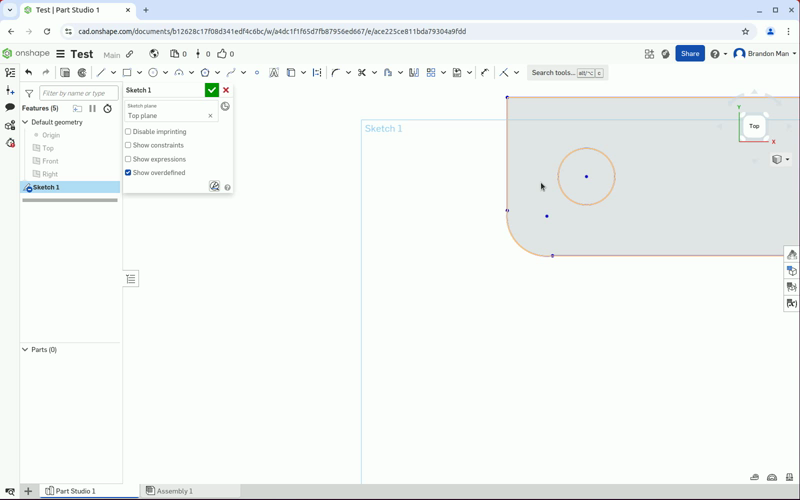
click(541, 182)
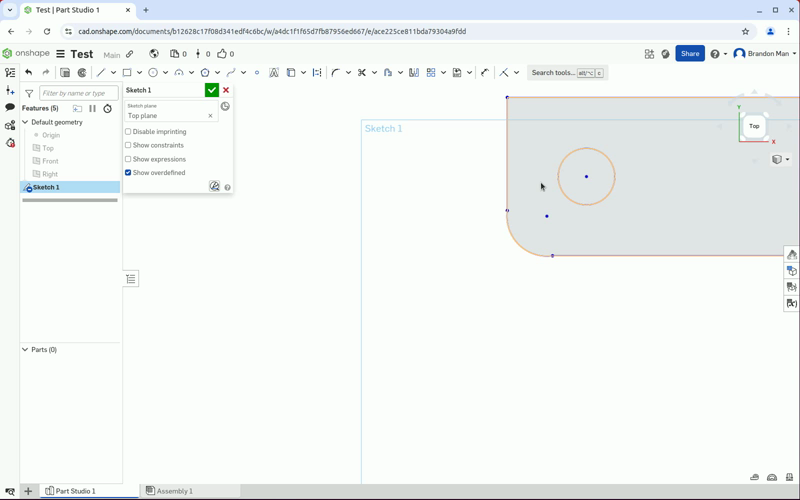
scroll(-6)
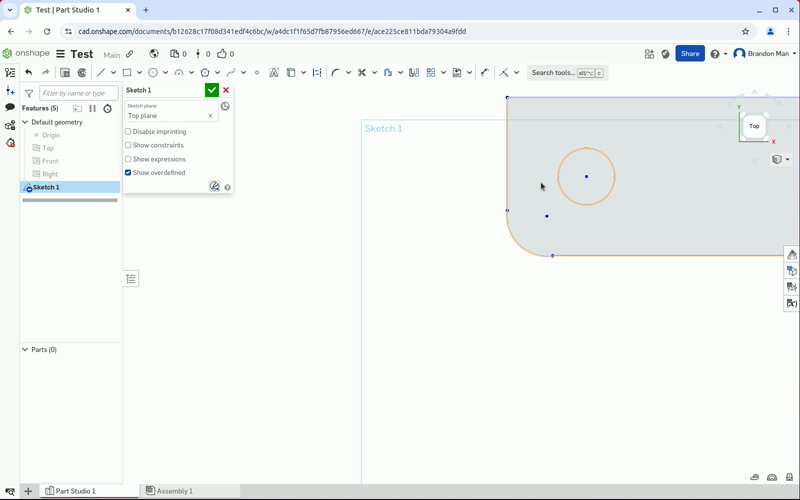
scroll(-6)
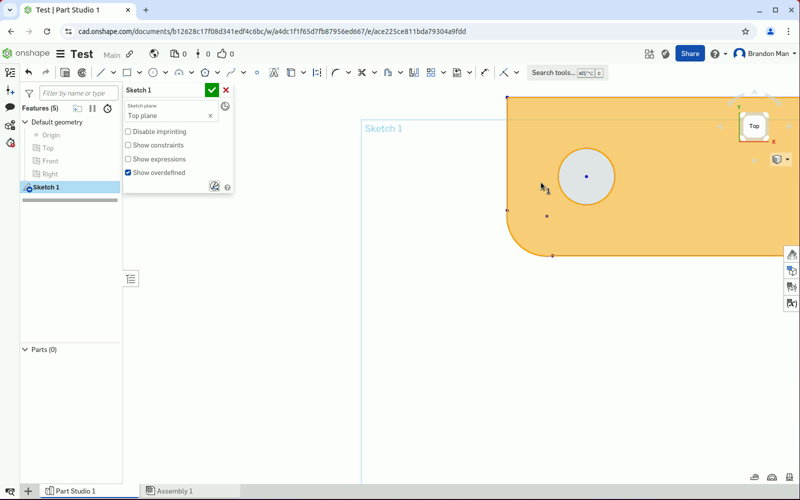
scroll(-6)
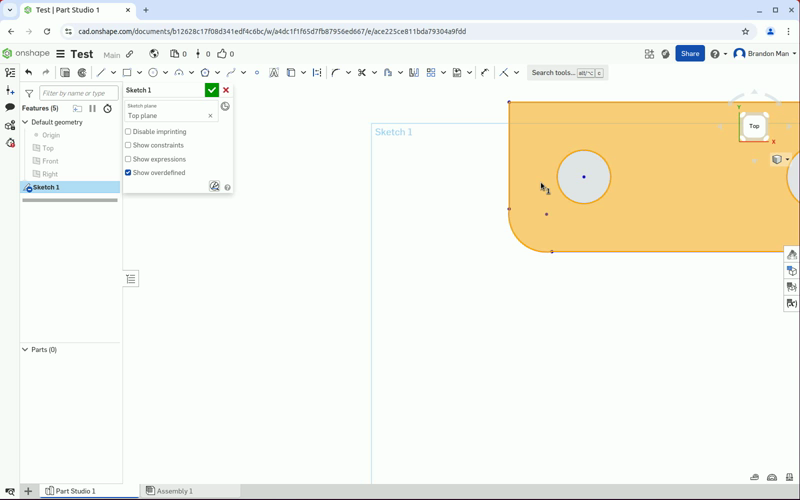
scroll(-6)
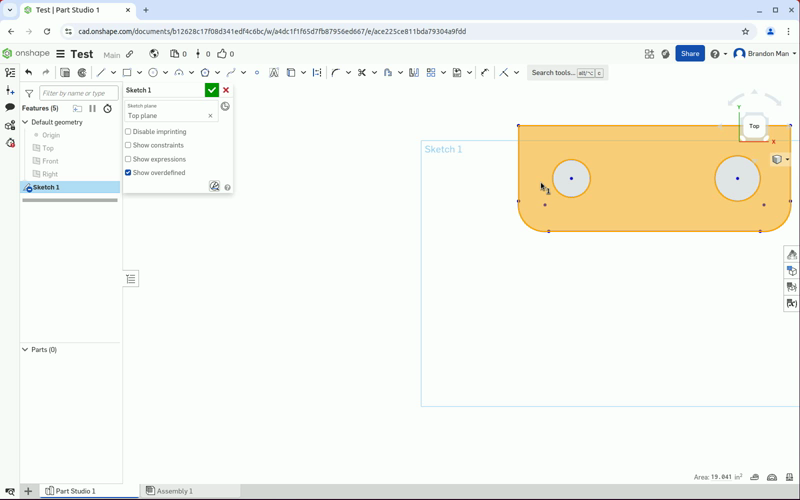
scroll(-6)
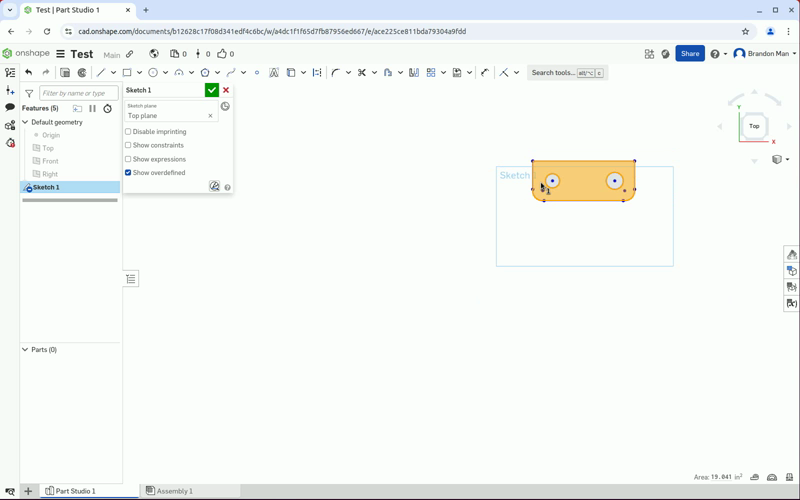
scroll(-6)
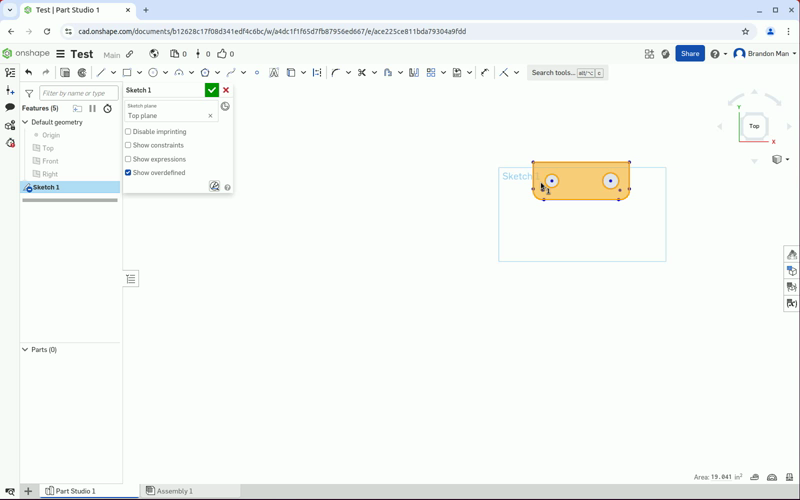
scroll(-6)
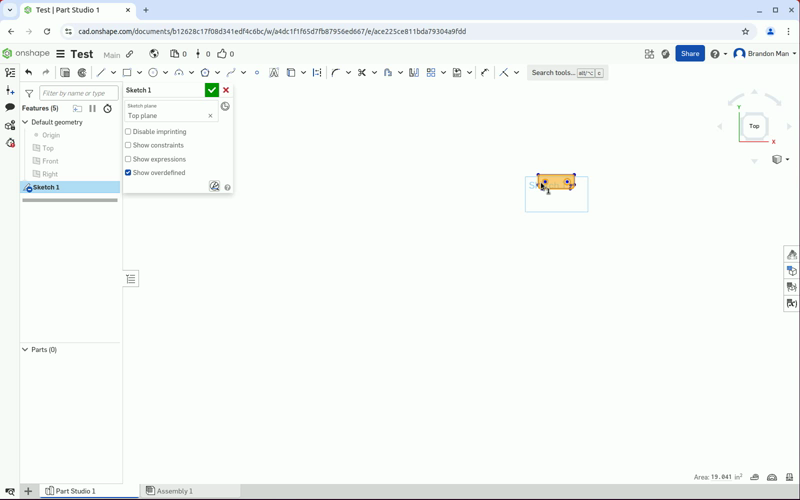
mouse_move(73, 352)
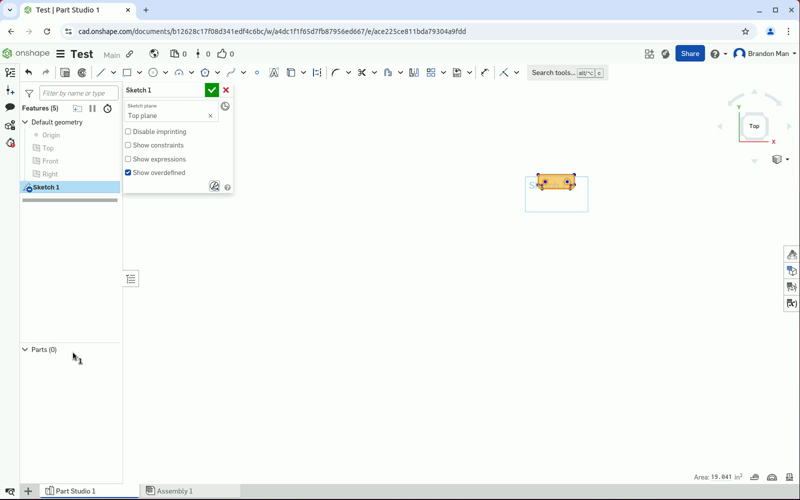
key(shift+y)
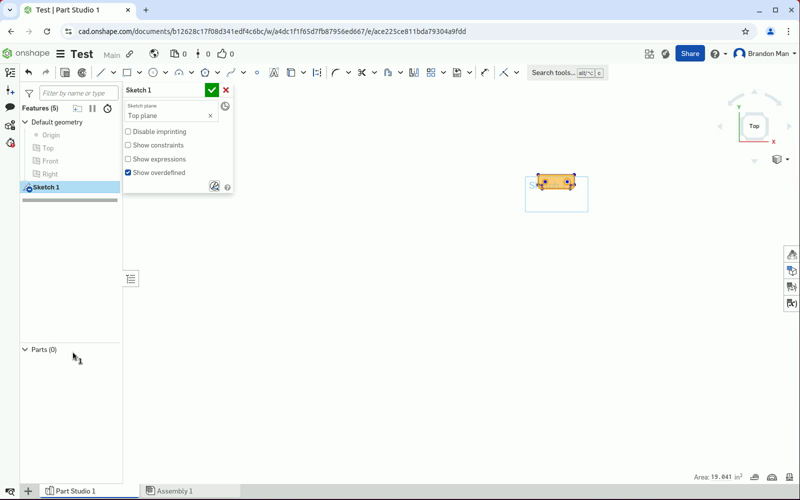
key(shift+e)
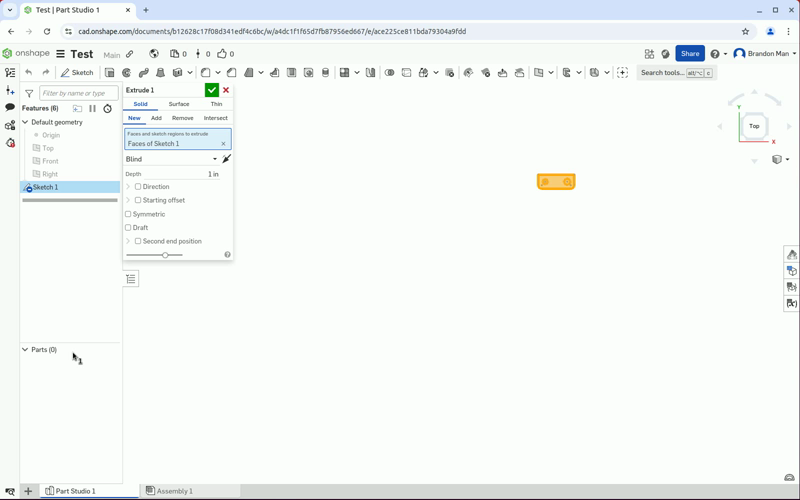
mouse_move(143, 106)
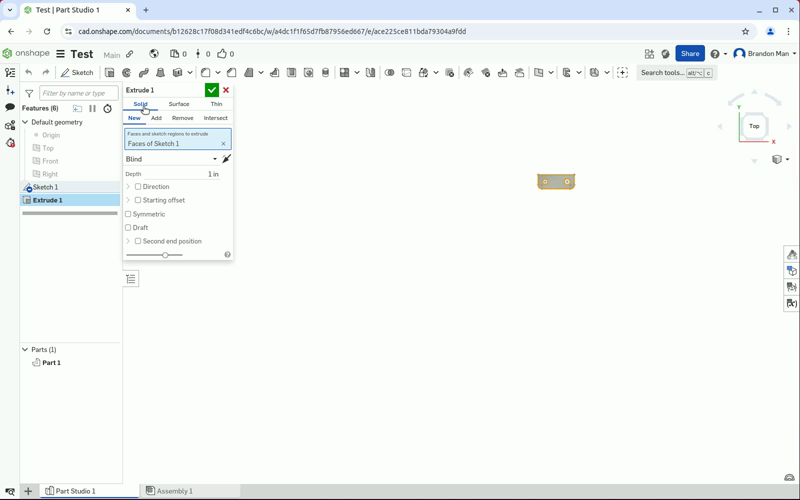
click(143, 106)
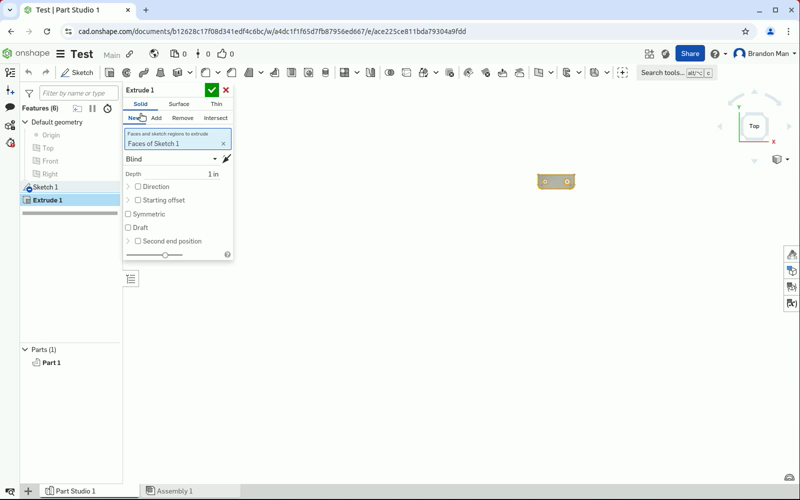
mouse_move(137, 120)
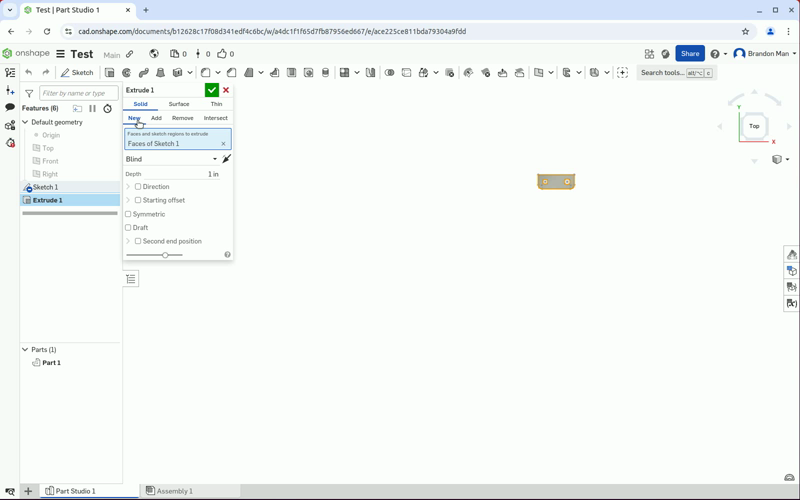
click(137, 120)
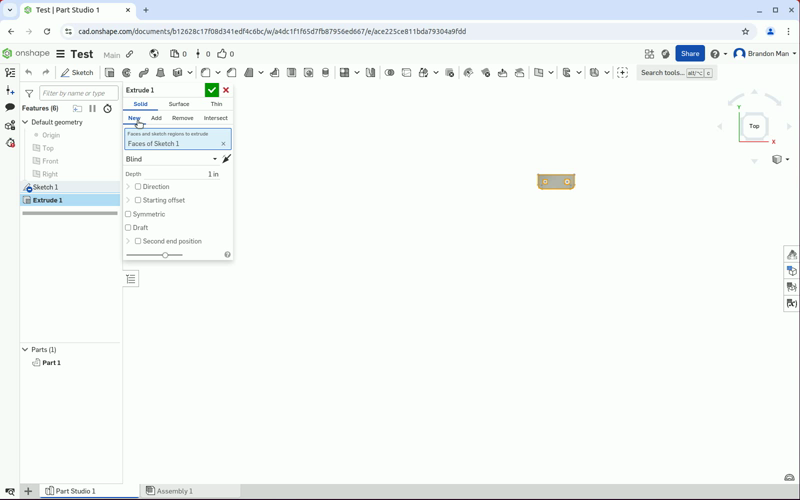
key(tab, 4)
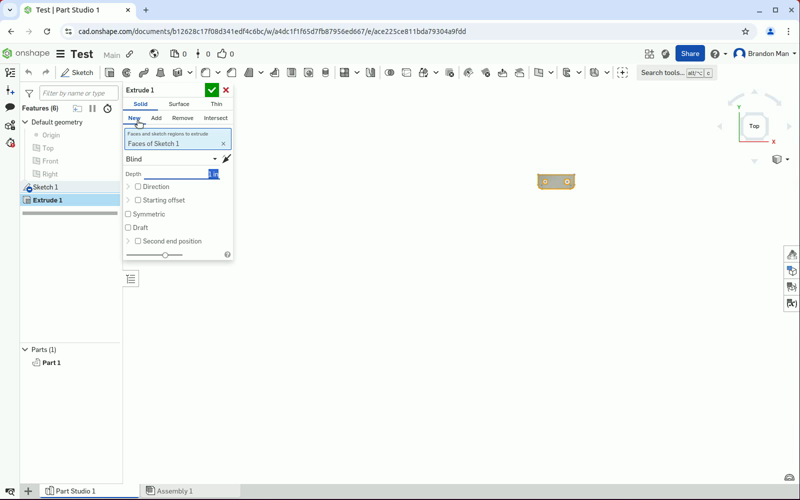
text(1.926)
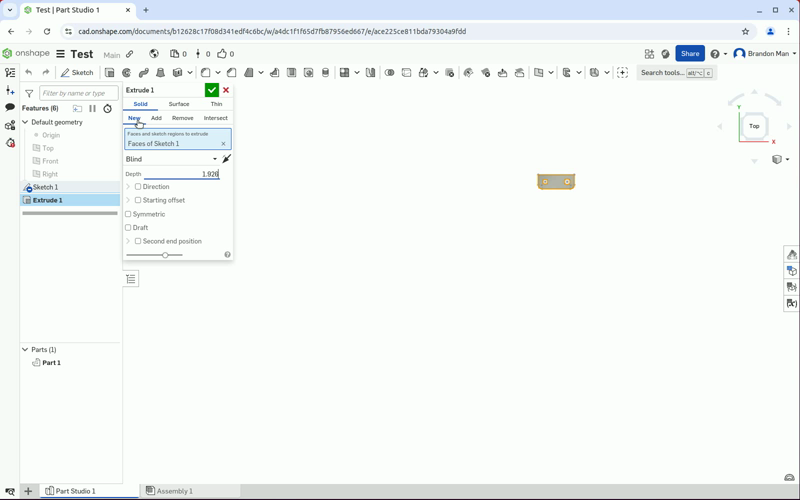
key(enter)
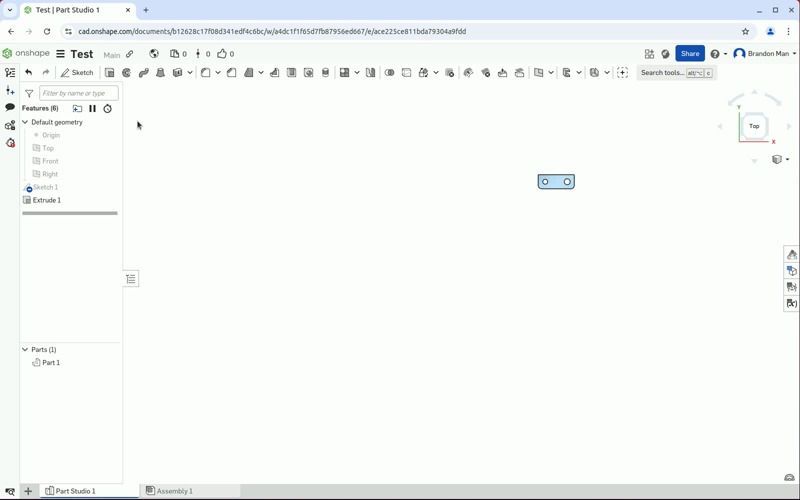
key(shift+h)
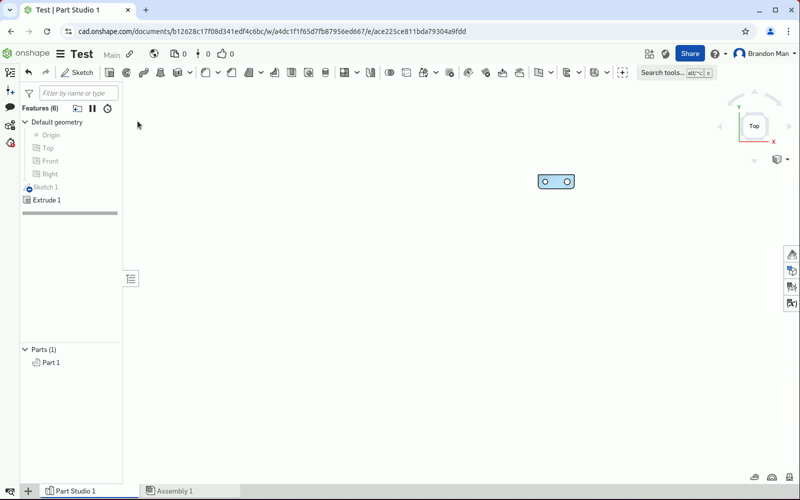
key(shift+h)
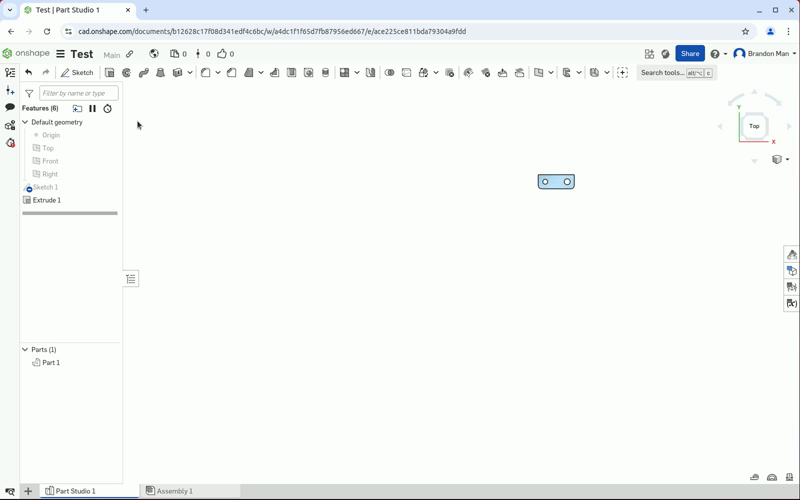
mouse_move(73, 189)
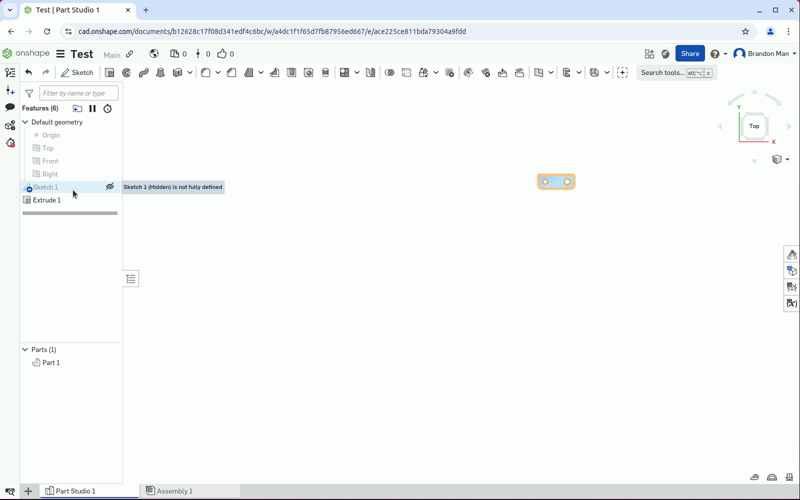
click(73, 189)
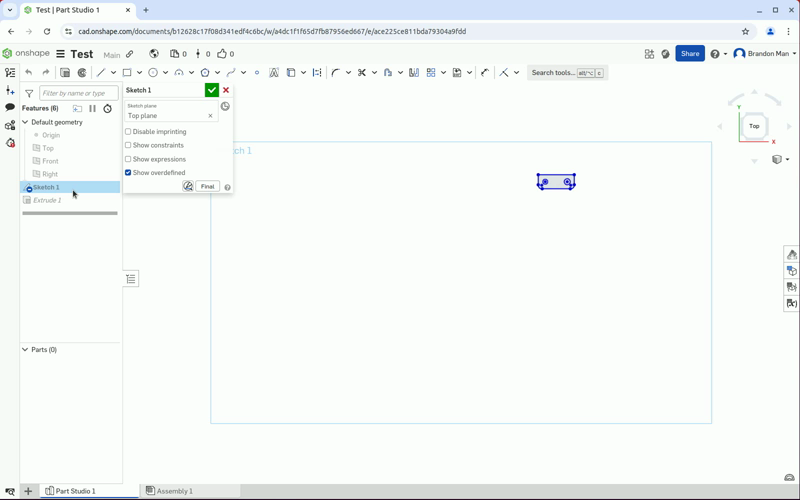
mouse_move(229, 92)
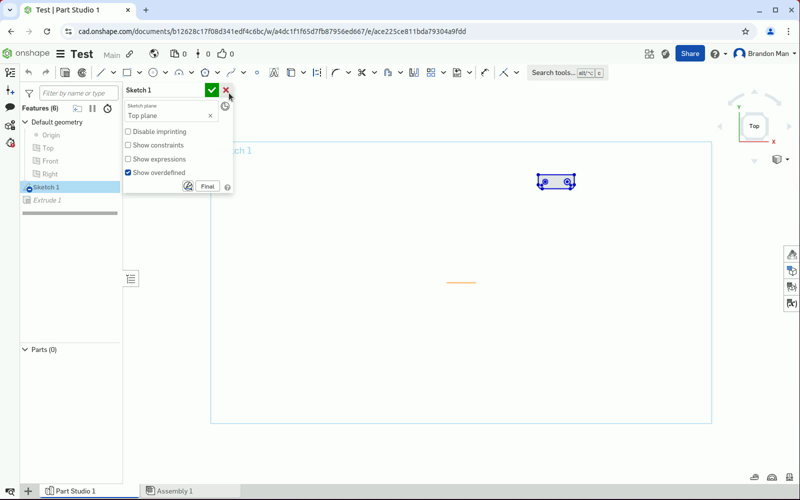
click(229, 92)
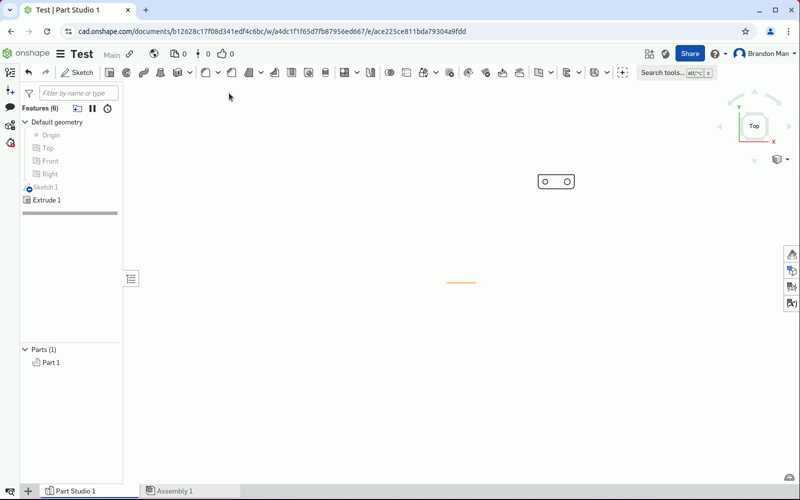
mouse_move(541, 75)
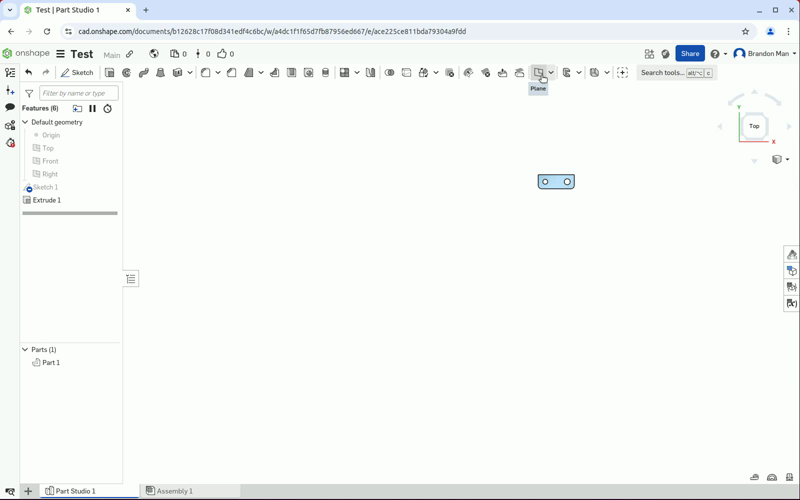
click(541, 75)
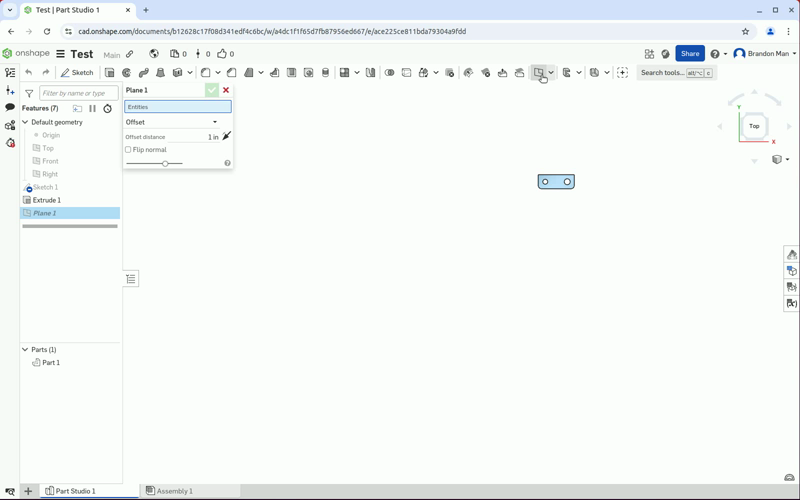
mouse_move(73, 150)
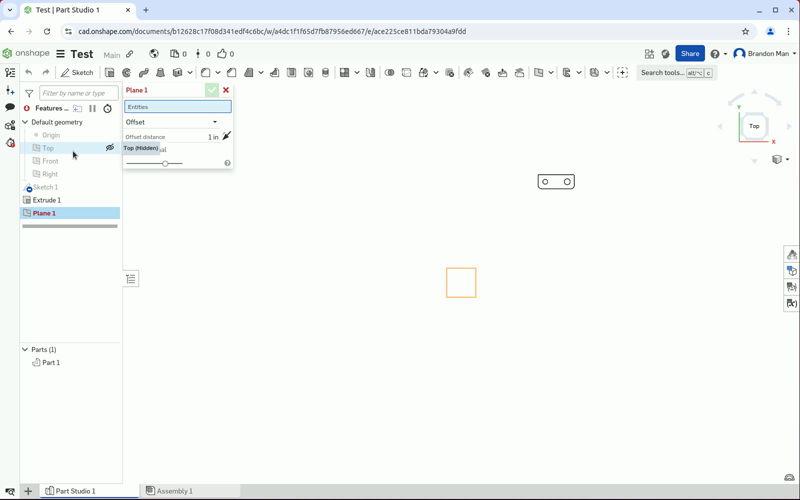
click(73, 150)
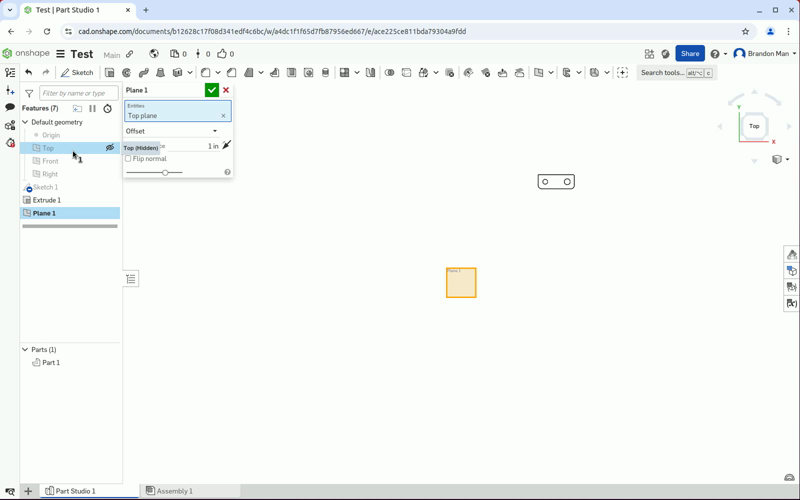
key(tab, 2)
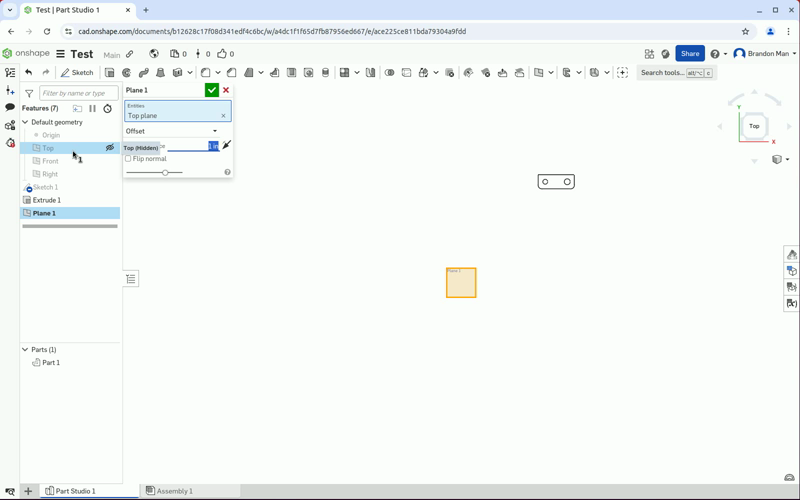
text(1.91)
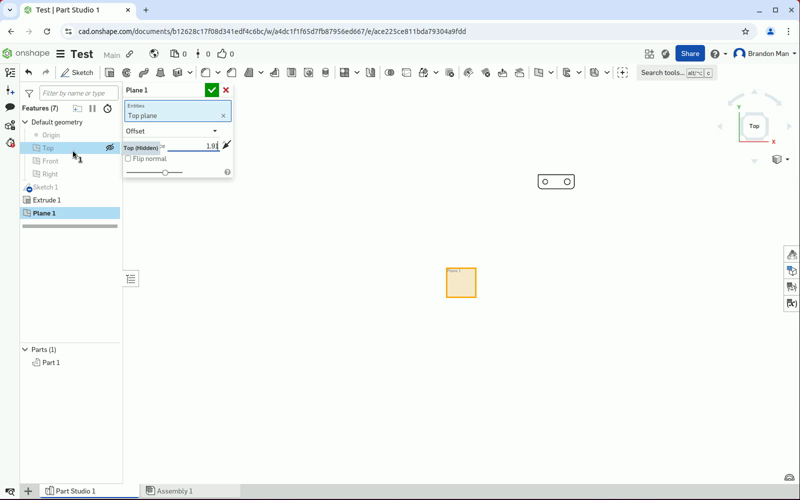
key(enter, 2)
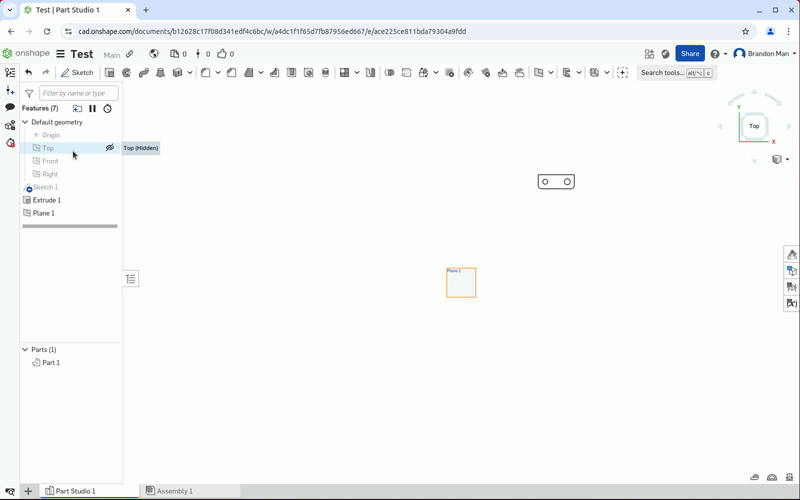
key(shift+s)
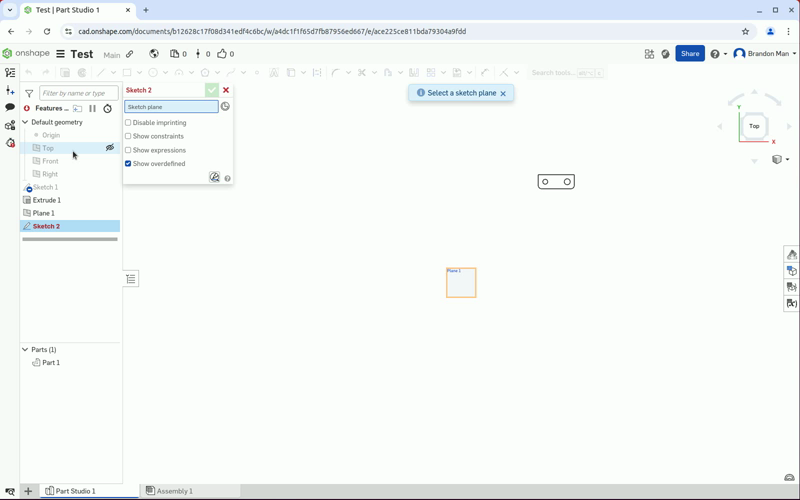
mouse_move(73, 215)
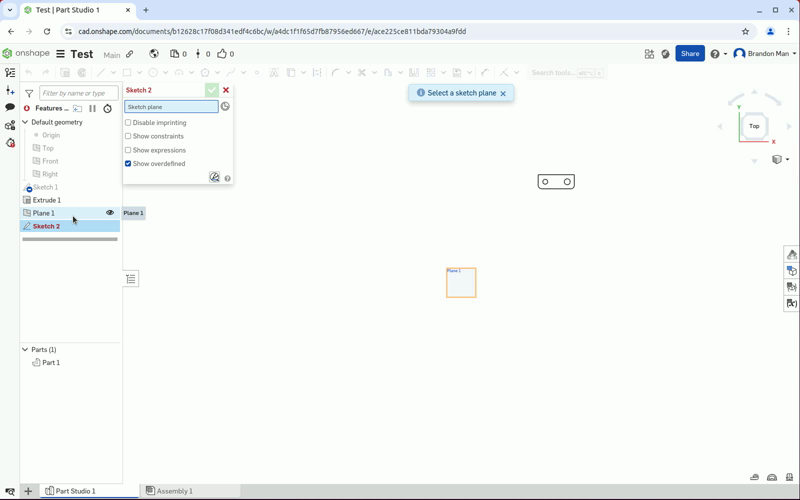
click(73, 215)
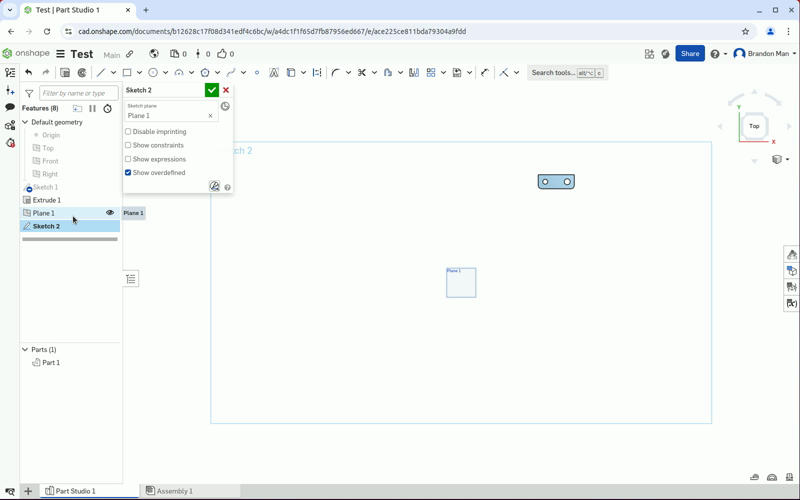
mouse_move(73, 352)
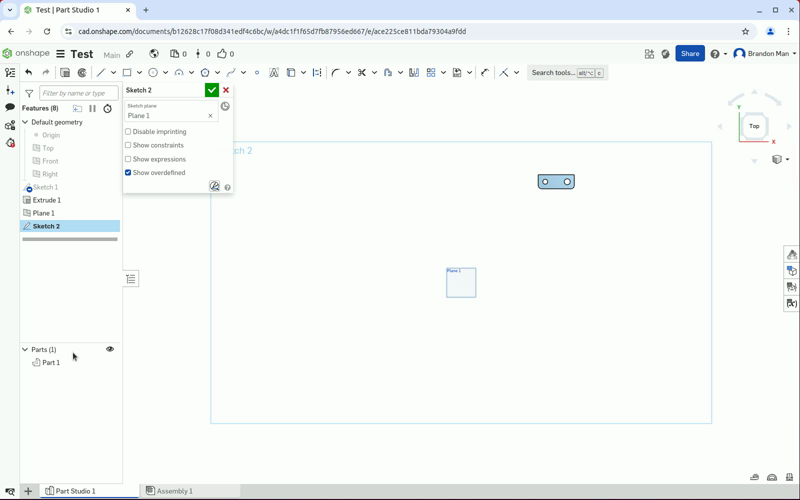
key(y)
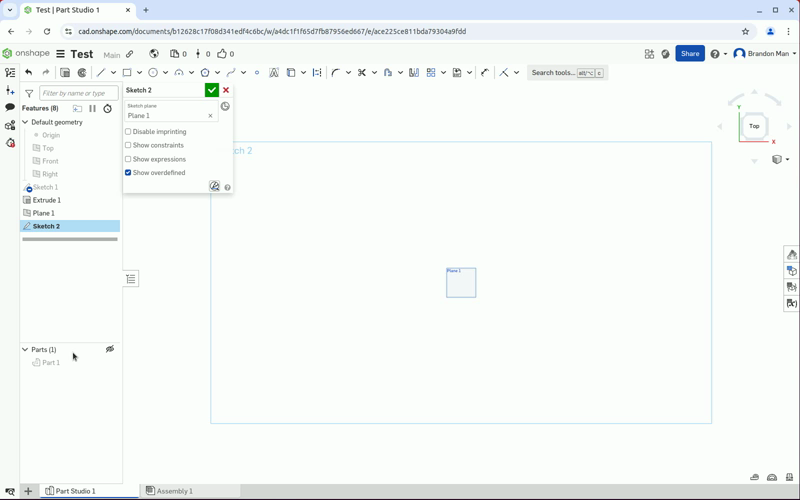
key(c)
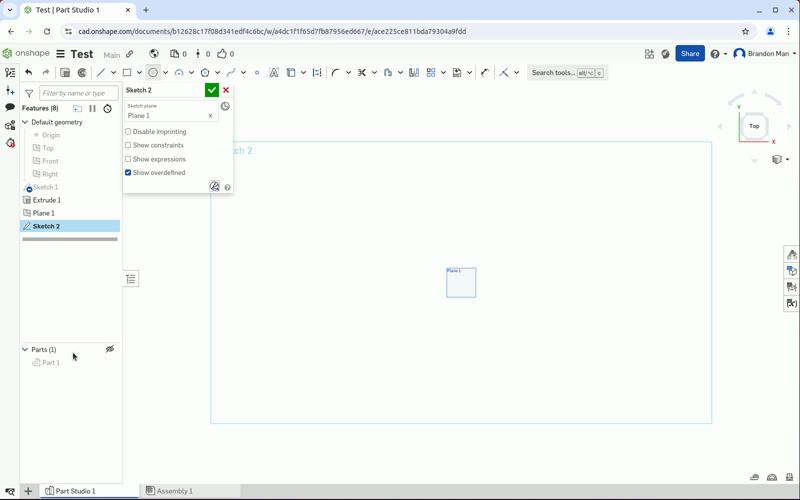
key_down(shift)
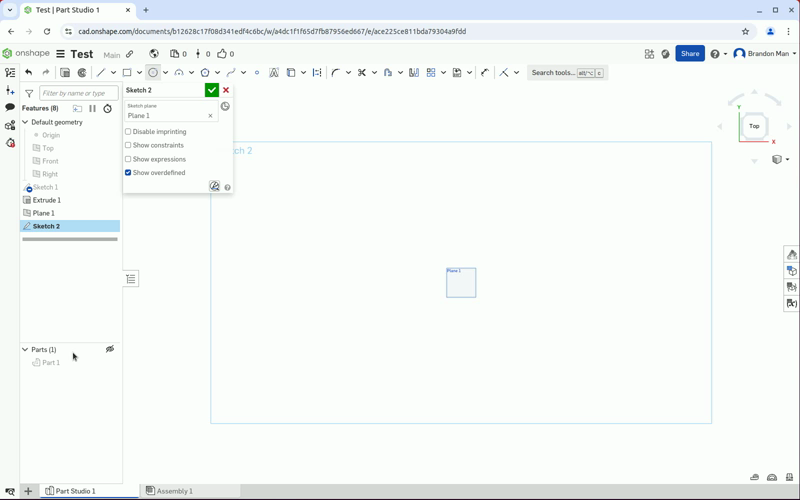
mouse_move(567, 180)
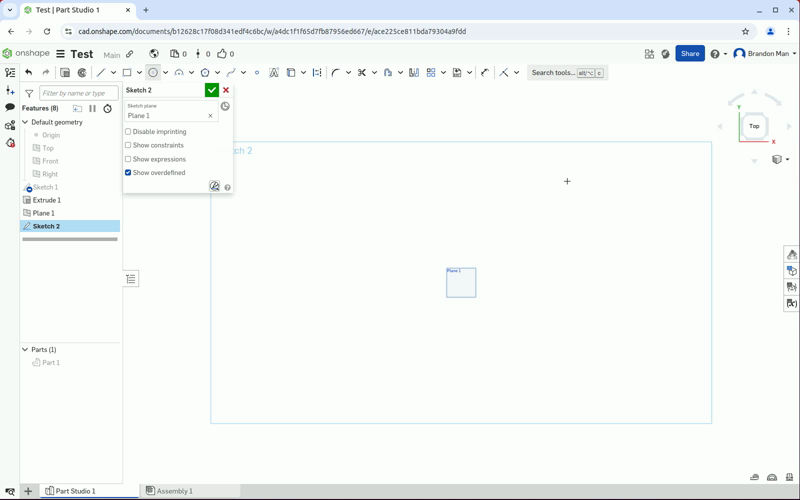
click(567, 180)
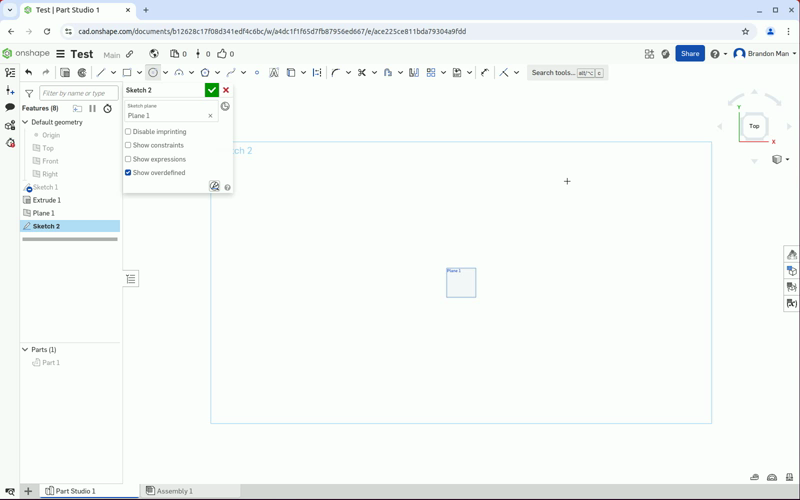
key_up(shift)
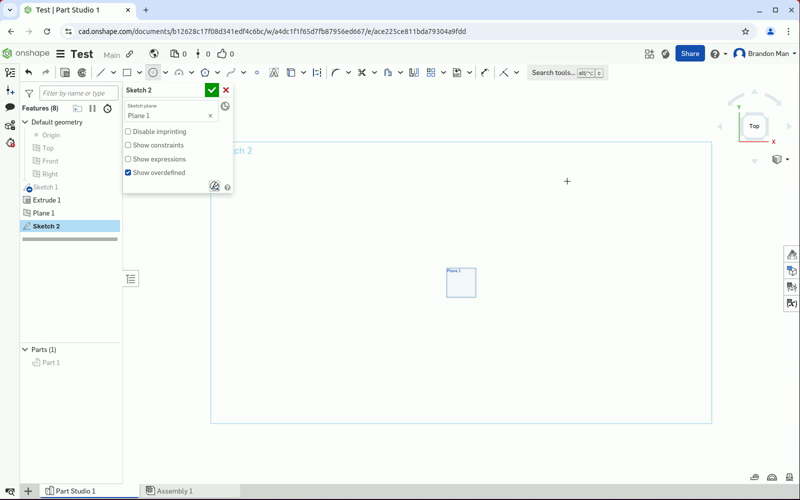
mouse_move(570, 180)
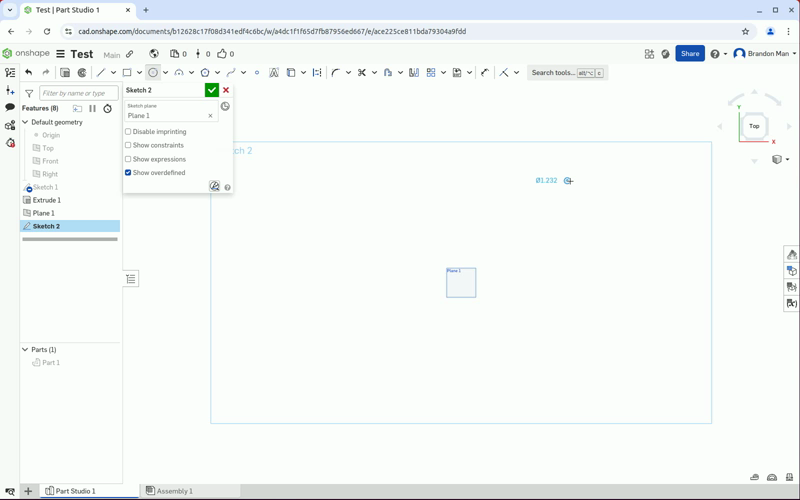
click(570, 180)
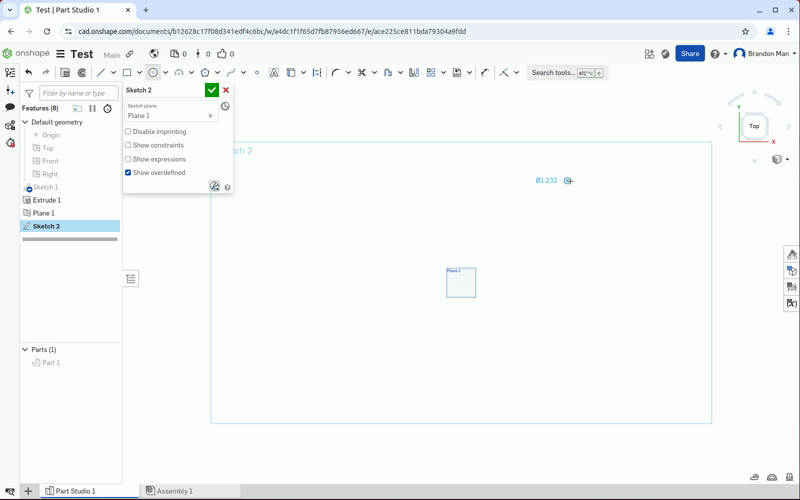
key(esc)
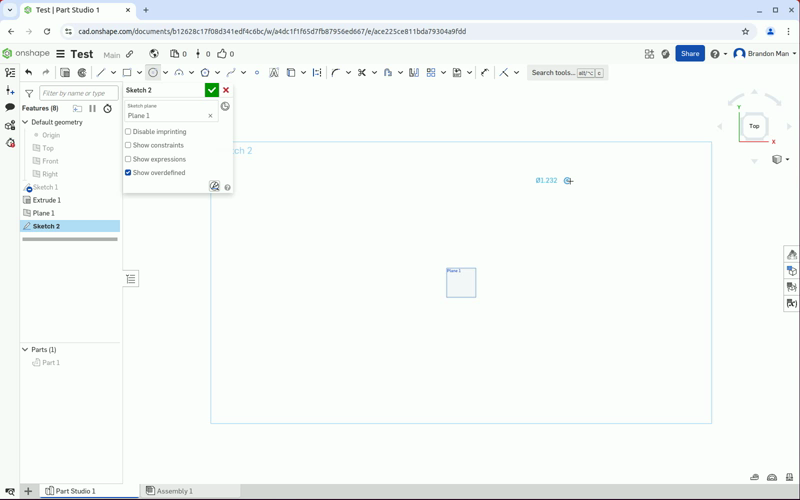
mouse_move(565, 182)
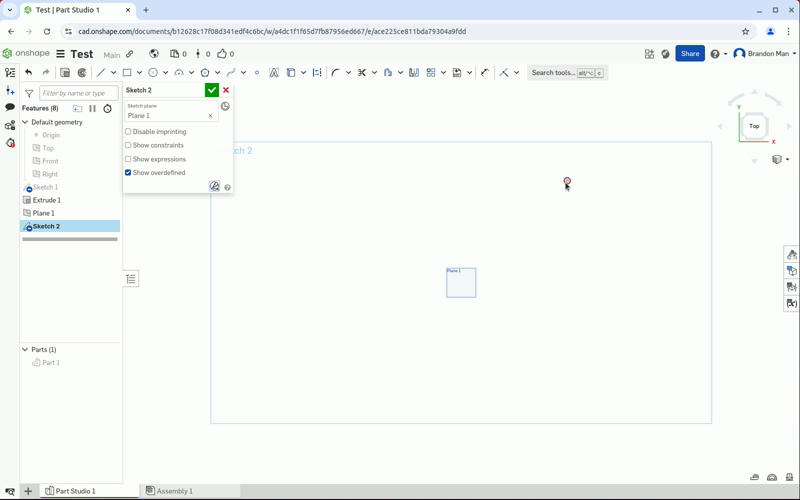
scroll(6)
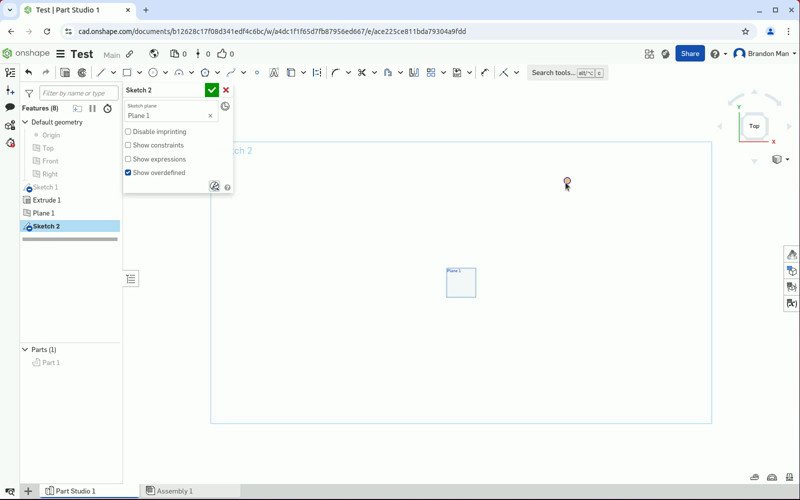
scroll(6)
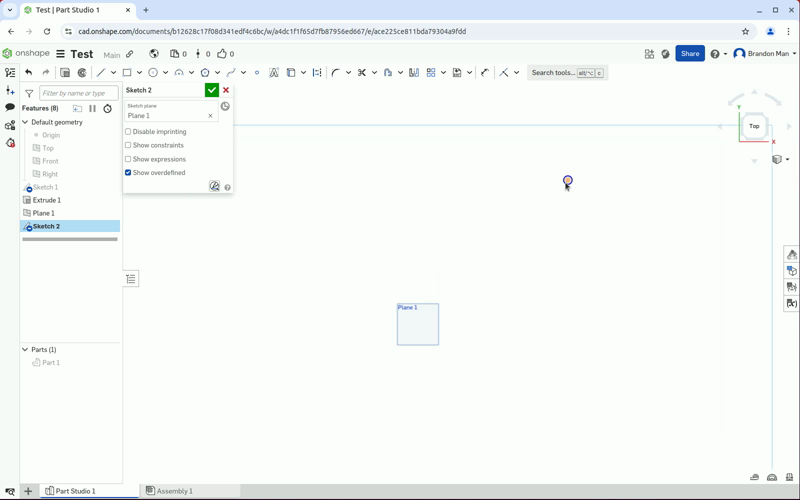
scroll(6)
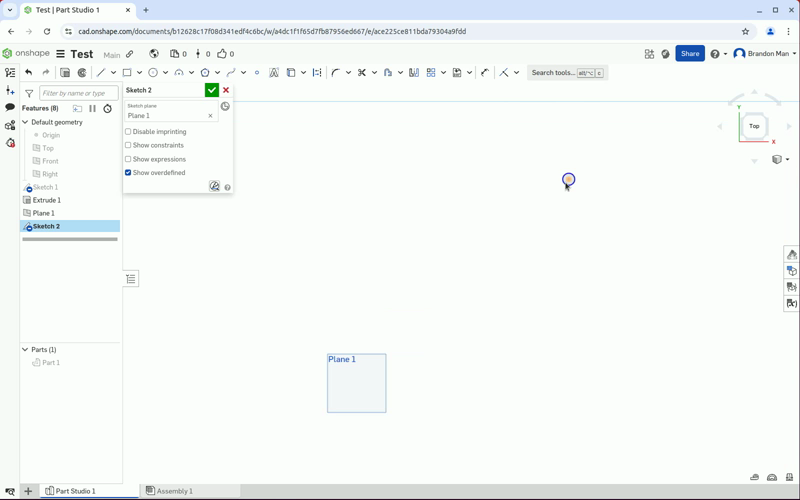
scroll(6)
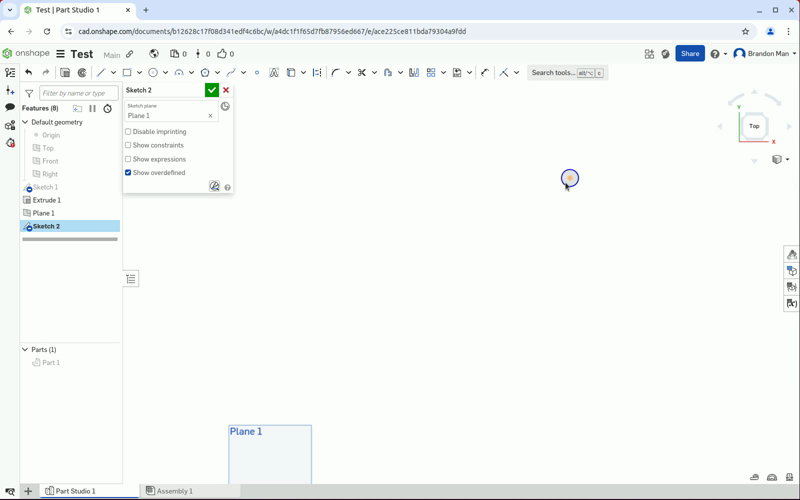
scroll(6)
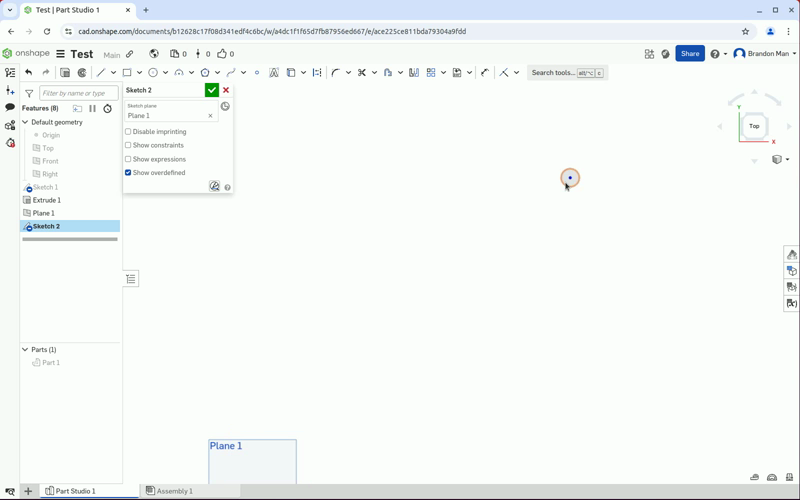
scroll(6)
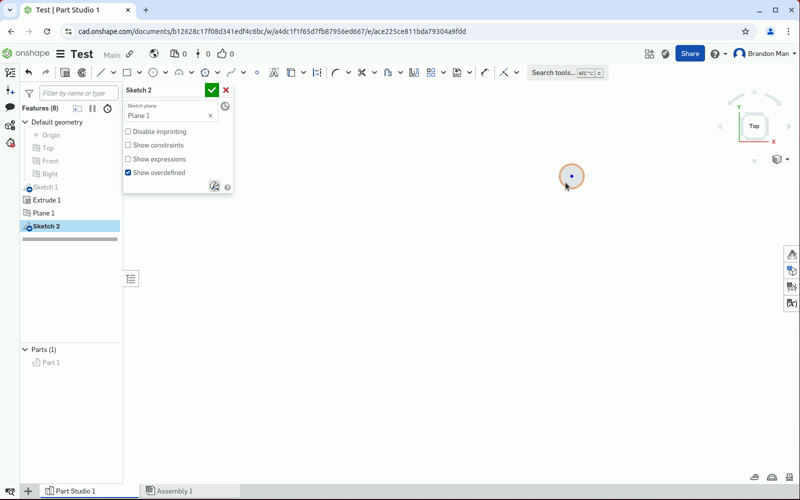
scroll(6)
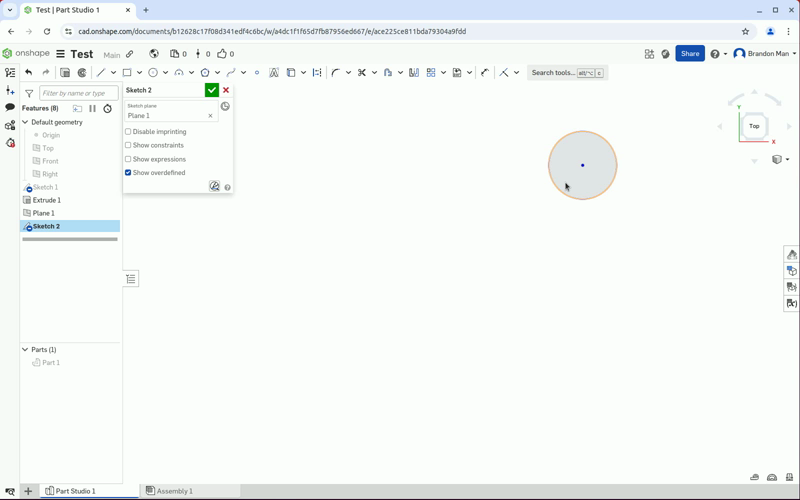
click(565, 182)
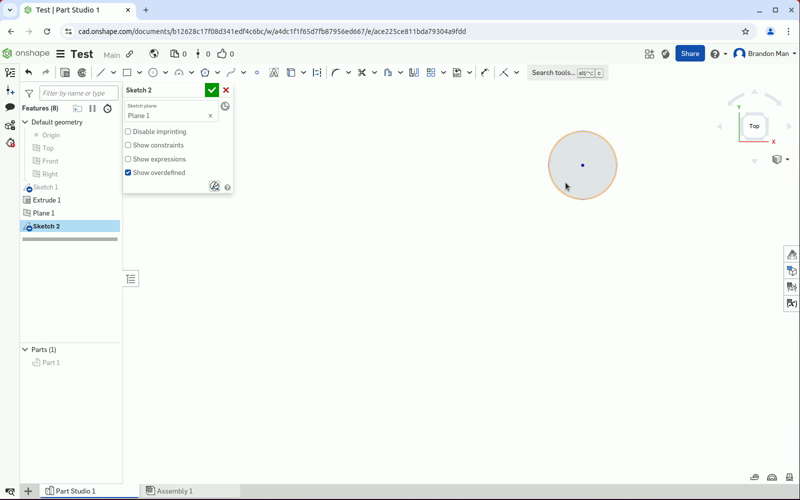
scroll(-6)
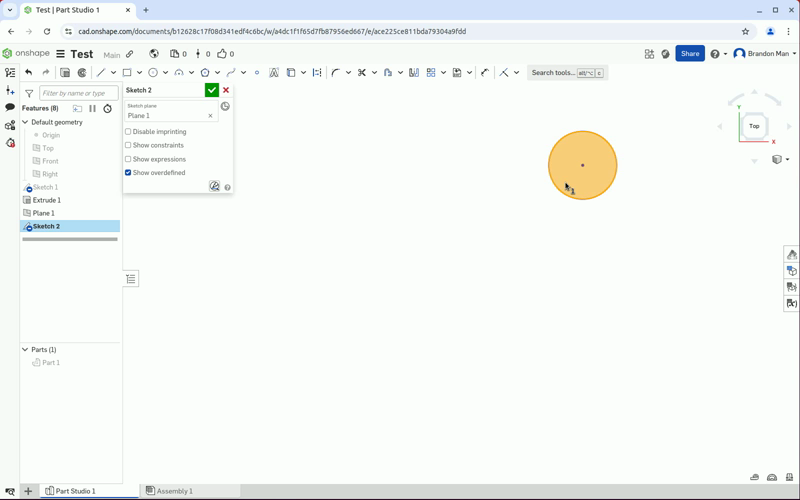
scroll(-6)
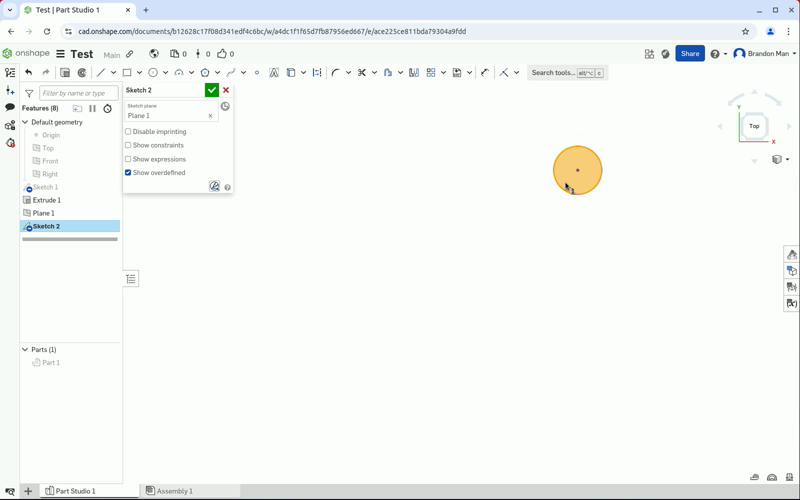
scroll(-6)
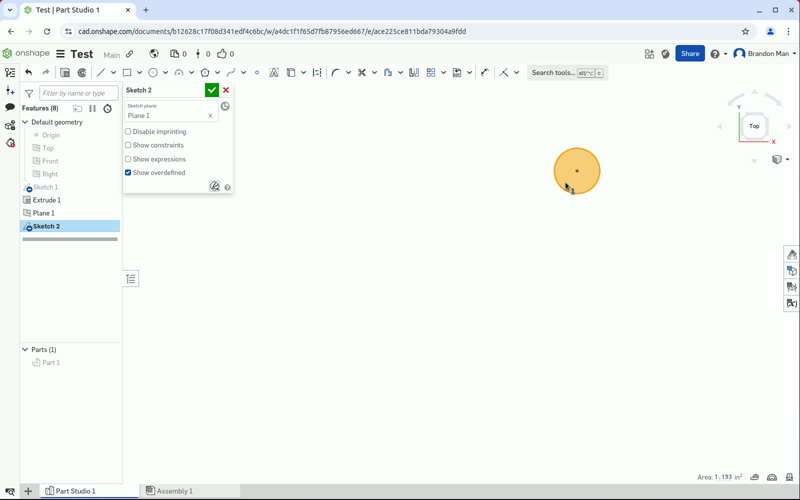
scroll(-6)
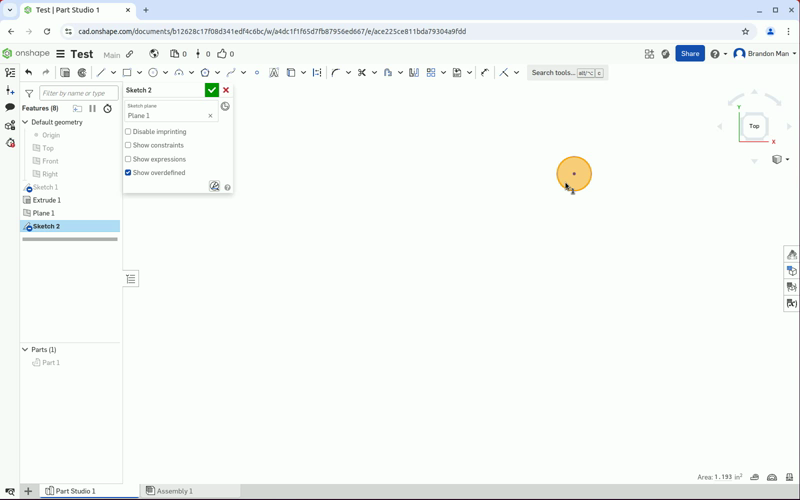
scroll(-6)
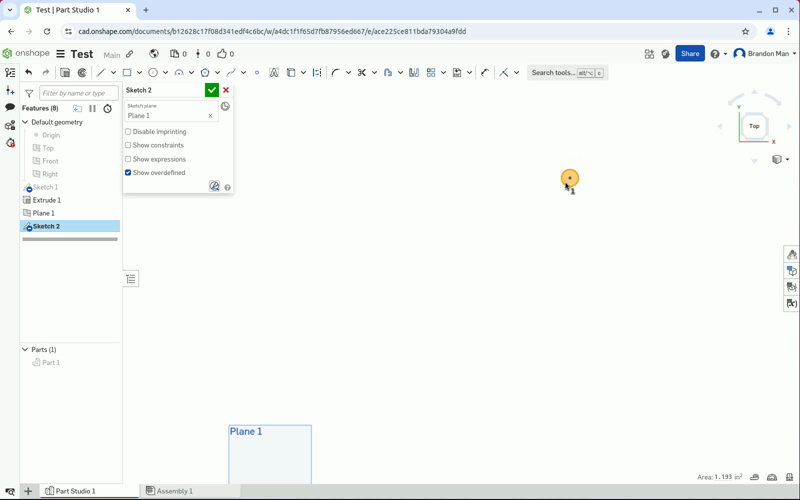
scroll(-6)
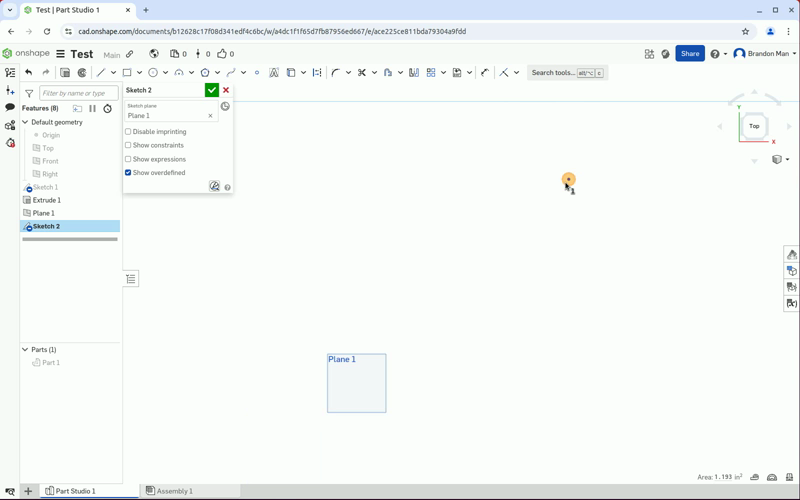
scroll(-6)
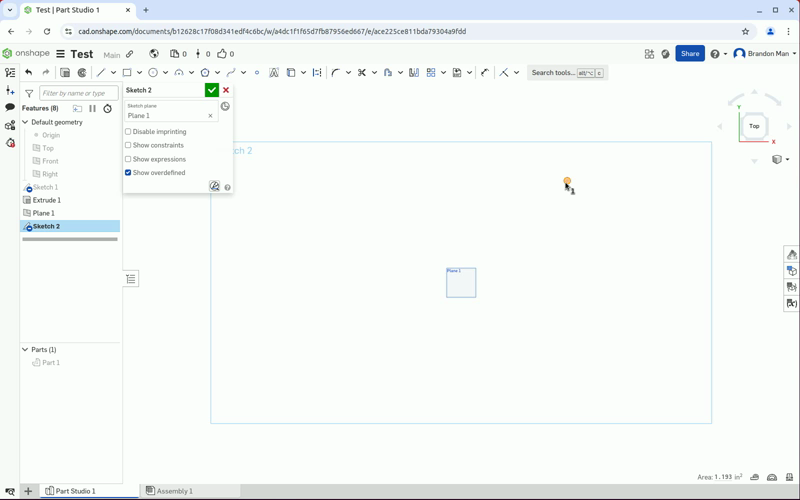
mouse_move(73, 352)
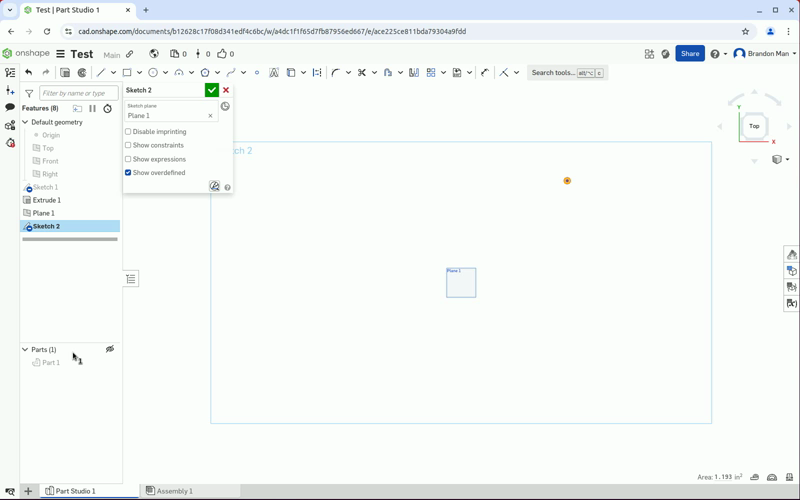
key(shift+y)
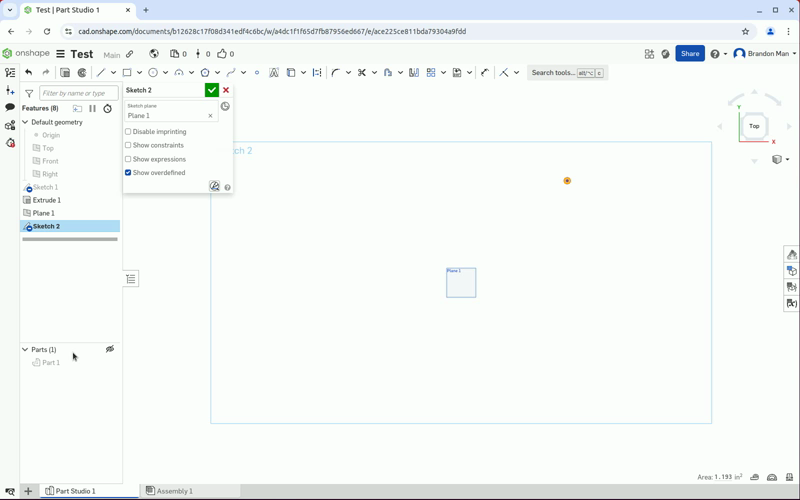
key(shift+e)
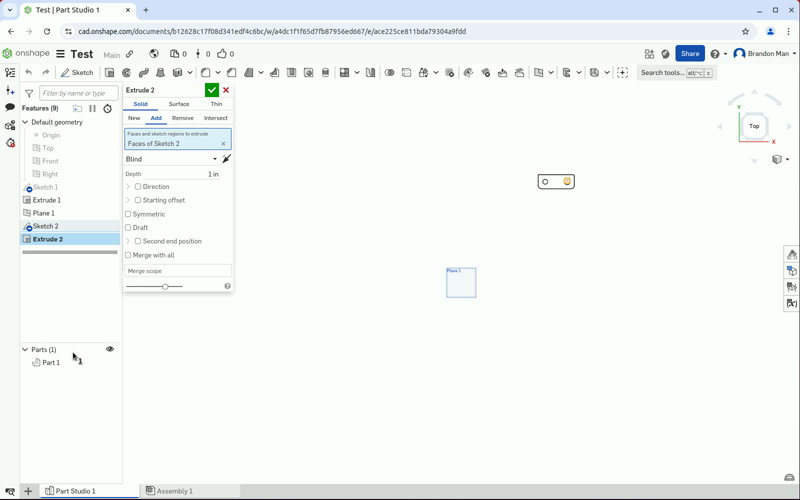
mouse_move(143, 106)
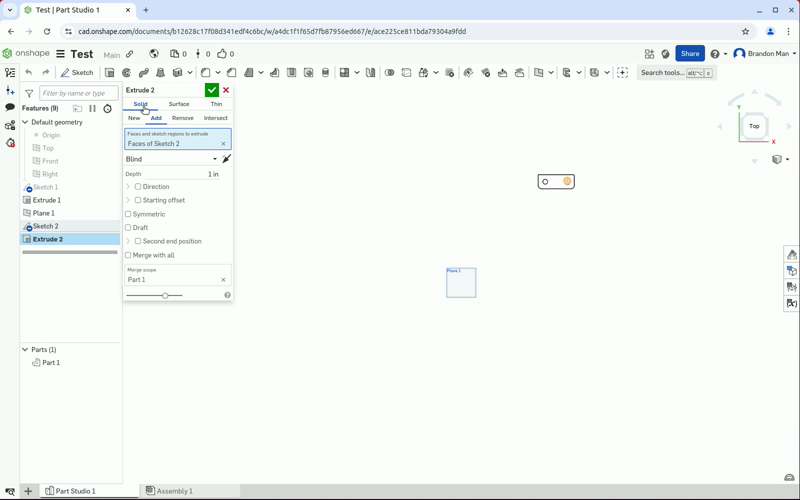
click(143, 106)
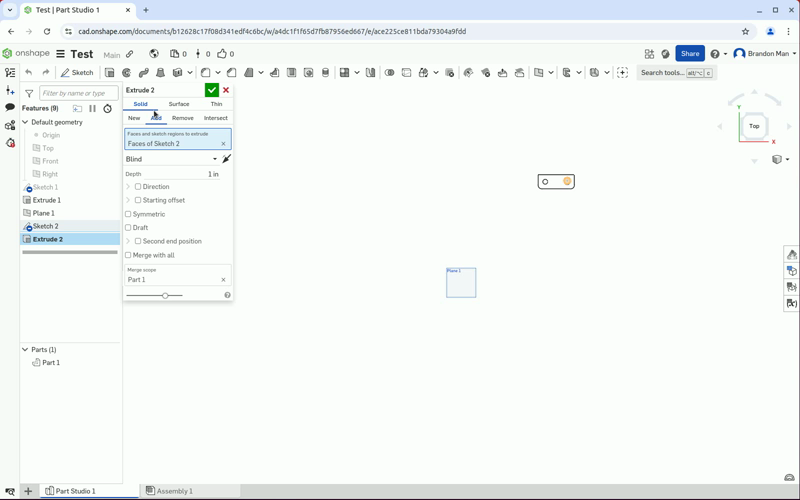
mouse_move(186, 120)
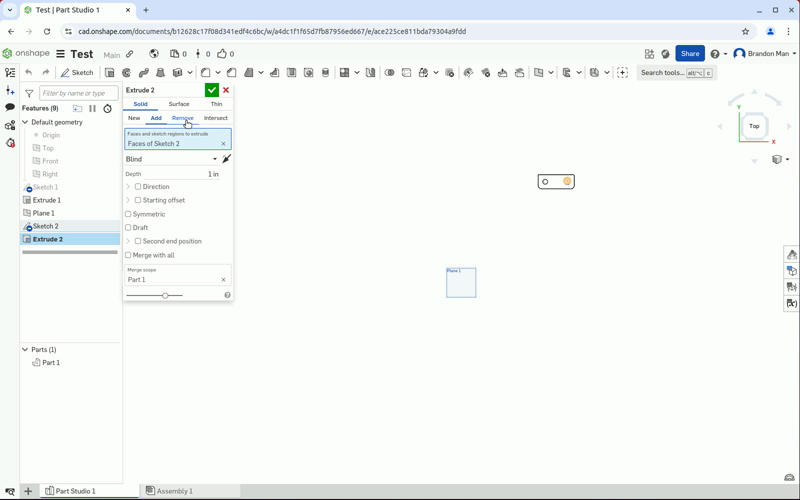
click(186, 120)
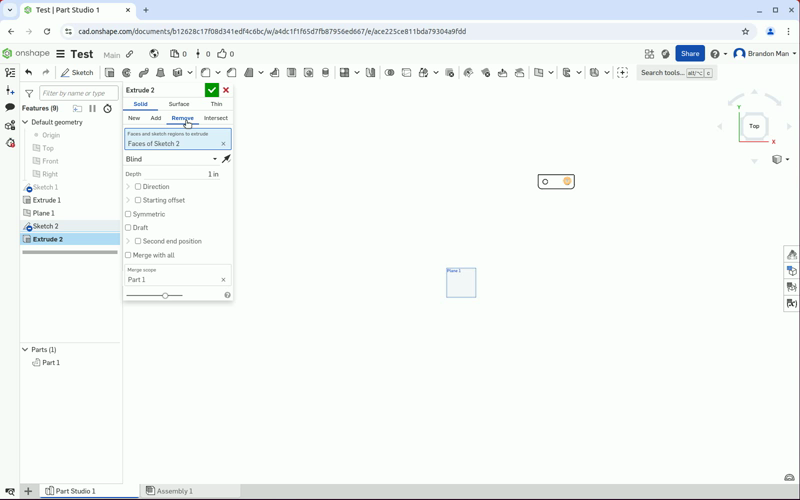
key(tab, 4)
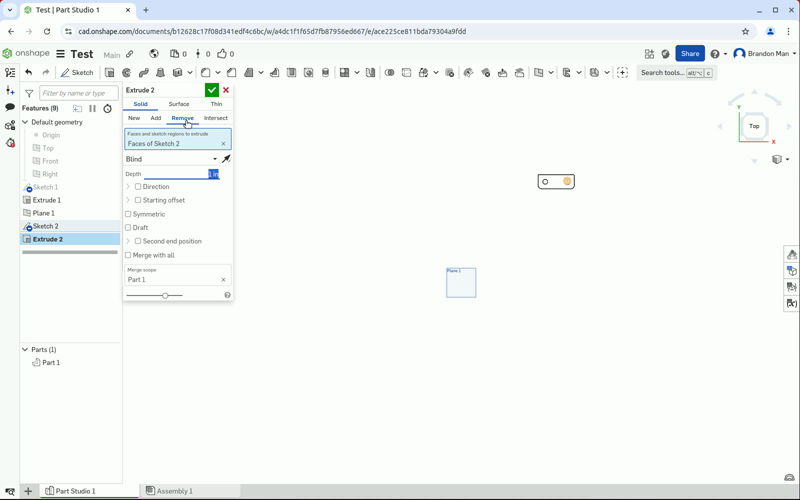
text(0.722)
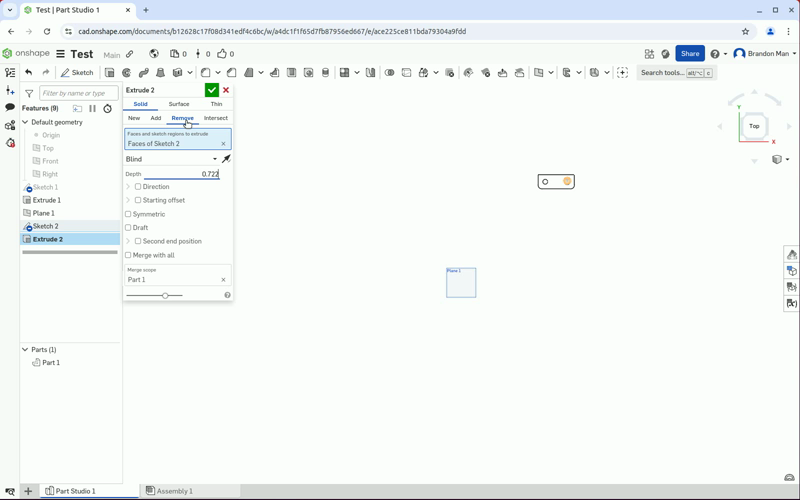
key(tab, 6)
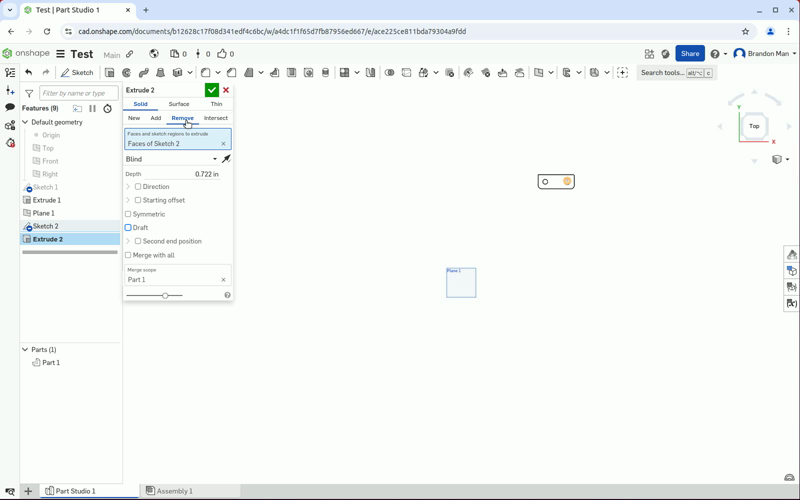
key(space)
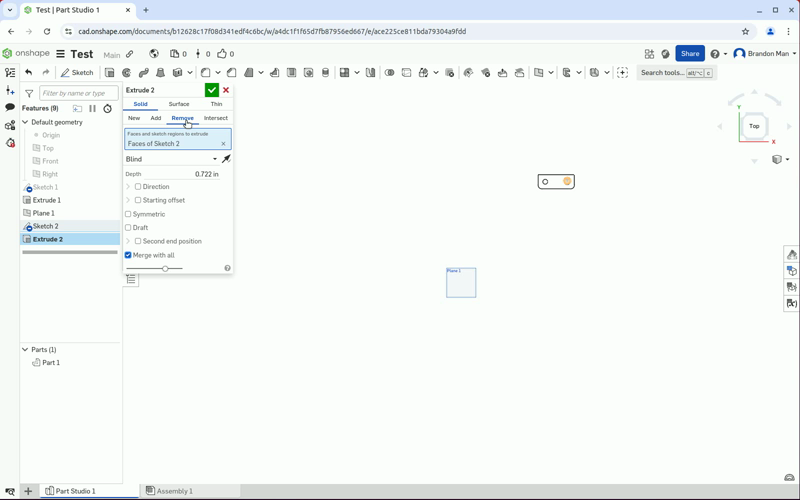
key(enter)
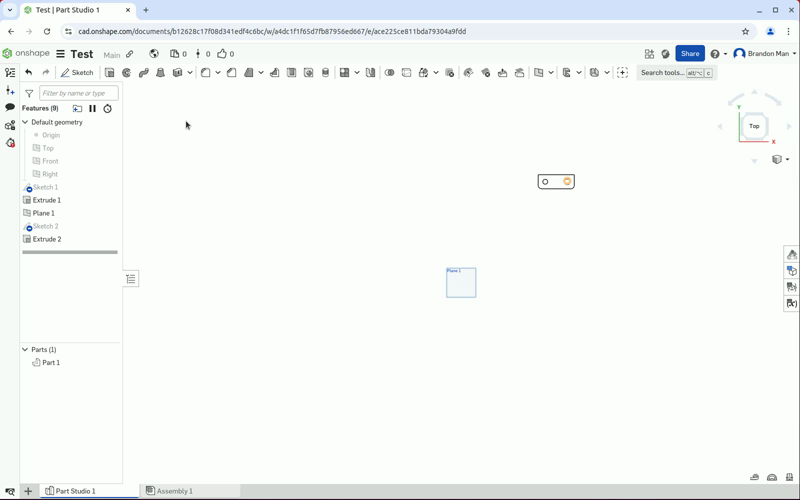
key(shift+h)
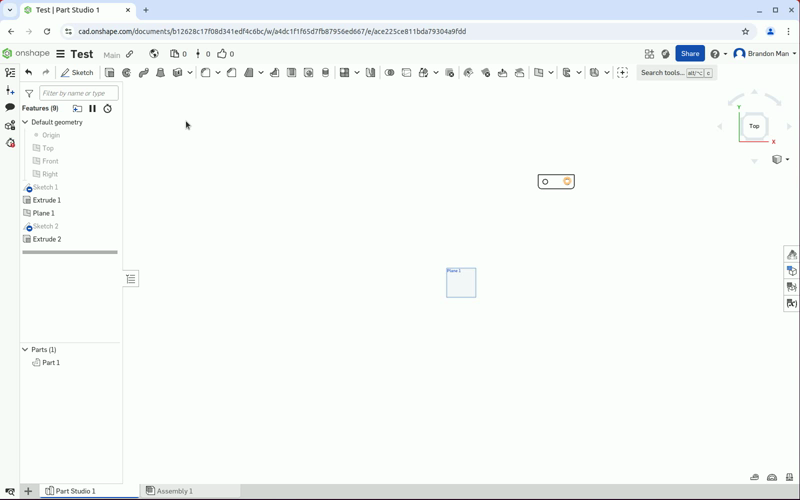
key(shift+h)
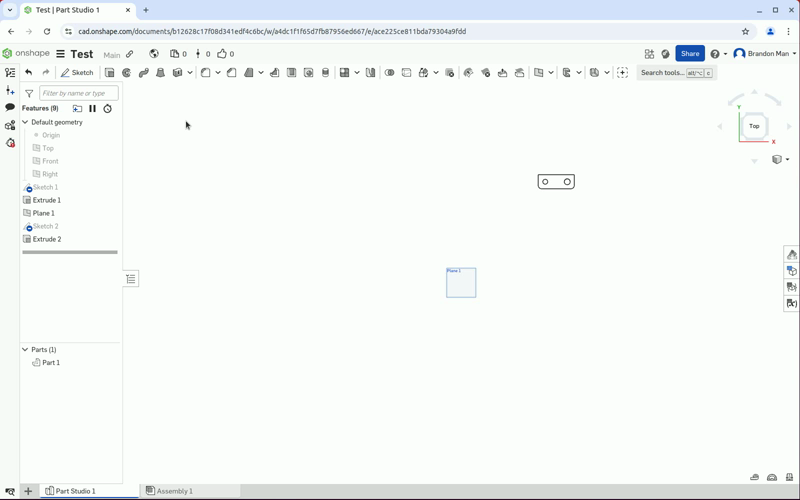
mouse_move(73, 189)
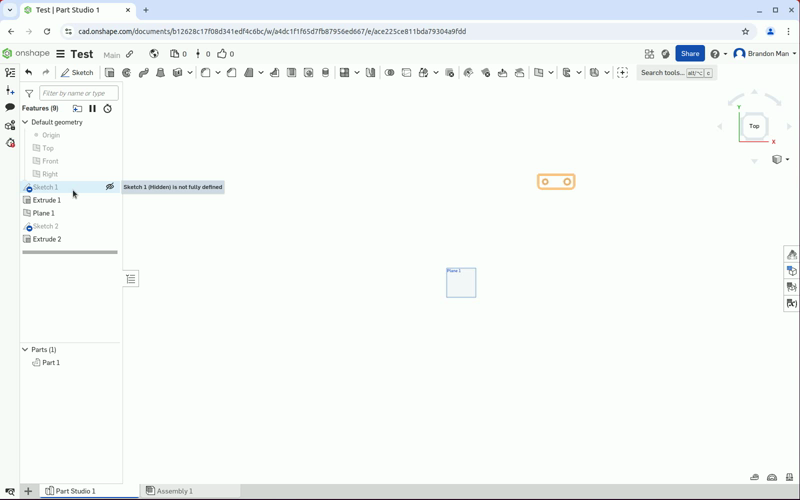
click(73, 189)
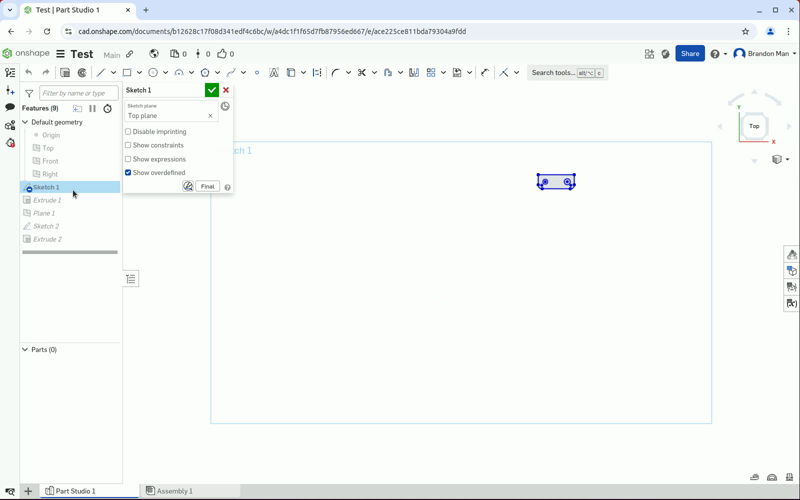
mouse_move(229, 92)
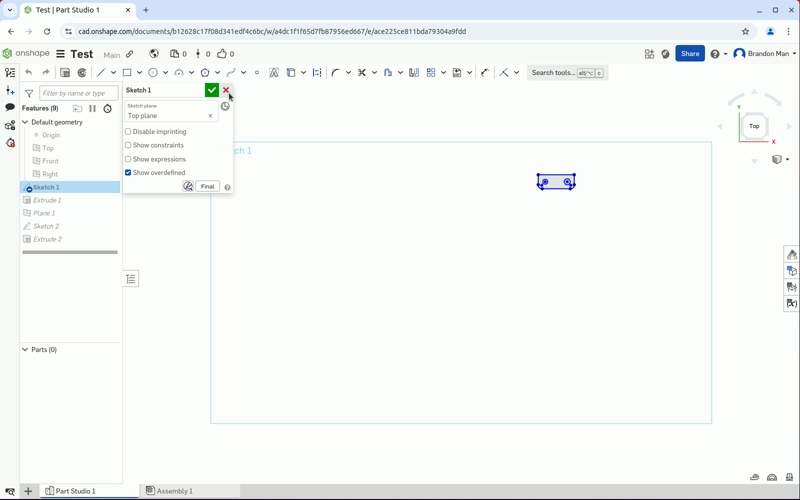
click(229, 92)
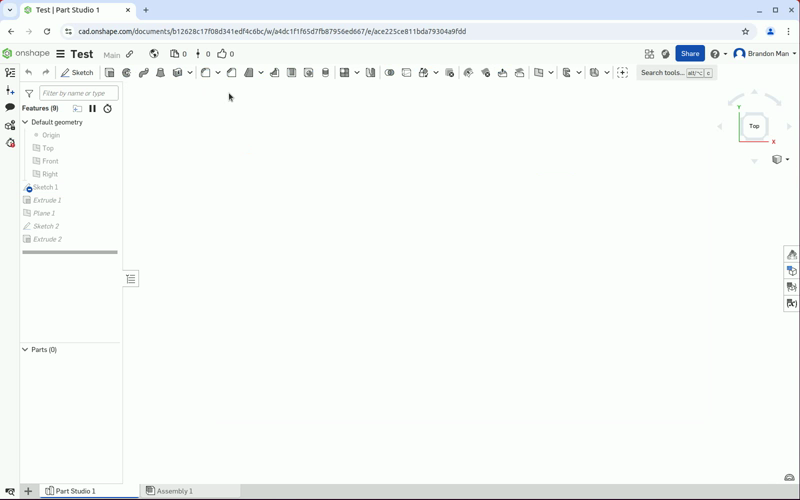
key(shift+s)
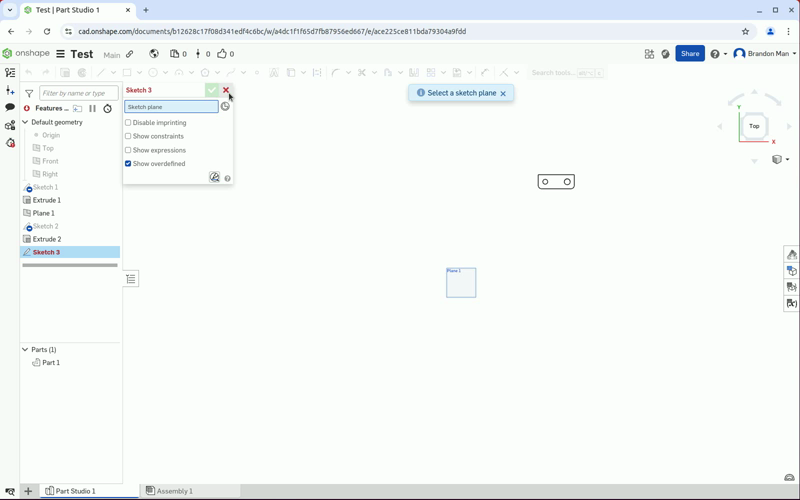
mouse_move(73, 215)
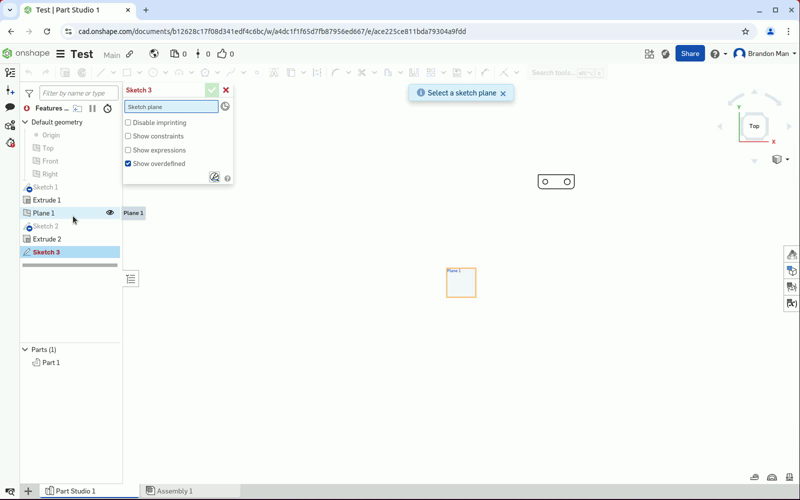
click(73, 215)
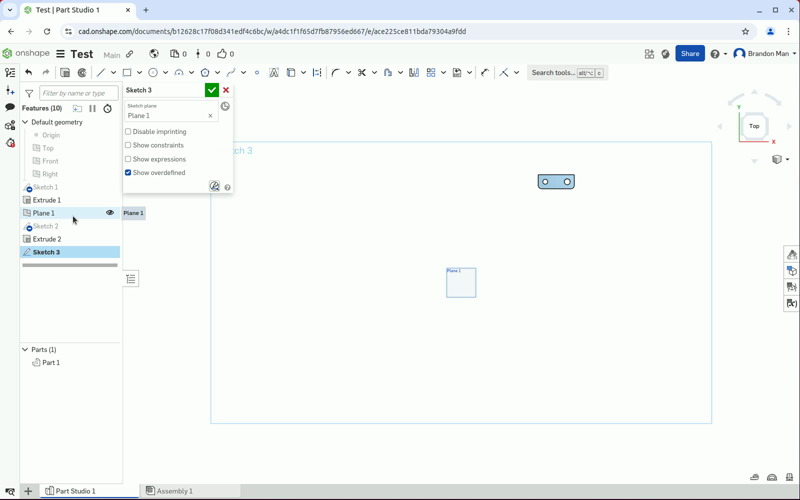
mouse_move(73, 352)
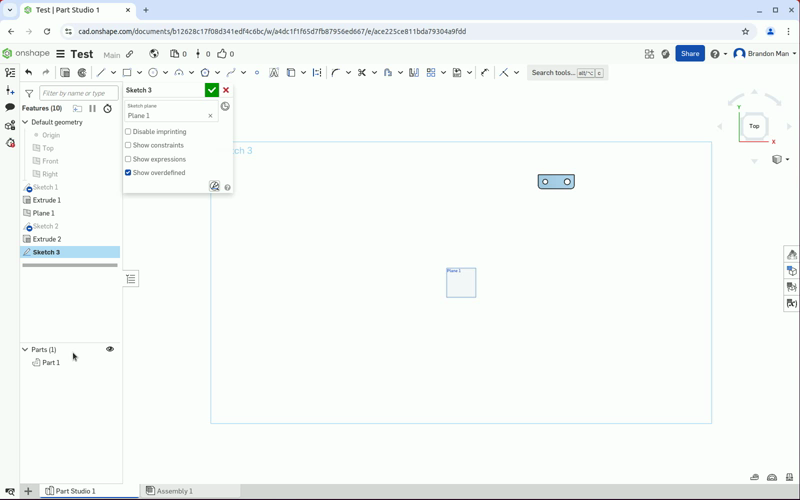
key(y)
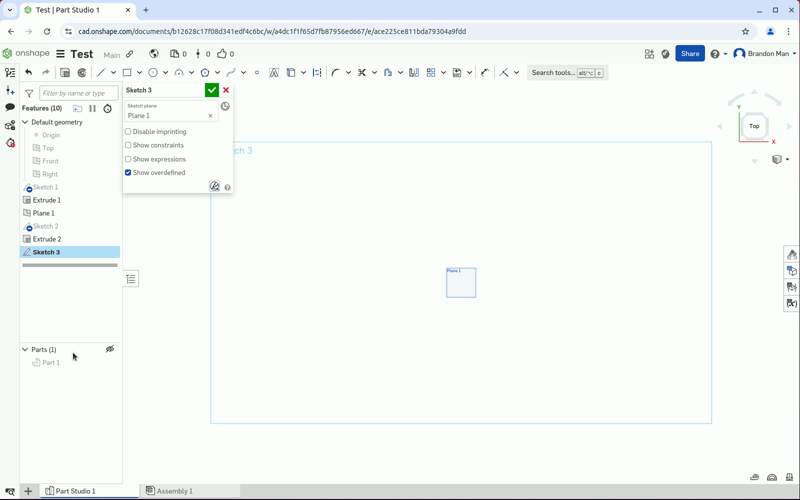
key(c)
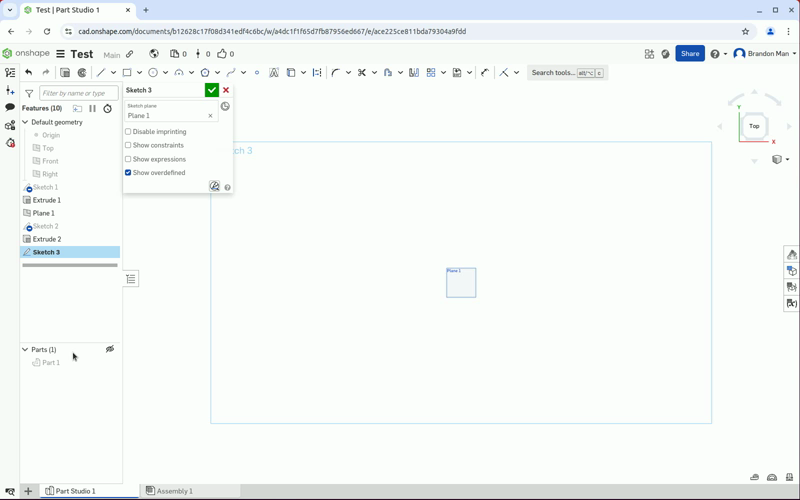
key_down(shift)
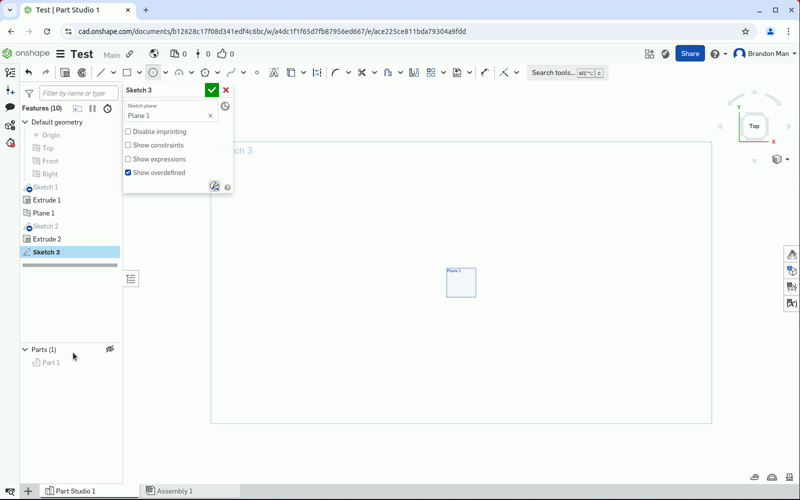
mouse_move(545, 180)
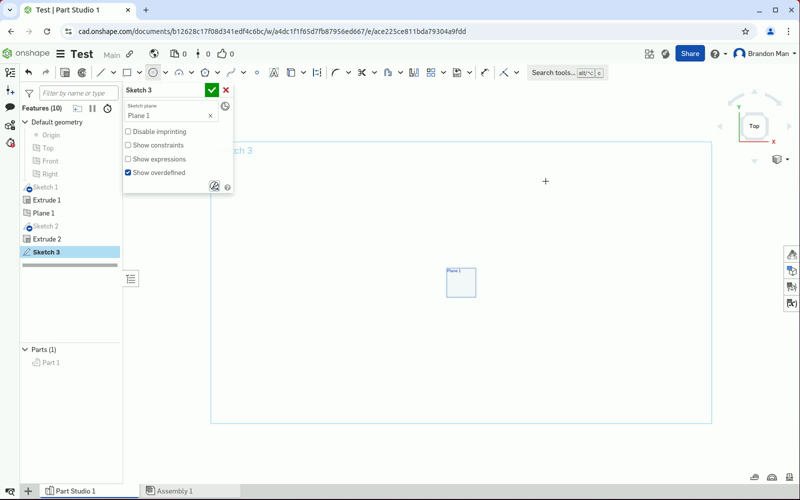
click(545, 180)
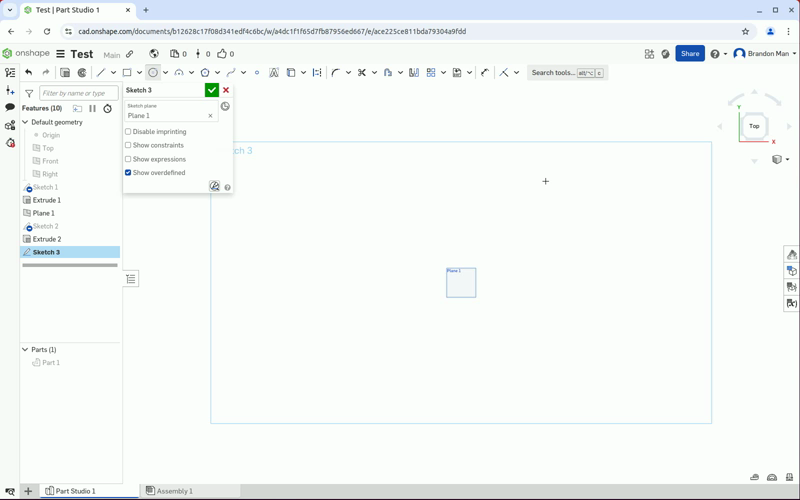
key_up(shift)
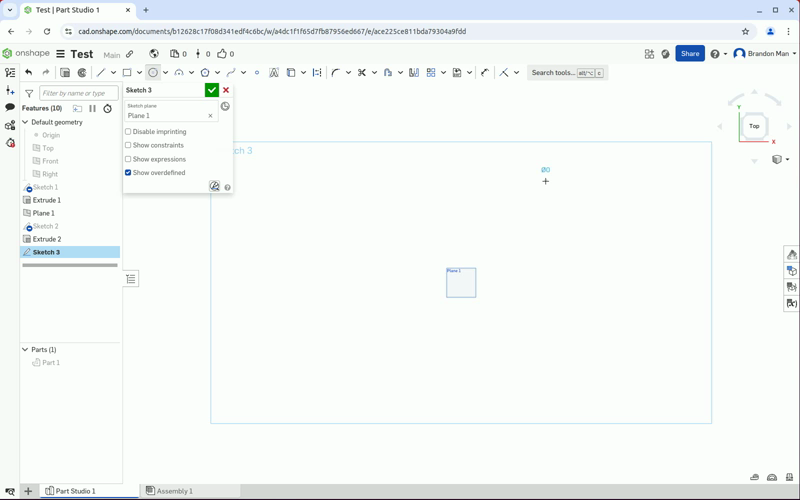
mouse_move(548, 180)
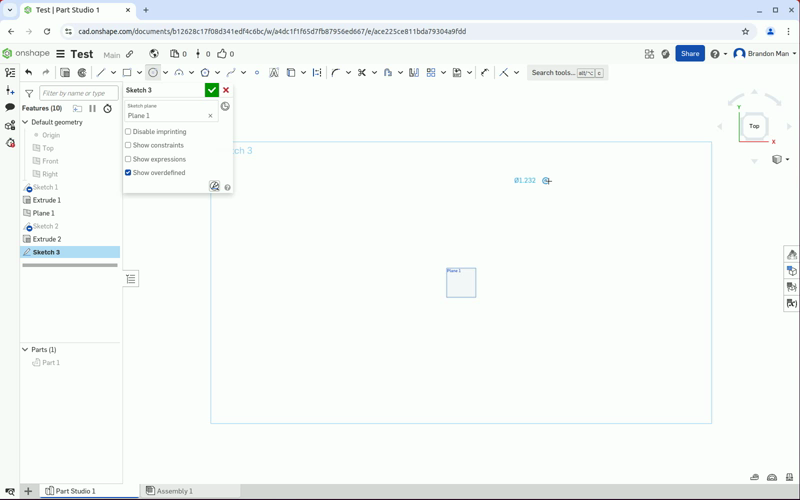
click(548, 180)
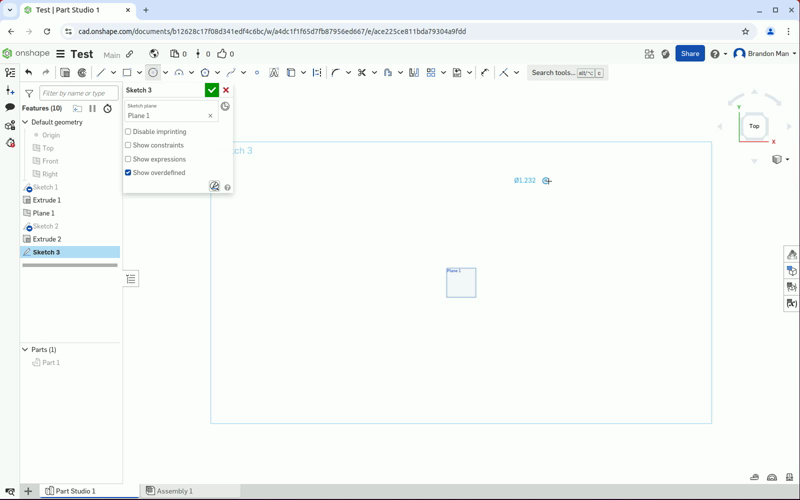
key(esc)
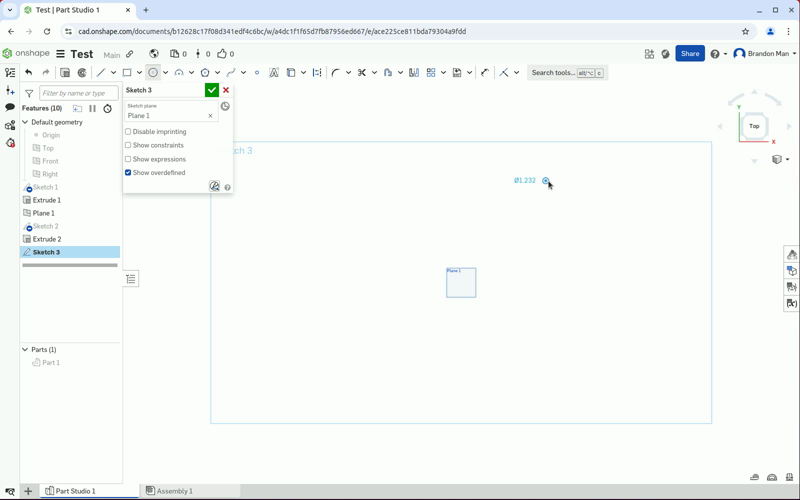
mouse_move(548, 181)
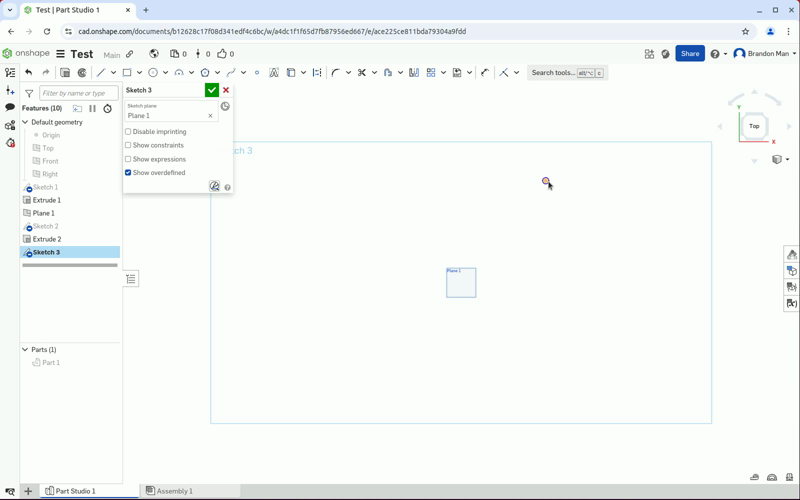
scroll(6)
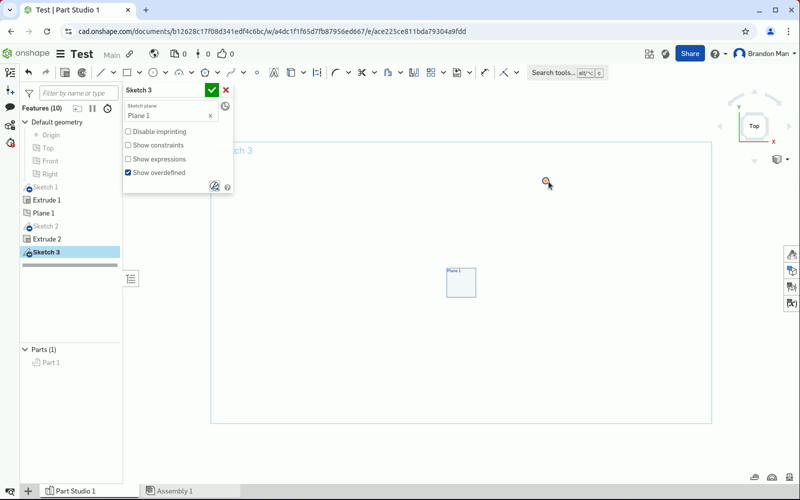
scroll(6)
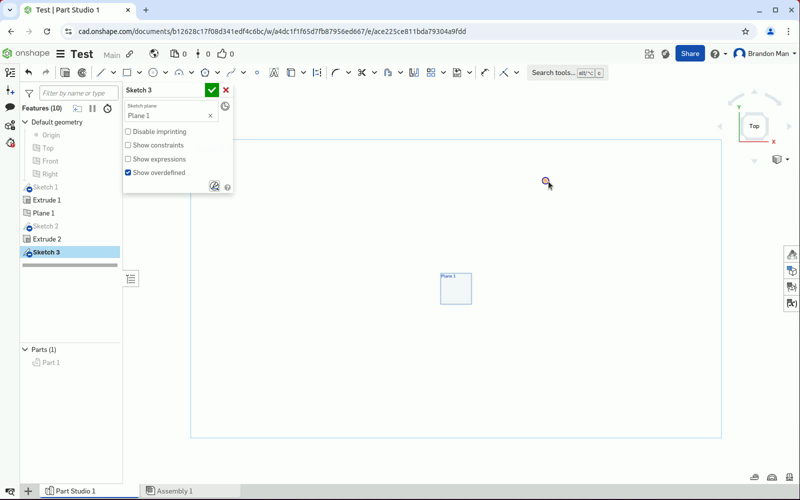
scroll(6)
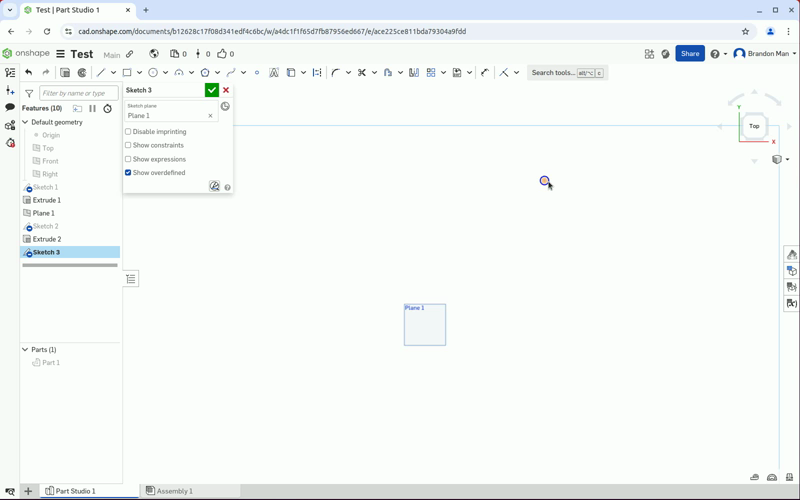
scroll(6)
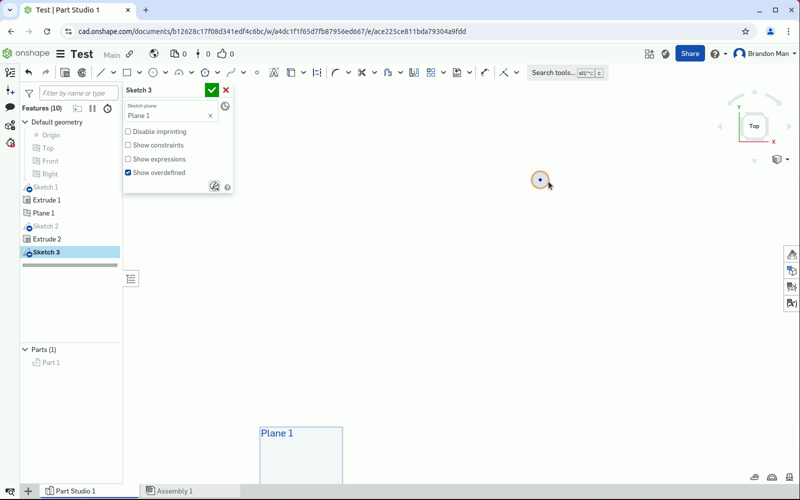
scroll(6)
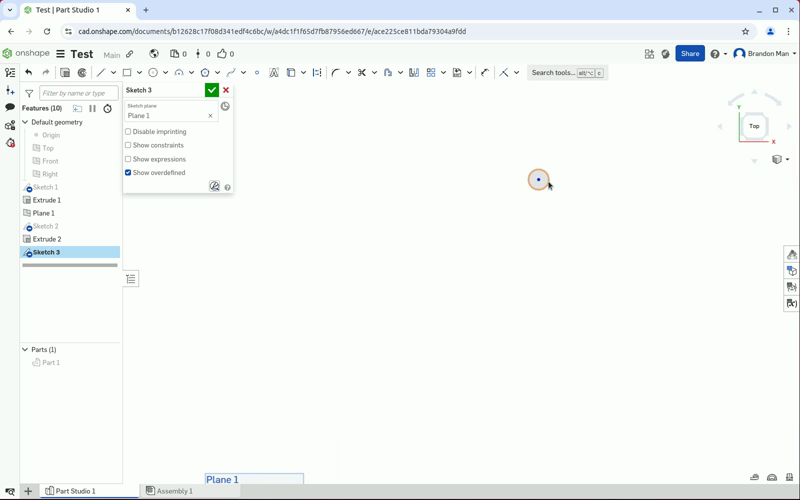
scroll(6)
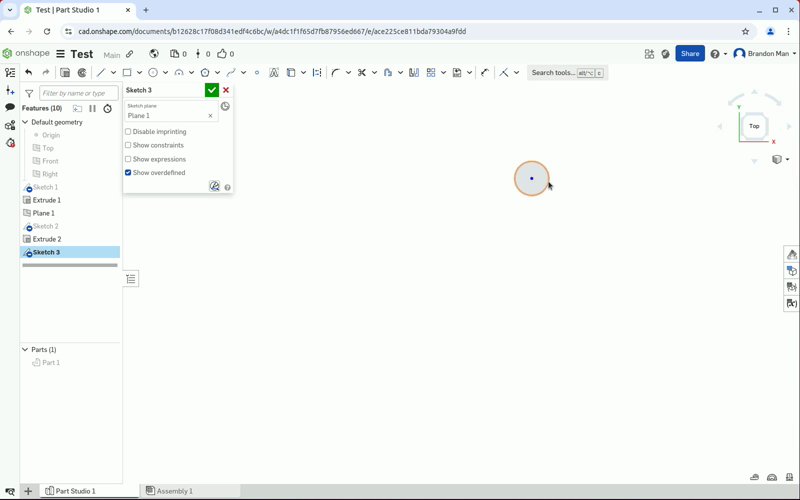
scroll(6)
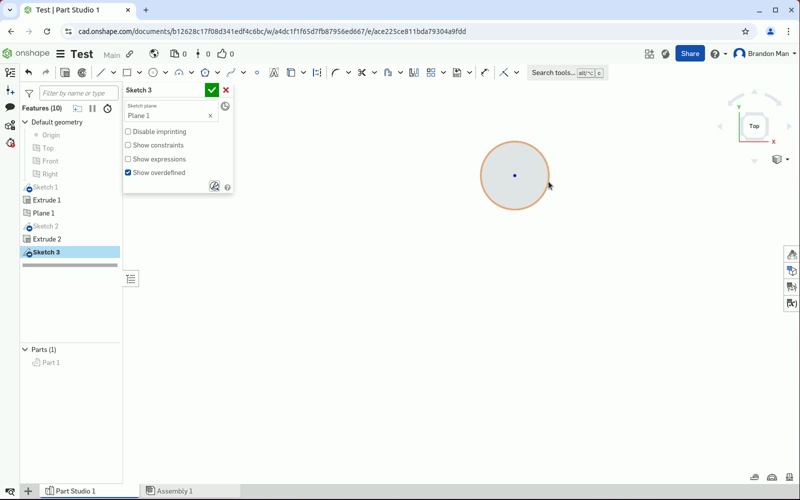
click(548, 181)
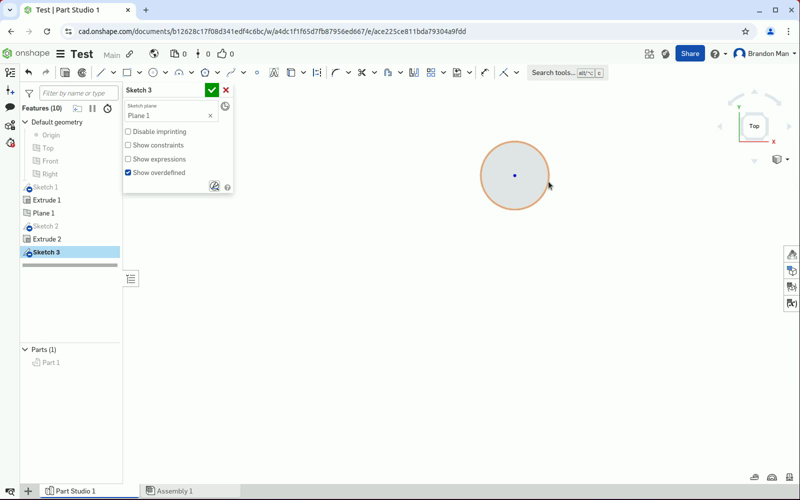
scroll(-6)
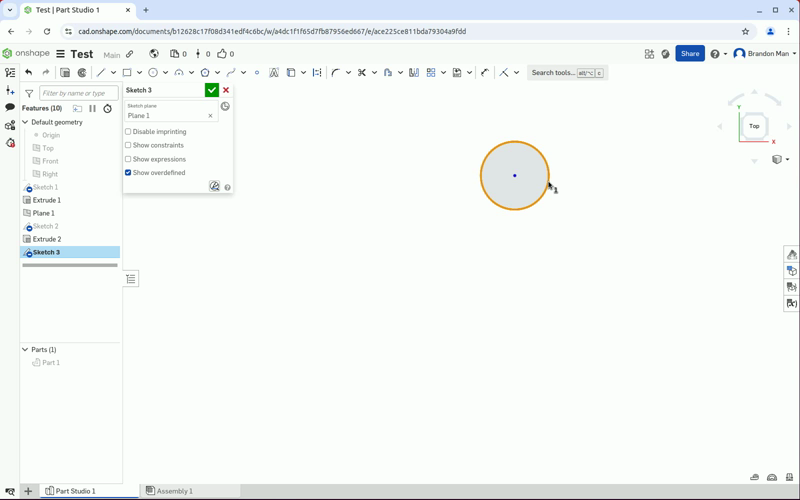
scroll(-6)
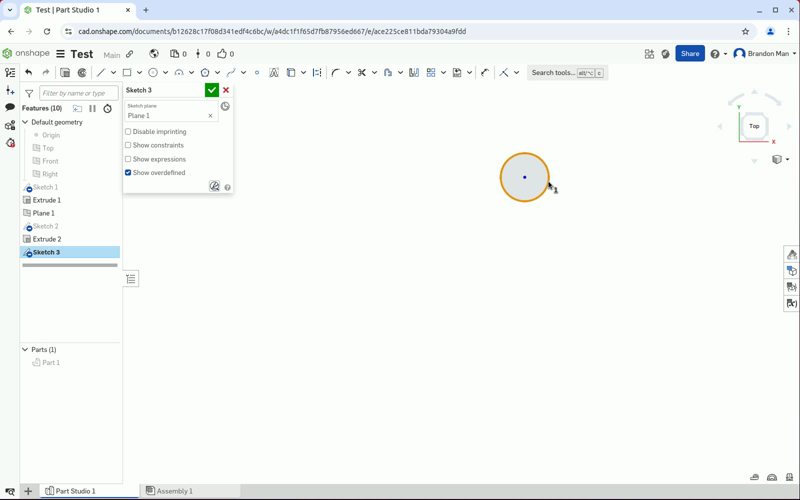
scroll(-6)
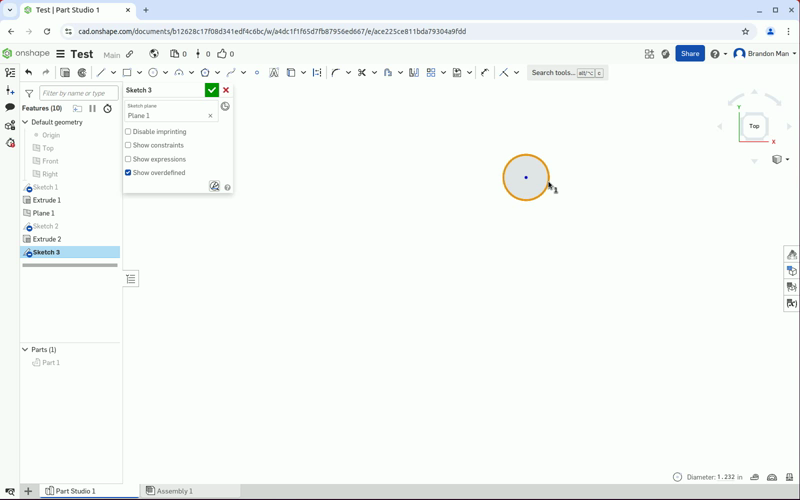
scroll(-6)
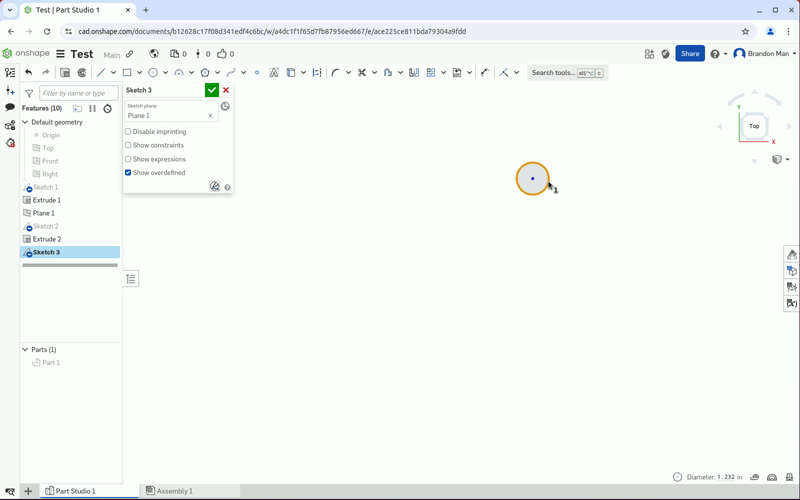
scroll(-6)
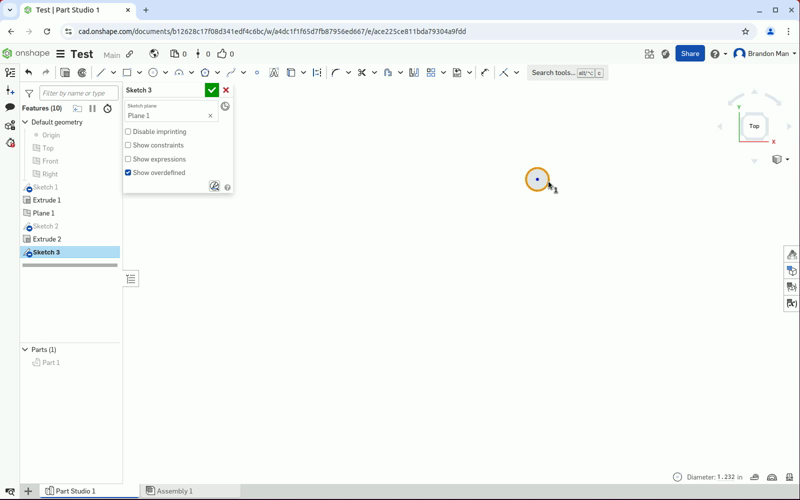
scroll(-6)
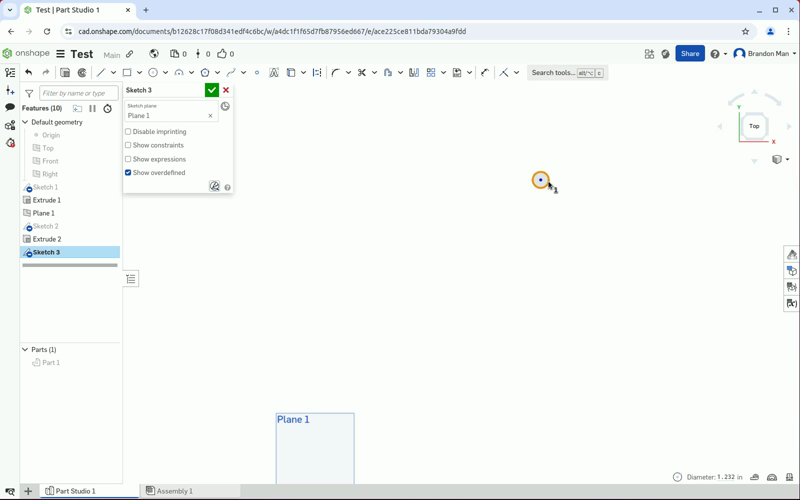
scroll(-6)
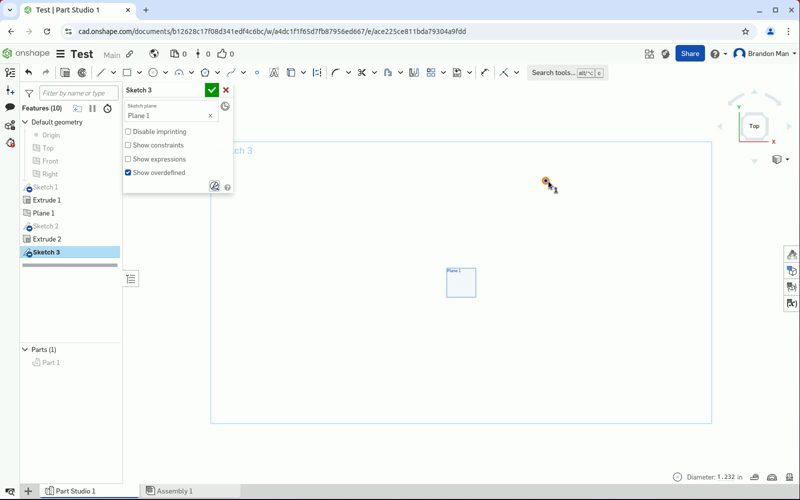
mouse_move(73, 352)
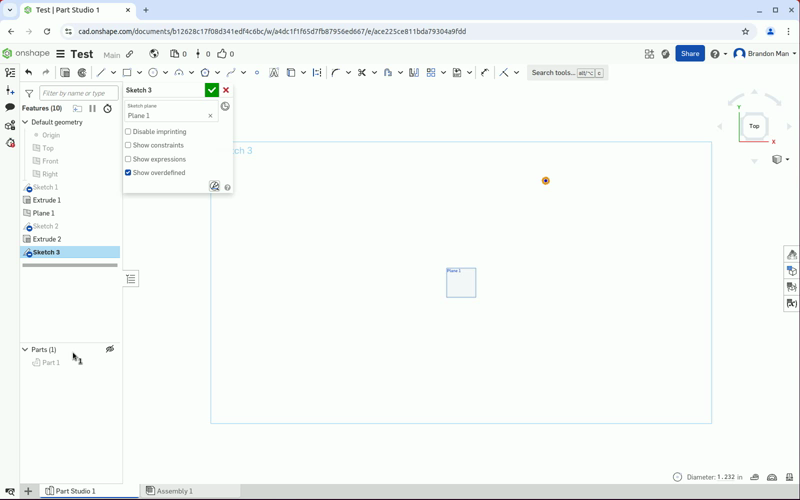
key(shift+y)
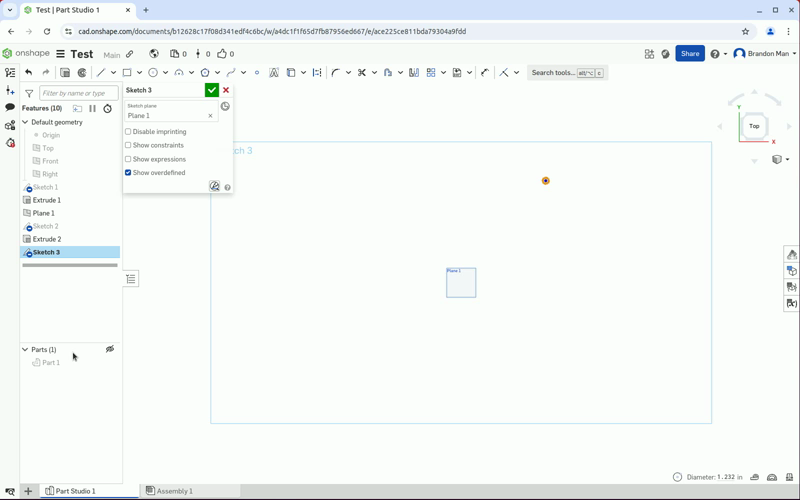
key(shift+e)
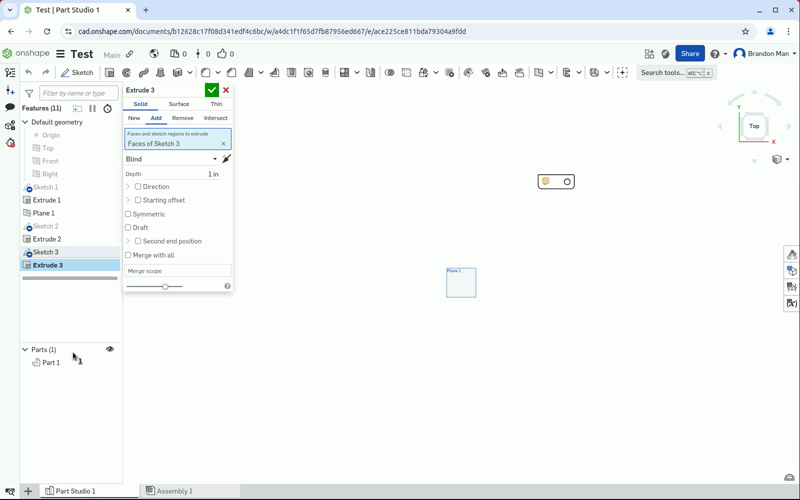
mouse_move(143, 106)
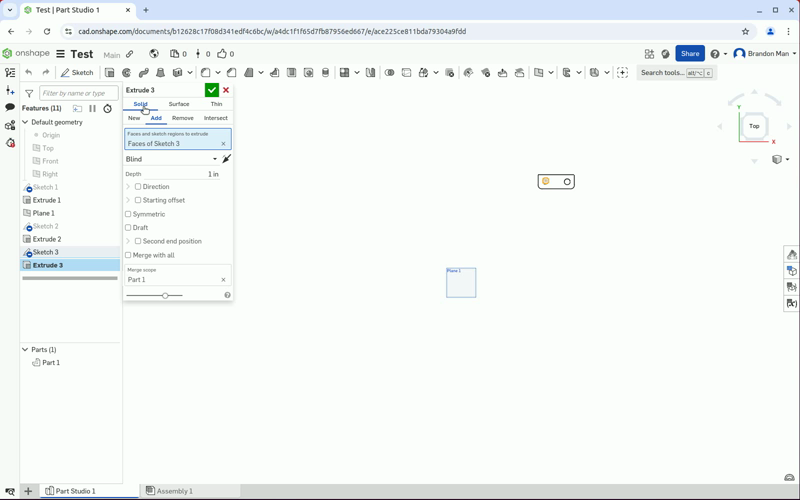
click(143, 106)
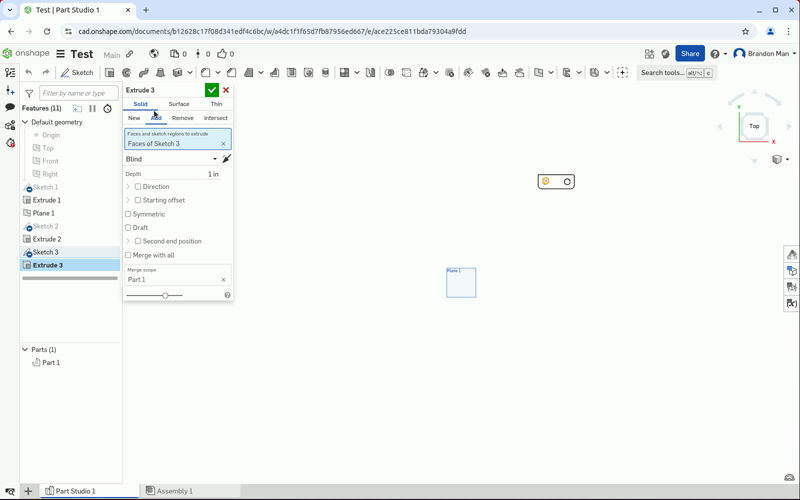
mouse_move(186, 120)
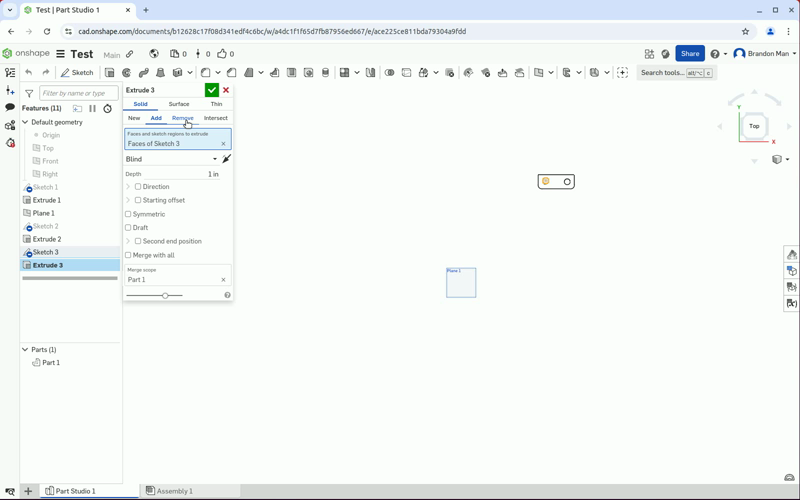
click(186, 120)
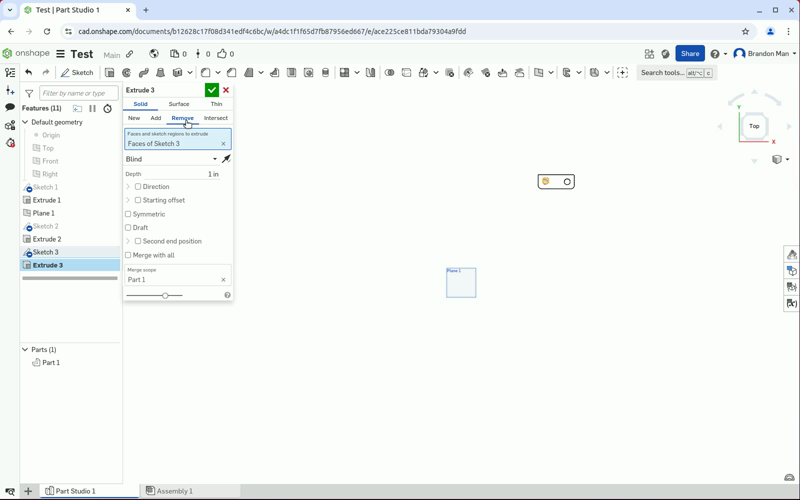
key(tab, 4)
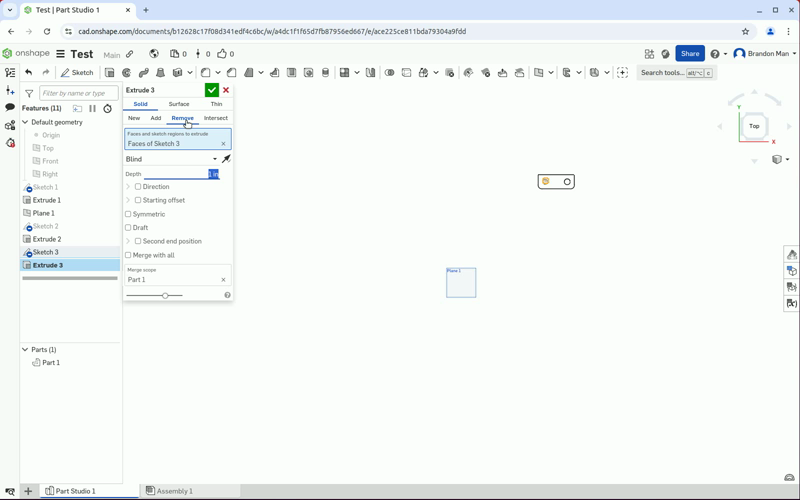
text(0.722)
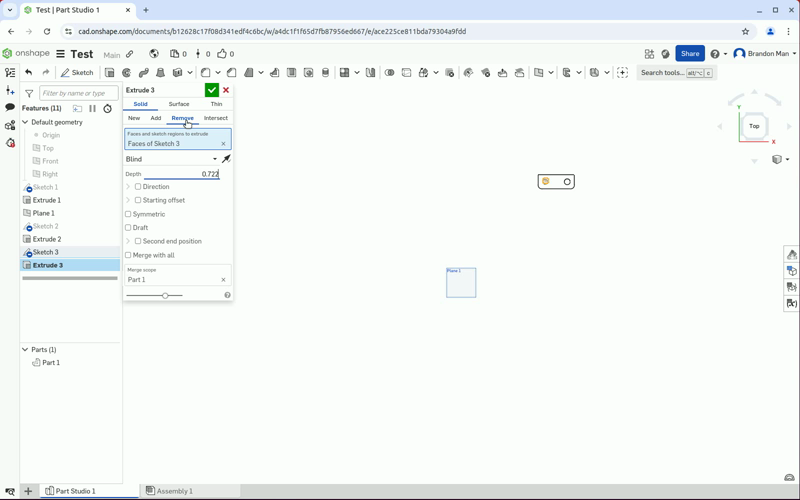
key(tab, 6)
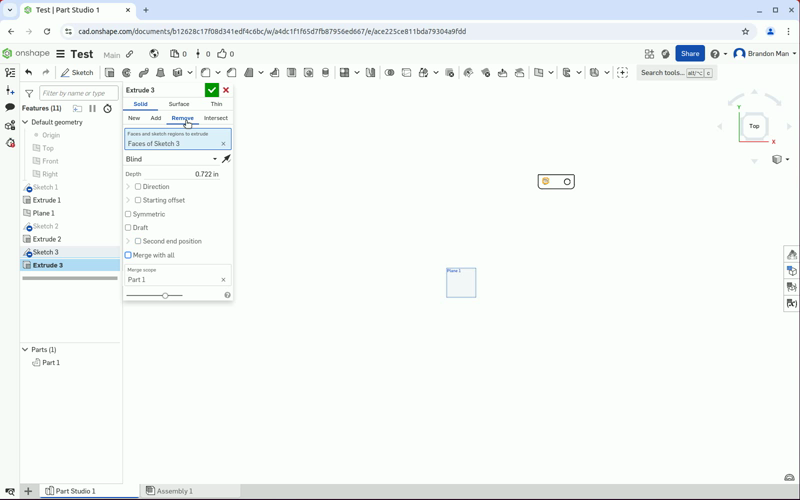
key(space)
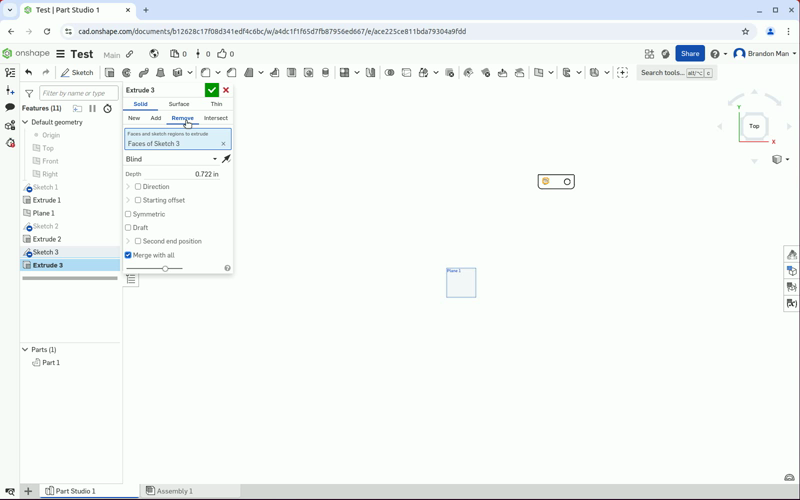
key(enter)
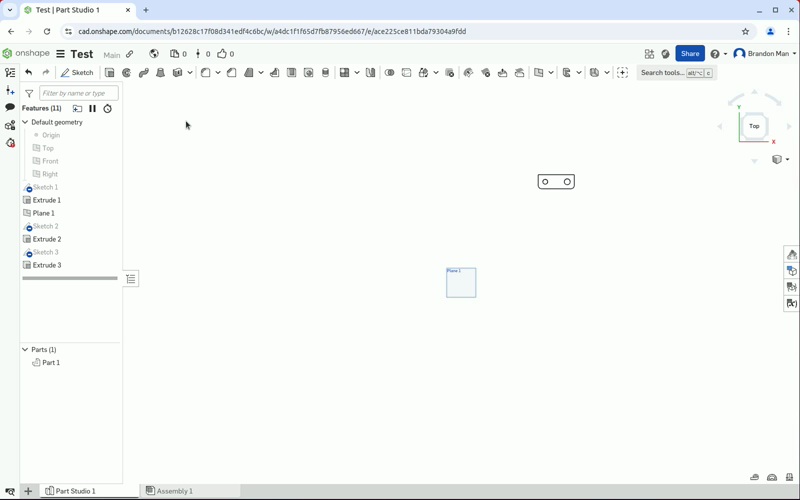
key(shift+h)
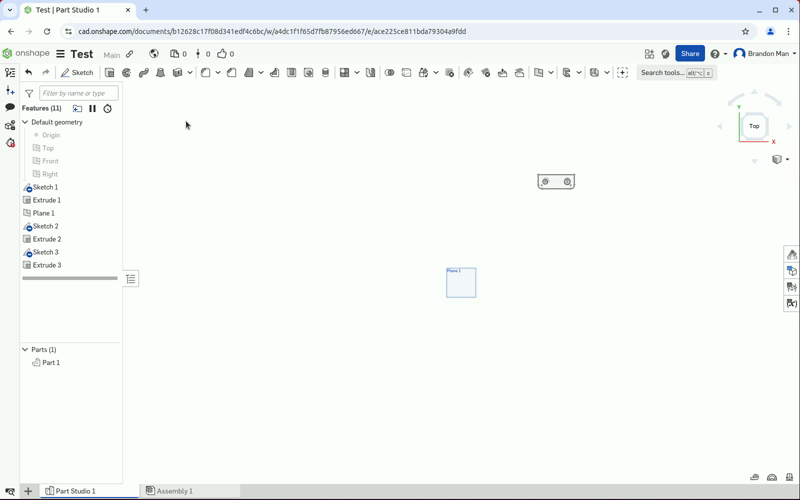
key(shift+h)
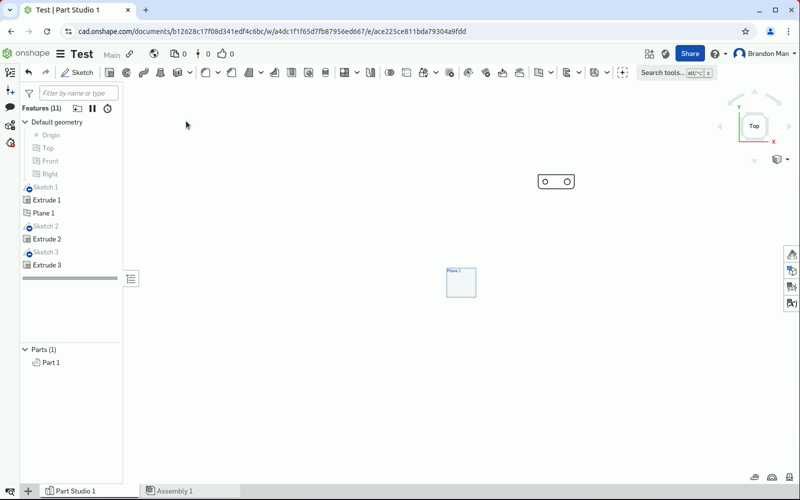
mouse_move(73, 189)
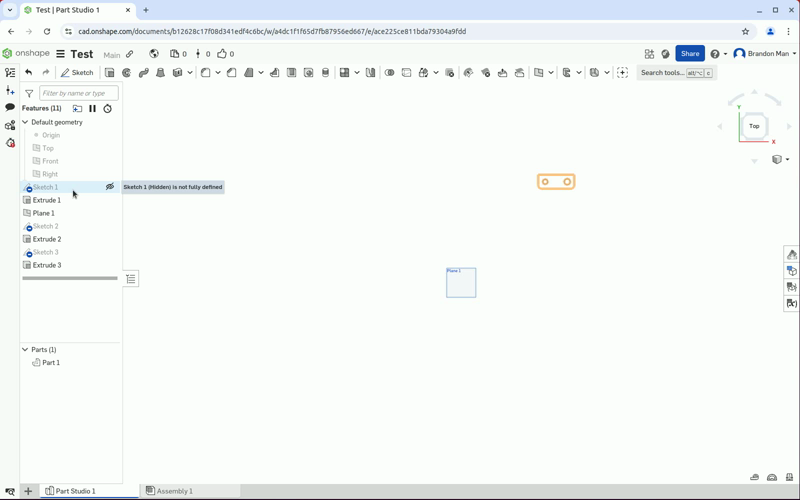
click(73, 189)
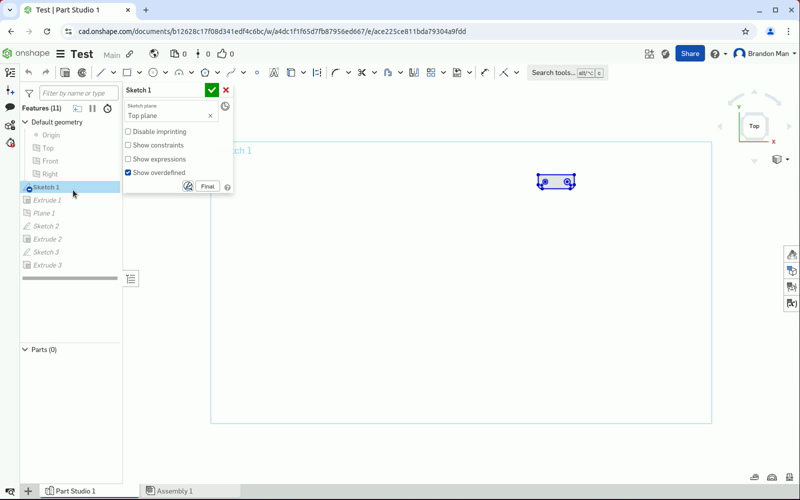
mouse_move(229, 92)
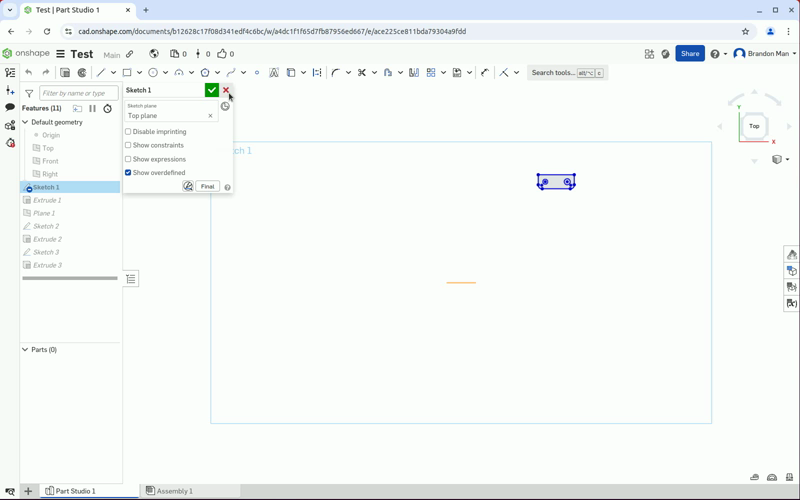
click(229, 92)
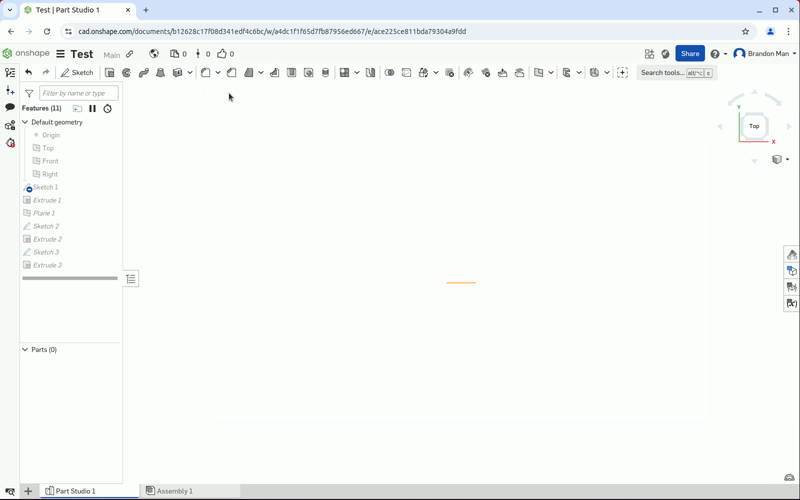
key(shift+s)
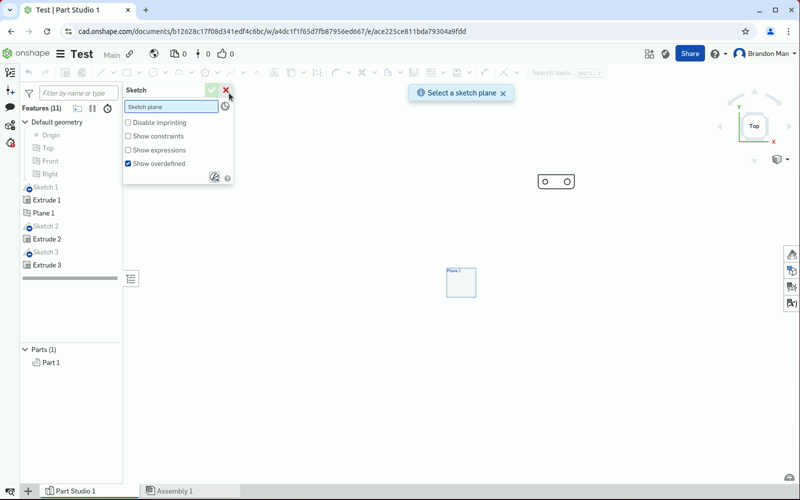
mouse_move(73, 215)
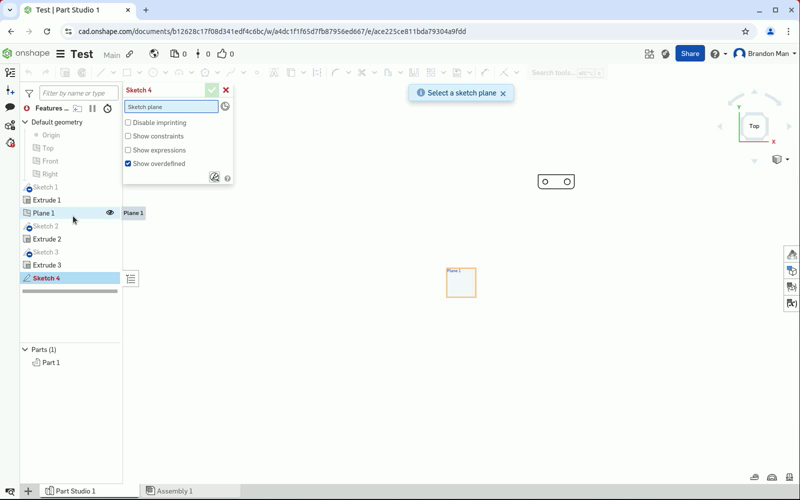
click(73, 215)
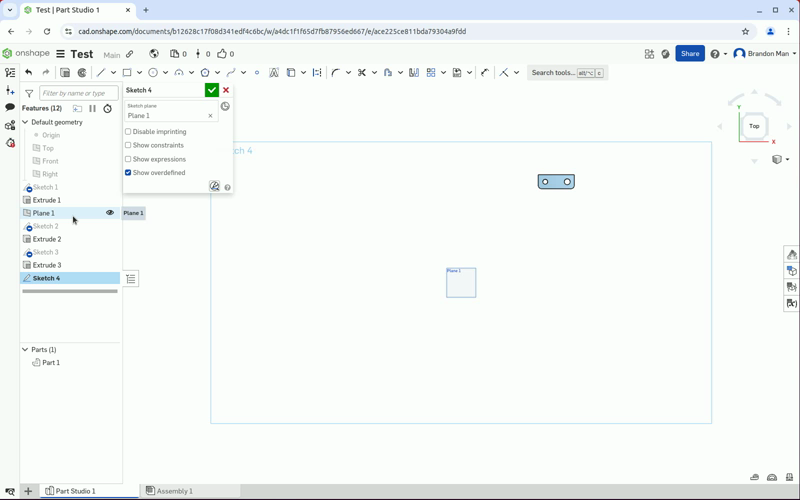
mouse_move(73, 352)
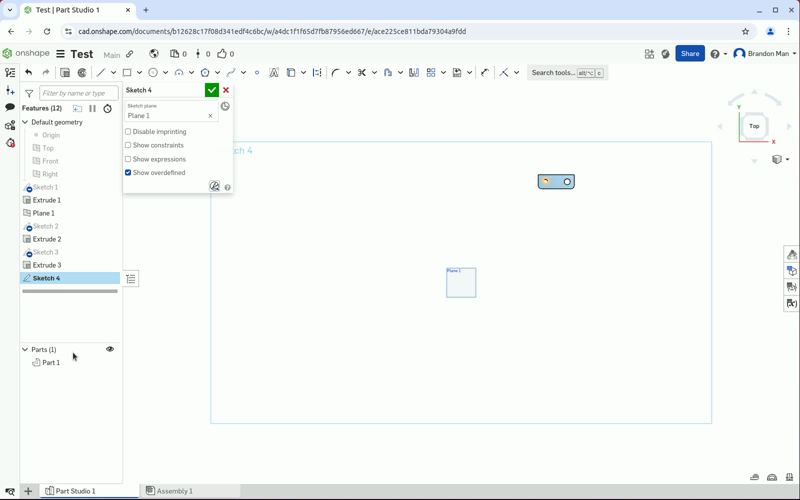
key(y)
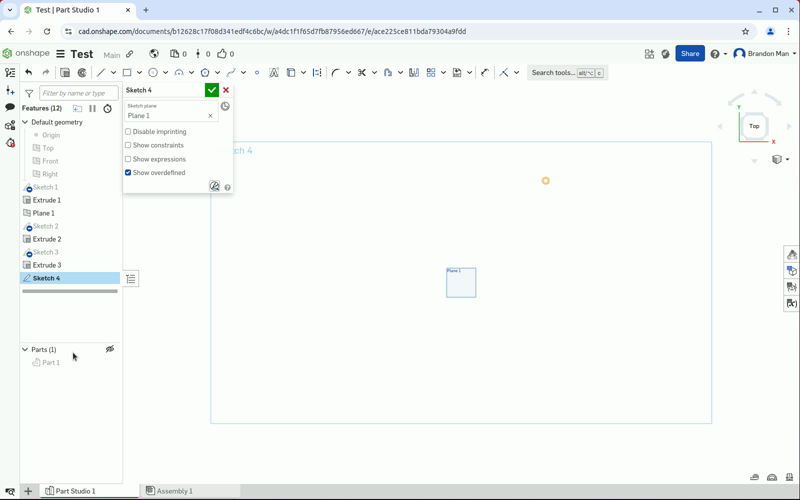
key(c)
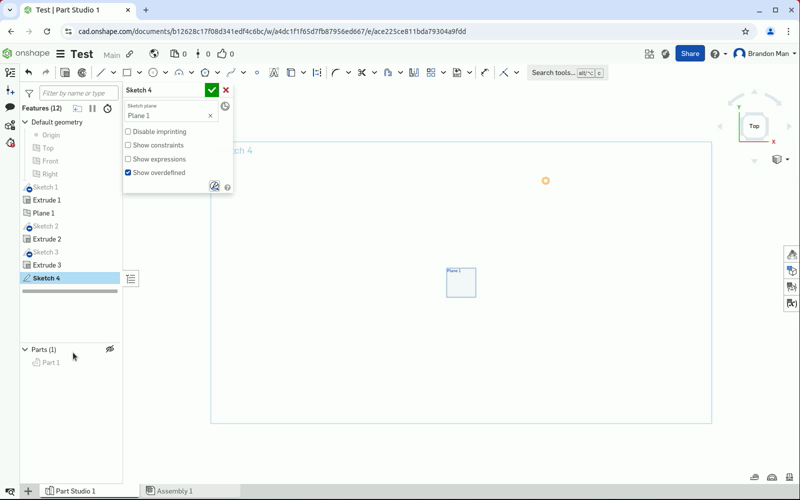
key_down(shift)
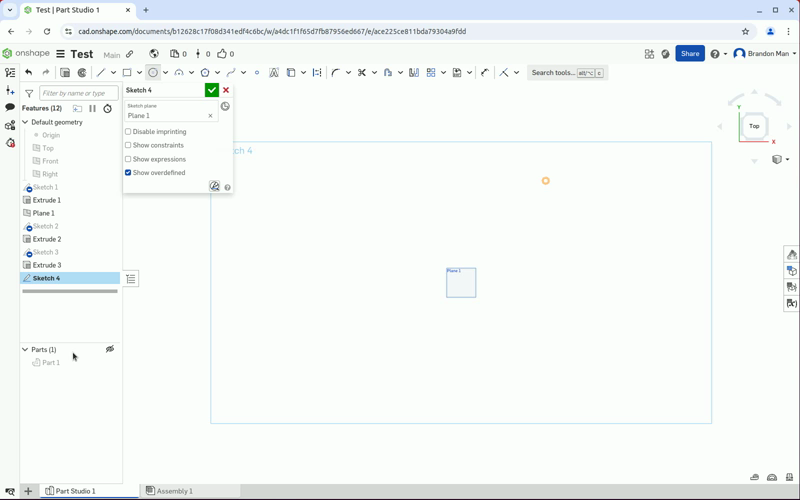
mouse_move(567, 180)
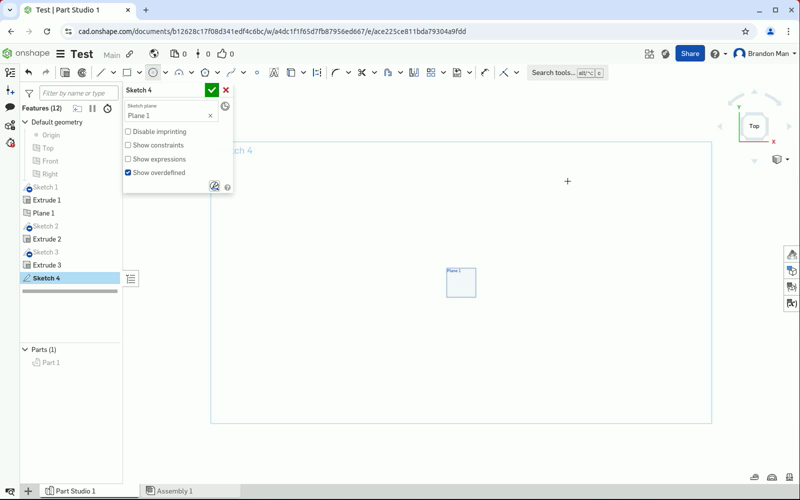
click(567, 180)
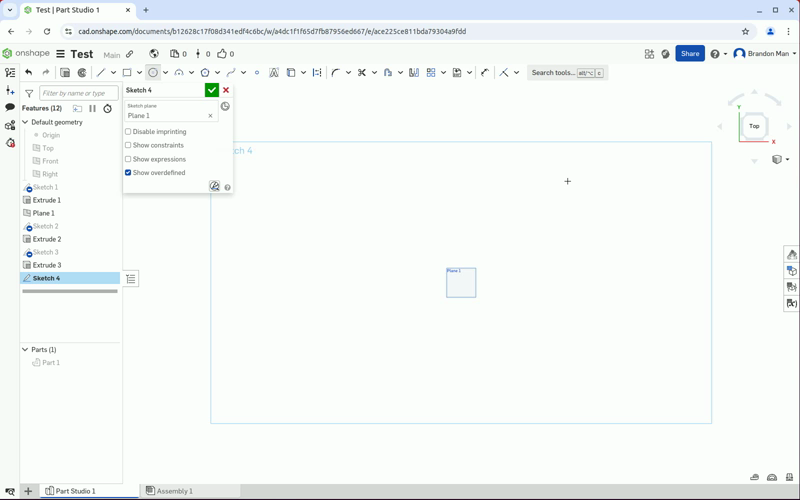
key_up(shift)
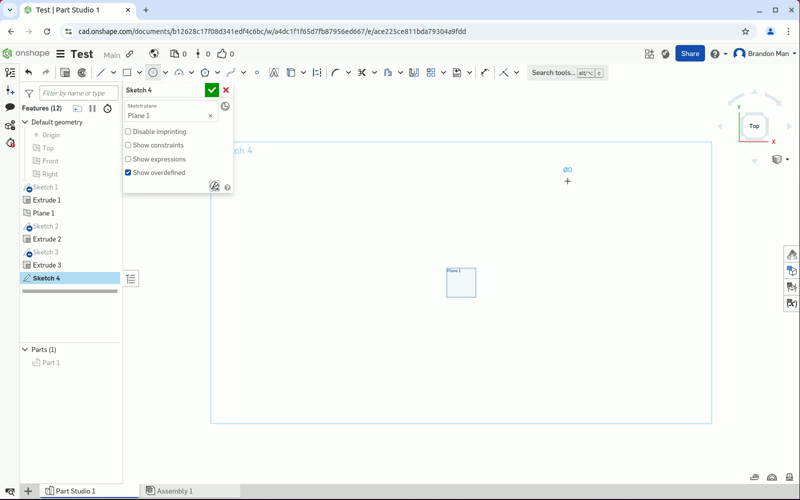
mouse_move(573, 180)
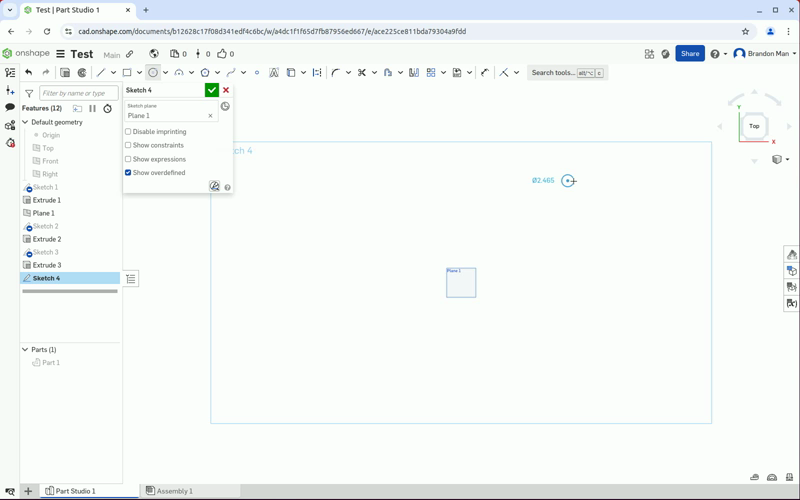
click(573, 180)
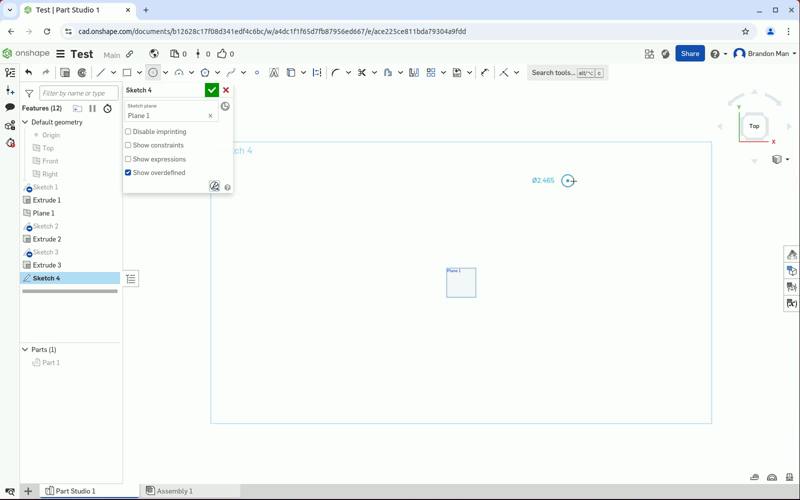
key(esc)
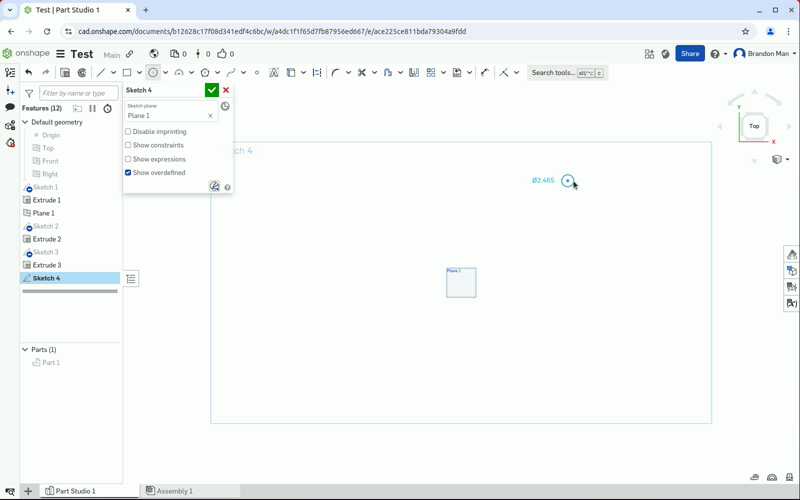
key(c)
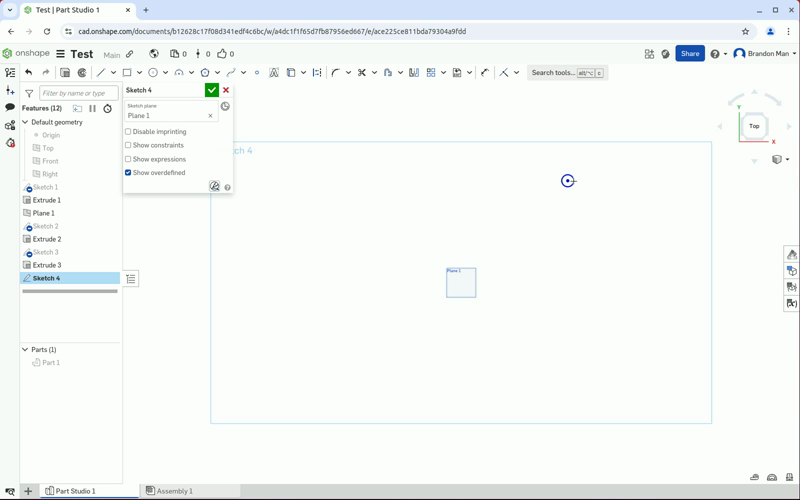
key_down(shift)
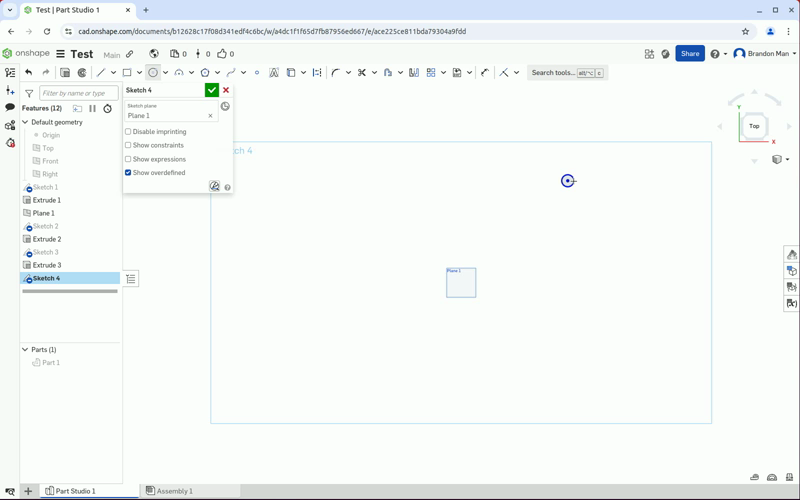
mouse_move(567, 180)
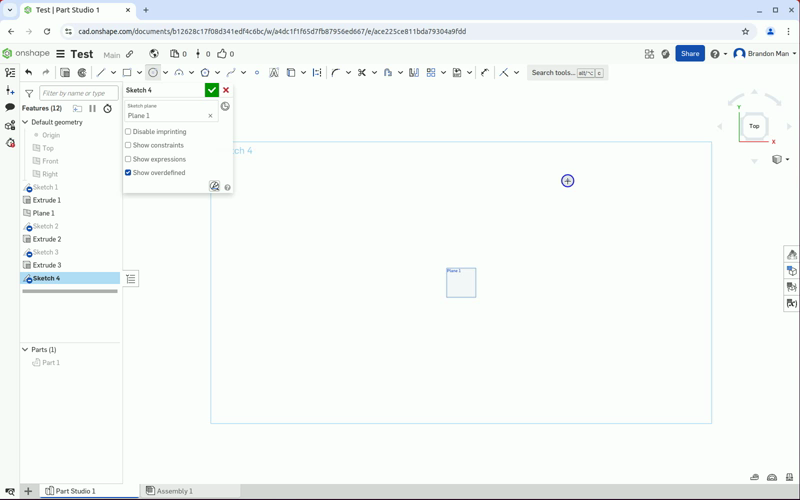
click(567, 180)
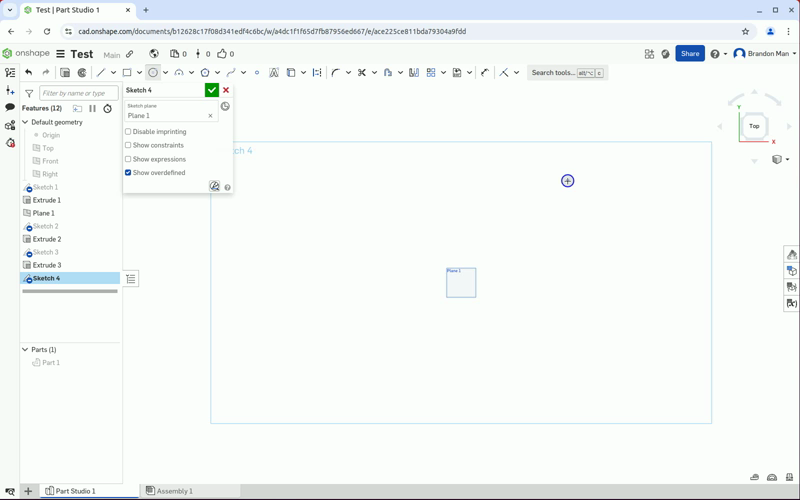
key_up(shift)
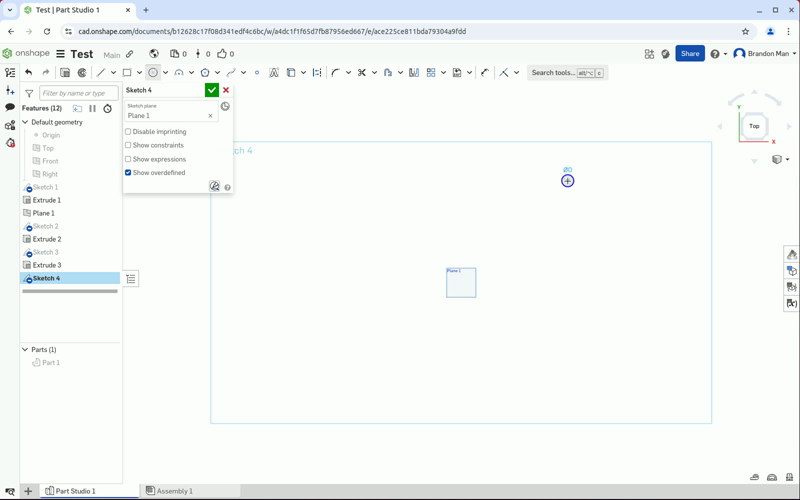
mouse_move(570, 180)
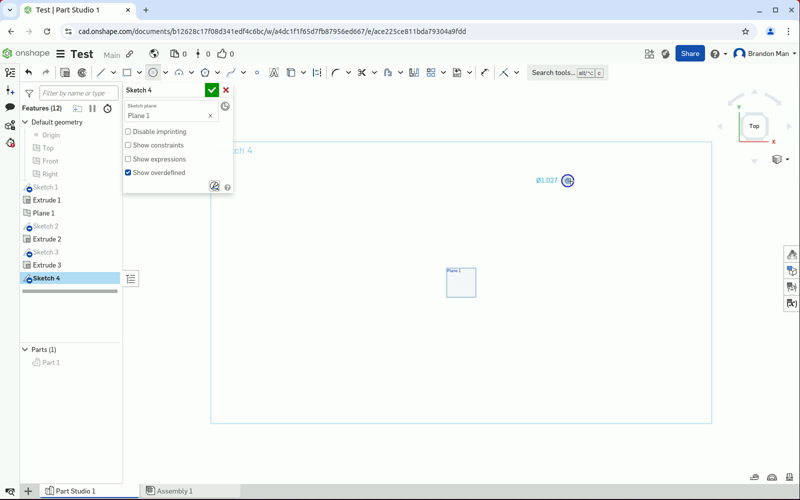
scroll(6)
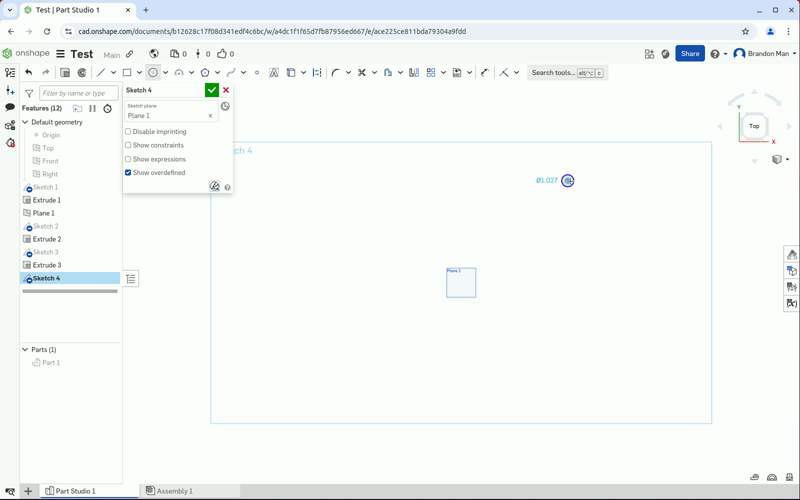
scroll(6)
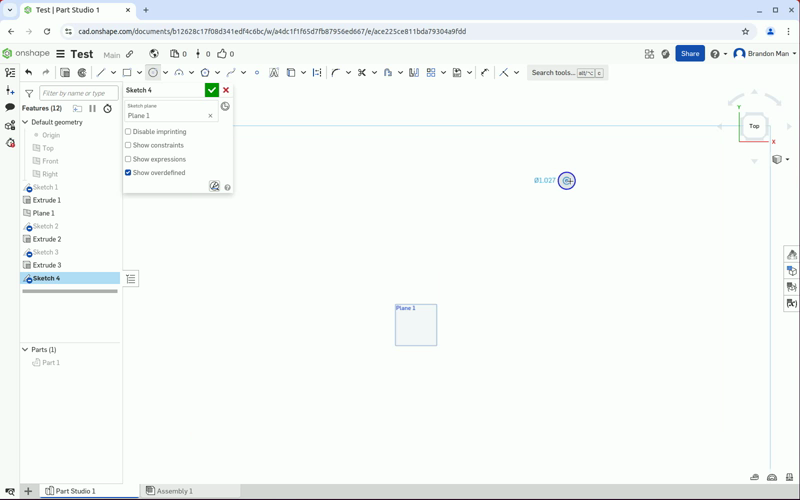
scroll(6)
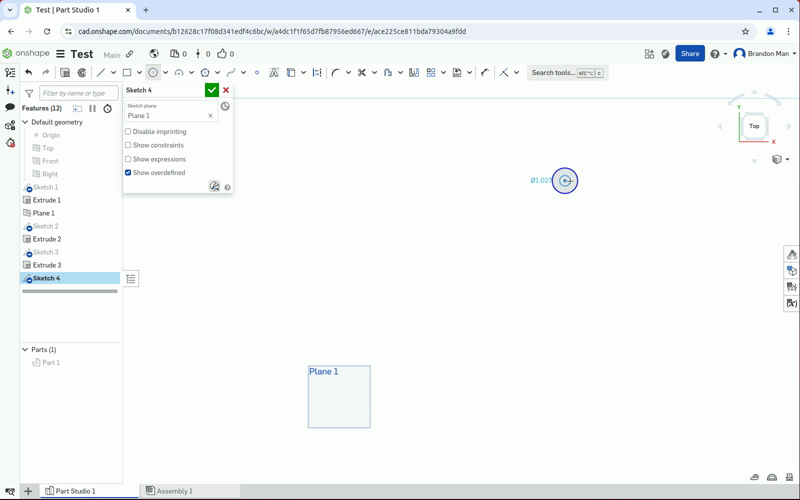
scroll(6)
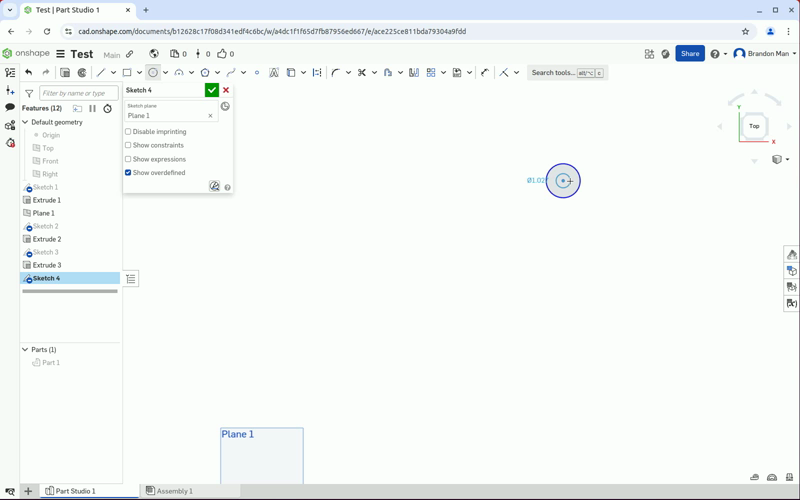
scroll(6)
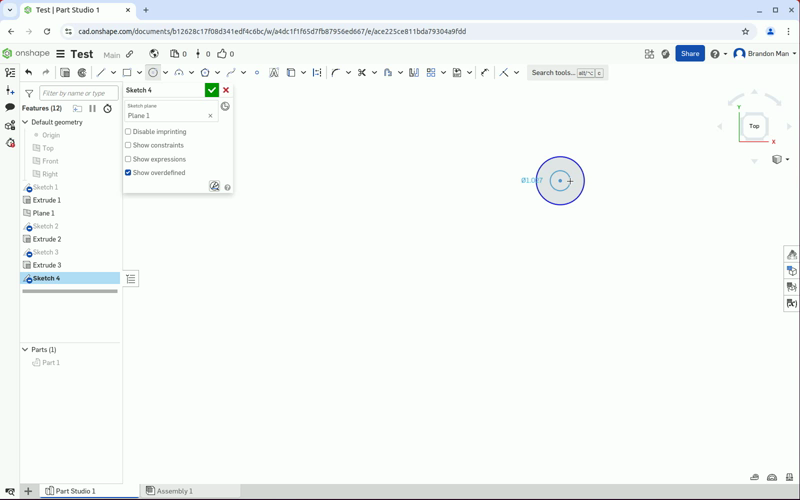
scroll(6)
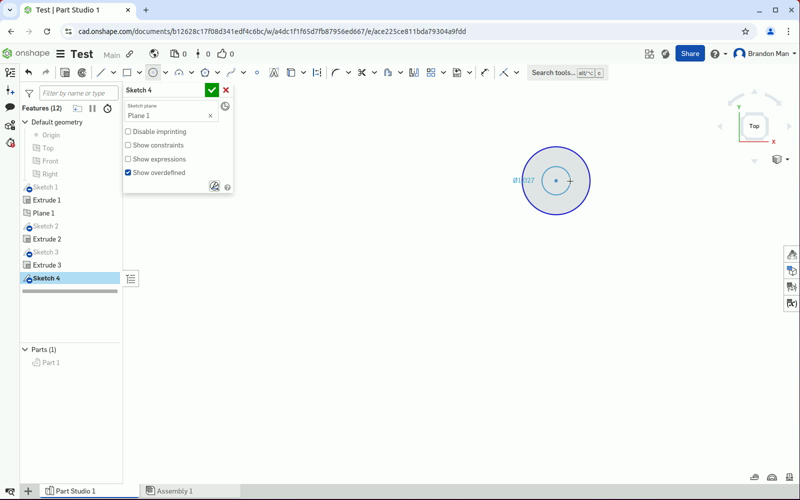
scroll(6)
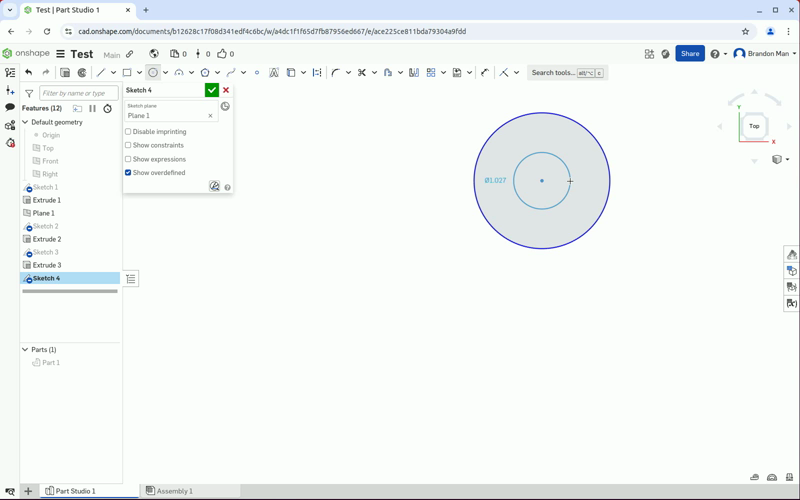
click(570, 180)
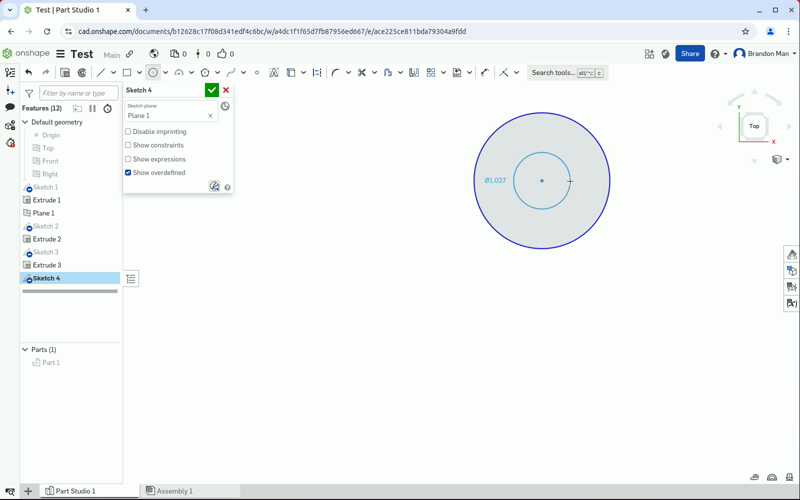
scroll(-6)
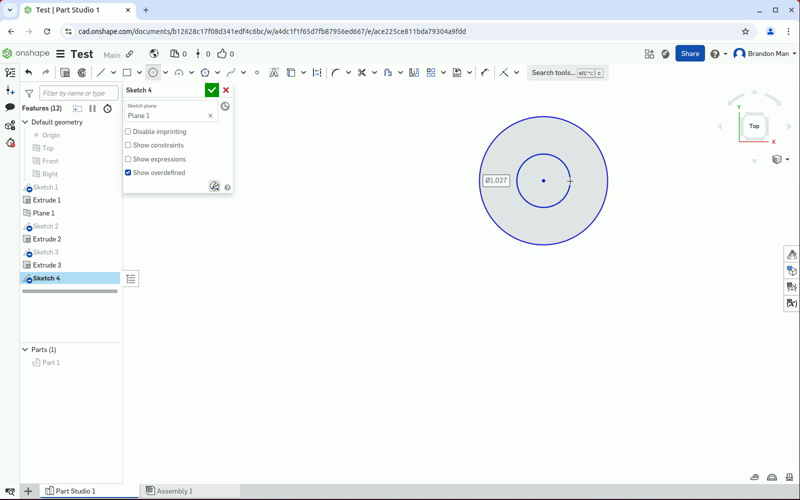
scroll(-6)
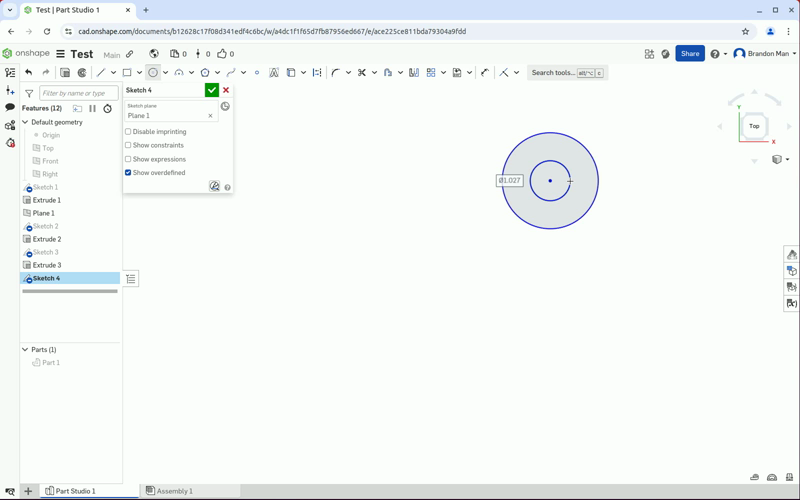
scroll(-6)
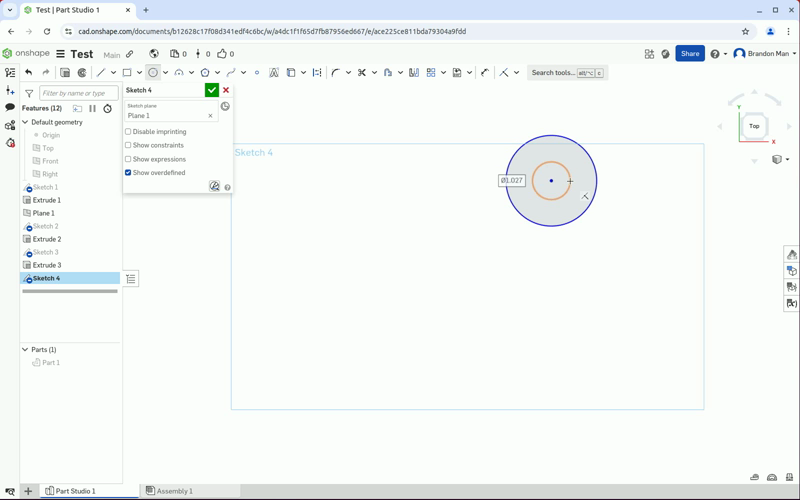
scroll(-6)
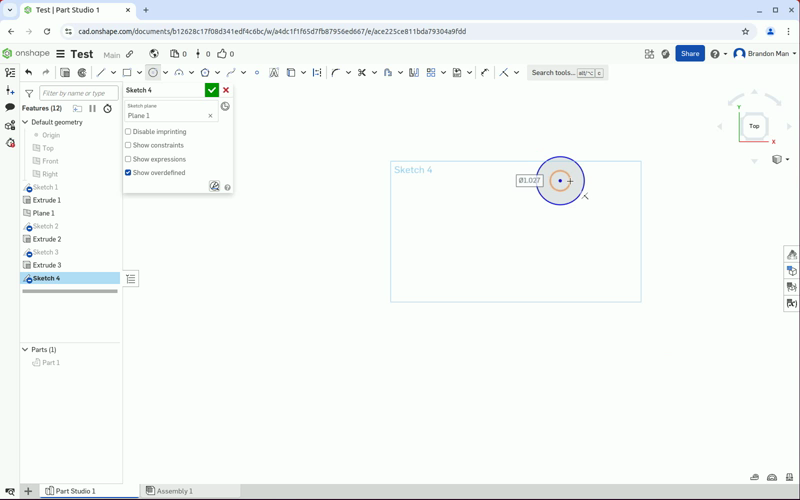
scroll(-6)
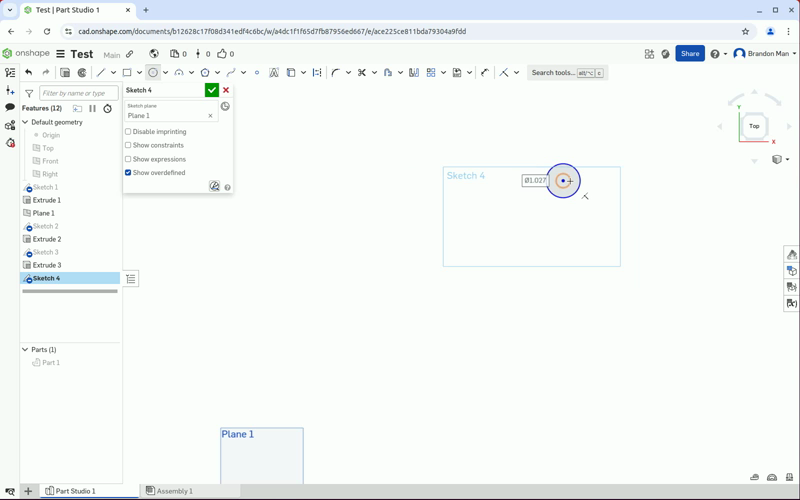
scroll(-6)
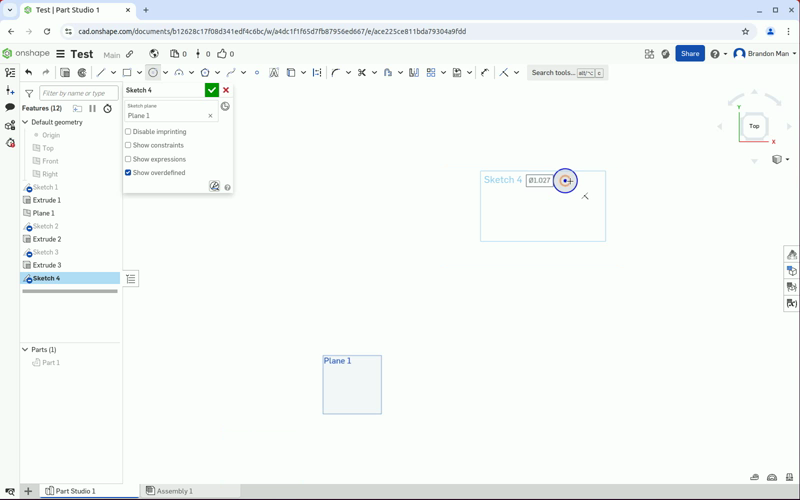
scroll(-6)
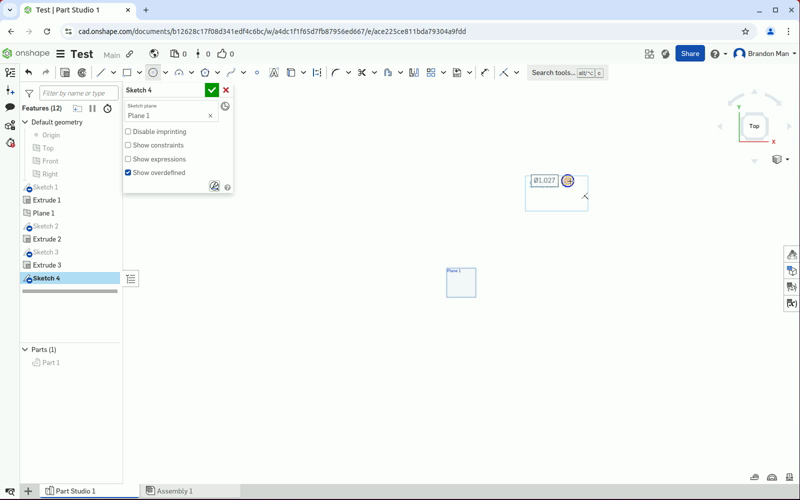
key(esc)
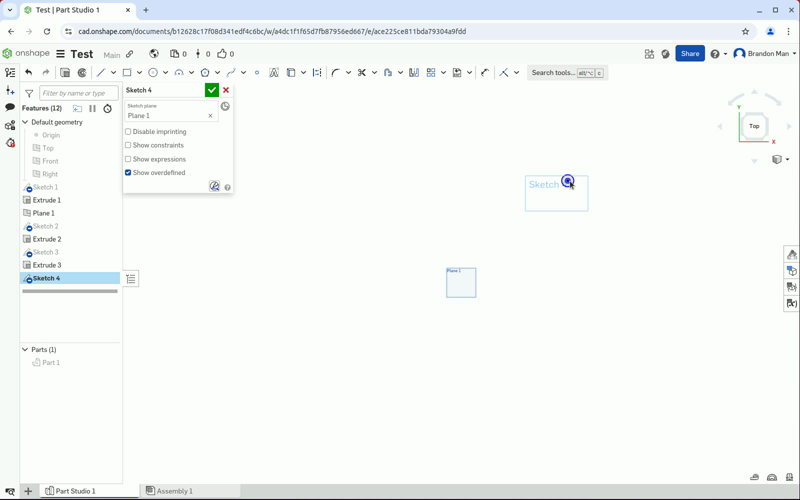
mouse_move(564, 185)
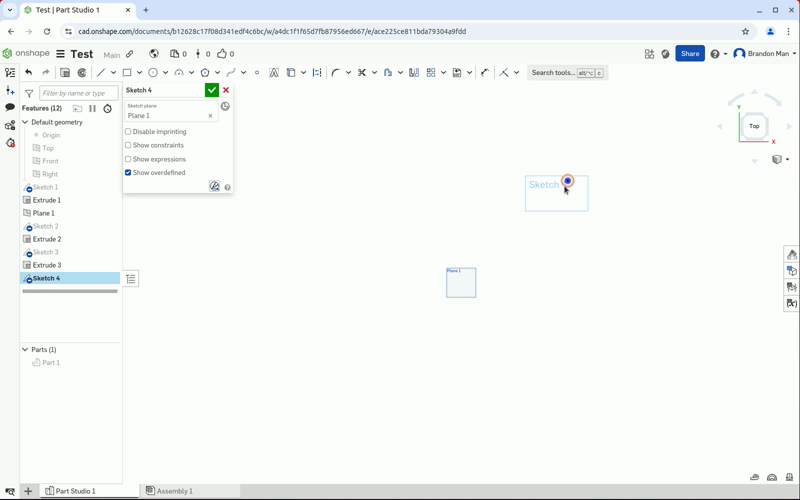
scroll(6)
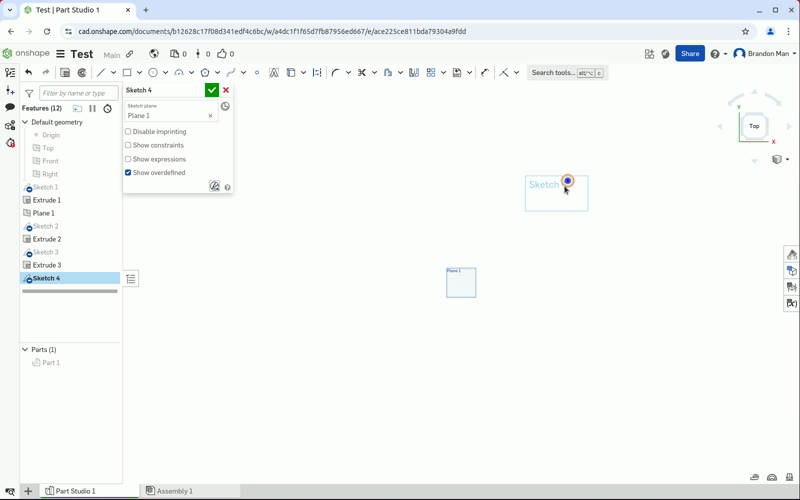
scroll(6)
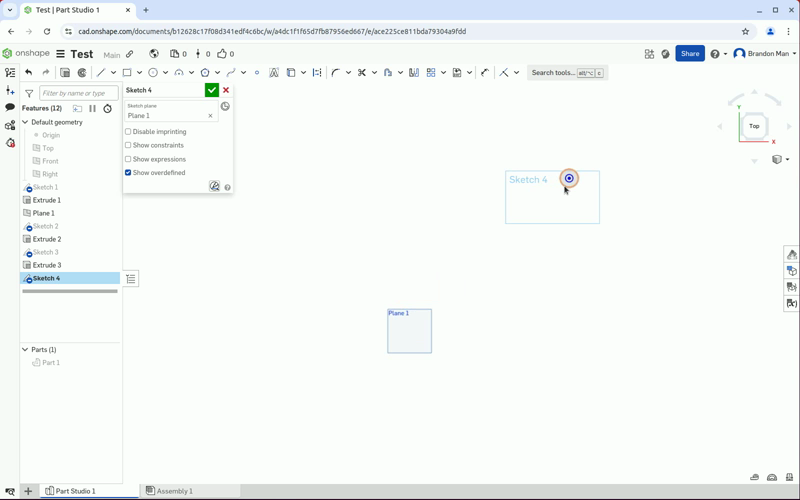
scroll(6)
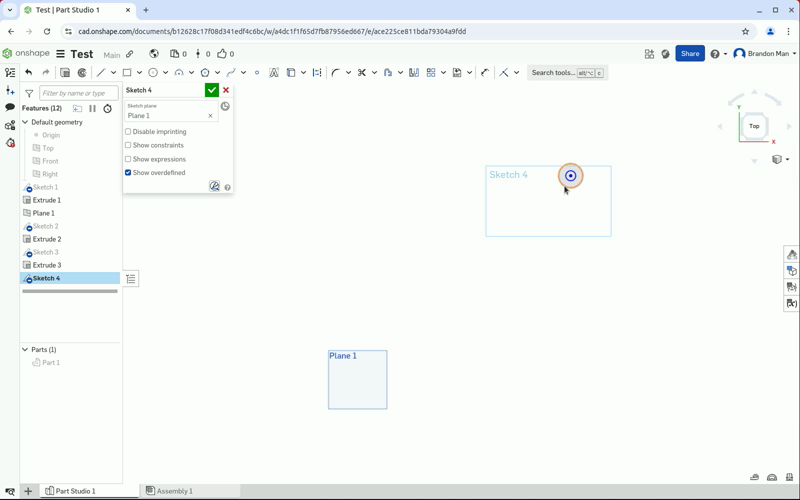
scroll(6)
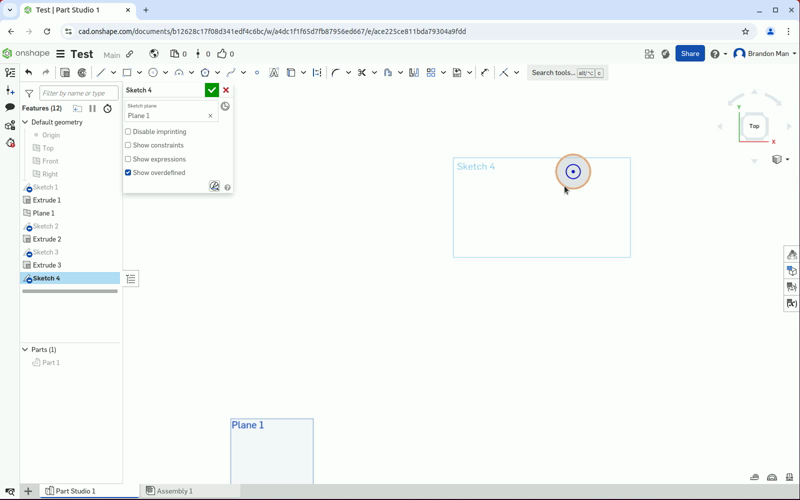
scroll(6)
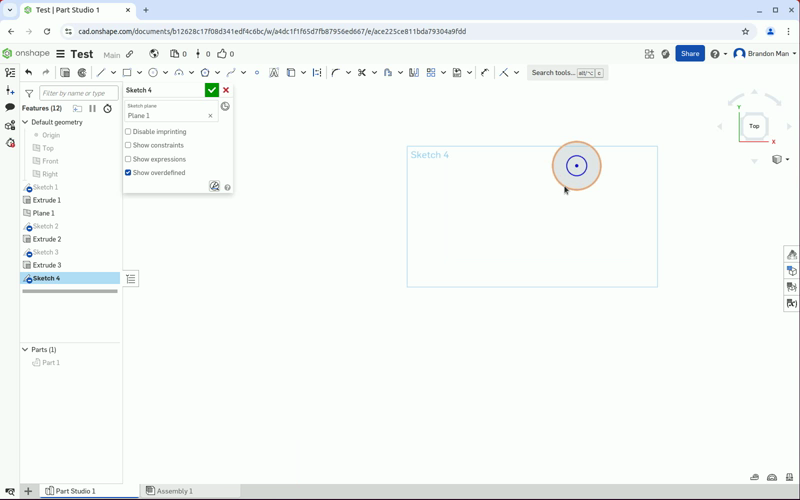
scroll(6)
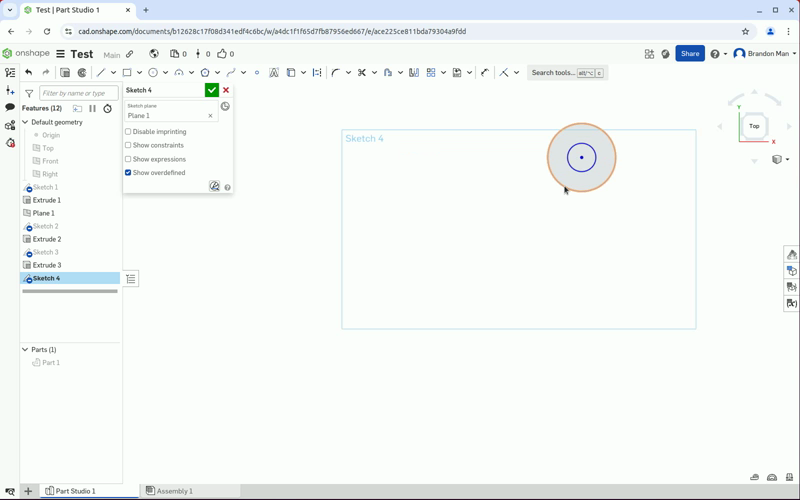
scroll(6)
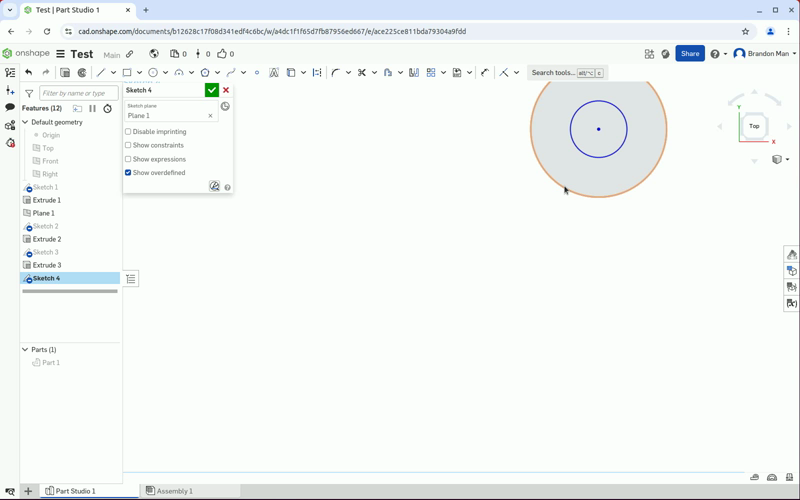
click(564, 185)
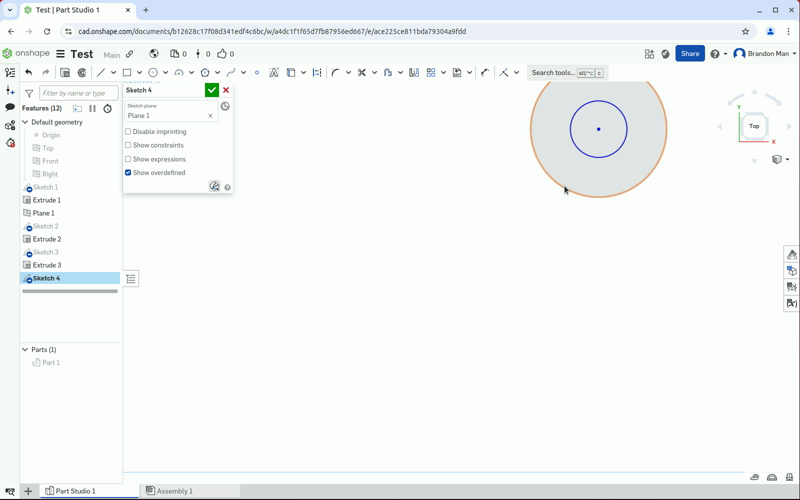
scroll(-6)
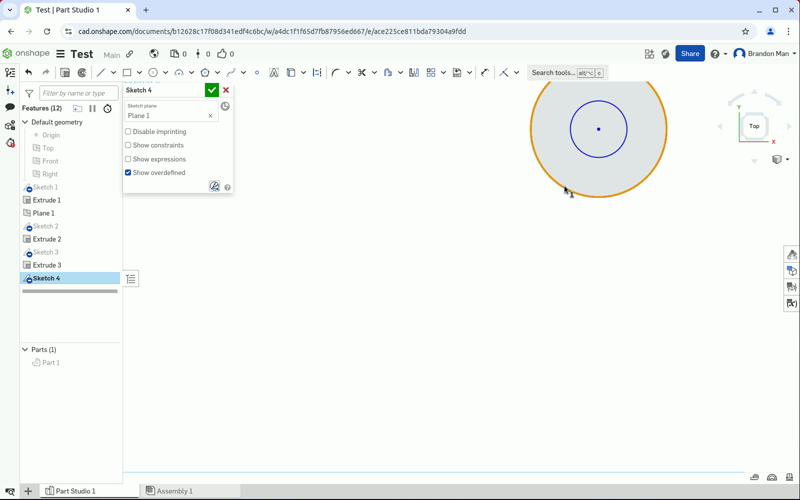
scroll(-6)
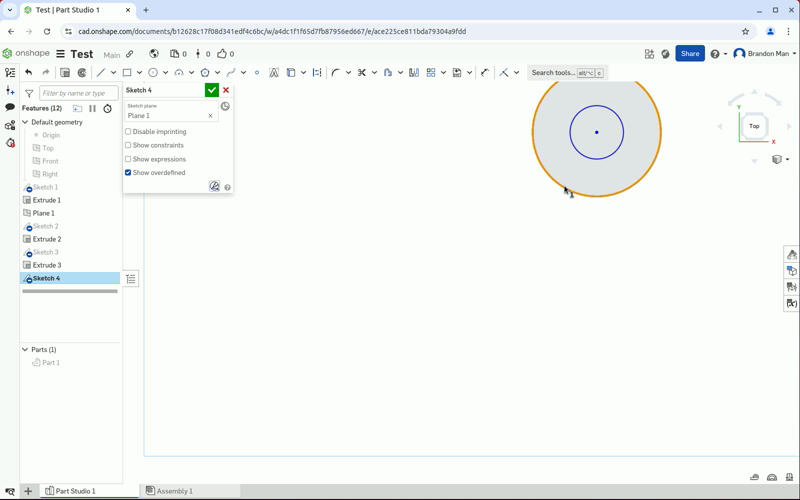
scroll(-6)
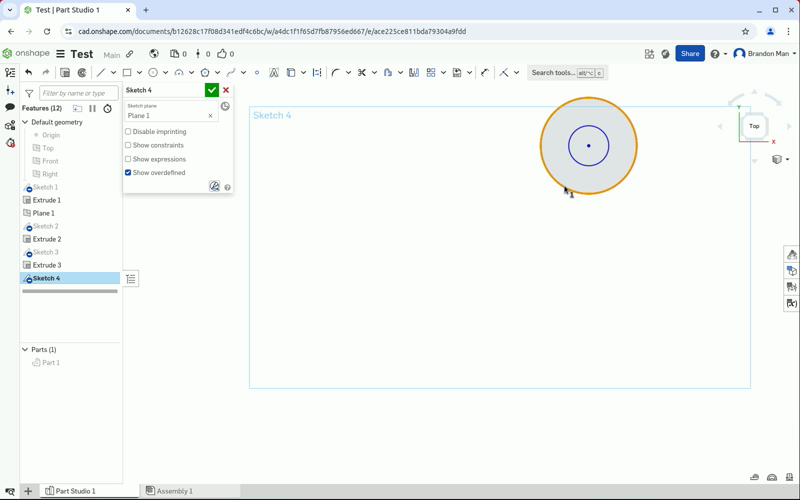
scroll(-6)
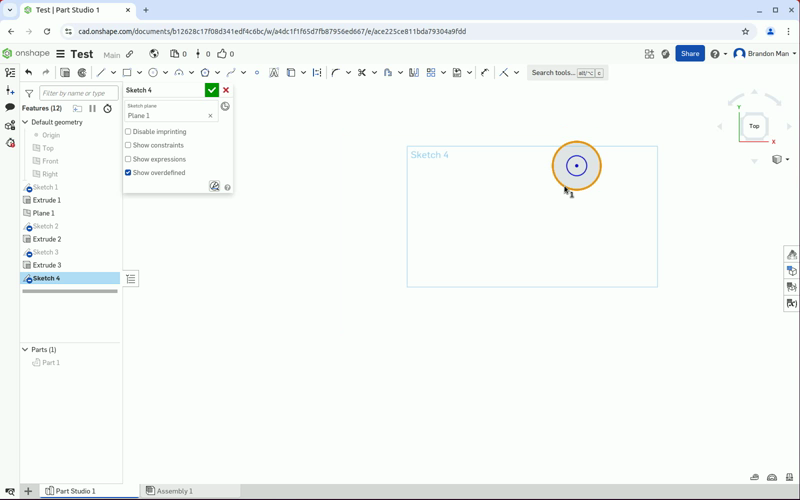
scroll(-6)
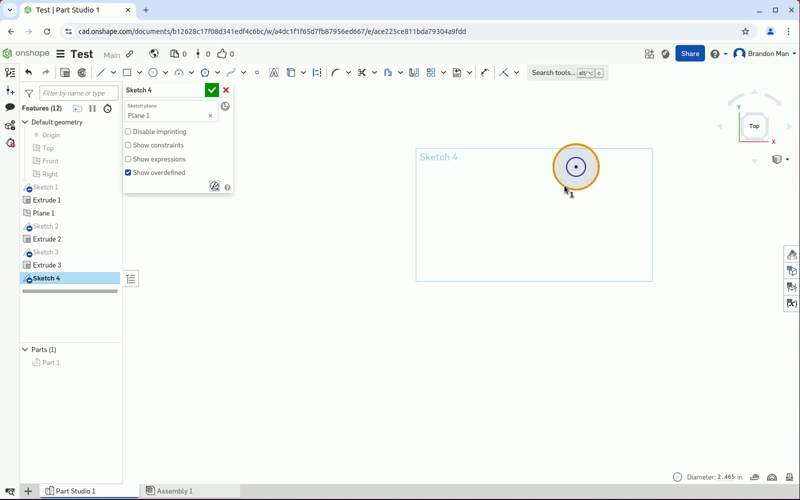
scroll(-6)
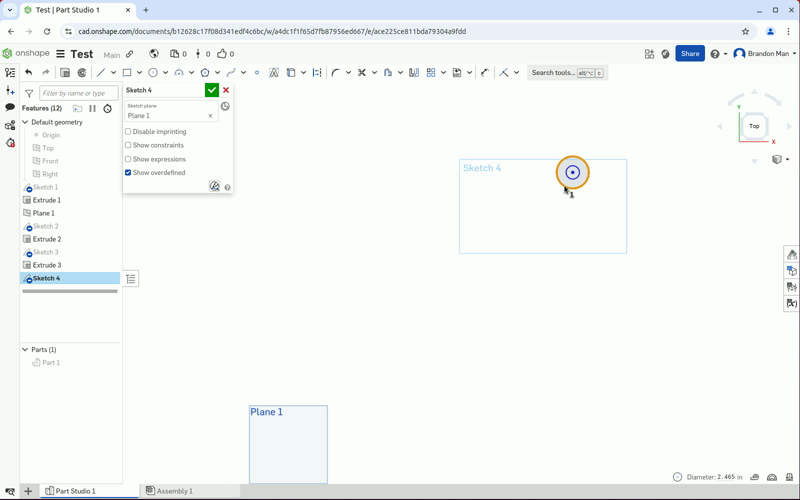
scroll(-6)
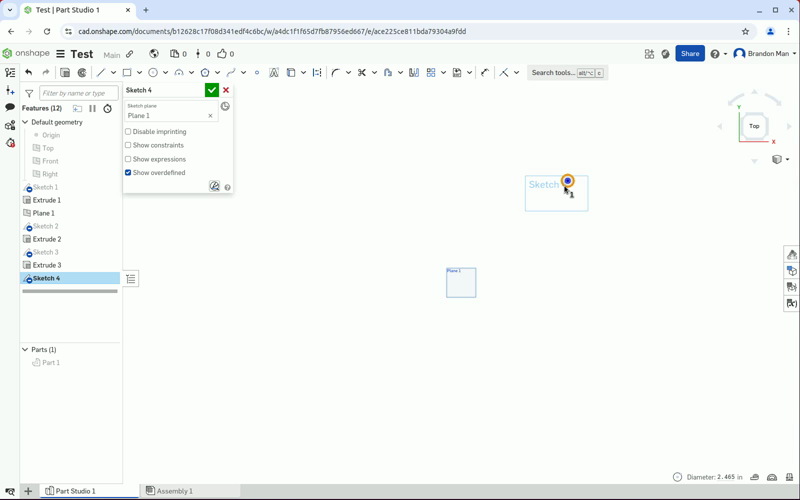
mouse_move(73, 352)
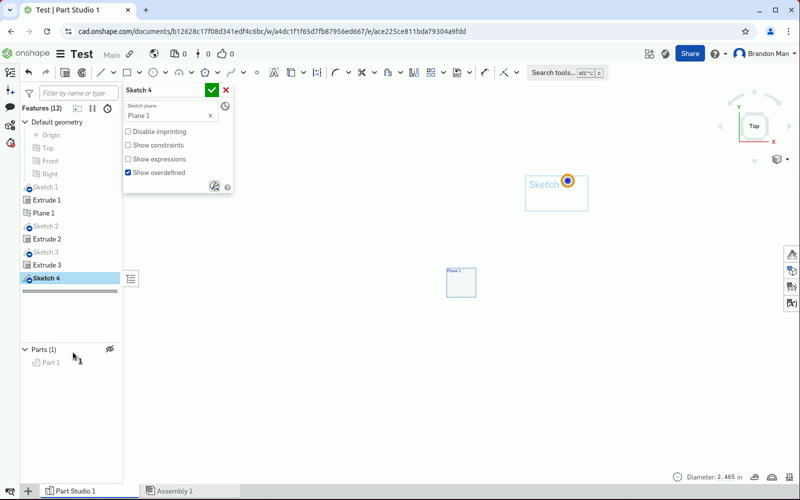
key(shift+y)
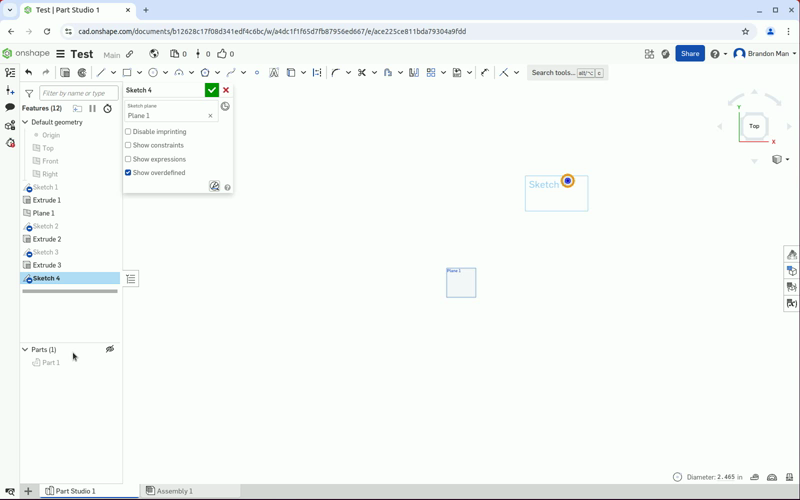
key(shift+e)
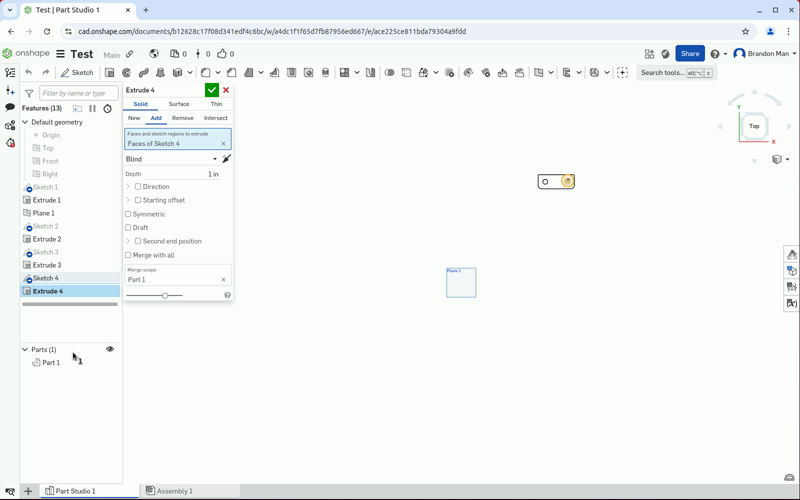
mouse_move(143, 106)
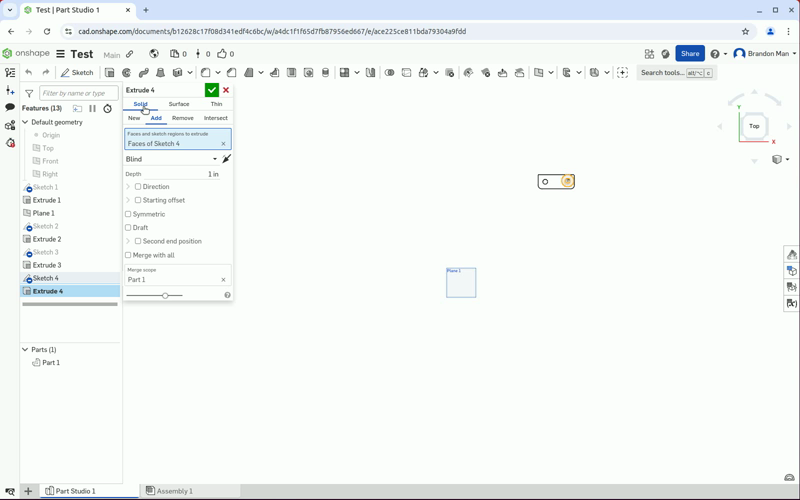
click(143, 106)
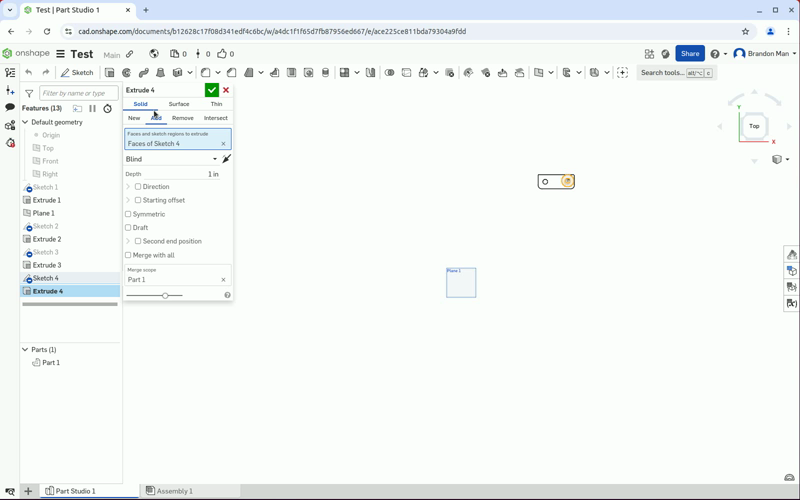
mouse_move(186, 120)
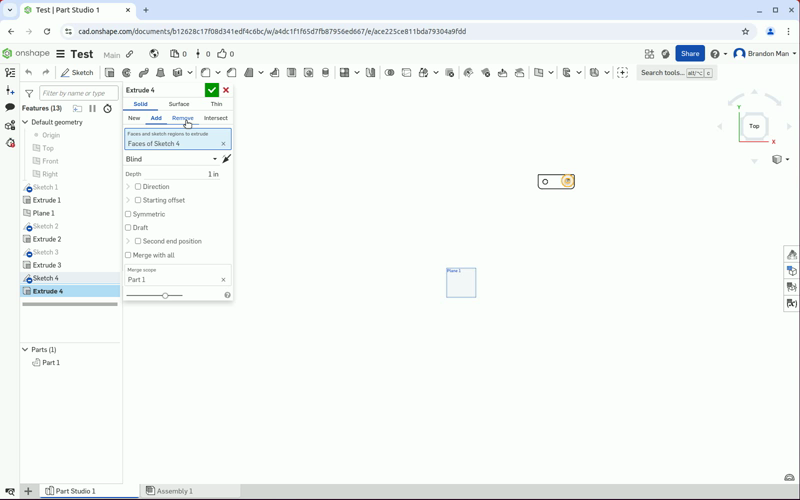
click(186, 120)
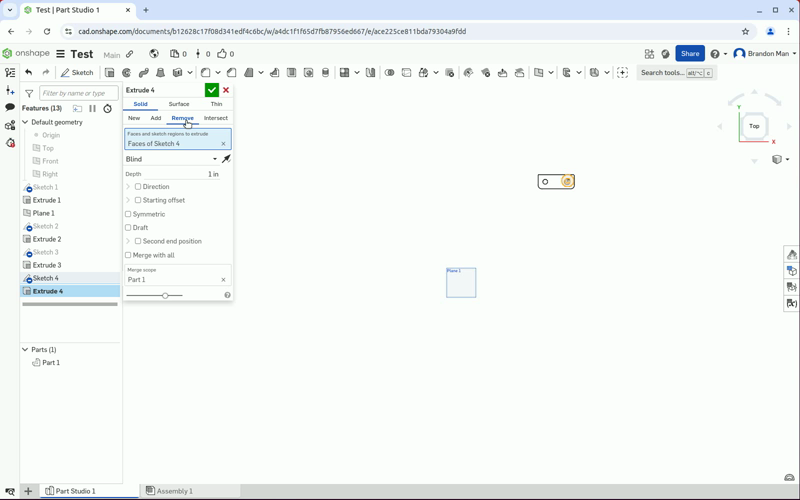
key(tab, 4)
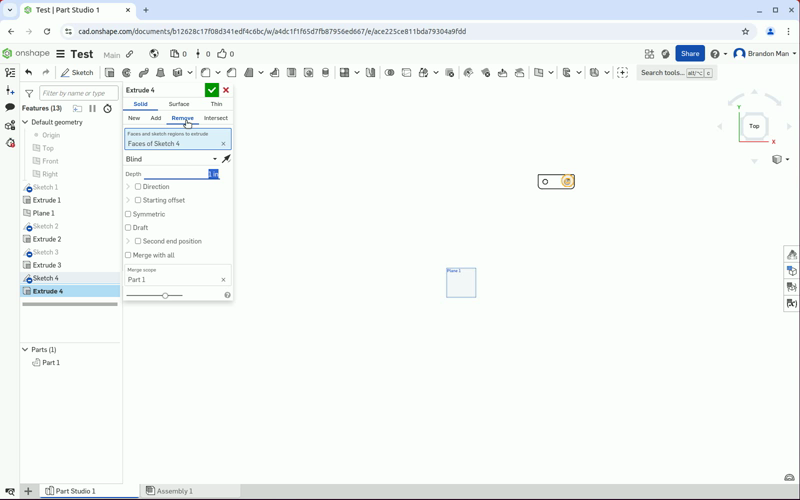
text(0.722)
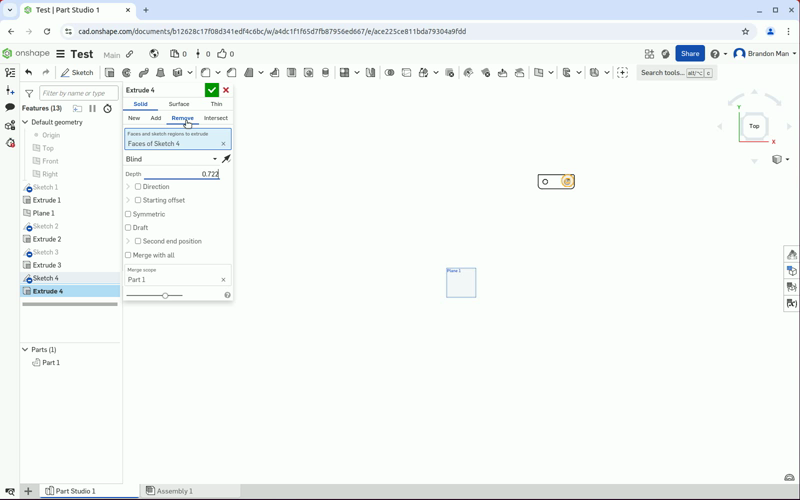
key(tab, 6)
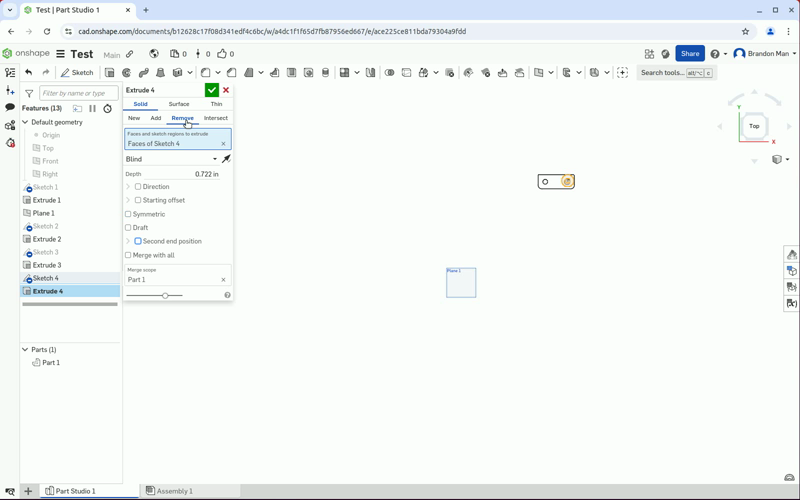
key(space)
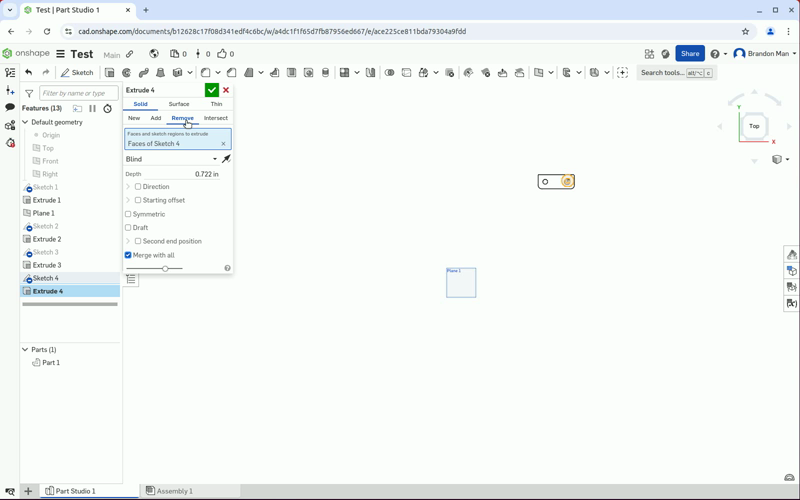
key(enter)
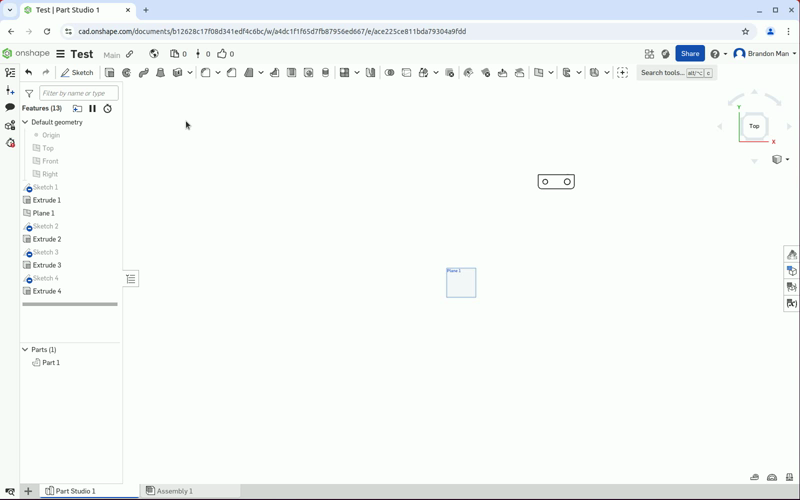
key(shift+h)
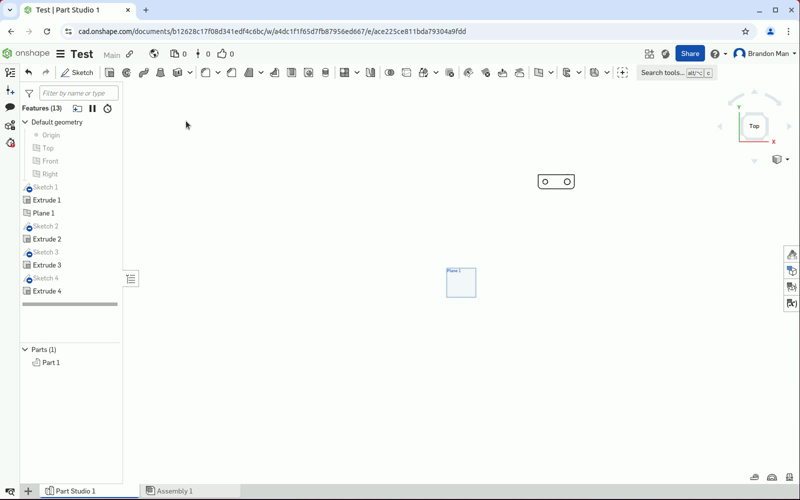
key(shift+h)
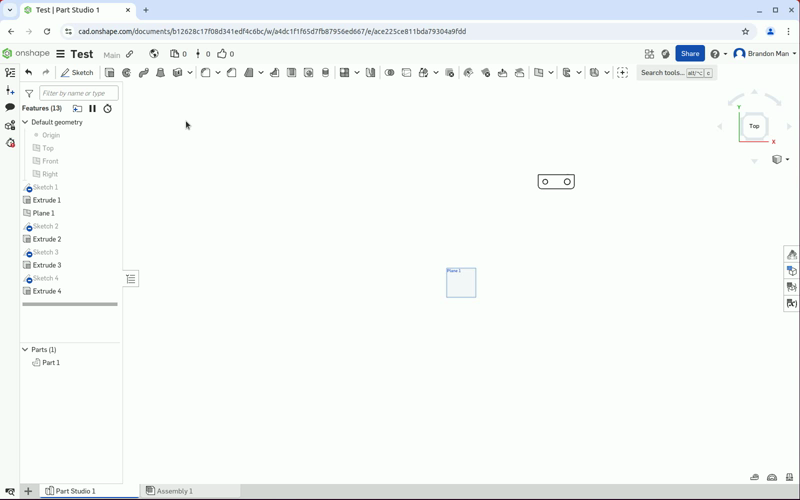
mouse_move(73, 189)
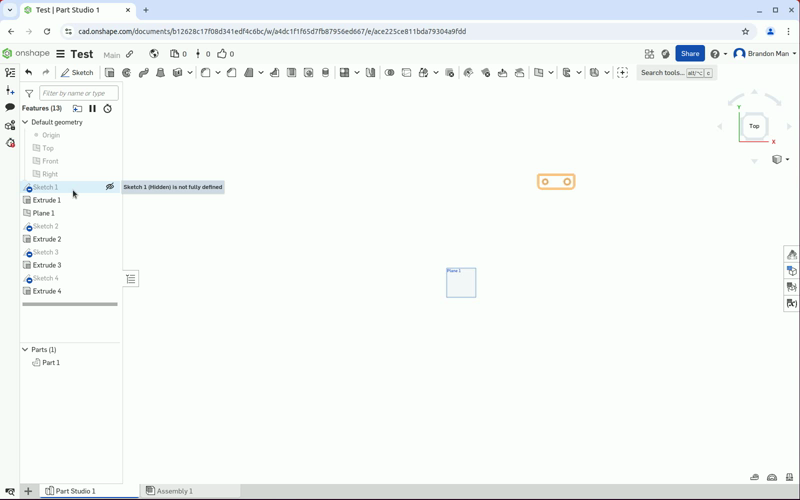
click(73, 189)
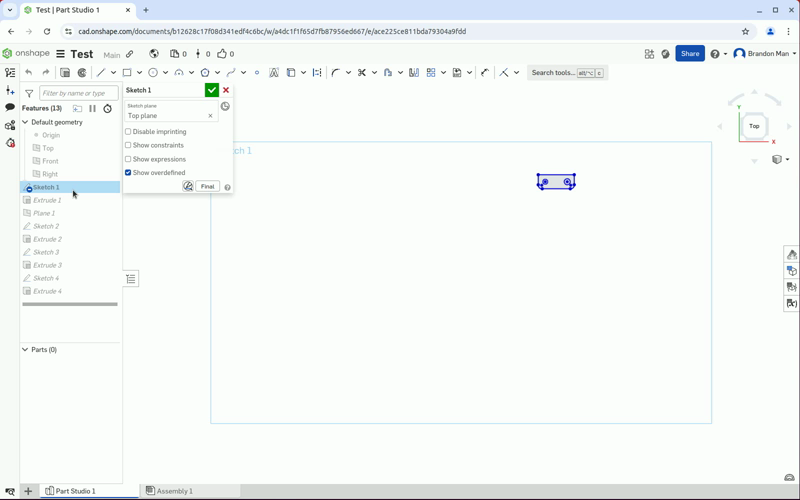
mouse_move(229, 92)
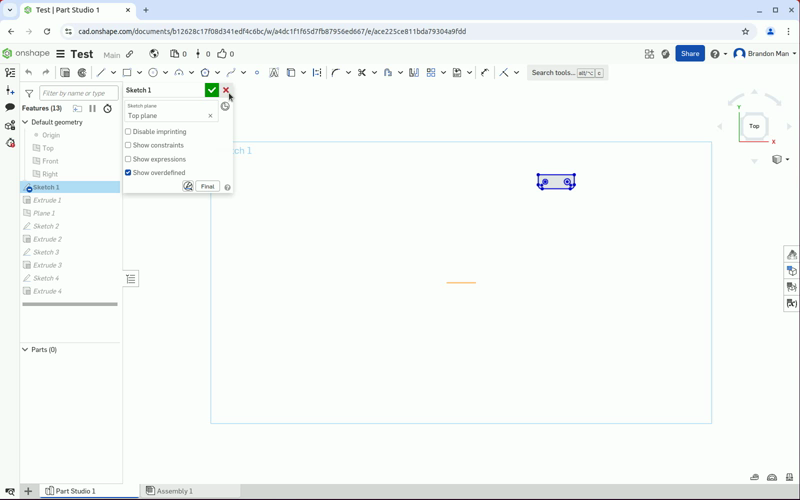
click(229, 92)
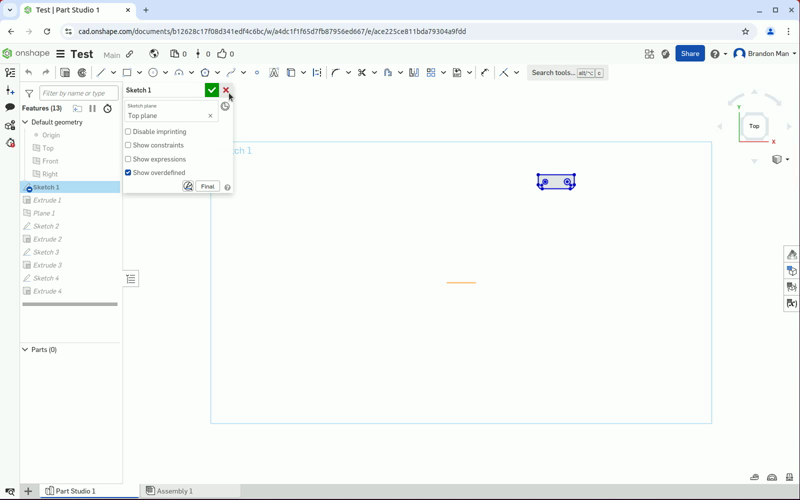
key(shift+s)
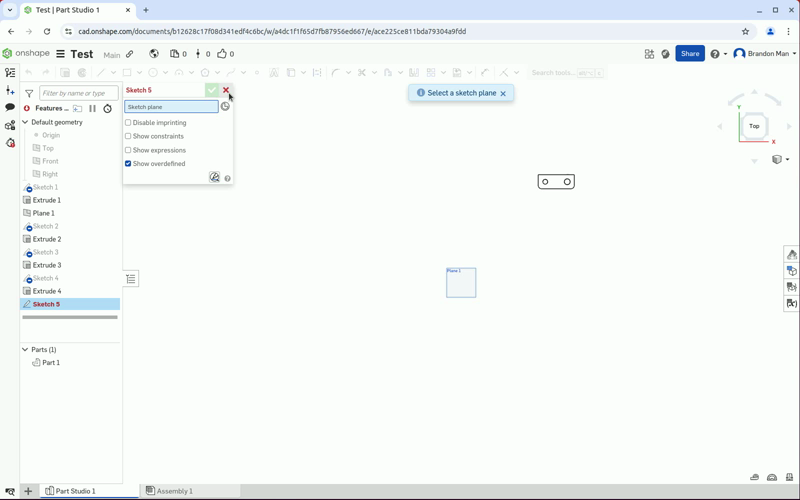
mouse_move(73, 215)
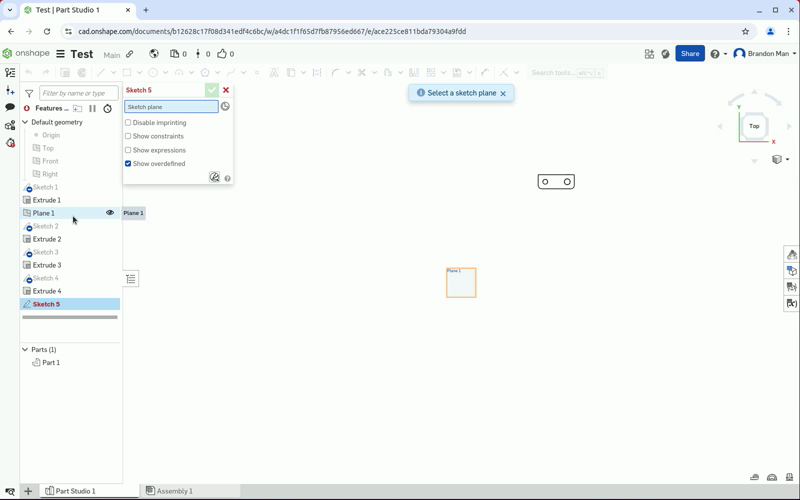
click(73, 215)
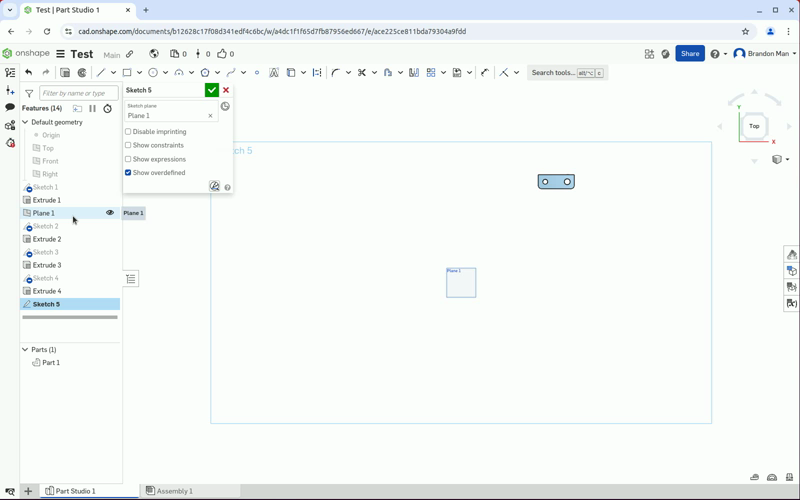
mouse_move(73, 352)
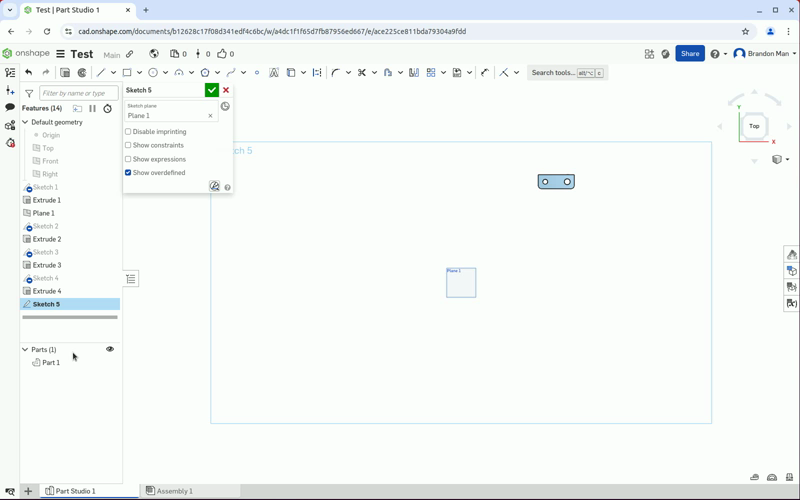
key(y)
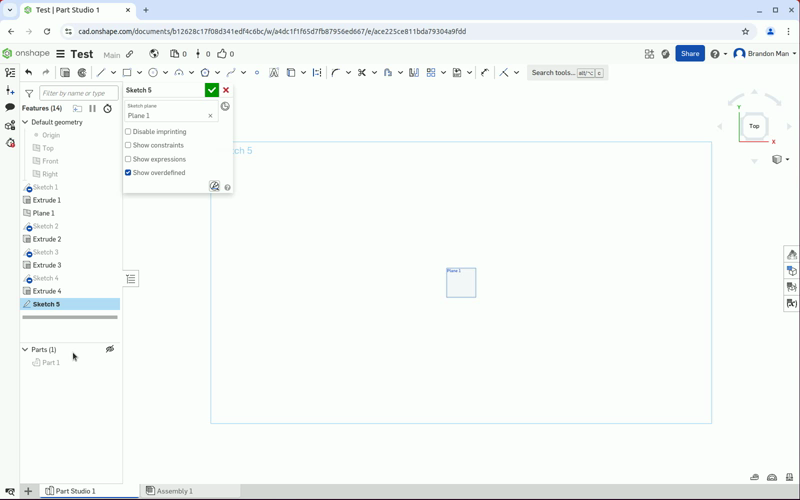
key(c)
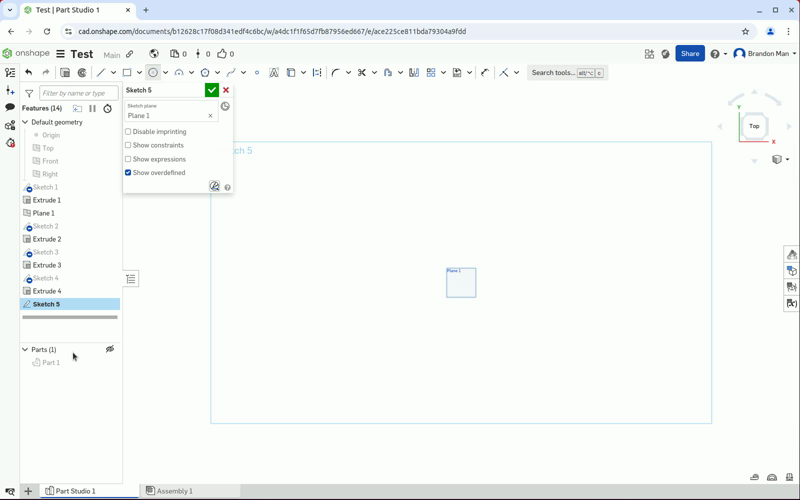
key_down(shift)
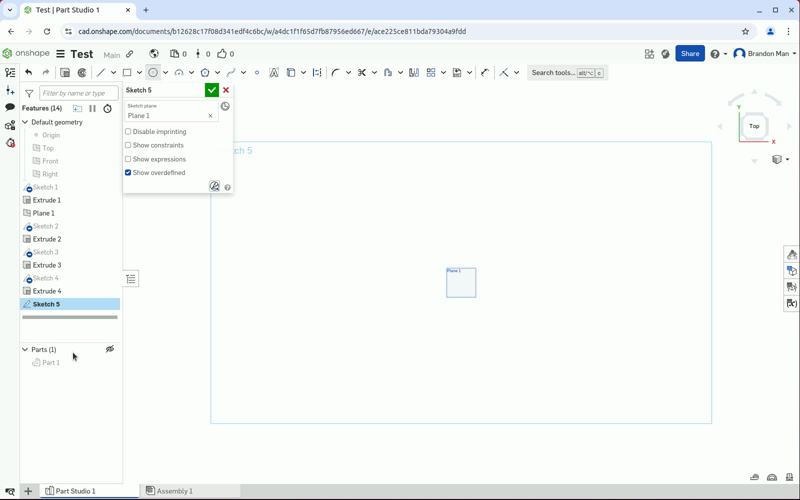
mouse_move(546, 180)
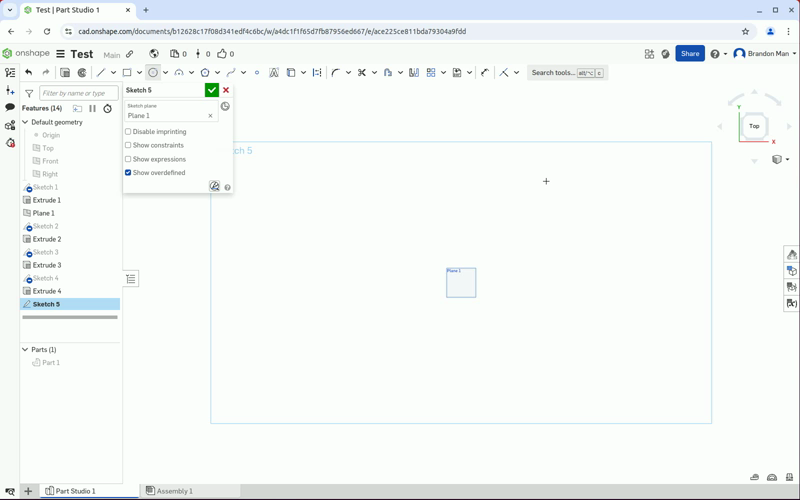
click(546, 180)
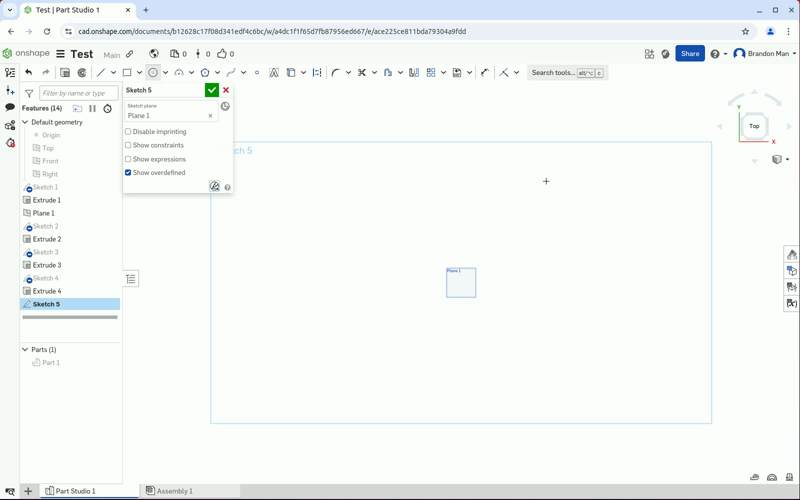
key_up(shift)
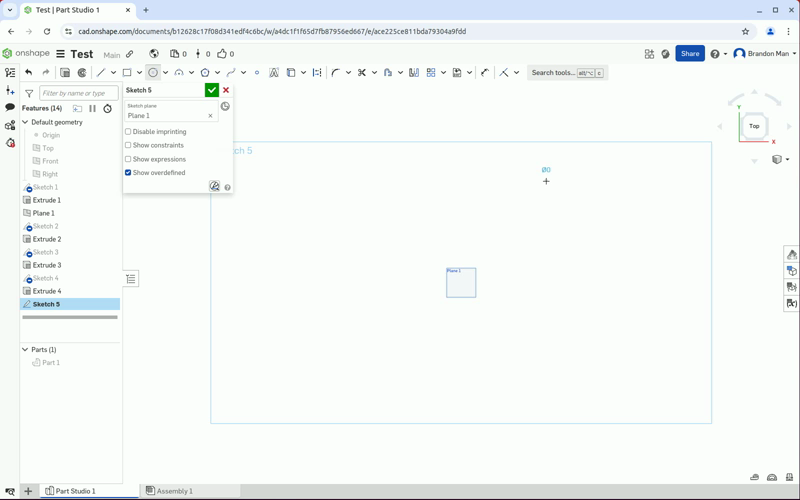
mouse_move(552, 180)
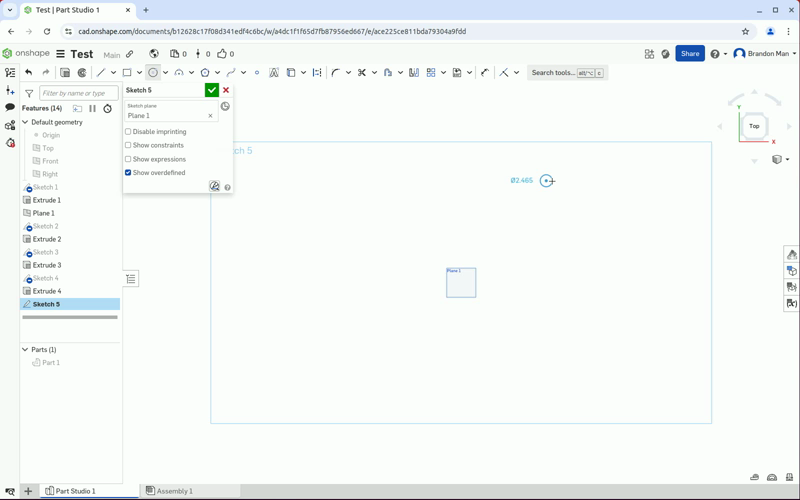
click(552, 180)
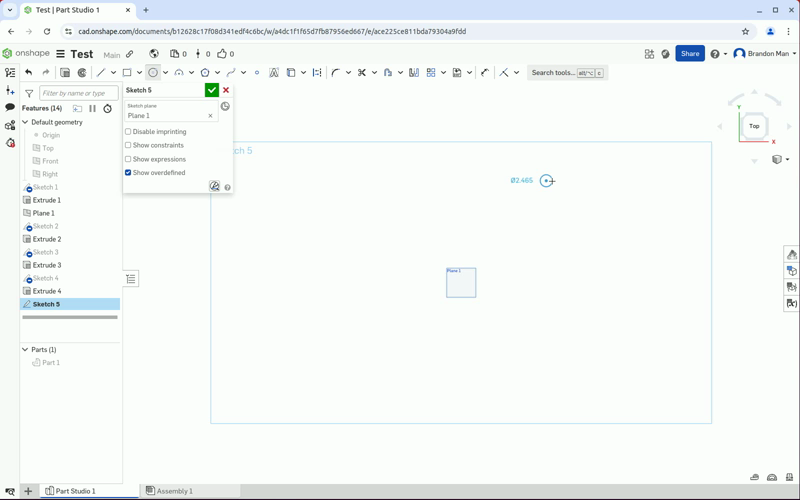
key(esc)
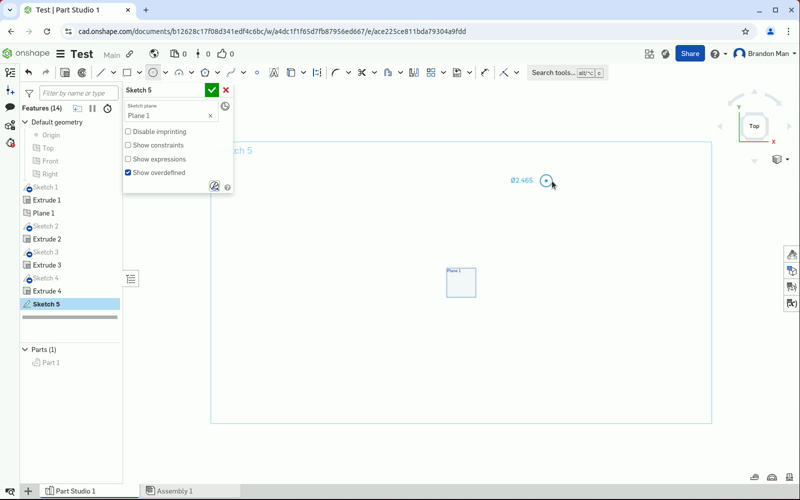
key(c)
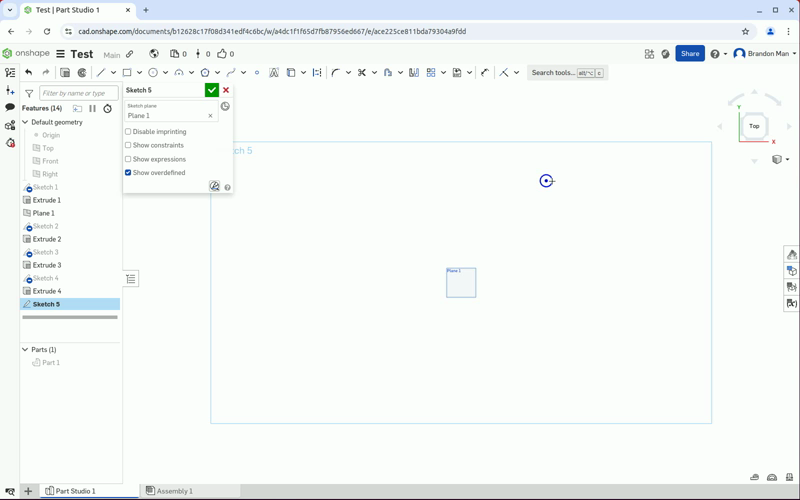
key_down(shift)
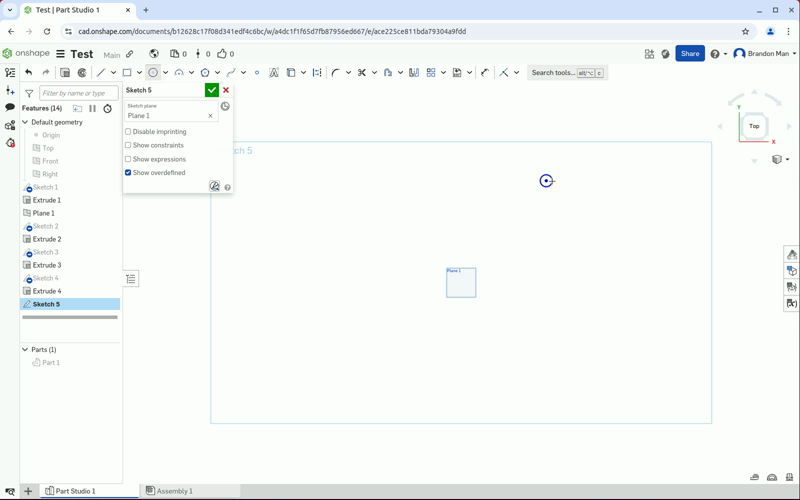
mouse_move(546, 180)
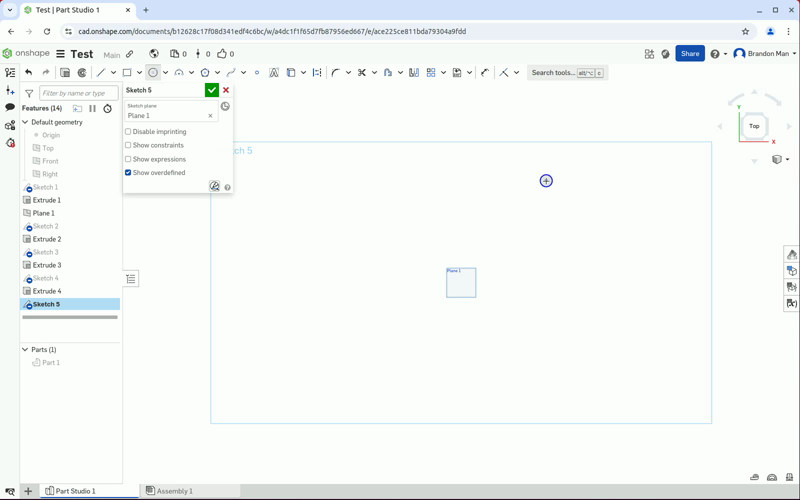
click(546, 180)
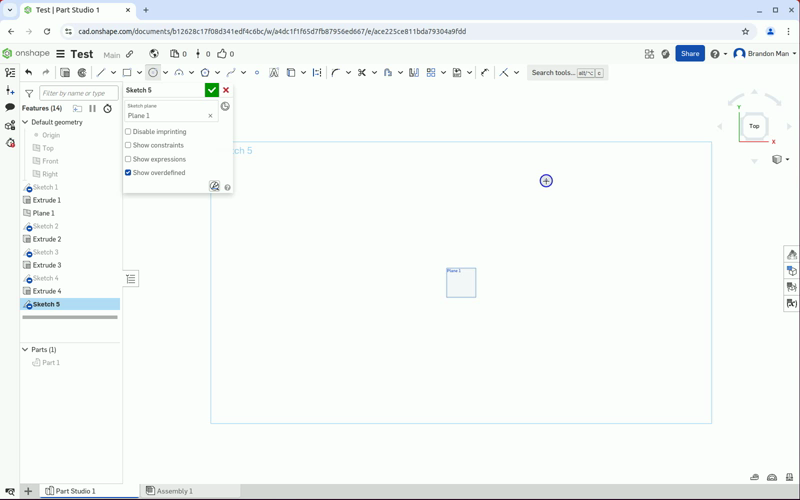
key_up(shift)
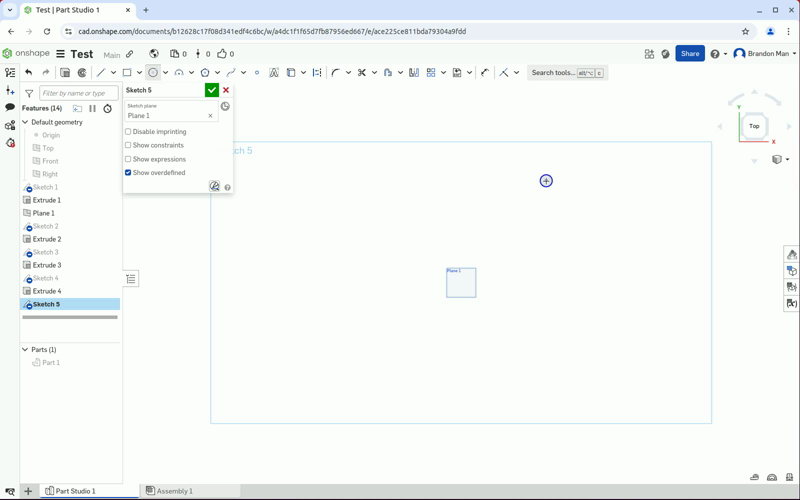
mouse_move(549, 180)
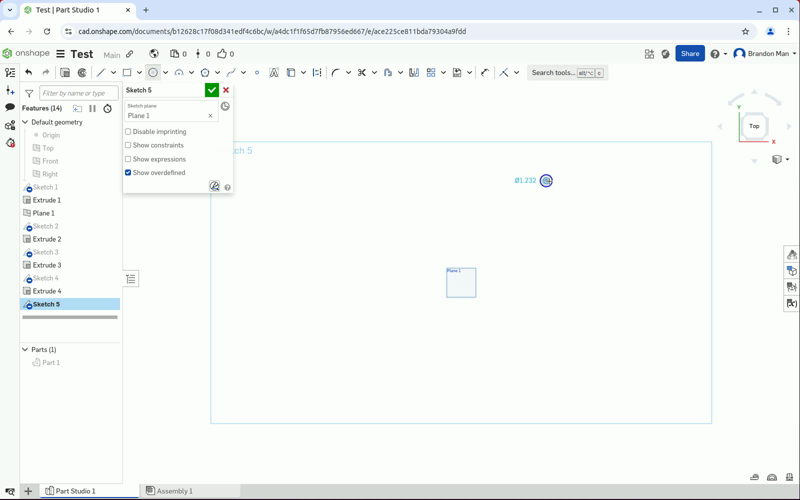
scroll(6)
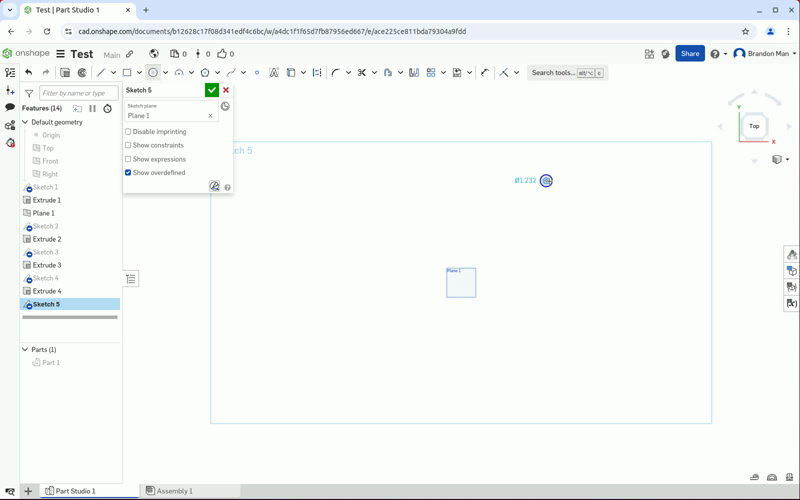
scroll(6)
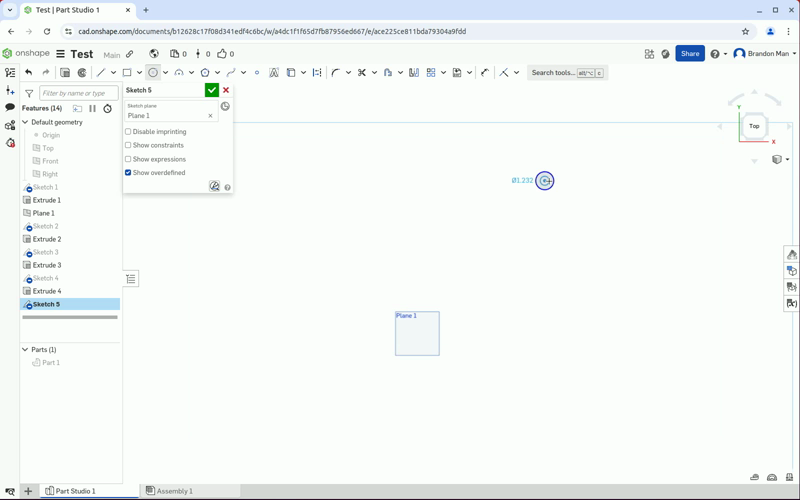
scroll(6)
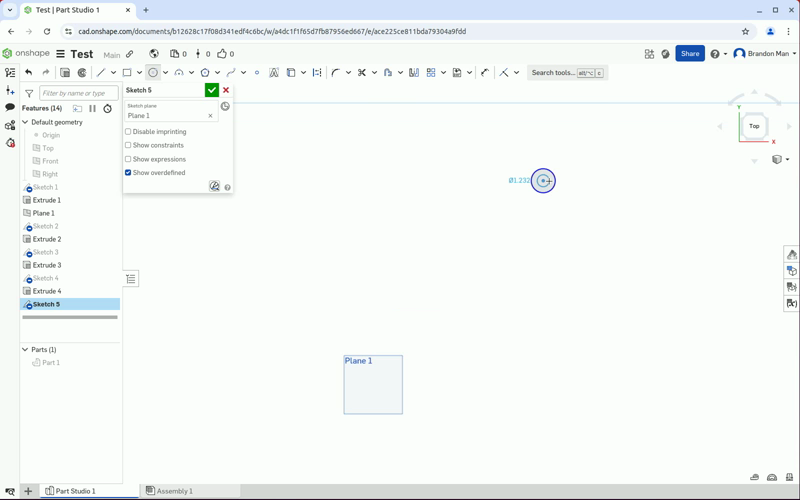
scroll(6)
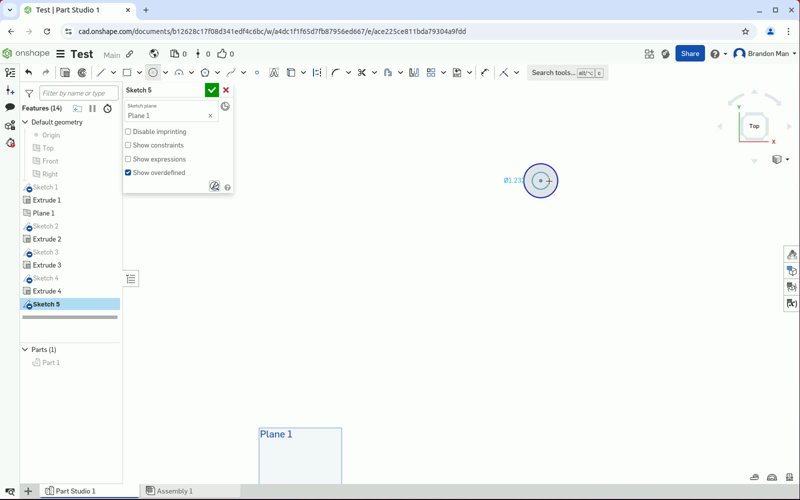
scroll(6)
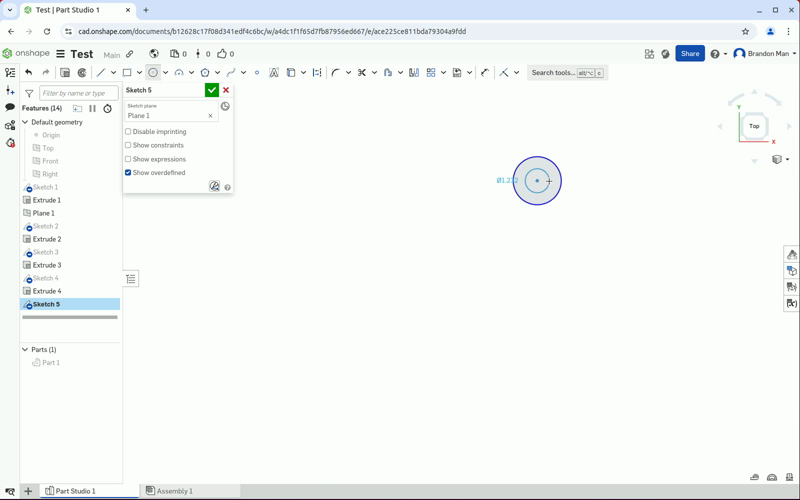
scroll(6)
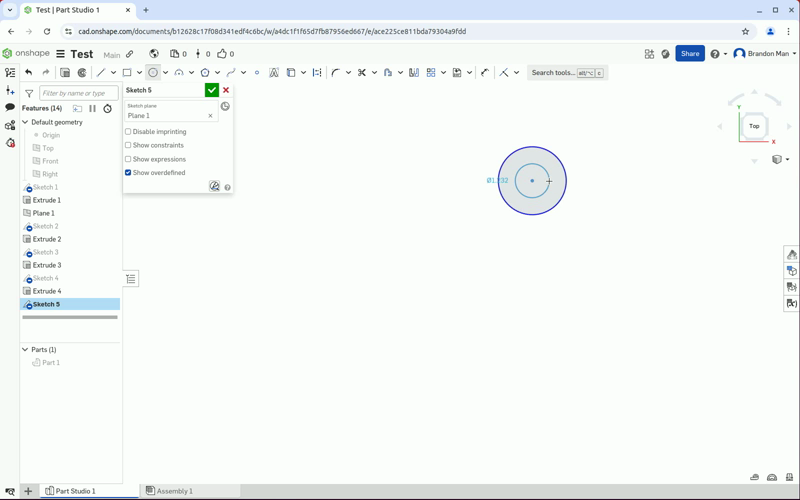
scroll(6)
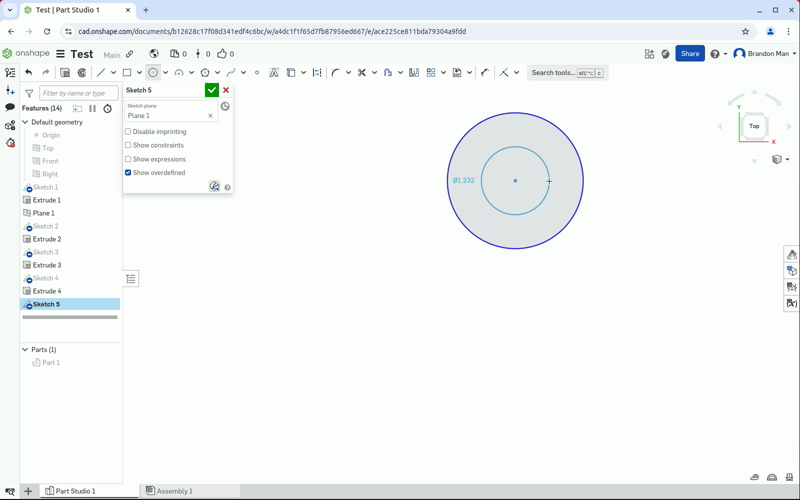
click(549, 180)
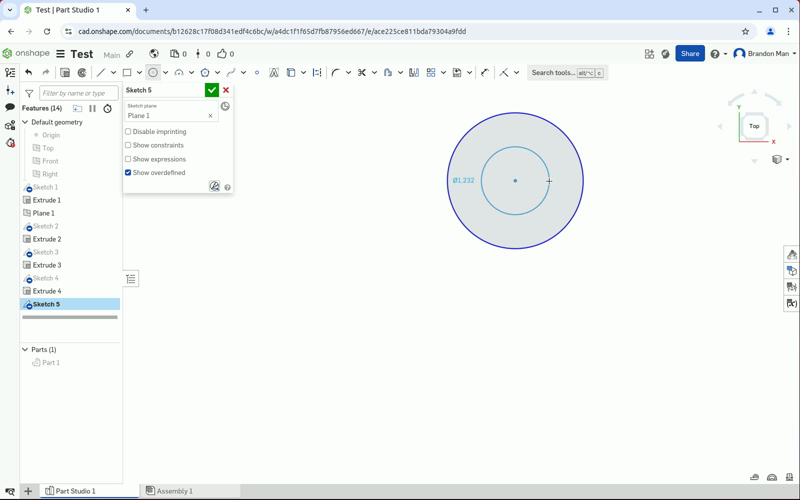
scroll(-6)
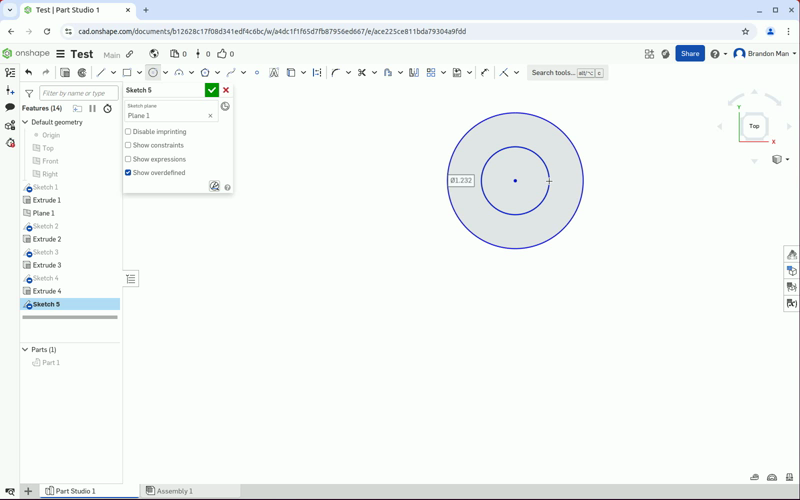
scroll(-6)
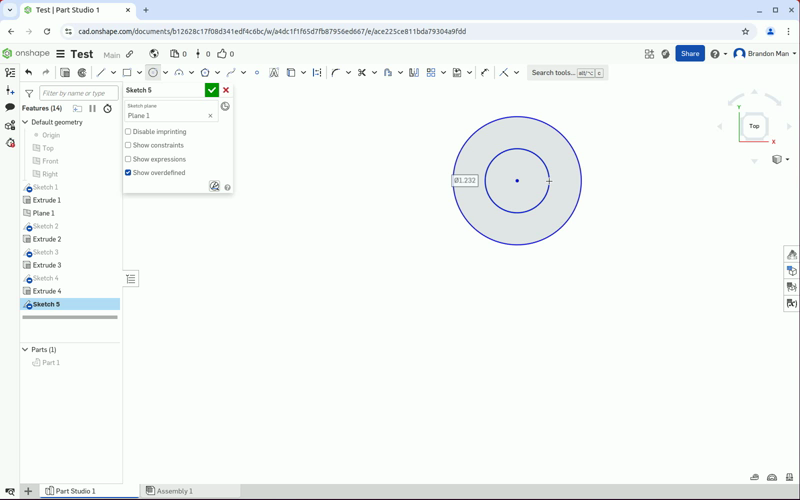
scroll(-6)
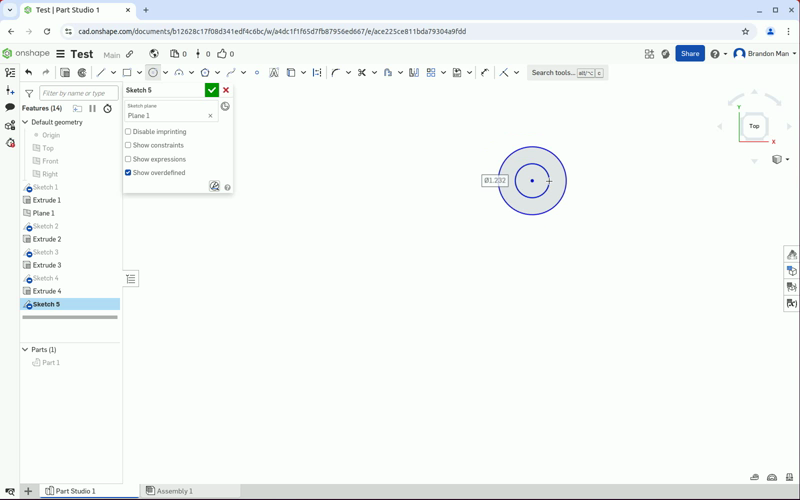
scroll(-6)
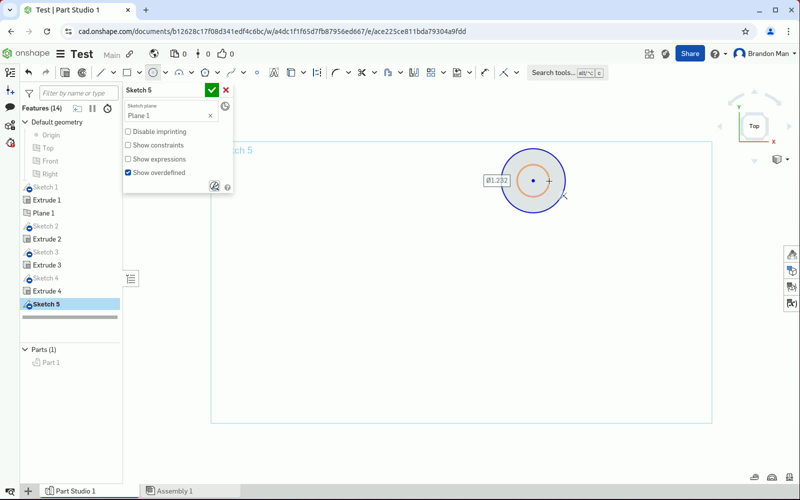
scroll(-6)
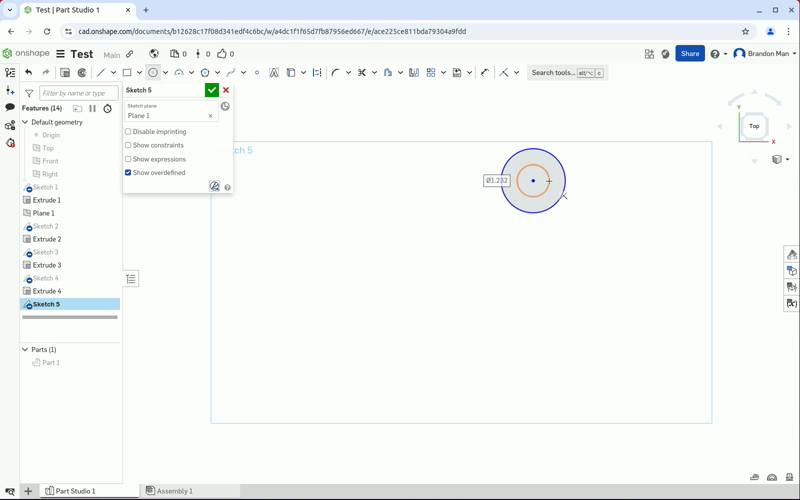
scroll(-6)
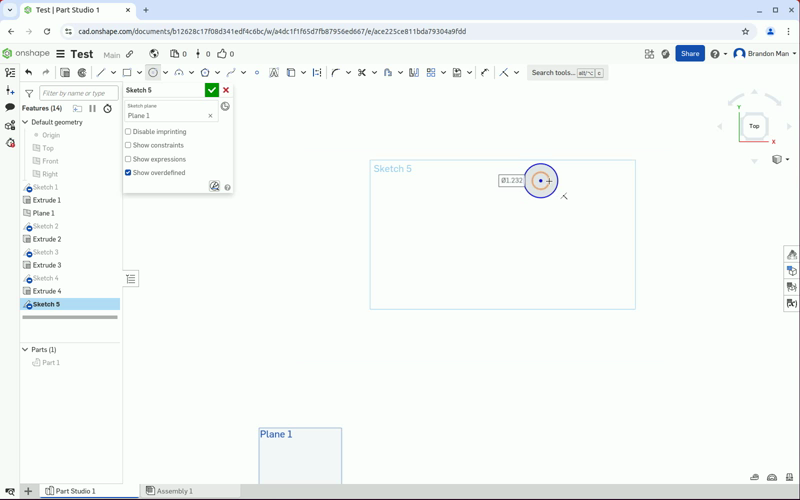
scroll(-6)
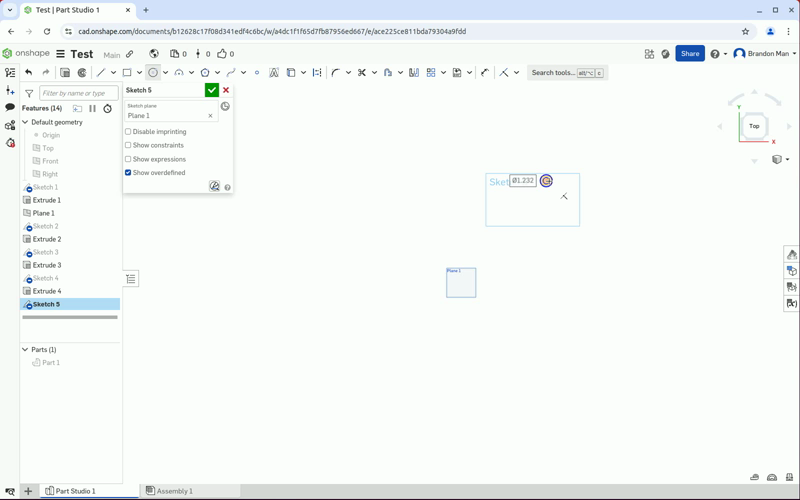
key(esc)
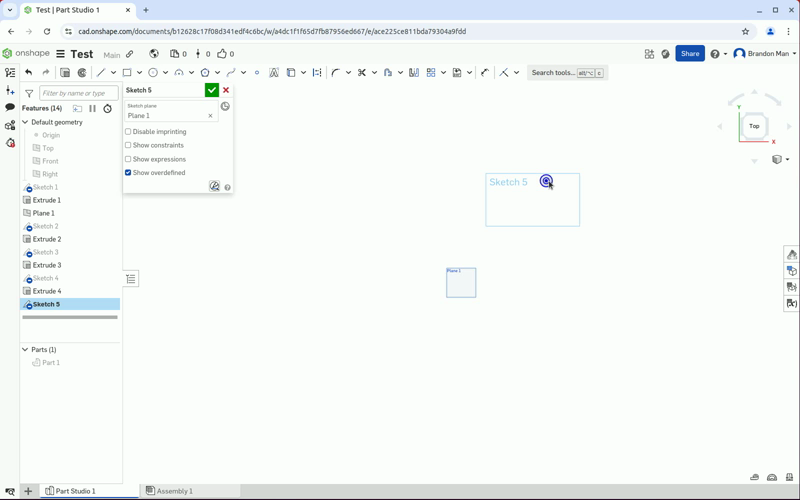
mouse_move(542, 179)
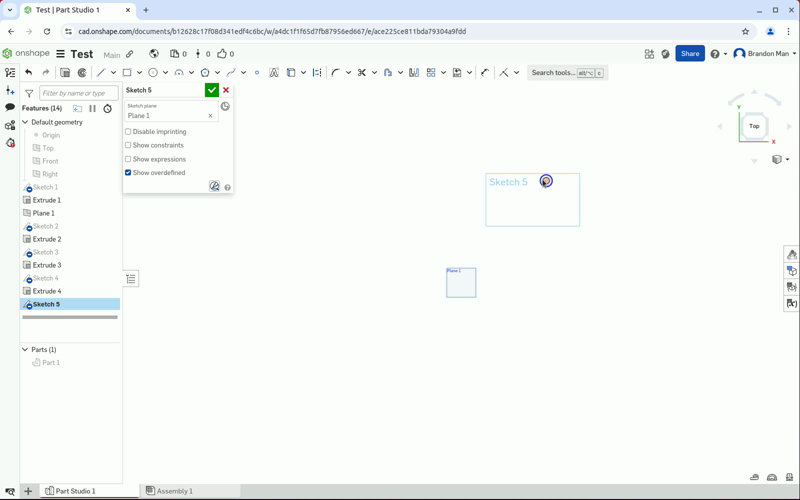
scroll(6)
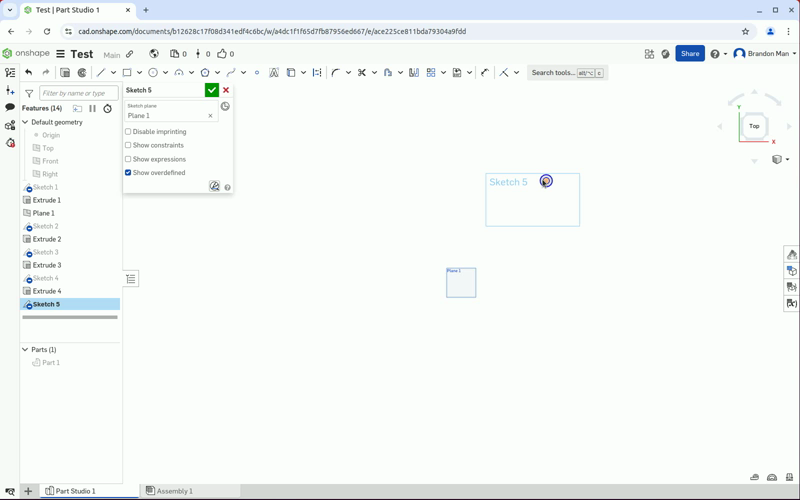
scroll(6)
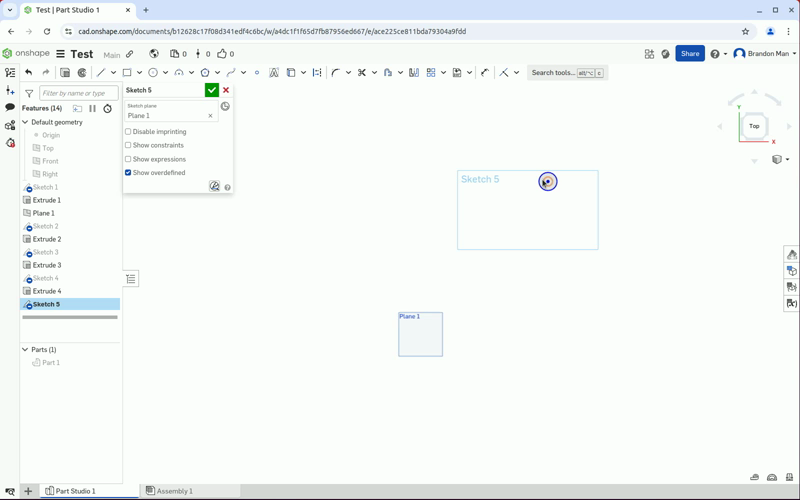
scroll(6)
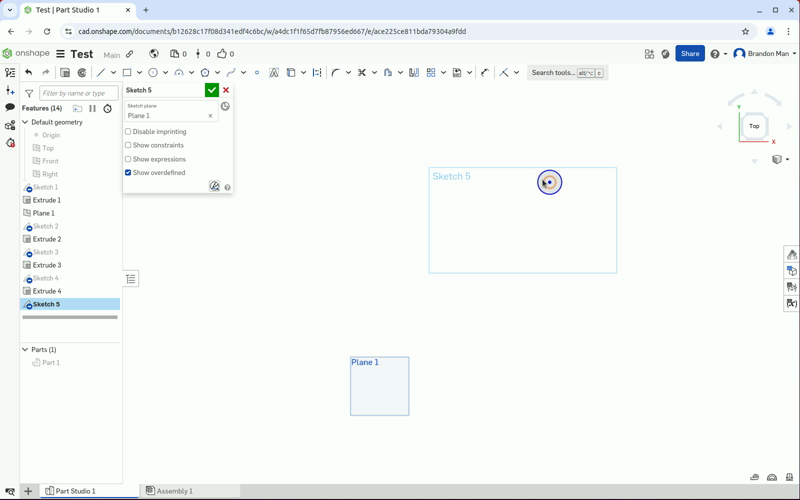
scroll(6)
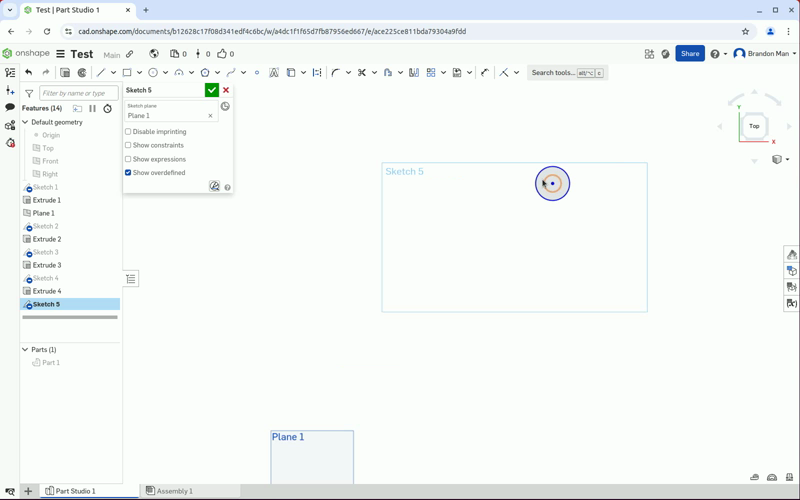
scroll(6)
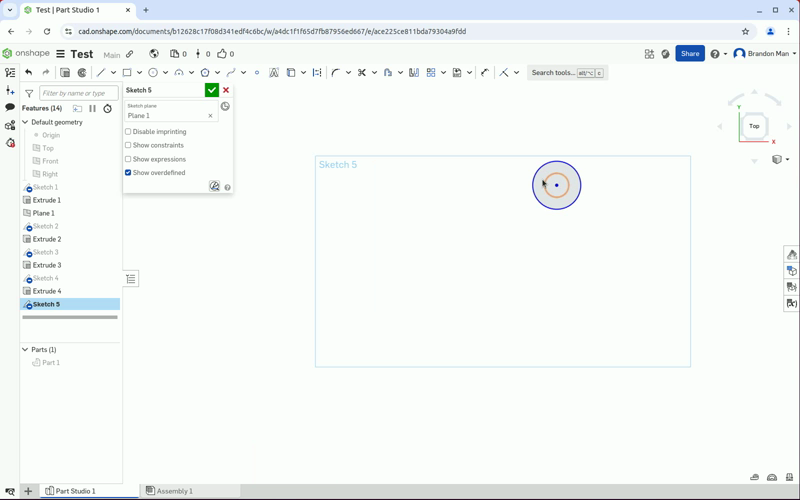
scroll(6)
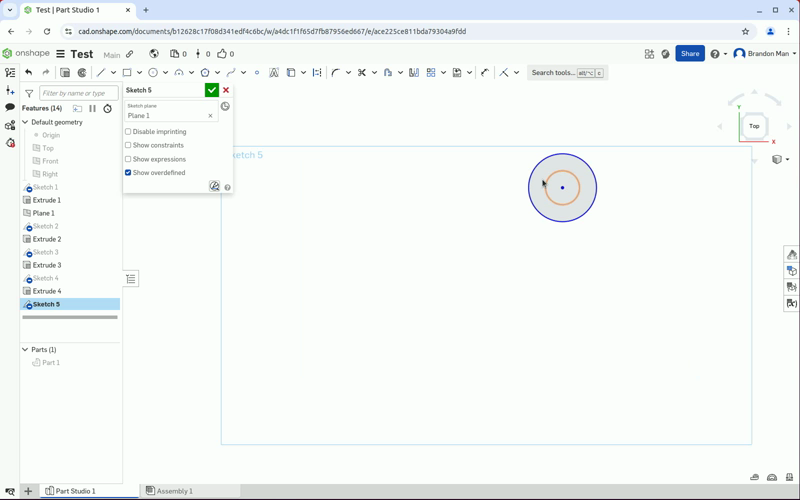
scroll(6)
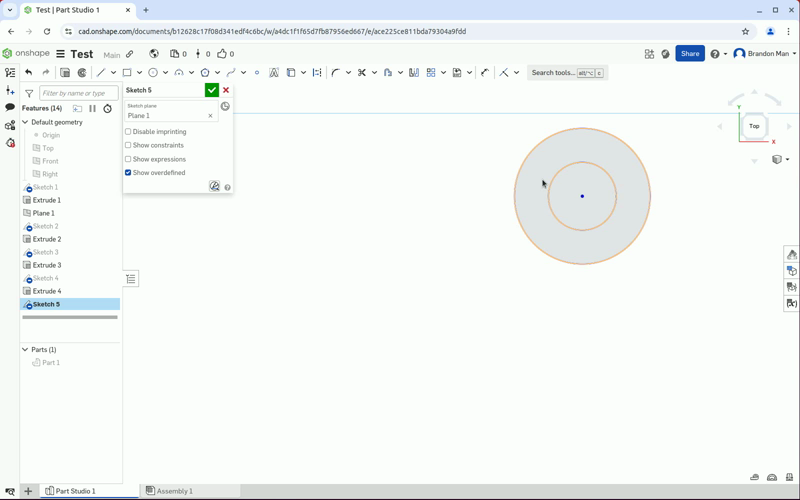
click(542, 179)
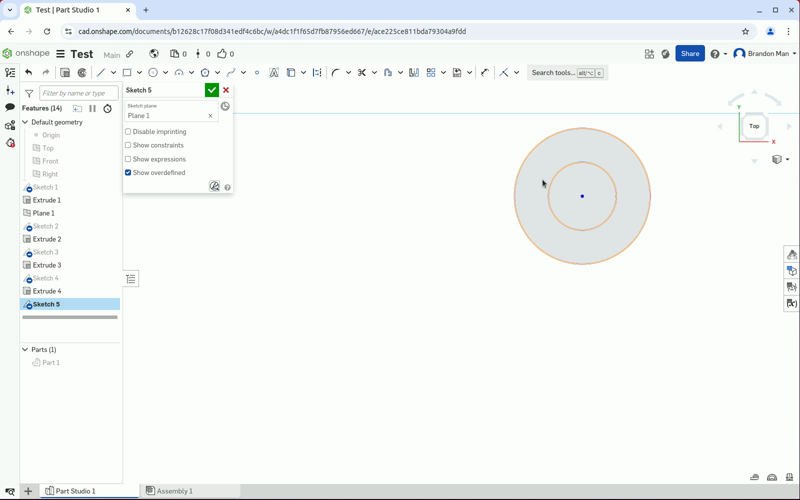
scroll(-6)
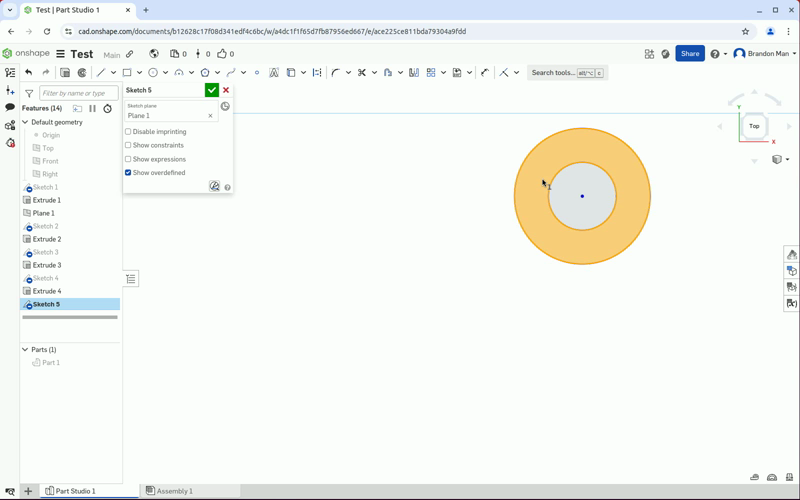
scroll(-6)
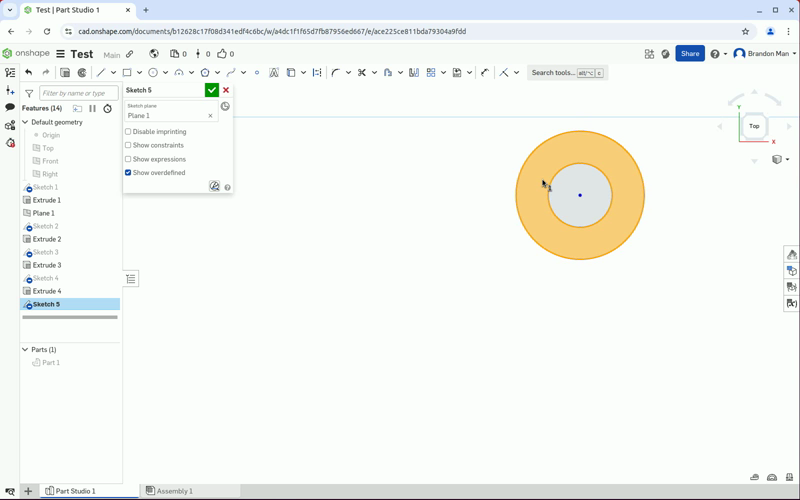
scroll(-6)
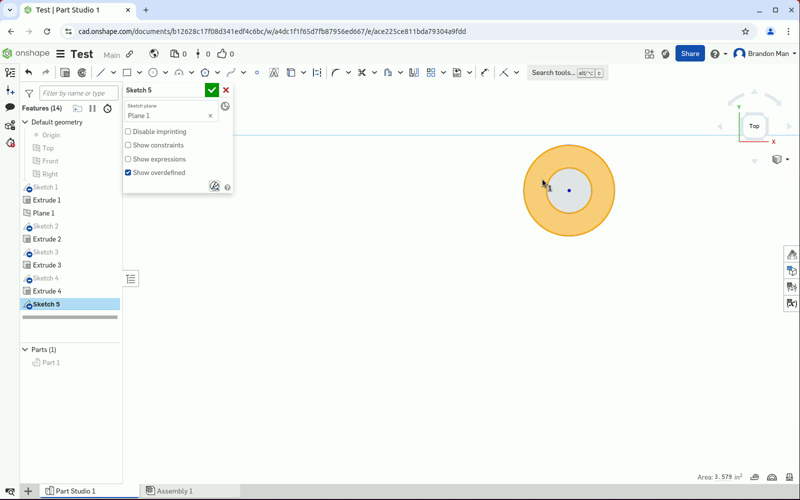
scroll(-6)
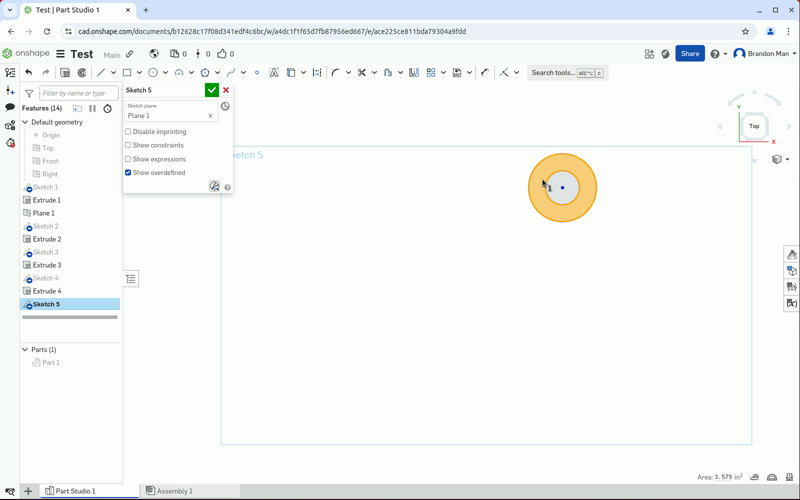
scroll(-6)
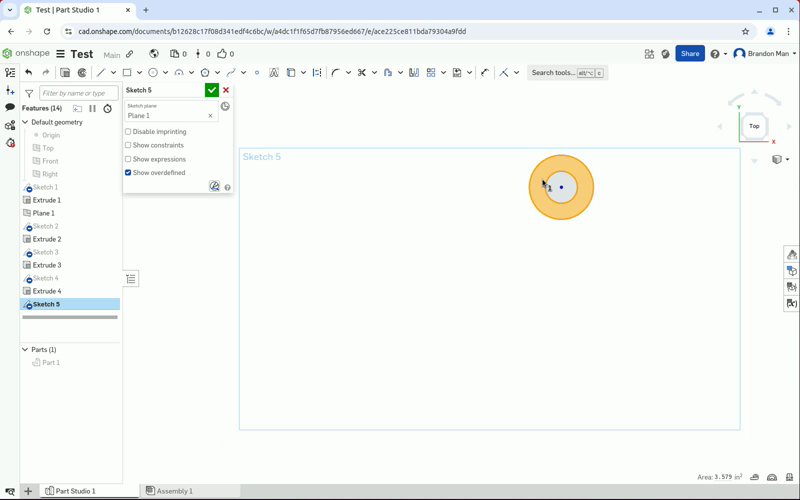
scroll(-6)
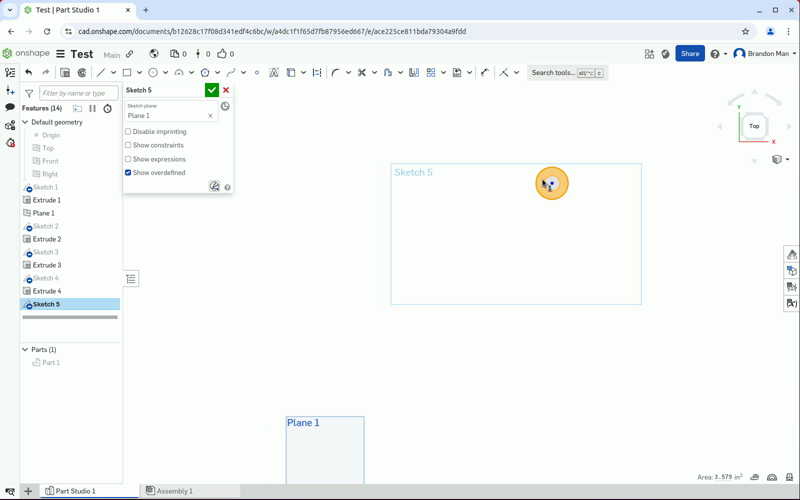
scroll(-6)
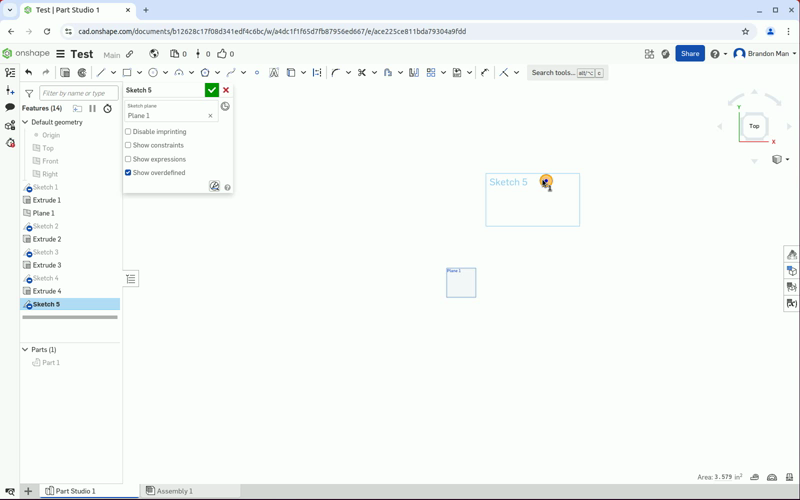
mouse_move(73, 352)
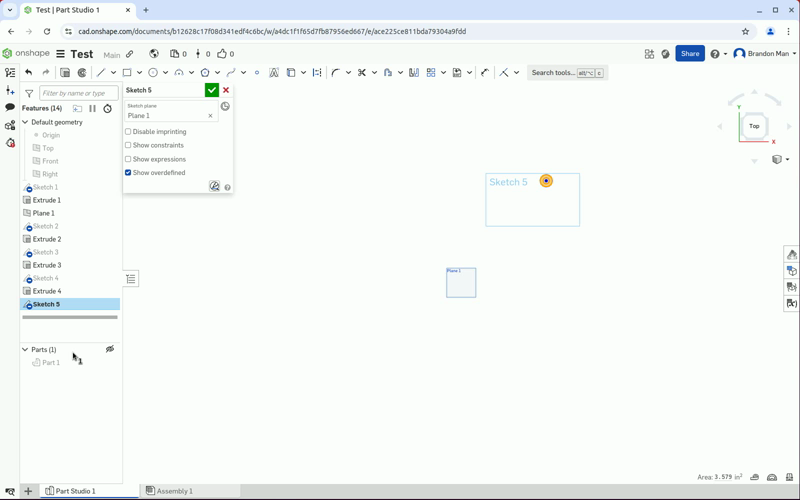
key(shift+y)
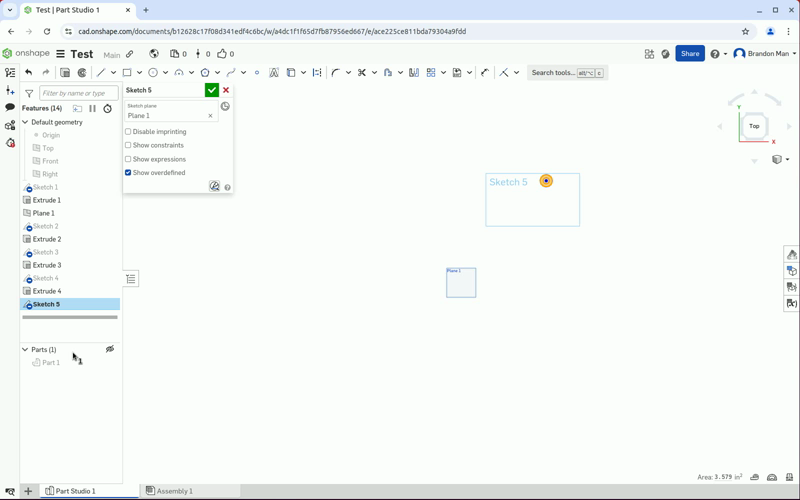
key(shift+e)
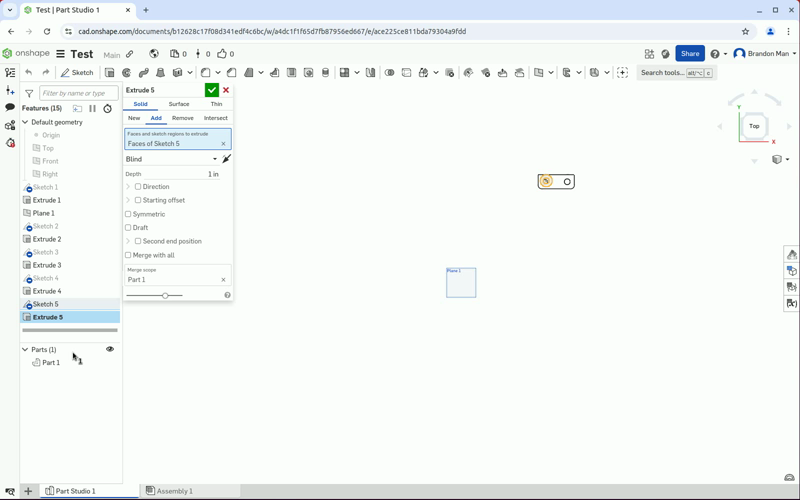
mouse_move(143, 106)
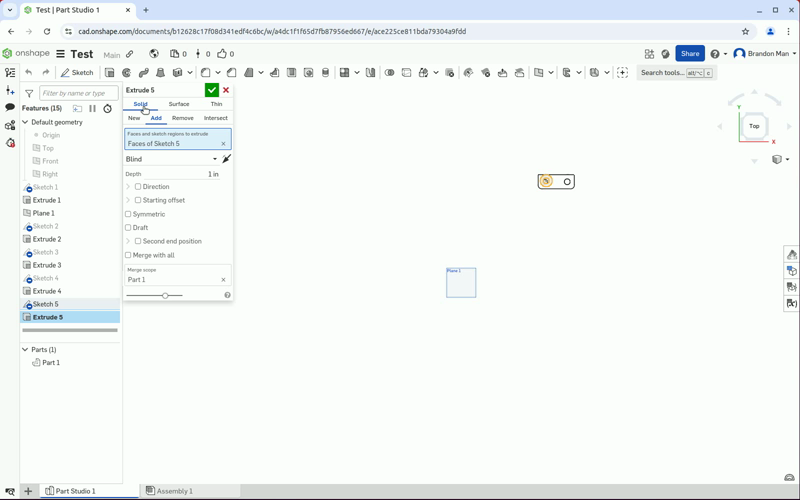
click(143, 106)
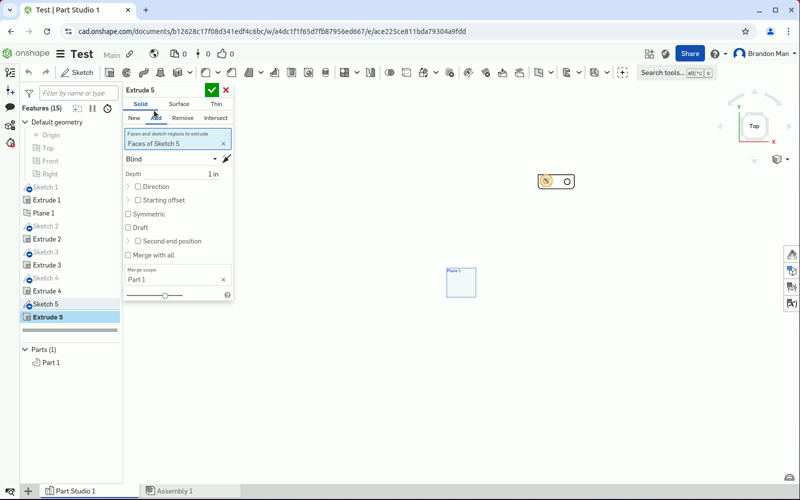
mouse_move(186, 120)
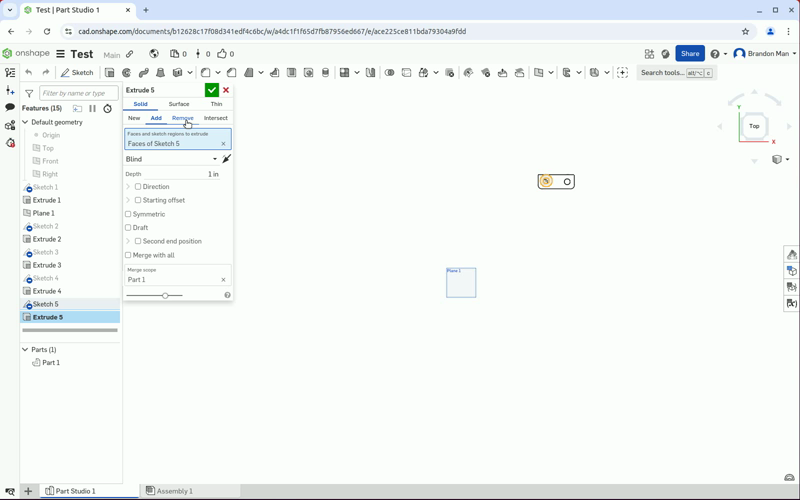
click(186, 120)
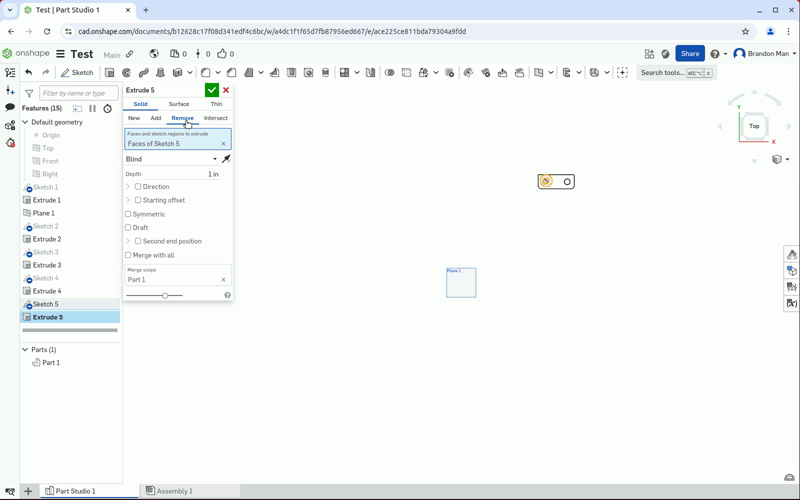
key(tab, 4)
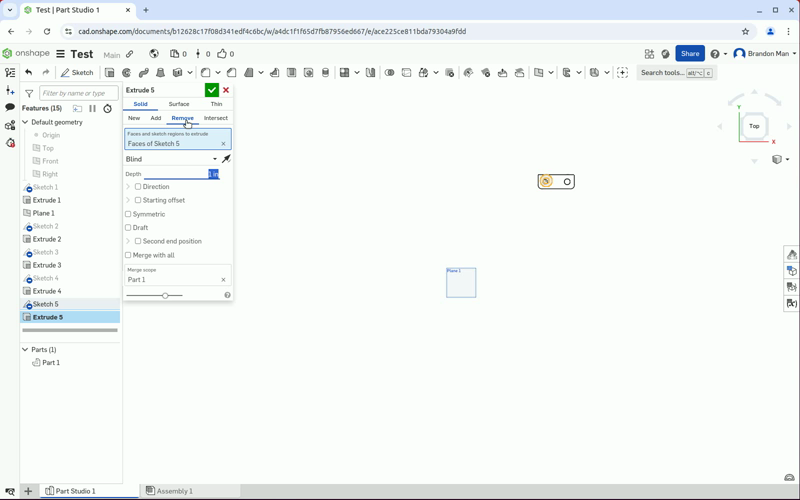
text(0.722)
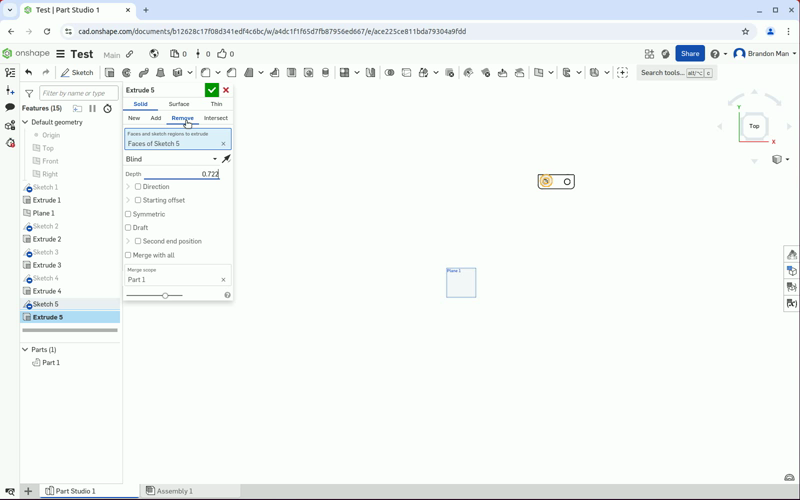
key(tab, 6)
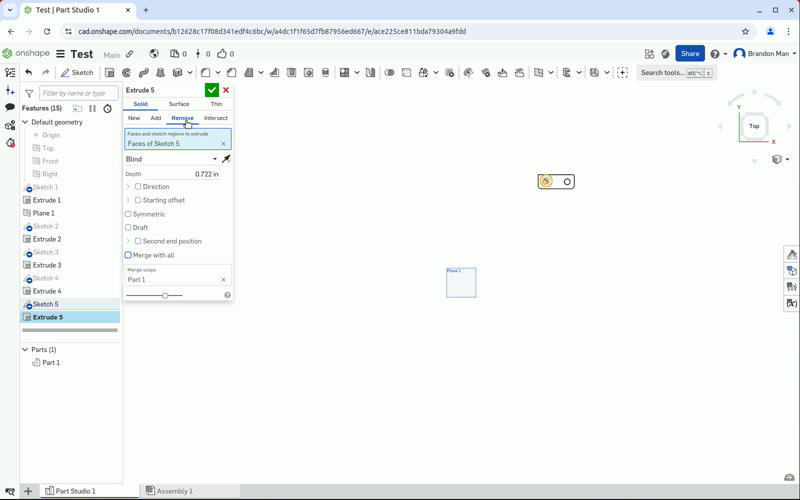
key(space)
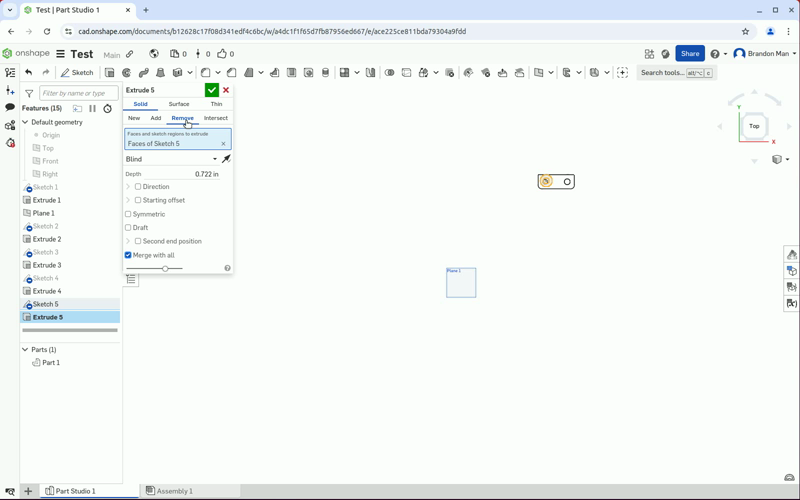
key(enter)
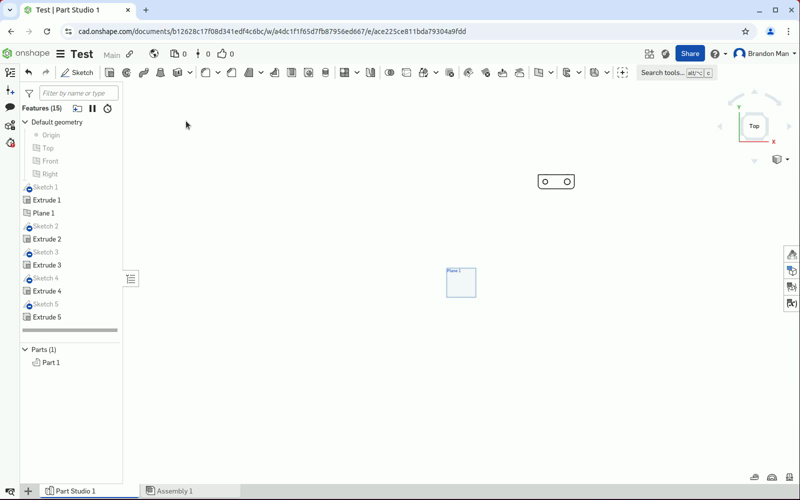
key(shift+h)
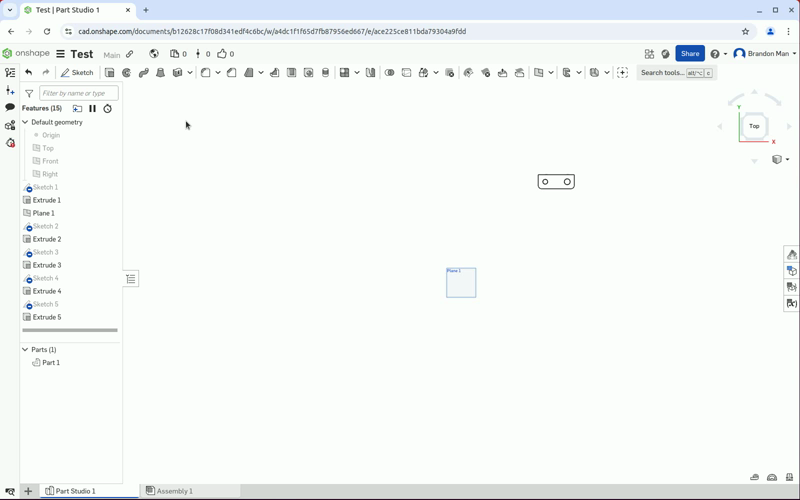
key(shift+h)
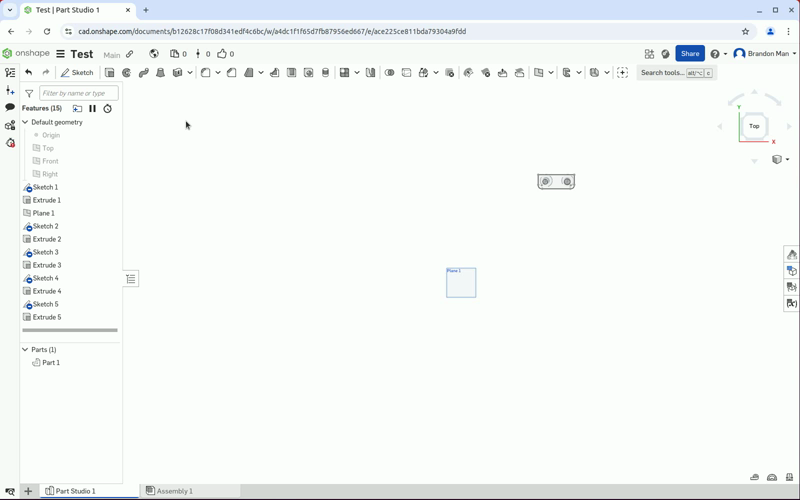
key(shift+7)
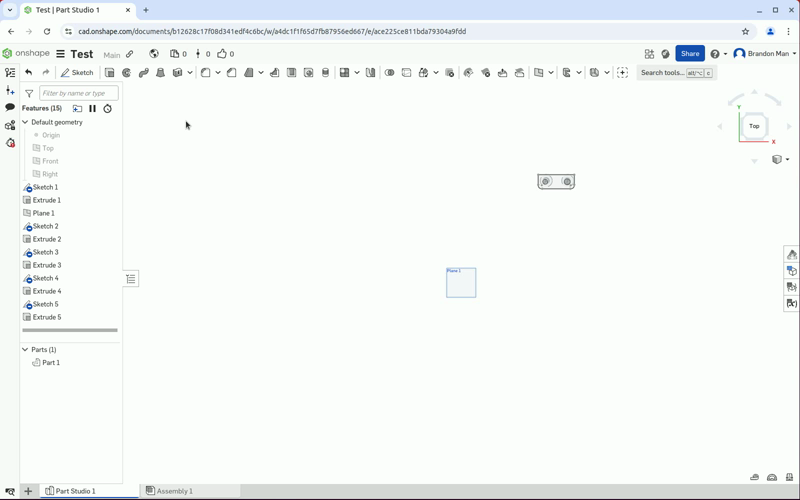
key(up, 3)
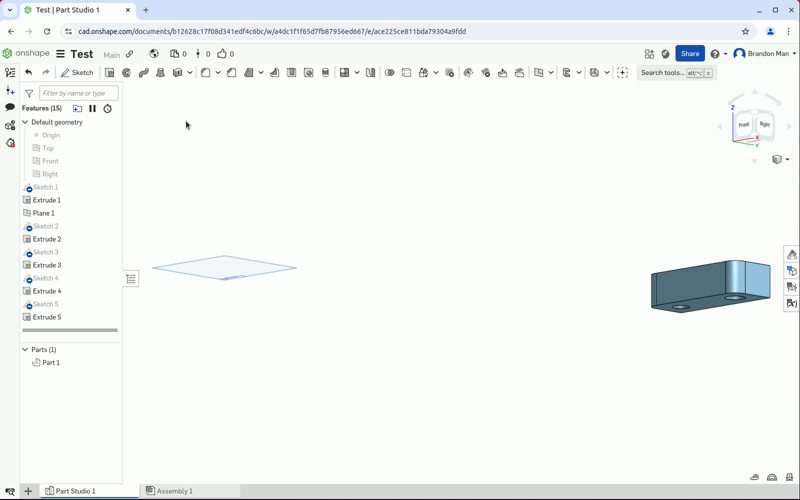
key(left, 3)
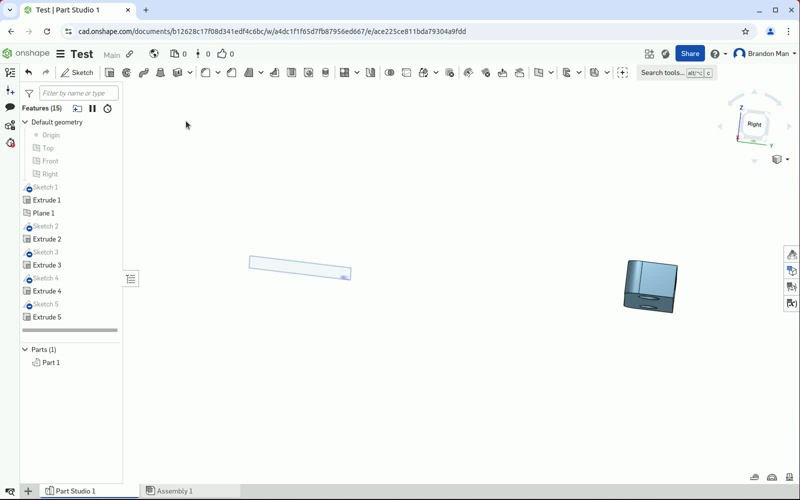
key(right, 3)
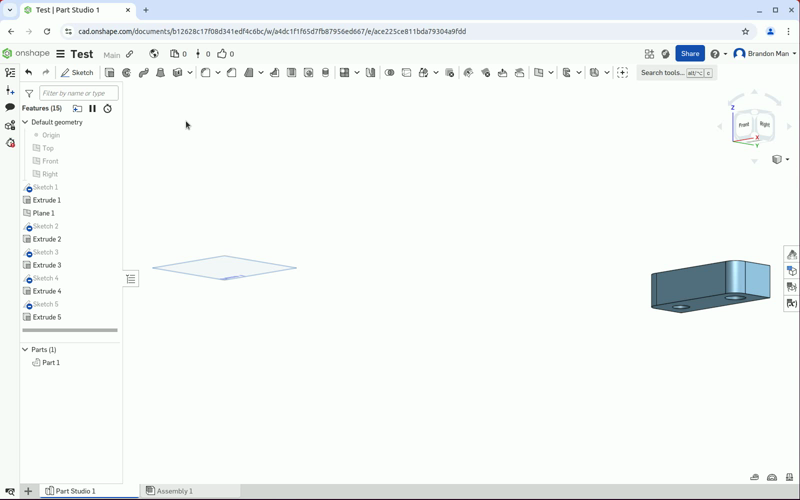
key(down, 3)
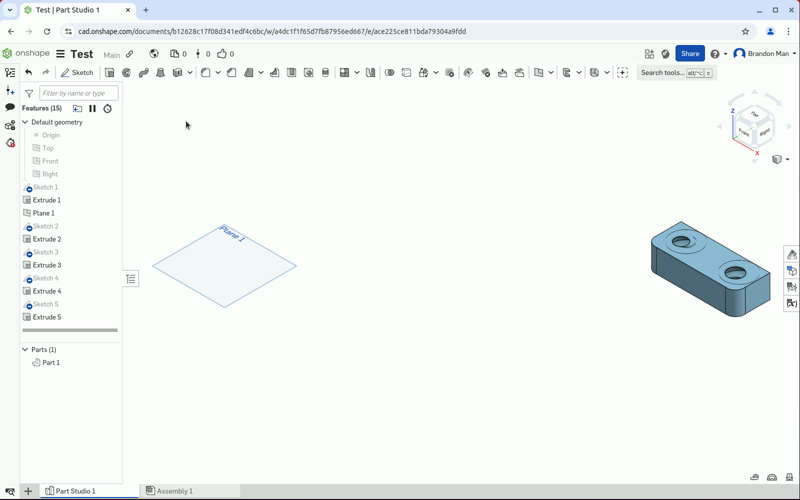
mouse_move(73, 189)
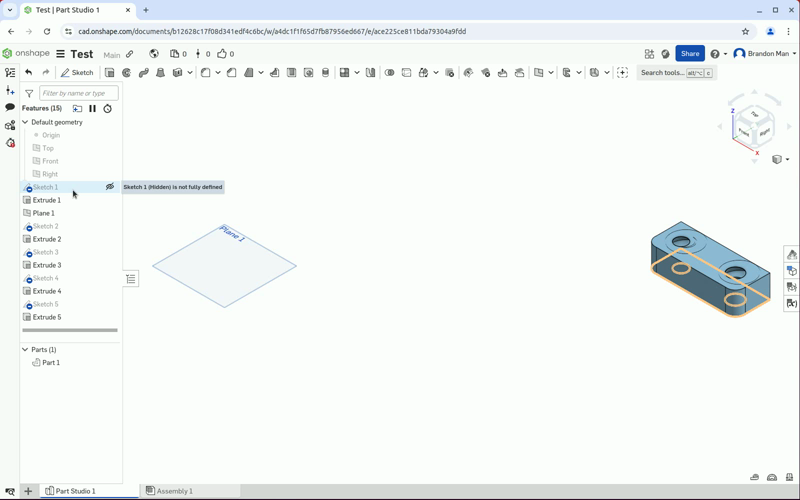
click(73, 189)